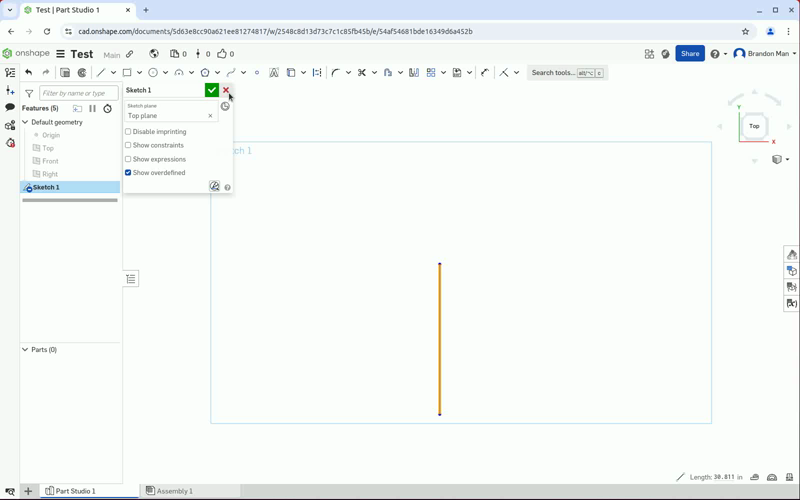
key(shift+h)
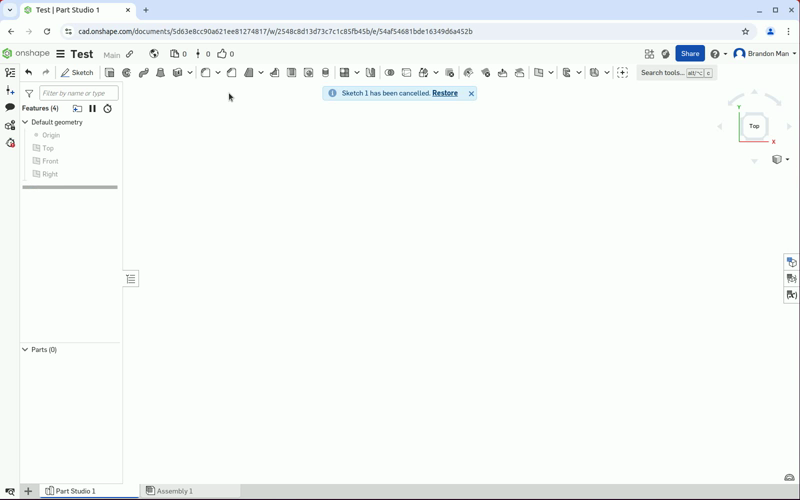
mouse_move(73, 352)
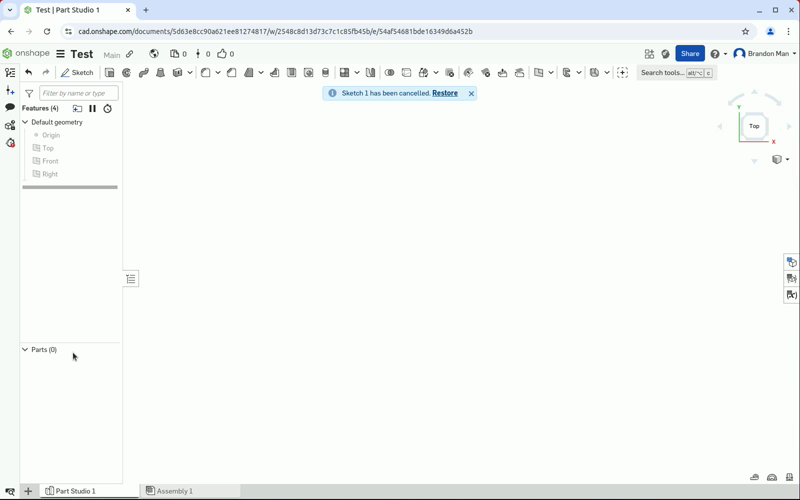
key(y)
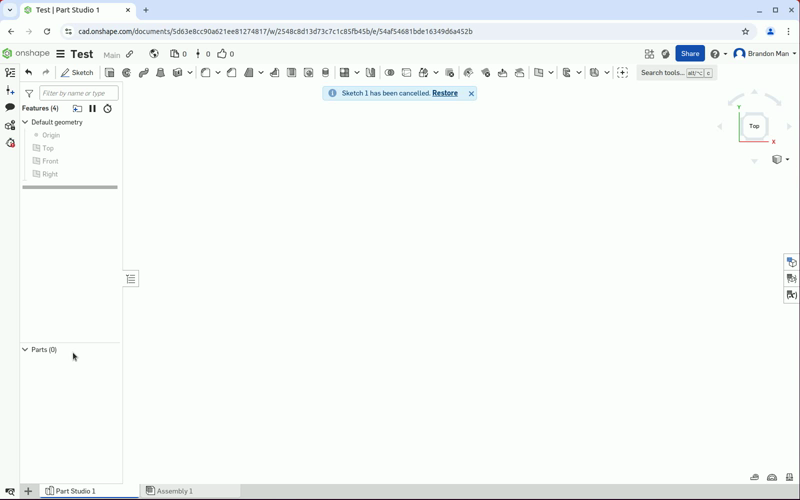
key(shift+p)
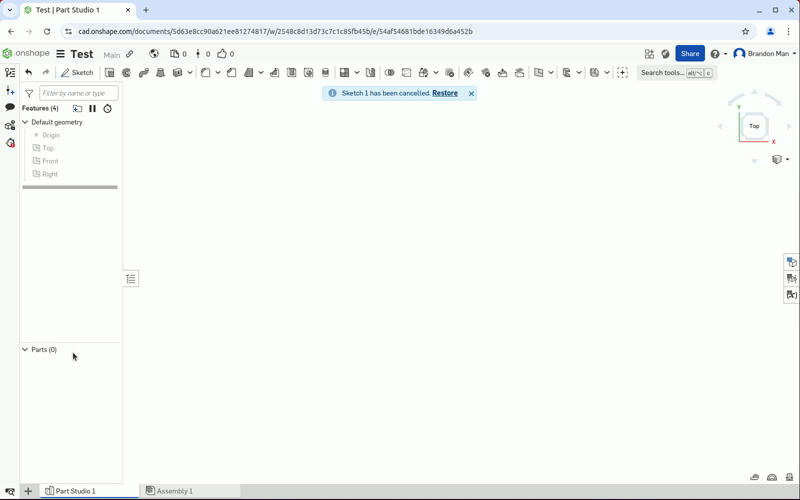
key(space)
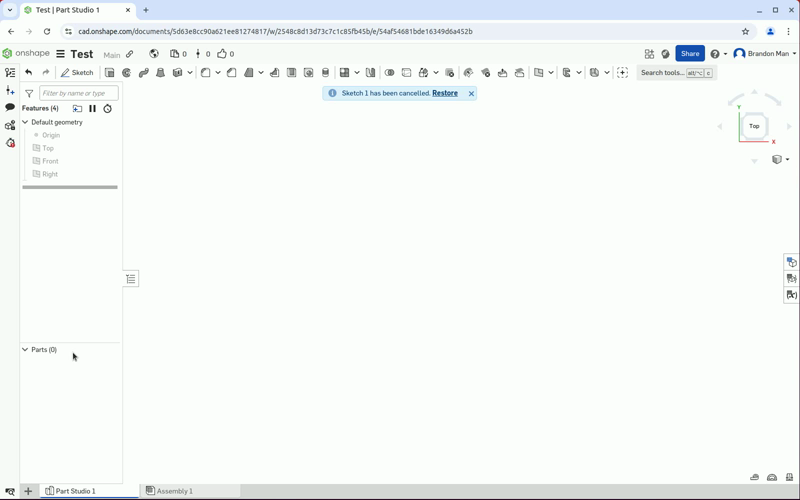
key_down(shift)
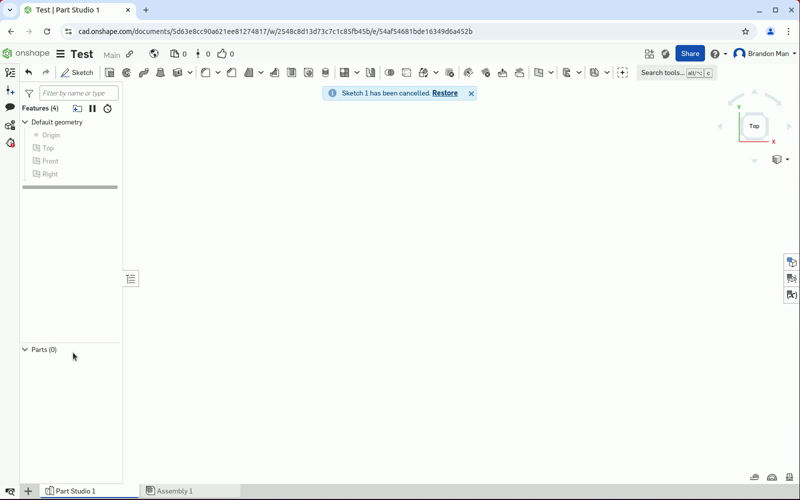
key(up)
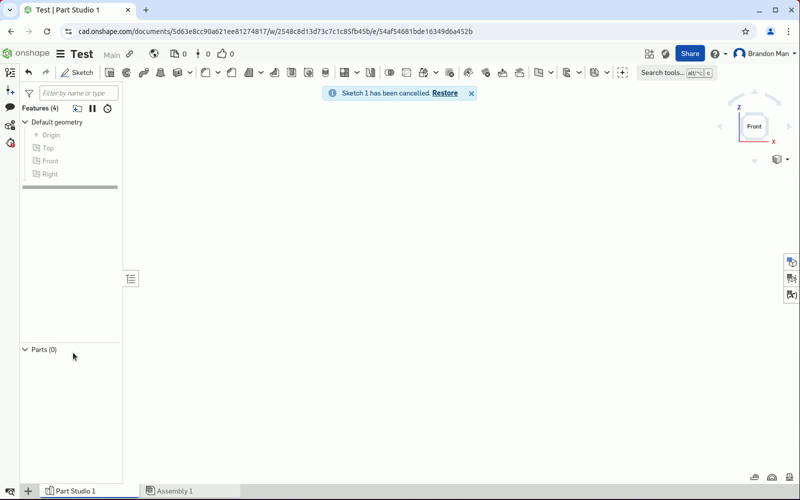
key_up(shift)
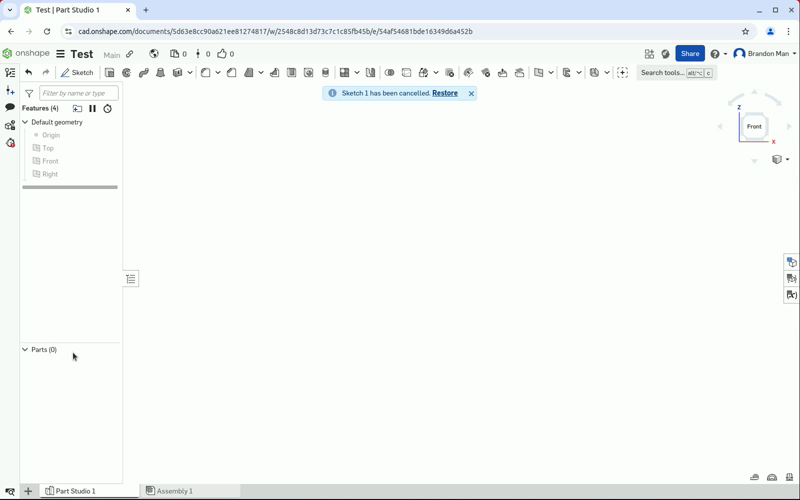
mouse_move(73, 352)
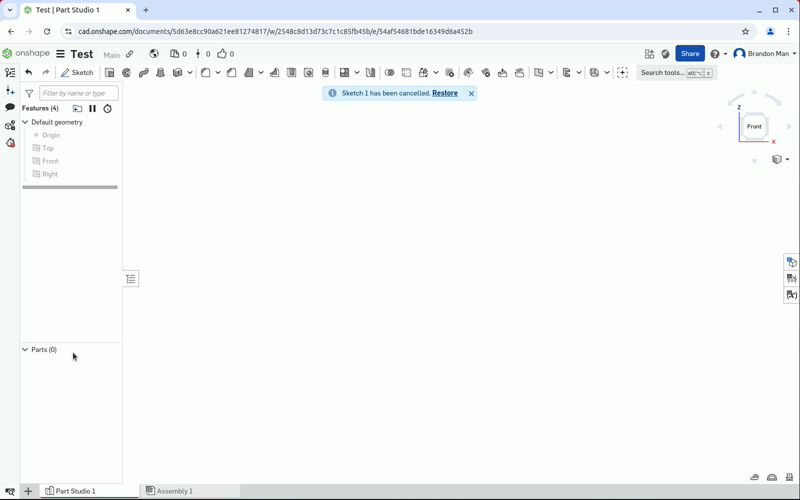
key(shift+y)
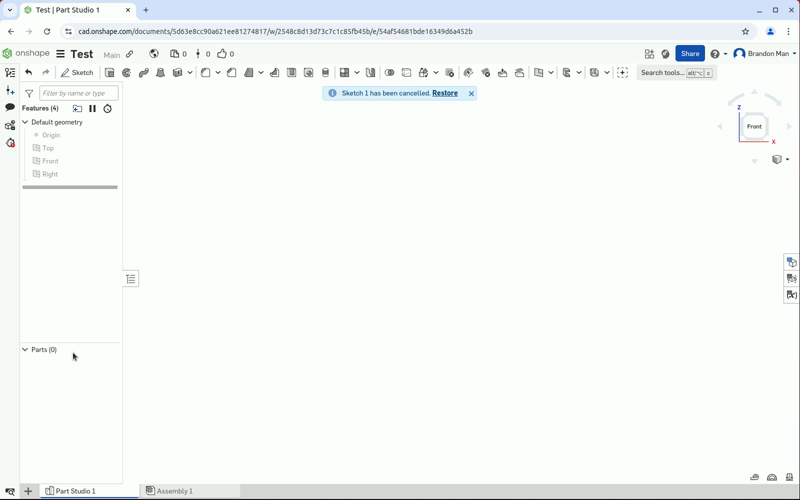
key(shift+s)
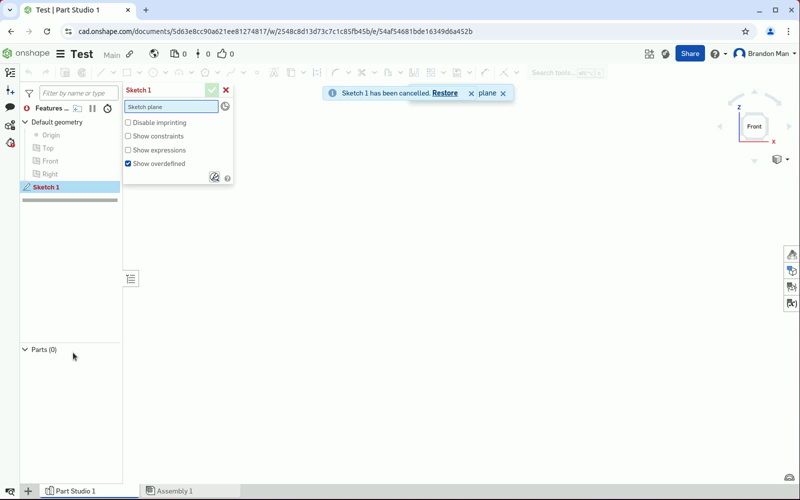
mouse_move(73, 163)
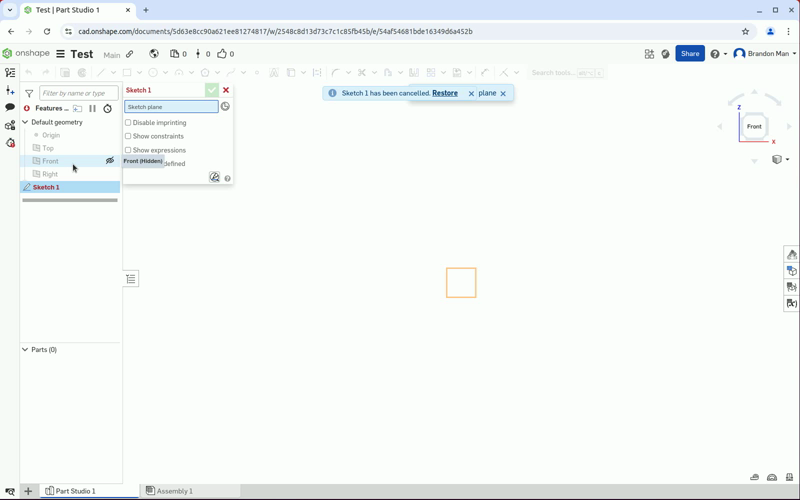
click(73, 163)
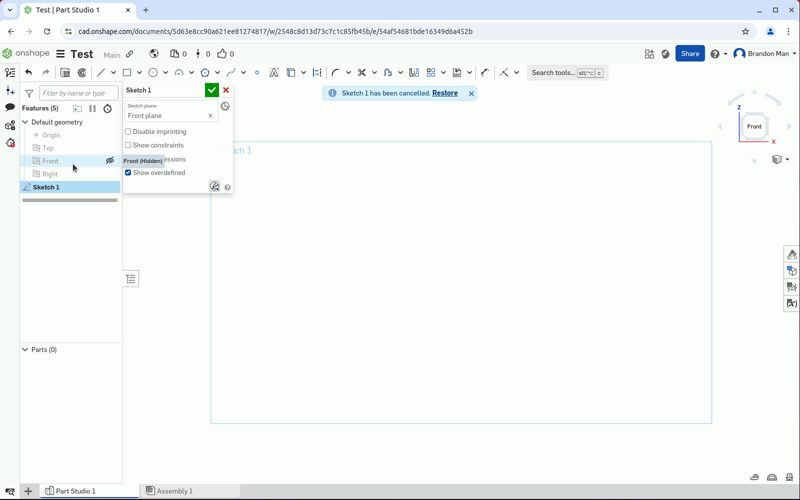
mouse_move(73, 352)
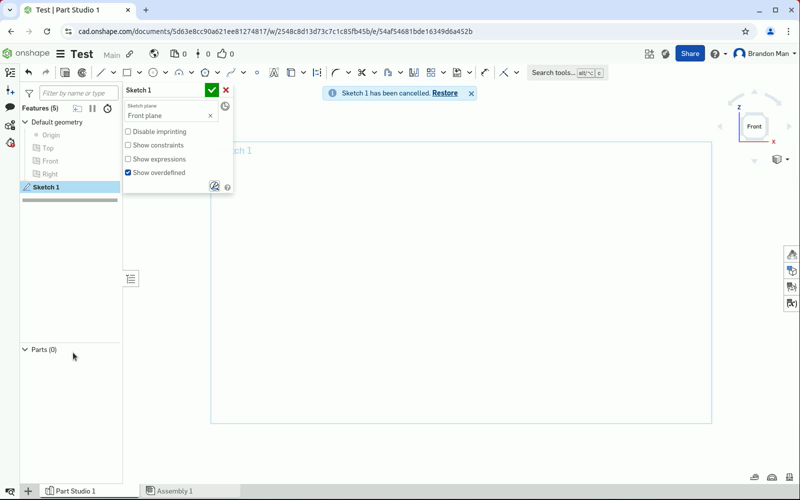
key(y)
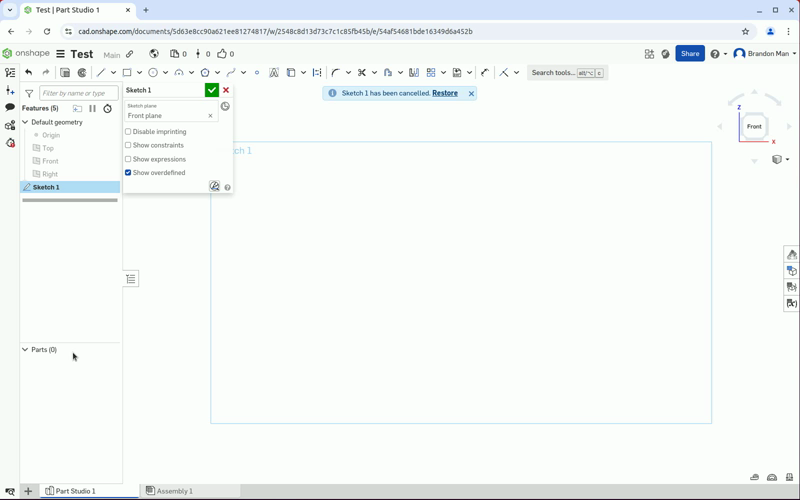
key(l)
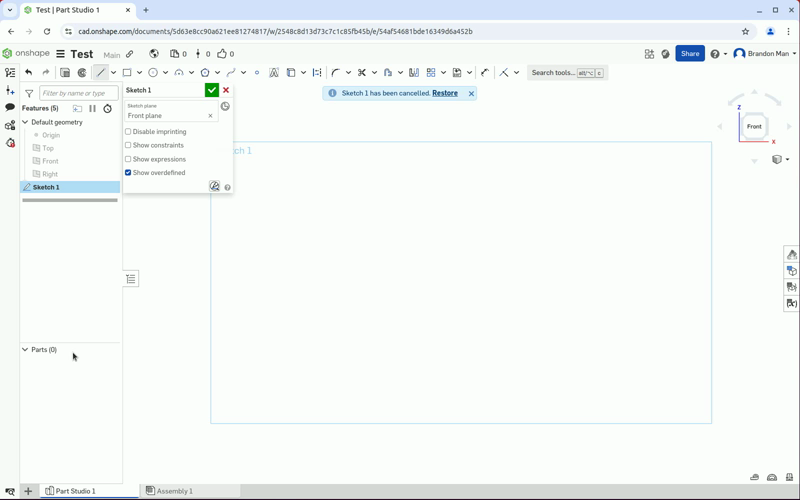
key_down(shift)
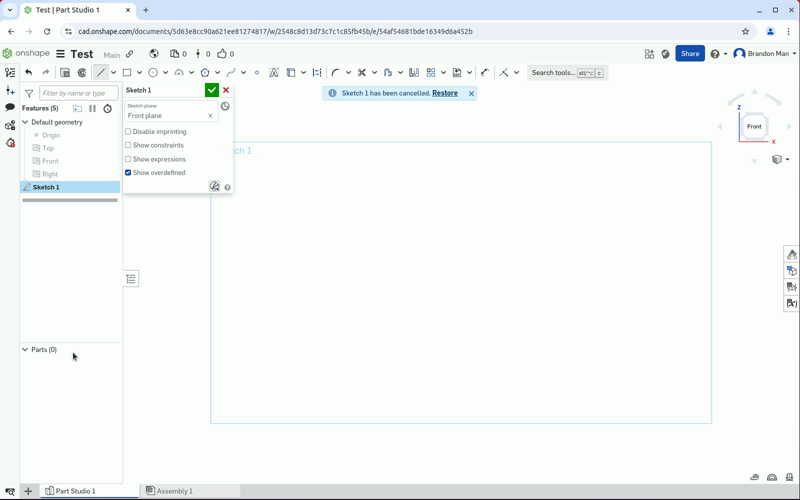
mouse_move(460, 282)
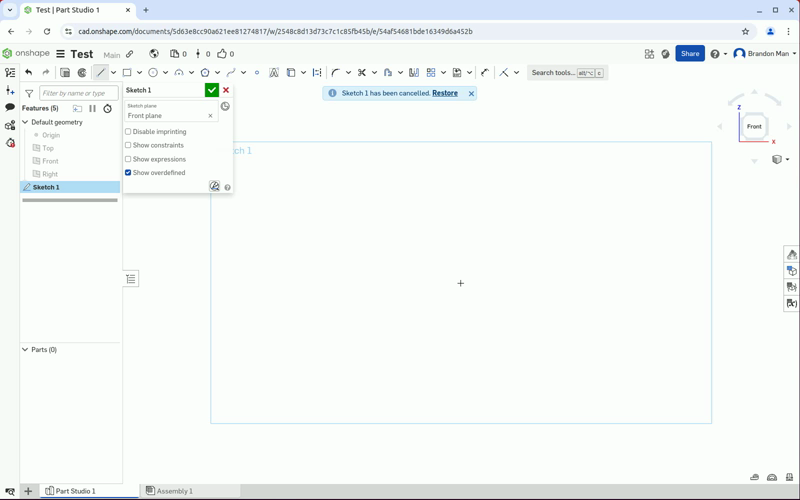
click(460, 282)
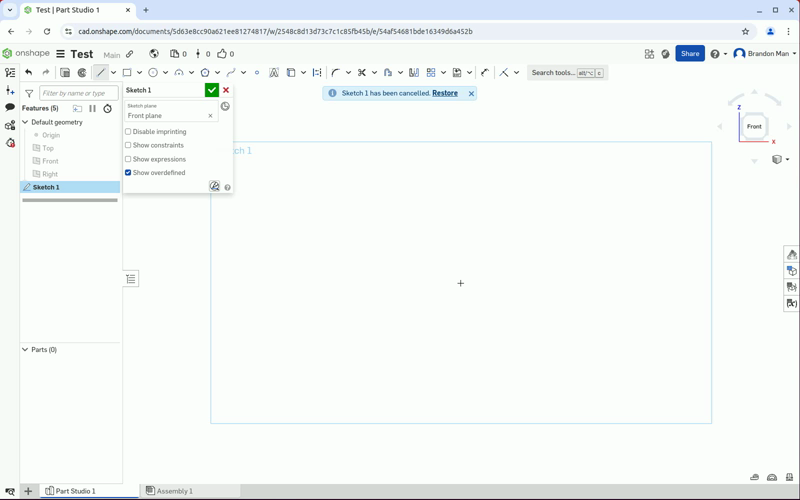
key_up(shift)
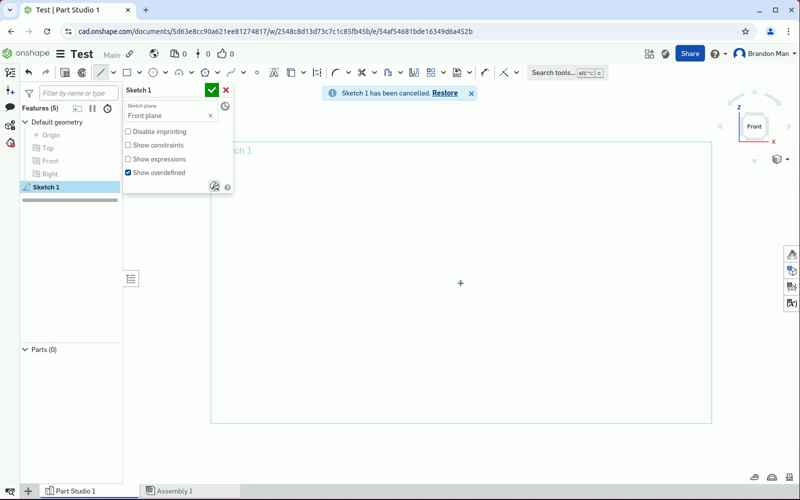
key_down(shift)
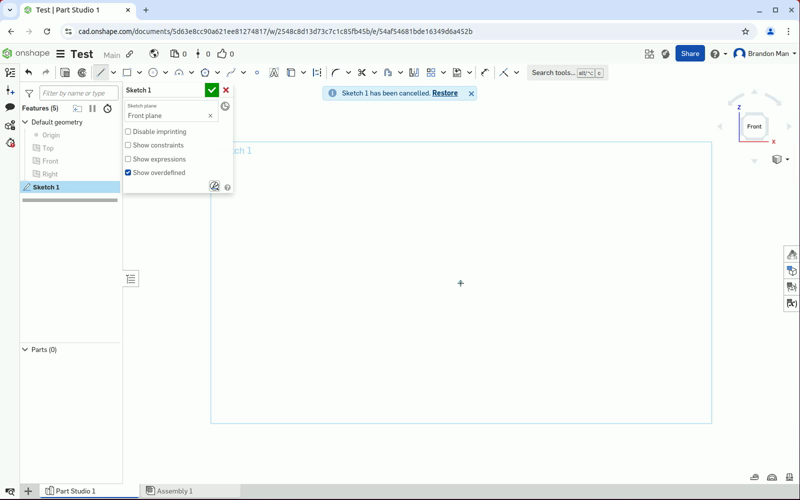
mouse_move(490, 282)
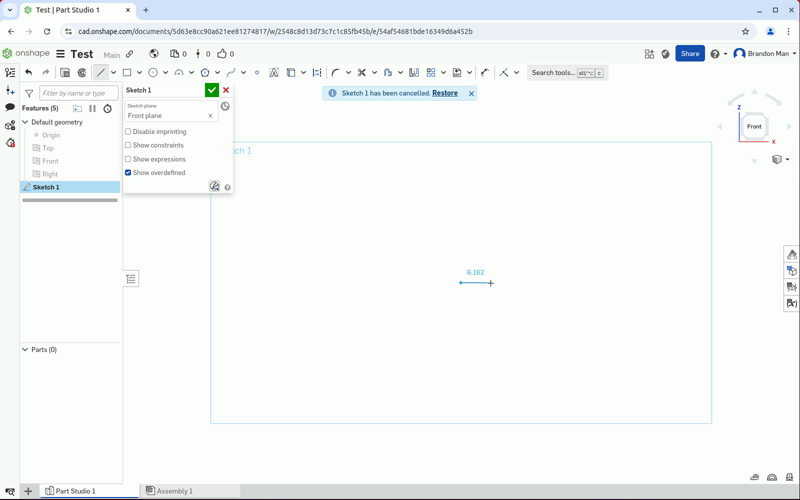
mouse_move(498, 282)
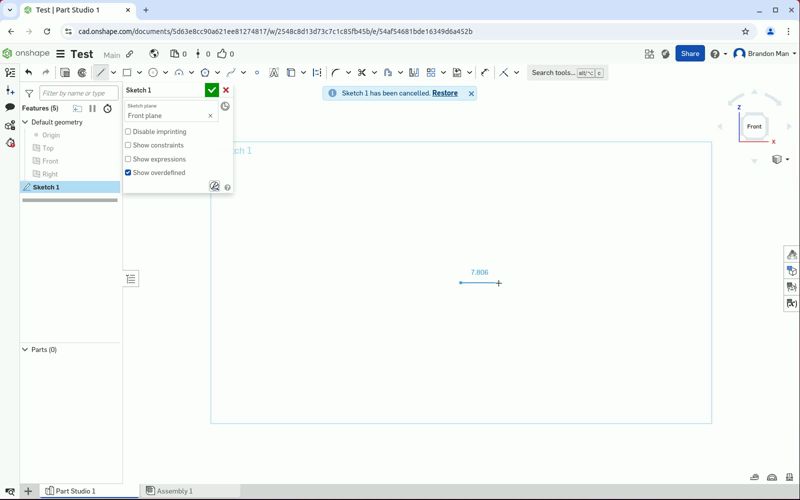
click(498, 282)
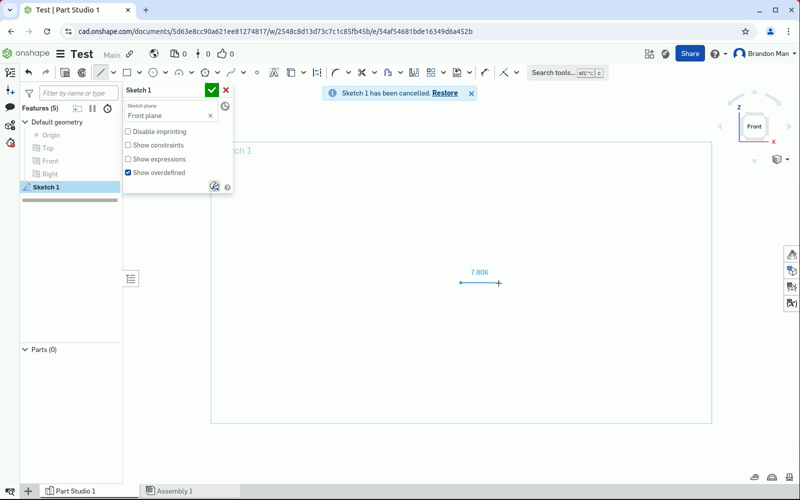
key_up(shift)
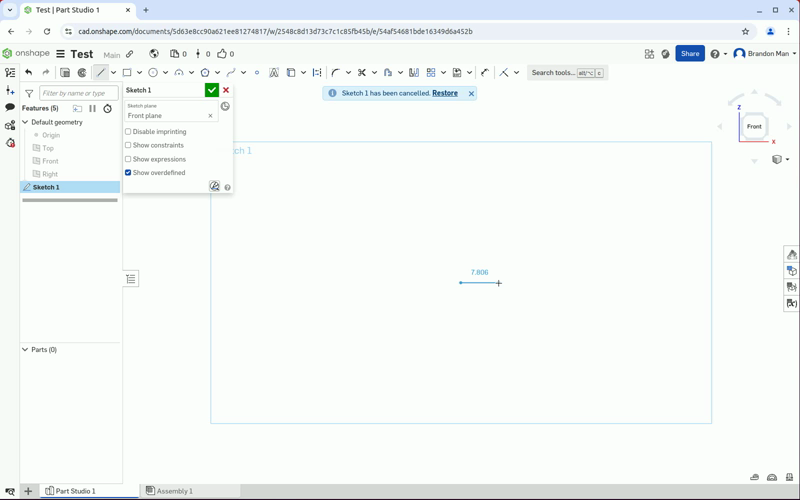
key_down(shift)
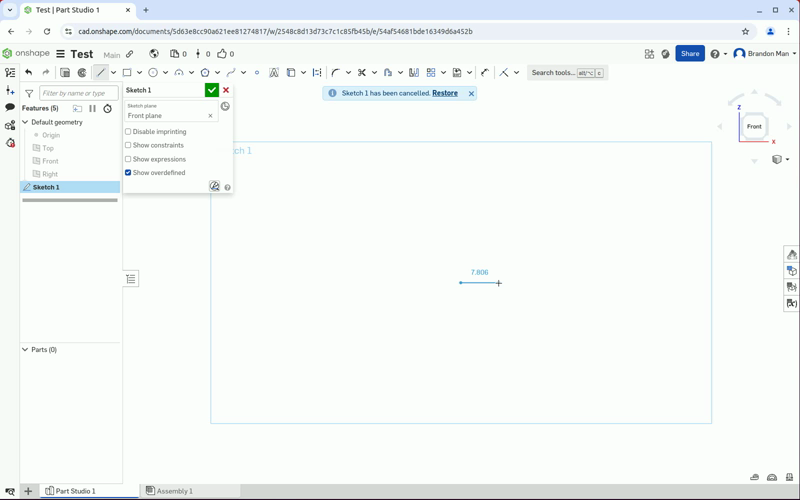
mouse_move(528, 282)
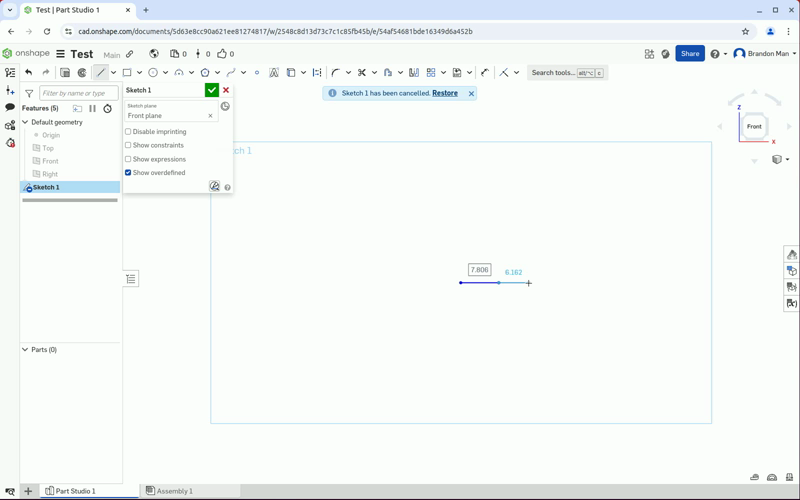
mouse_move(498, 226)
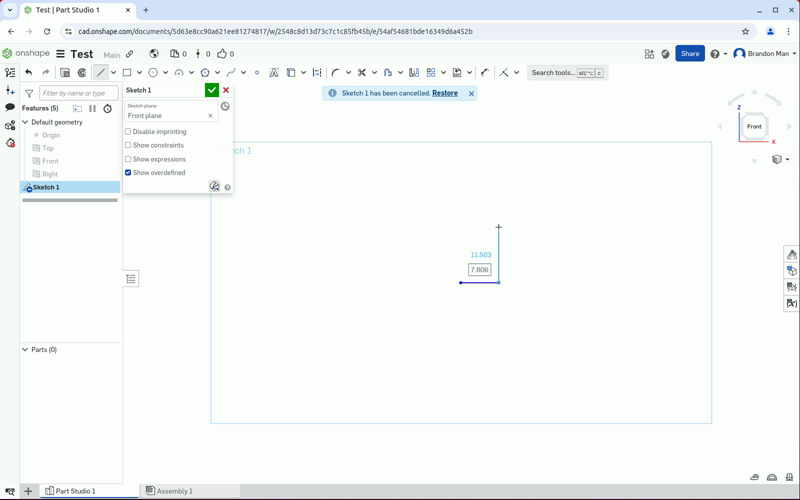
click(498, 226)
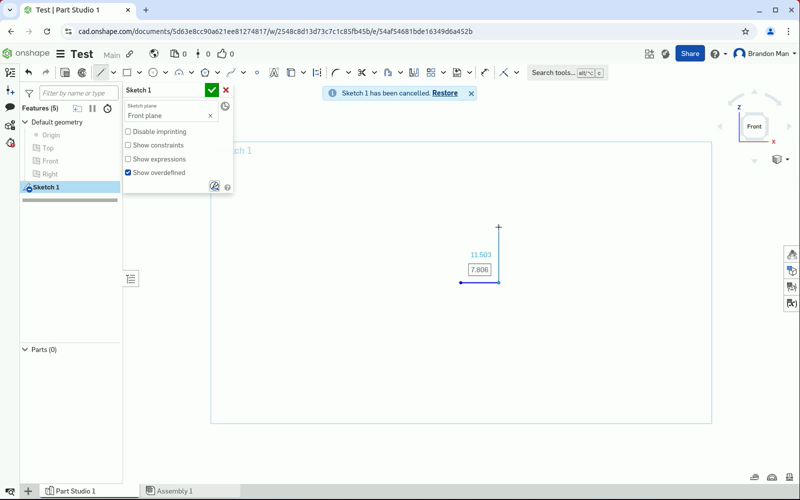
key_up(shift)
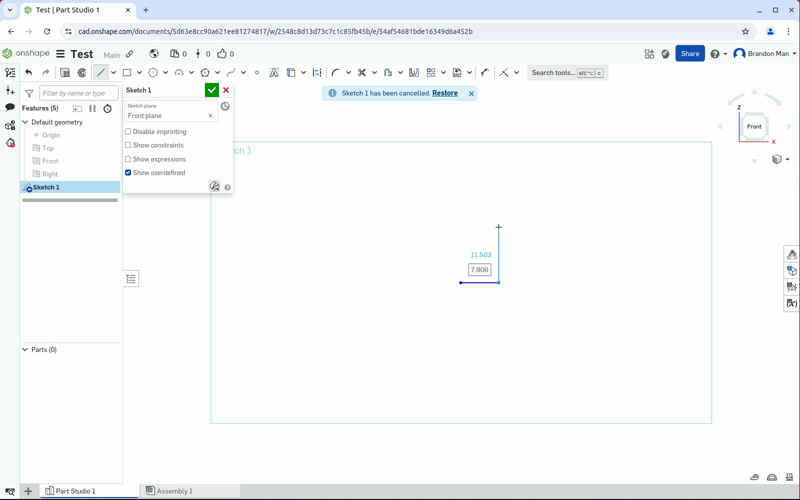
key_down(shift)
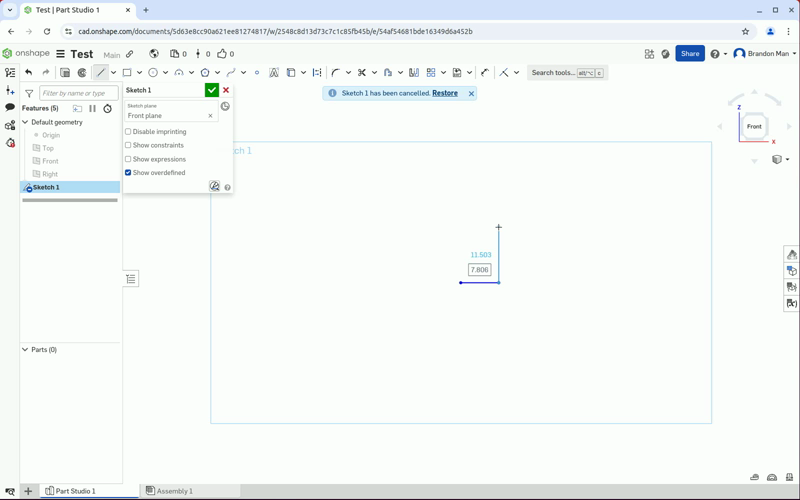
mouse_move(528, 226)
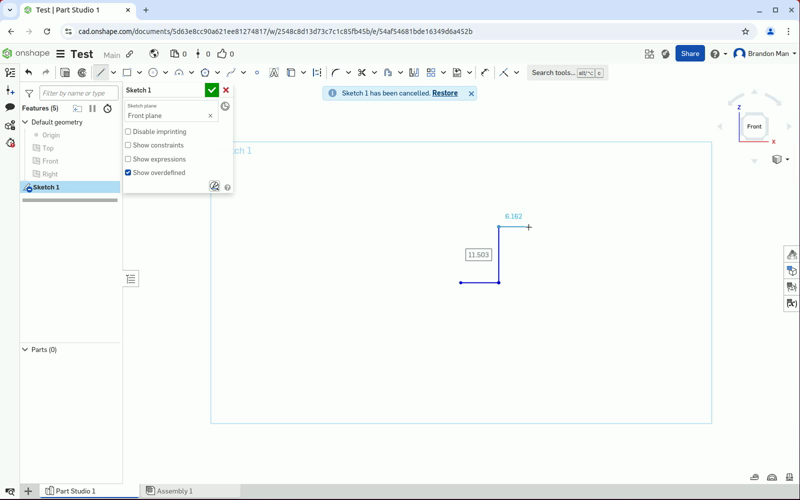
mouse_move(498, 207)
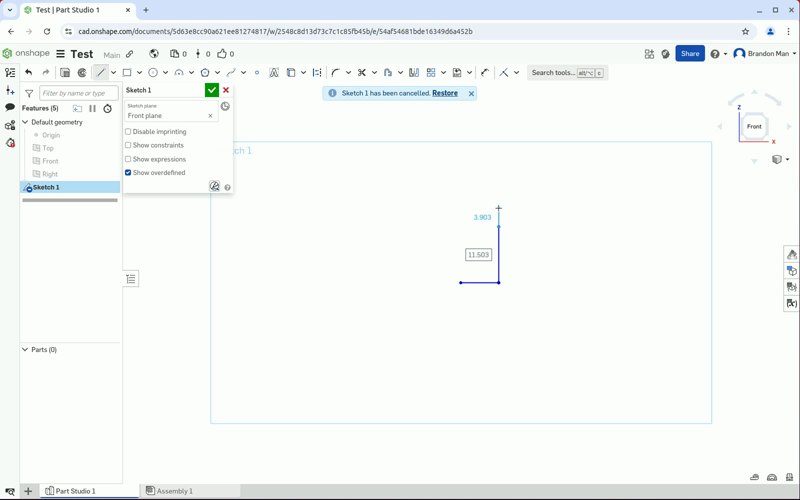
click(498, 207)
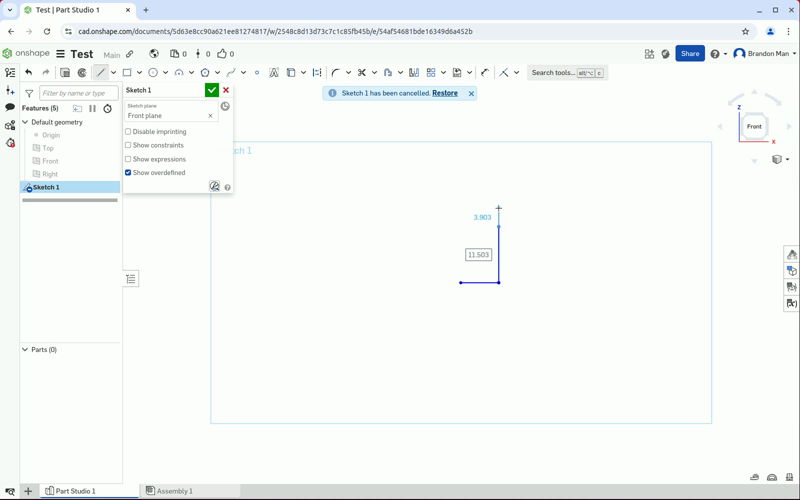
key_up(shift)
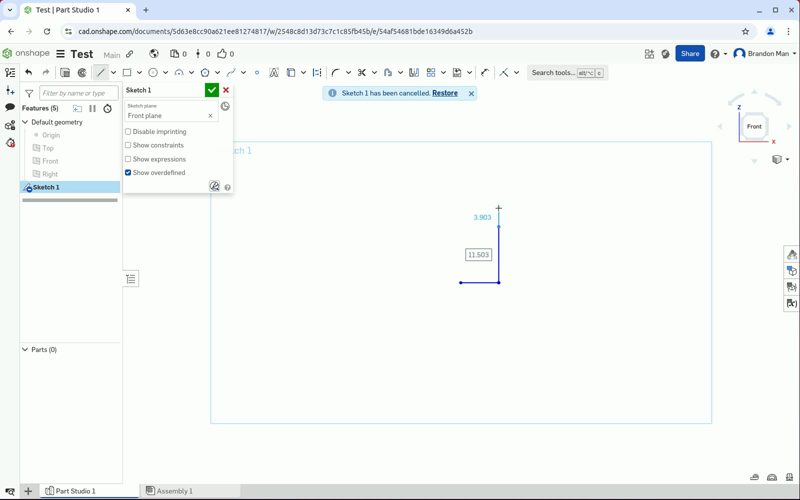
key_down(shift)
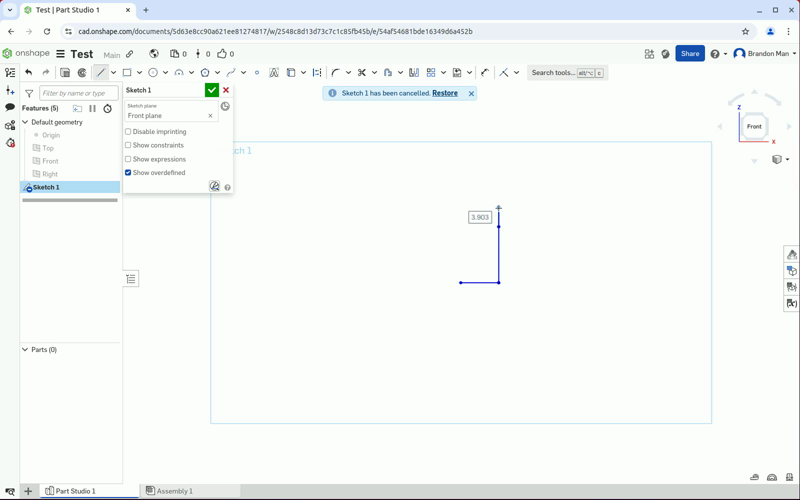
mouse_move(528, 207)
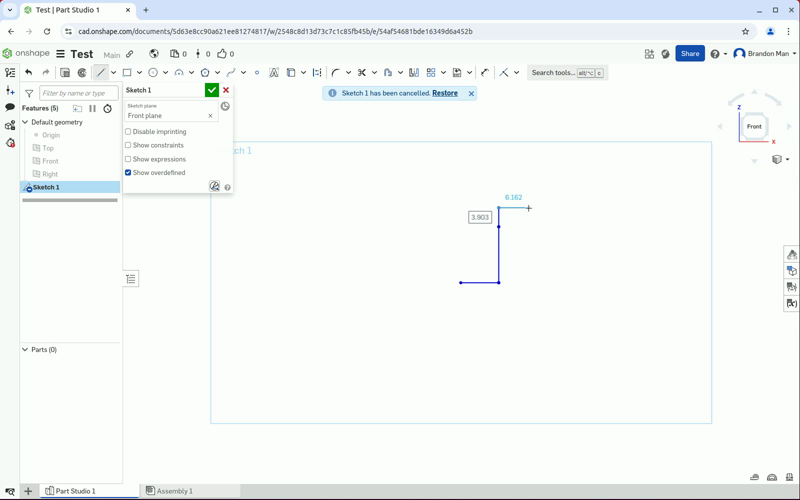
mouse_move(460, 207)
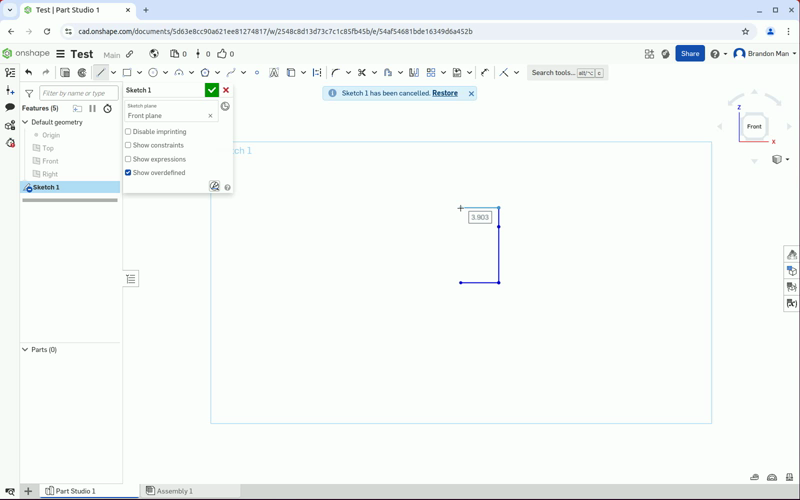
click(460, 207)
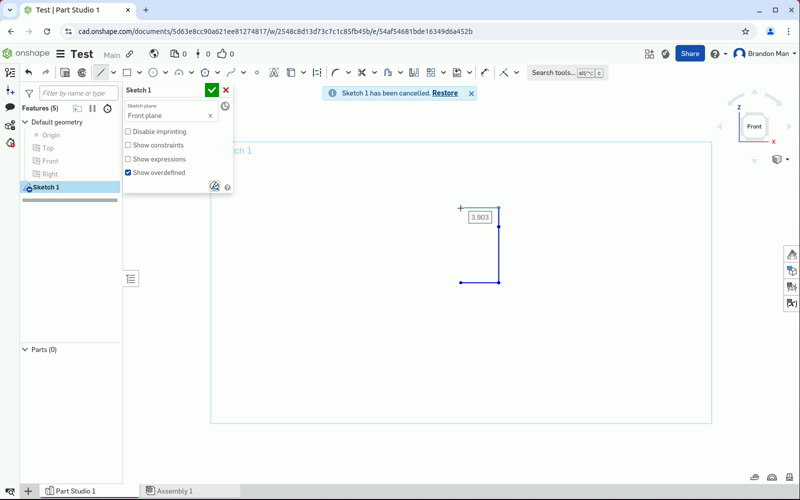
key_up(shift)
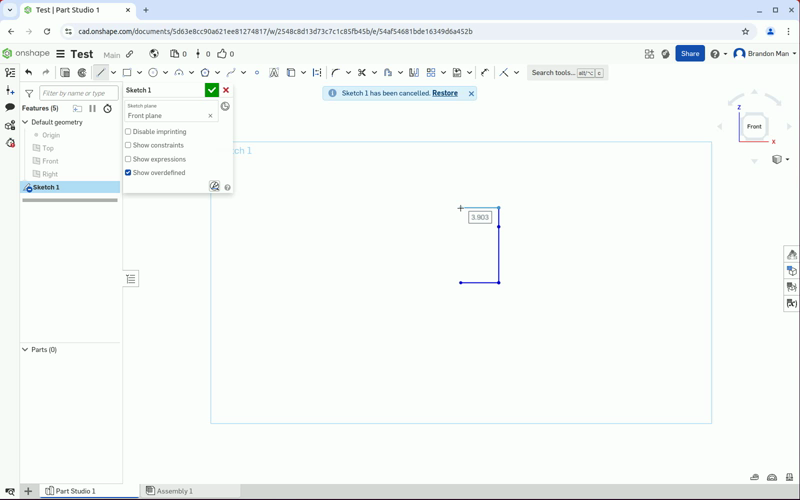
key_down(shift)
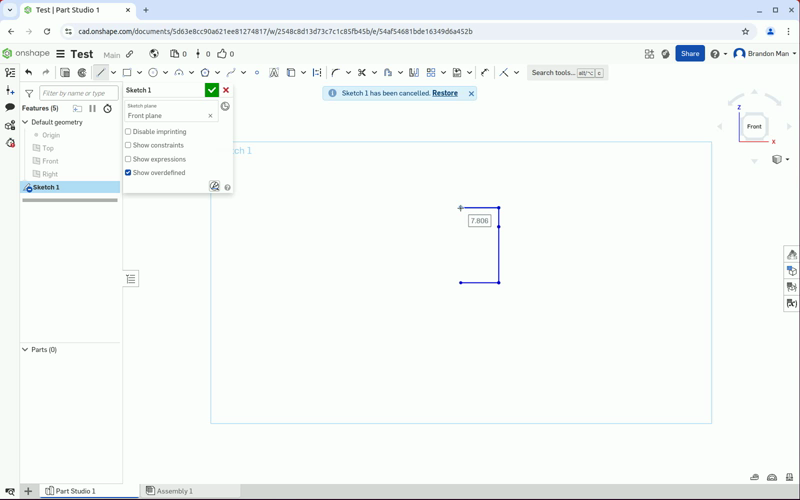
mouse_move(460, 282)
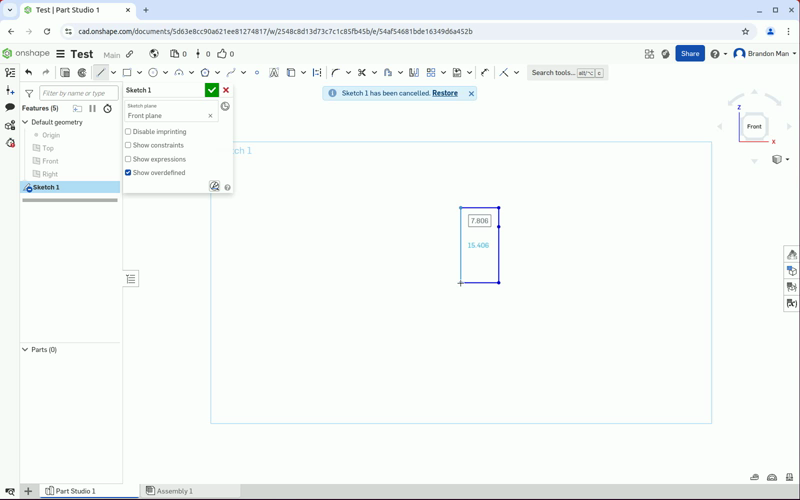
key_up(shift)
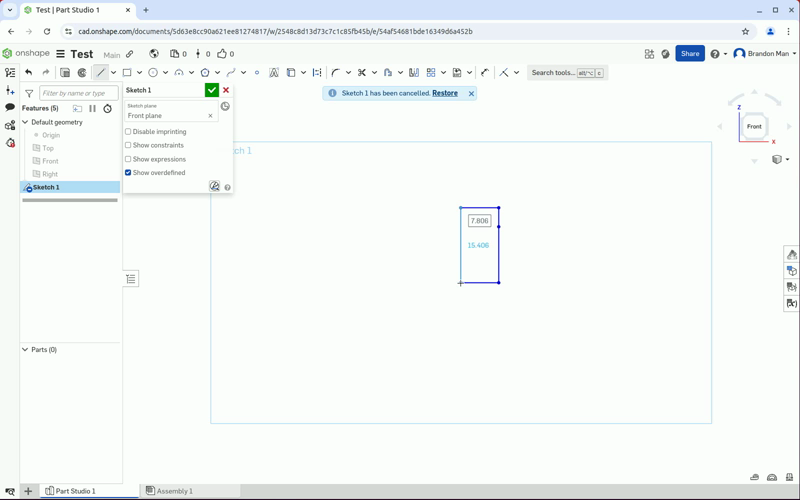
click(460, 282)
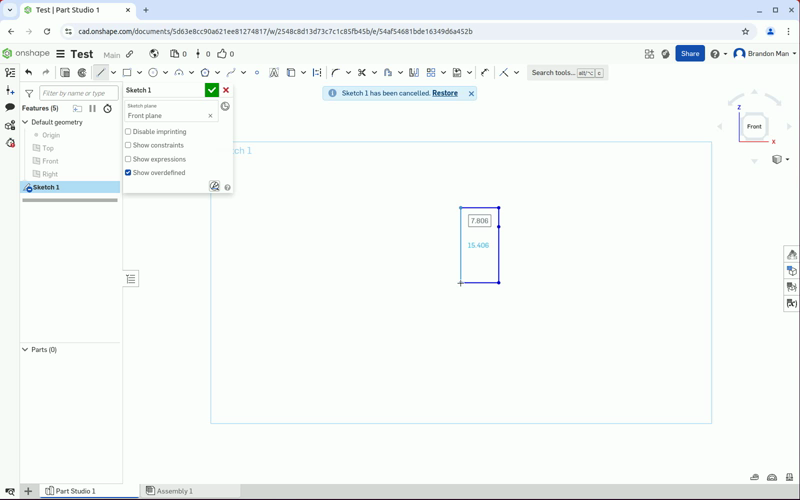
key(esc)
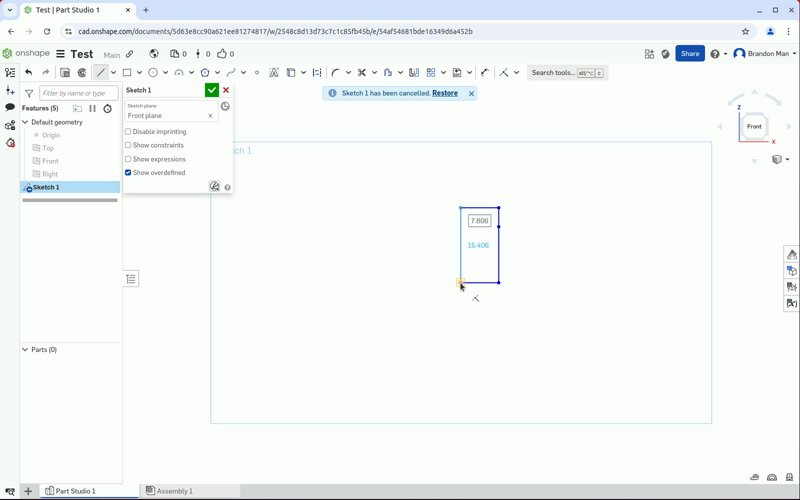
mouse_move(488, 256)
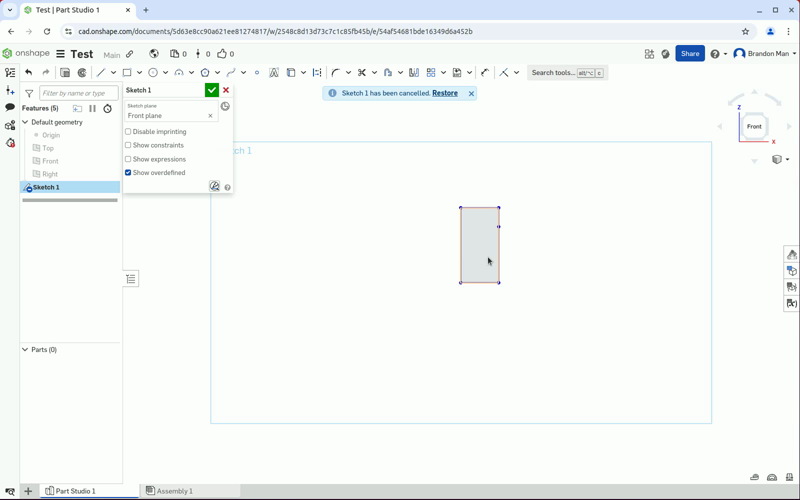
click(488, 256)
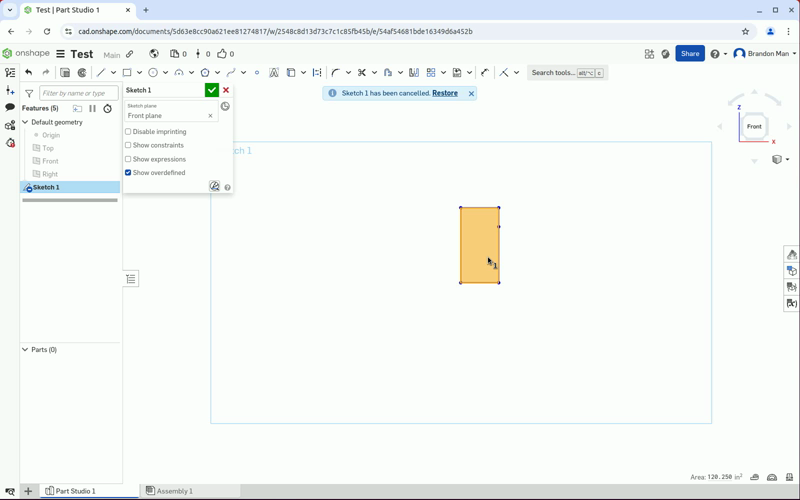
mouse_move(73, 352)
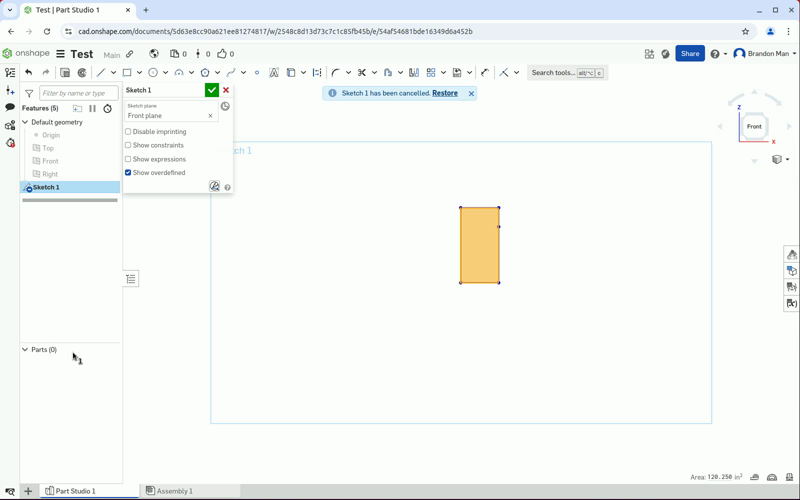
key(shift+y)
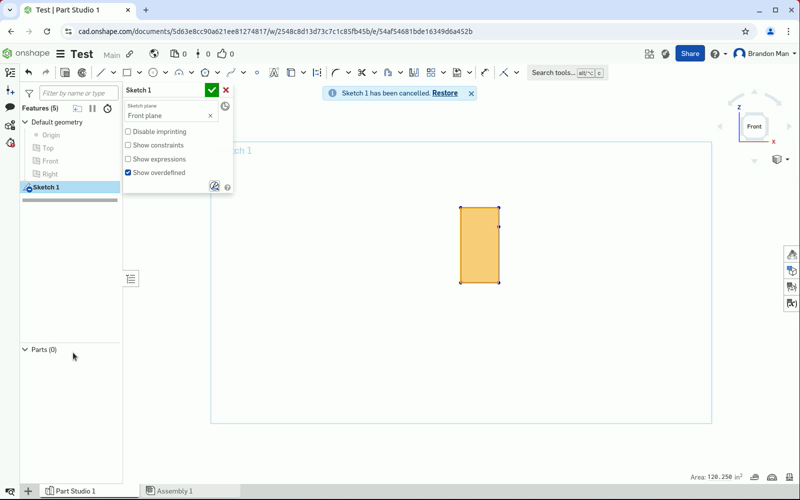
key(shift+e)
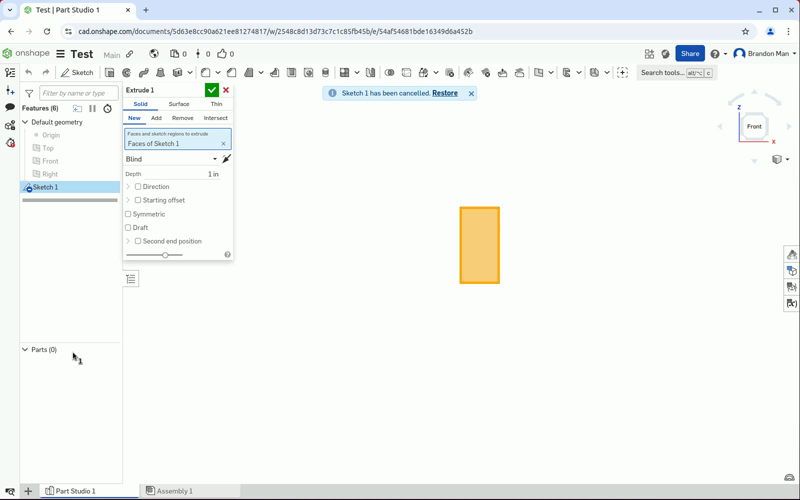
mouse_move(143, 106)
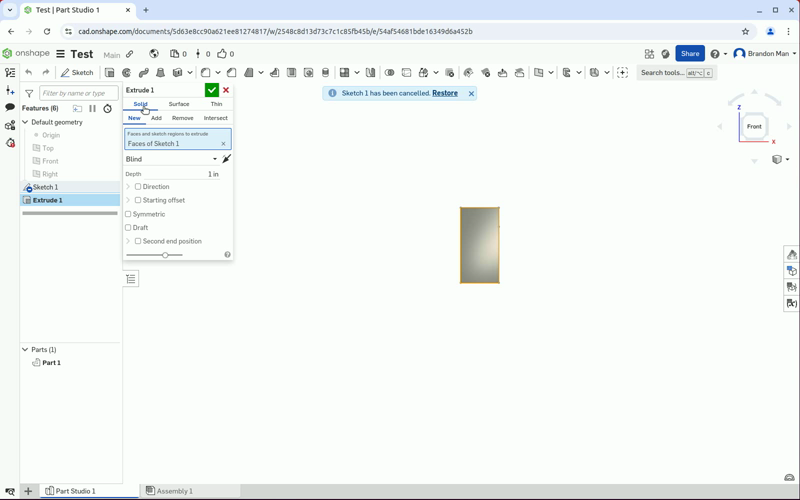
click(143, 106)
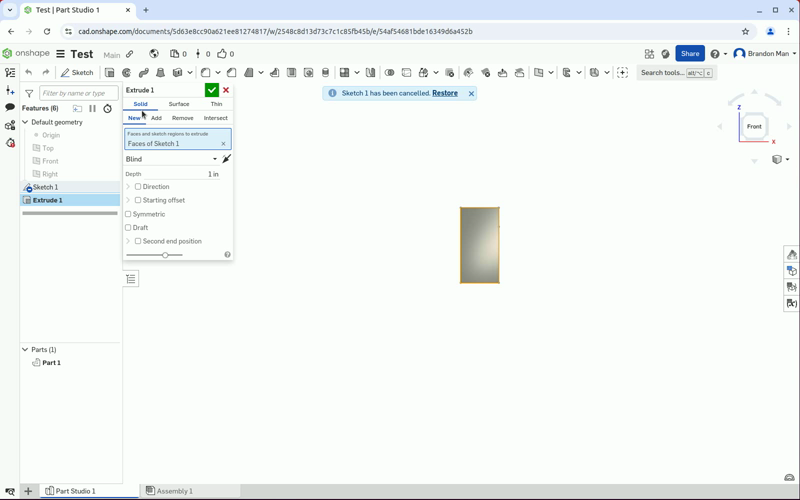
mouse_move(137, 120)
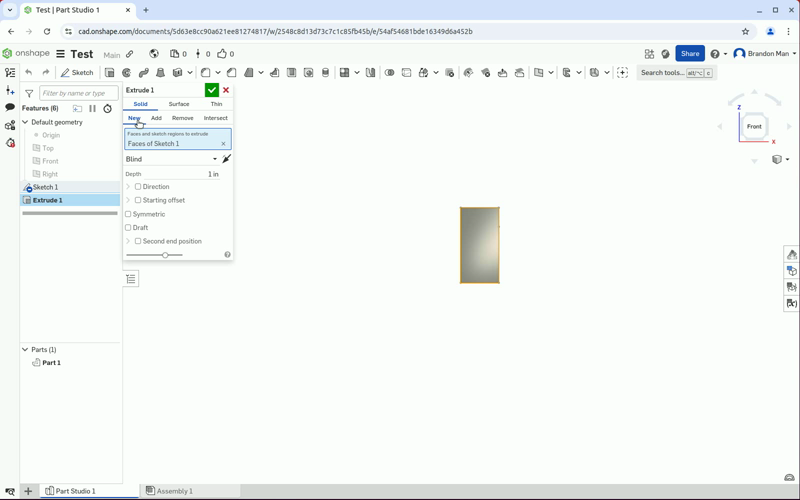
click(137, 120)
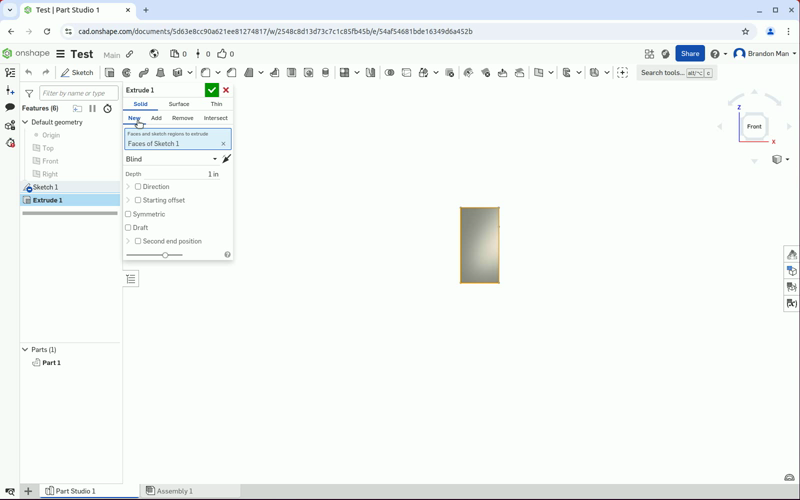
key(tab, 4)
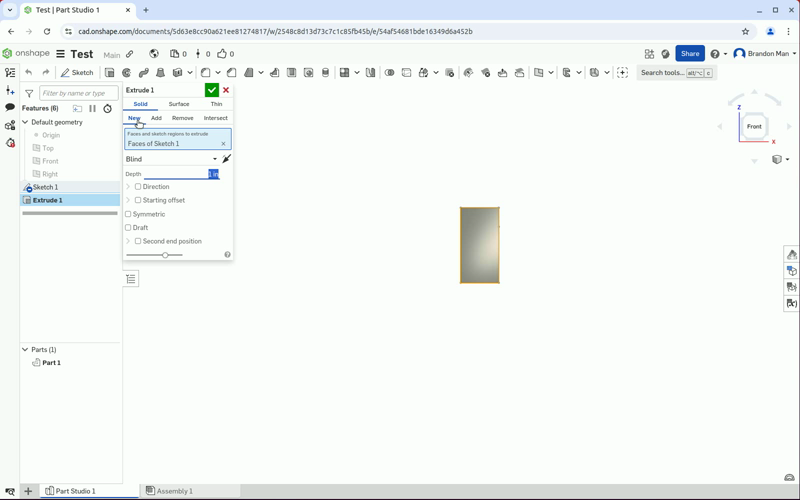
text(15.405)
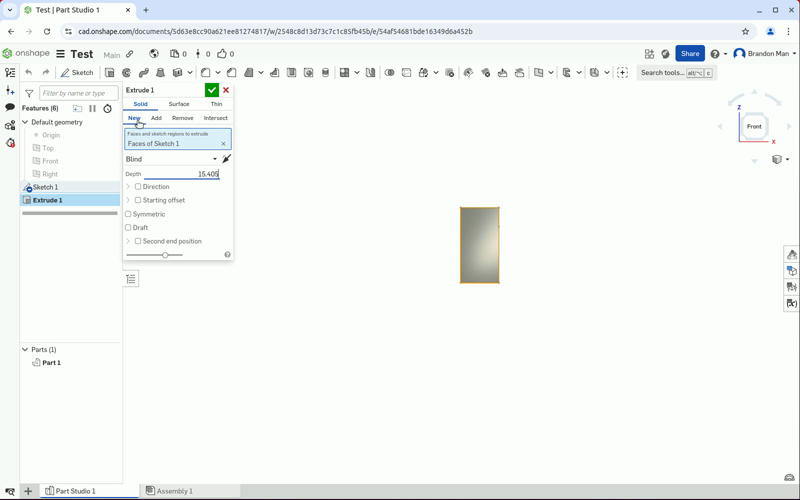
key(enter)
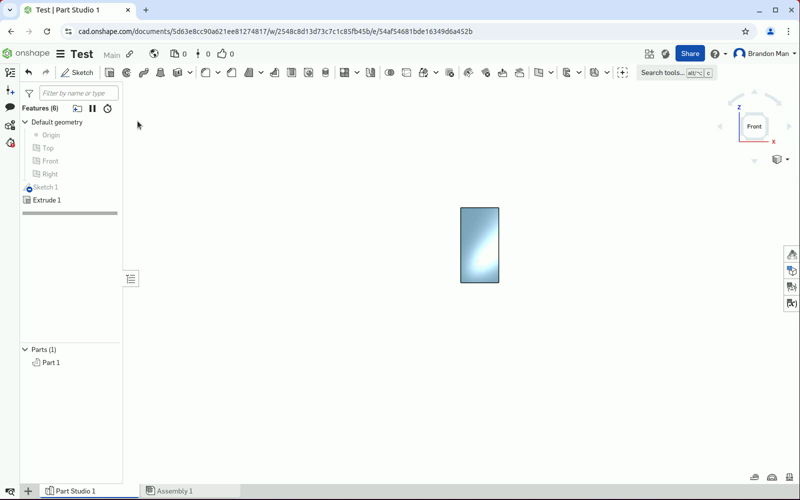
key(shift+h)
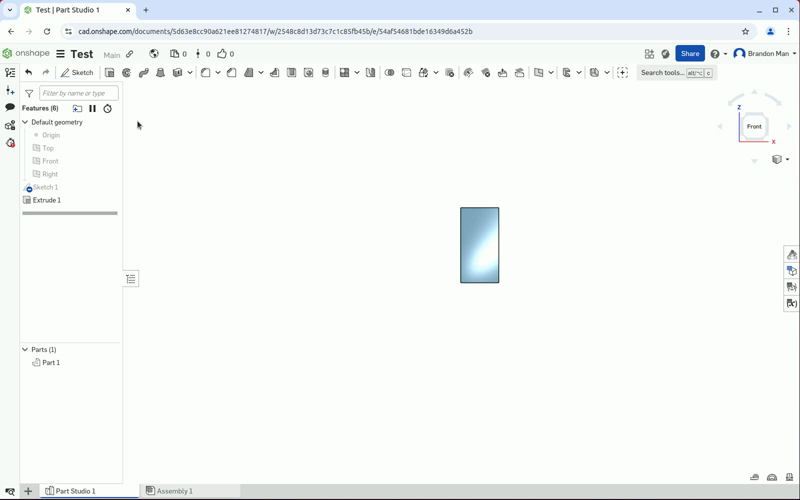
key(shift+h)
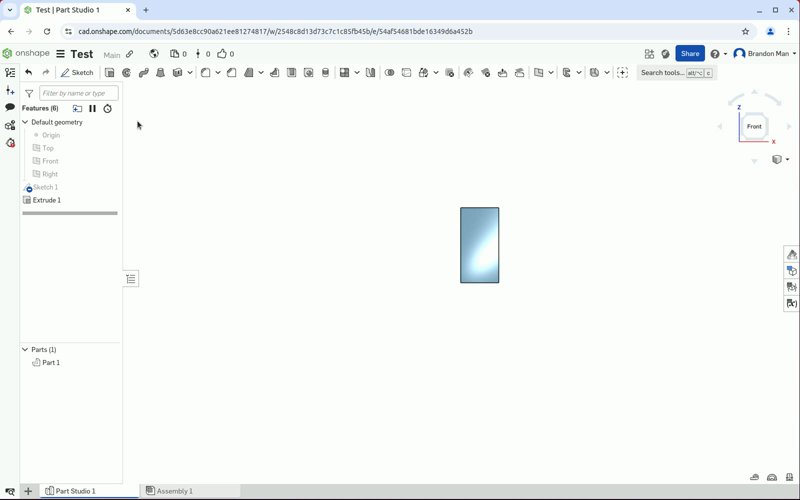
mouse_move(73, 189)
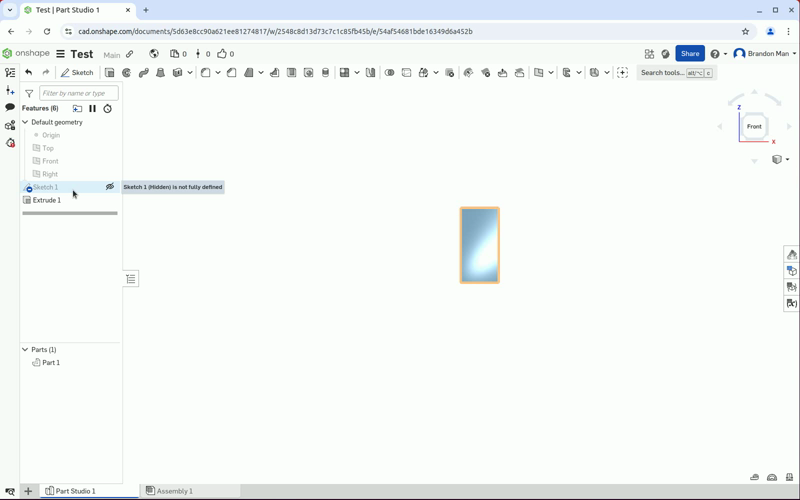
click(73, 189)
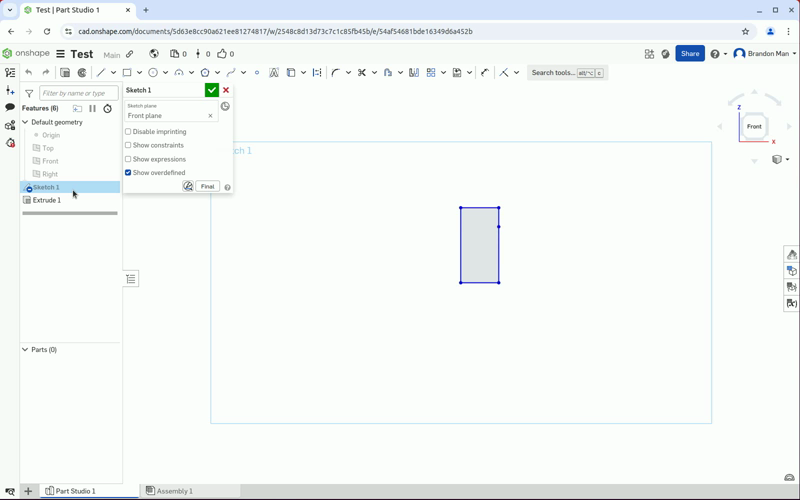
mouse_move(229, 92)
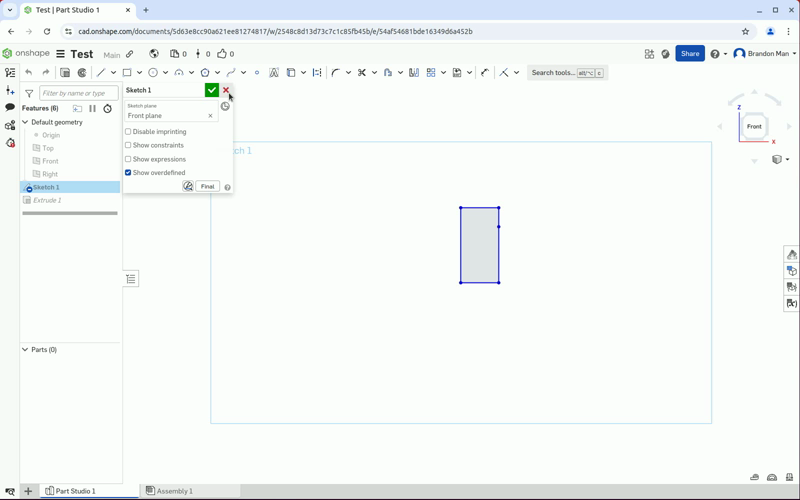
click(229, 92)
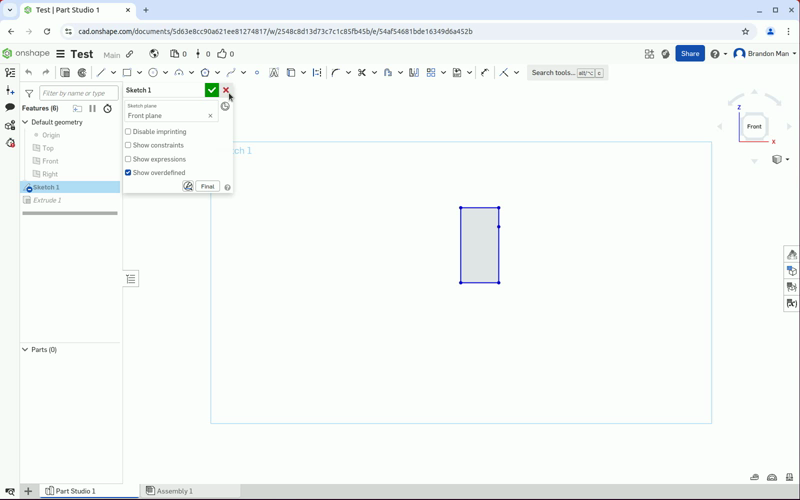
key(shift+s)
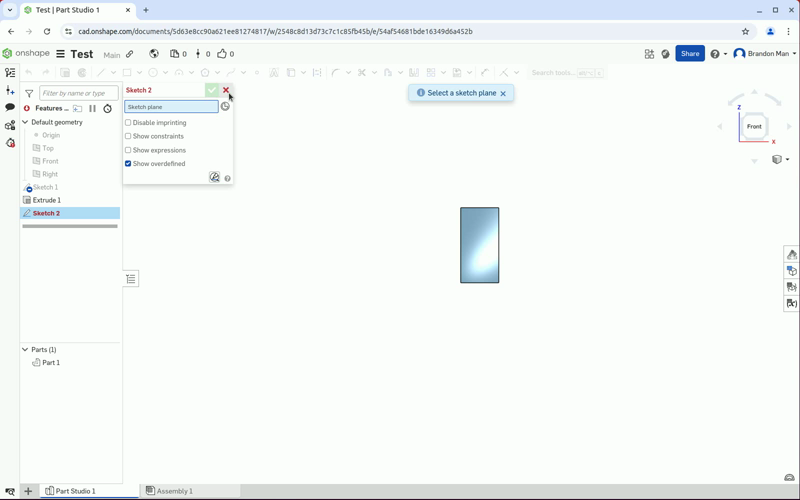
mouse_move(73, 163)
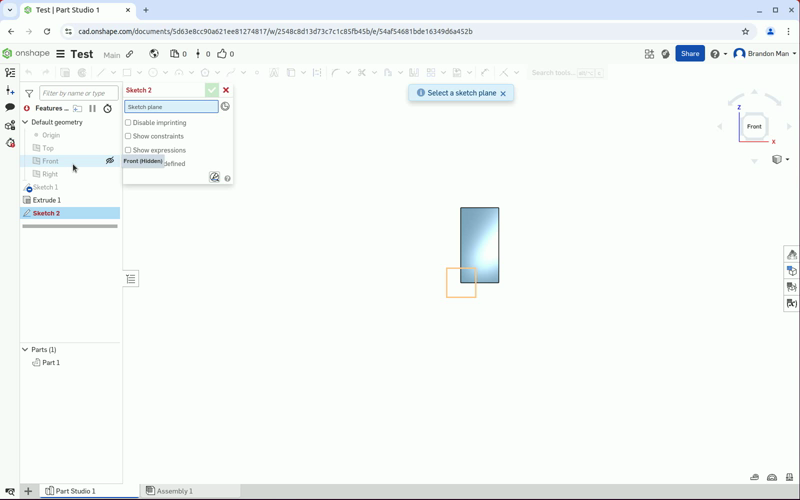
click(73, 163)
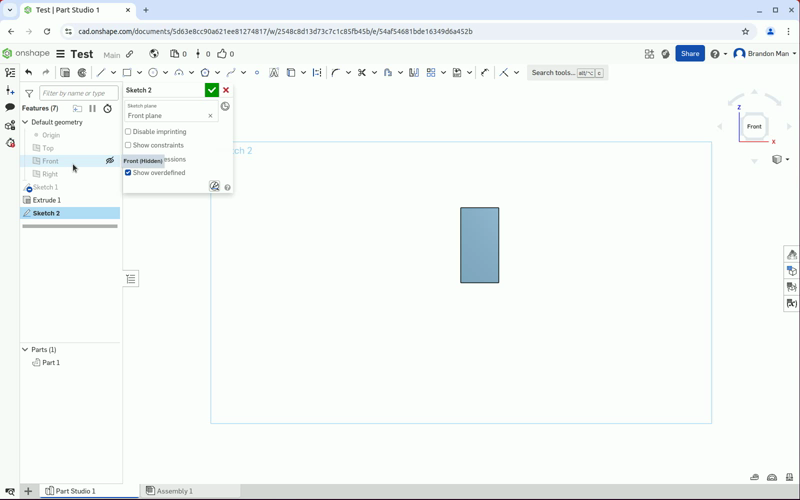
mouse_move(73, 352)
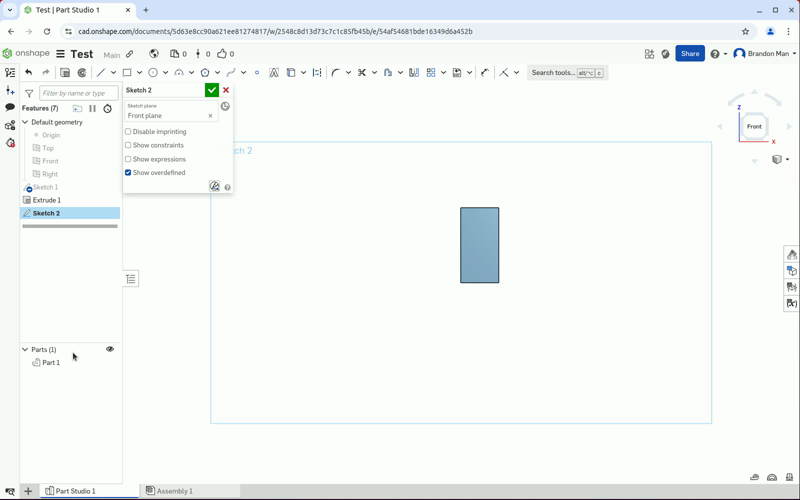
key(y)
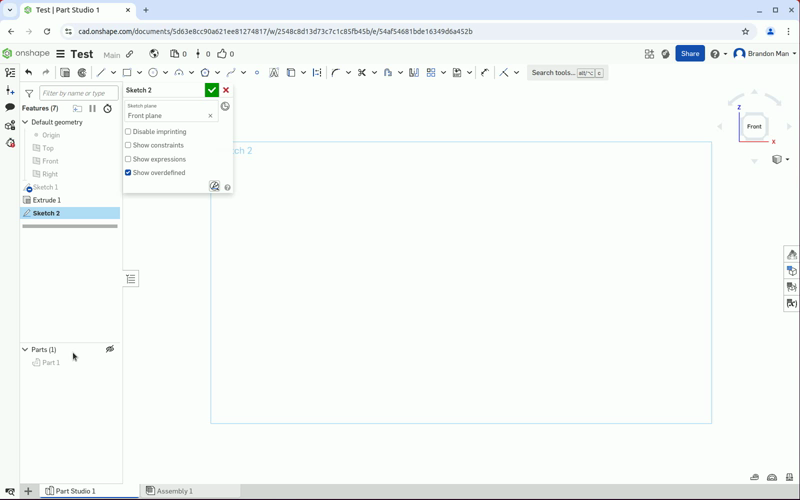
key(l)
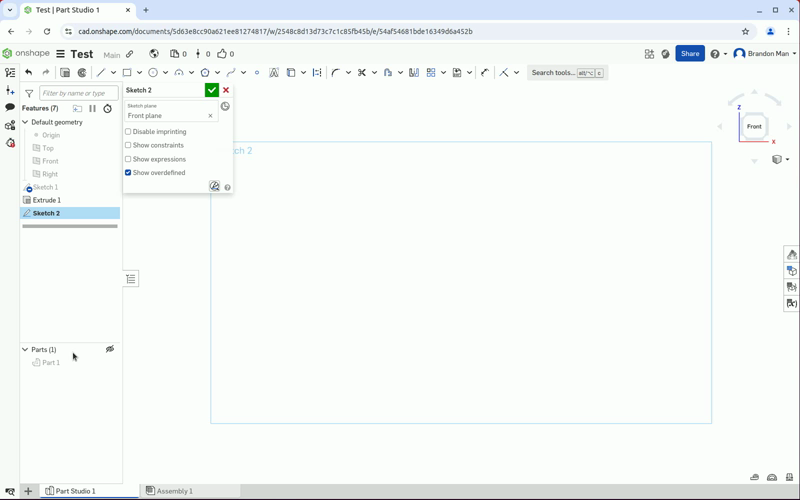
key_down(shift)
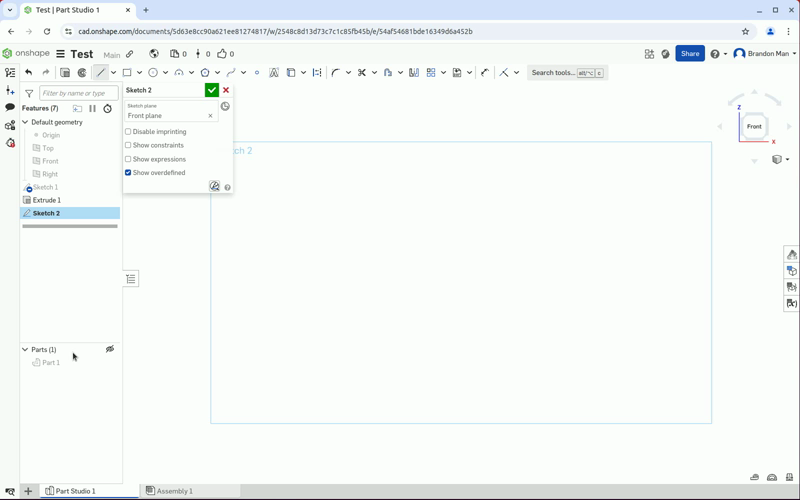
mouse_move(498, 282)
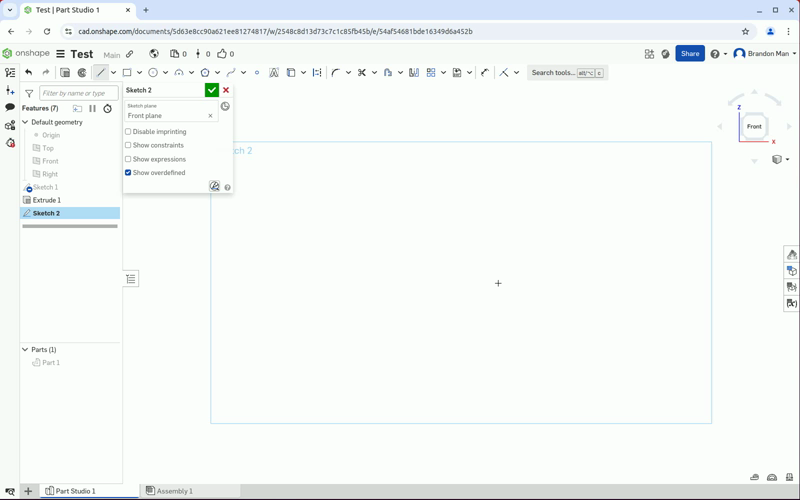
click(498, 282)
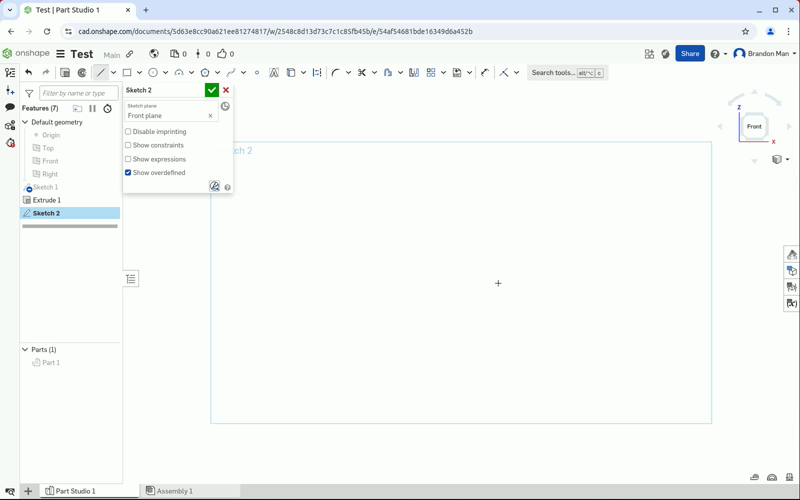
key_up(shift)
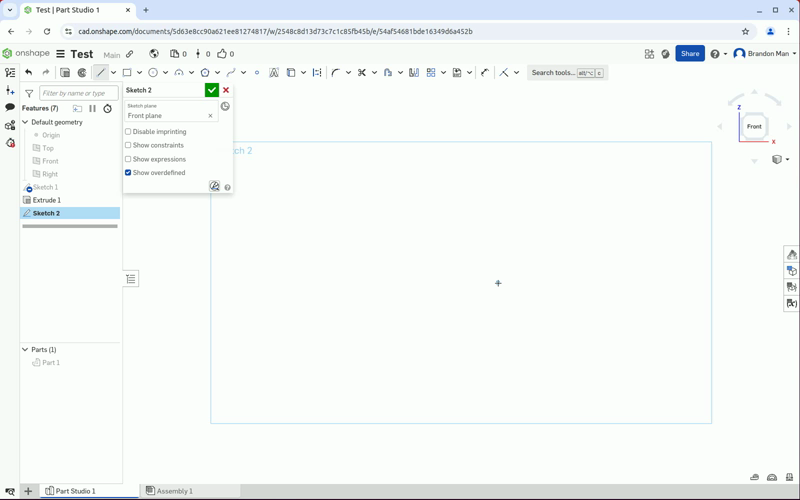
key_down(shift)
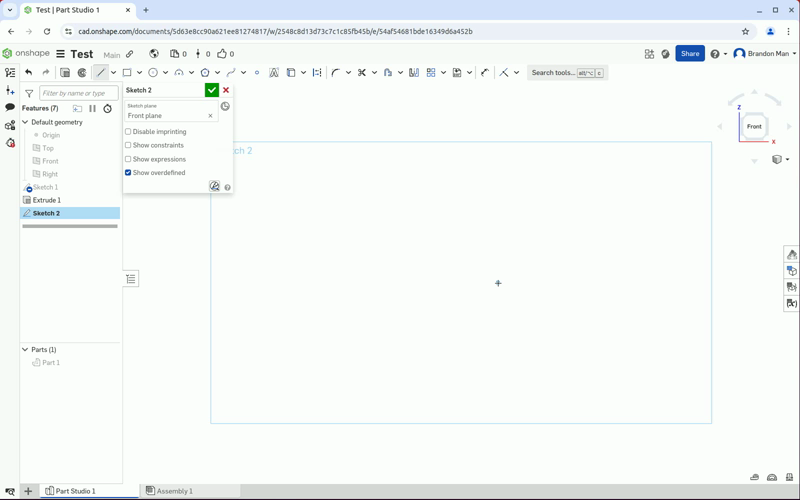
mouse_move(528, 282)
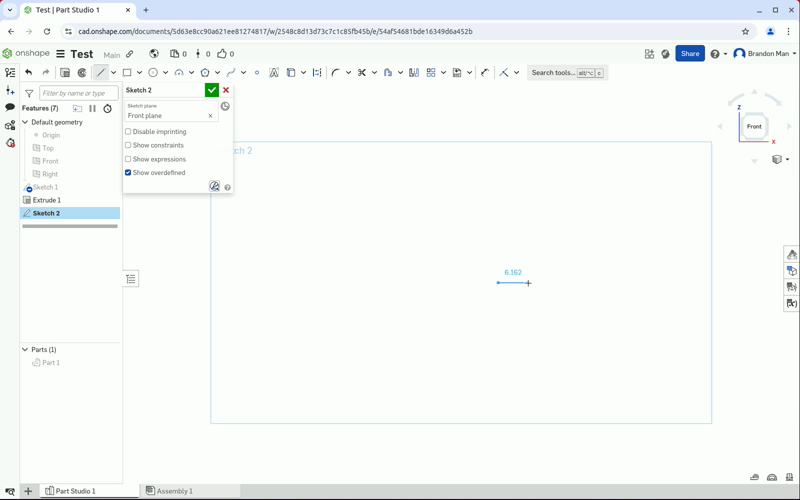
mouse_move(545, 282)
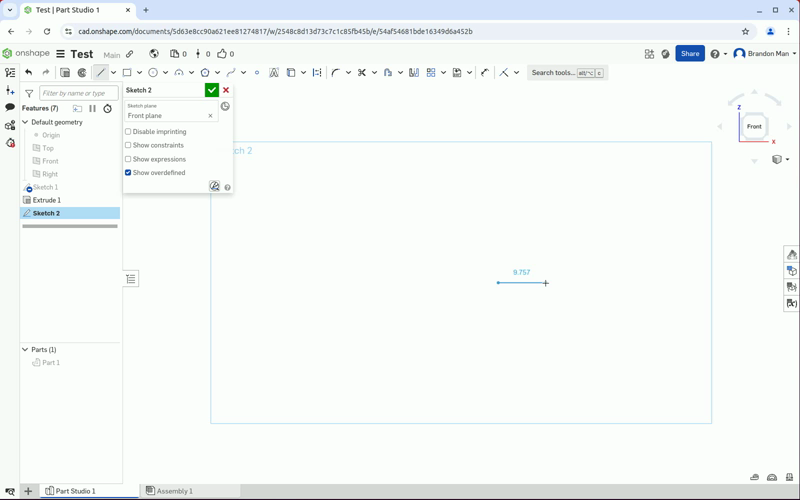
click(545, 282)
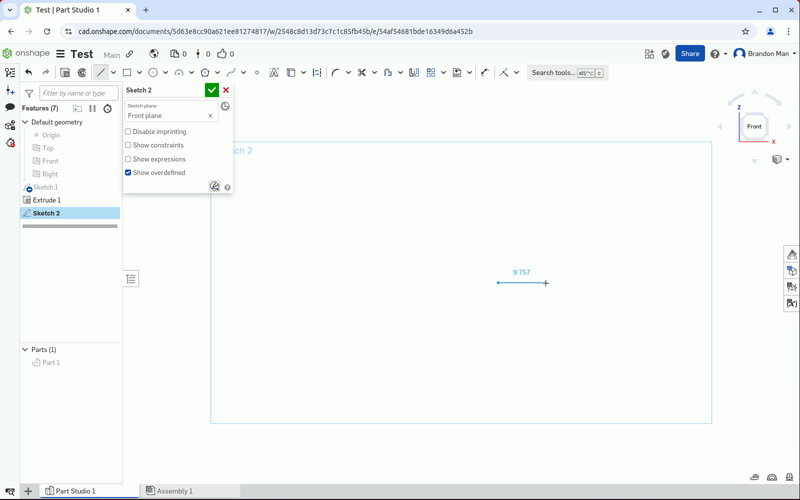
key_up(shift)
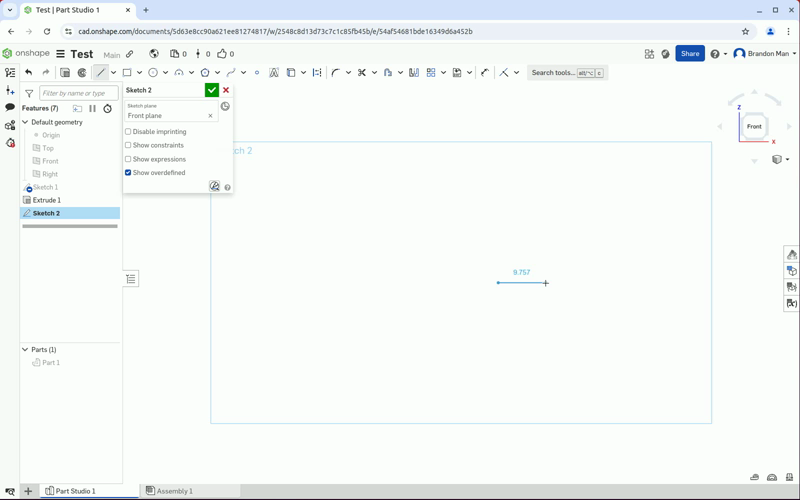
key(esc)
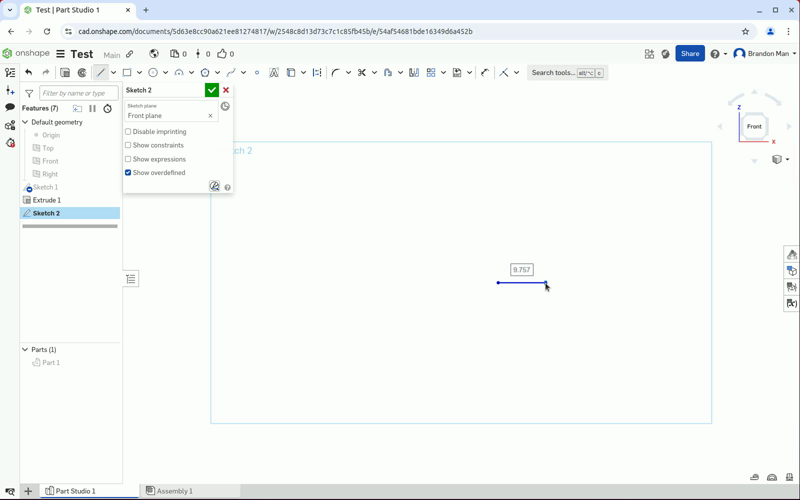
key(a)
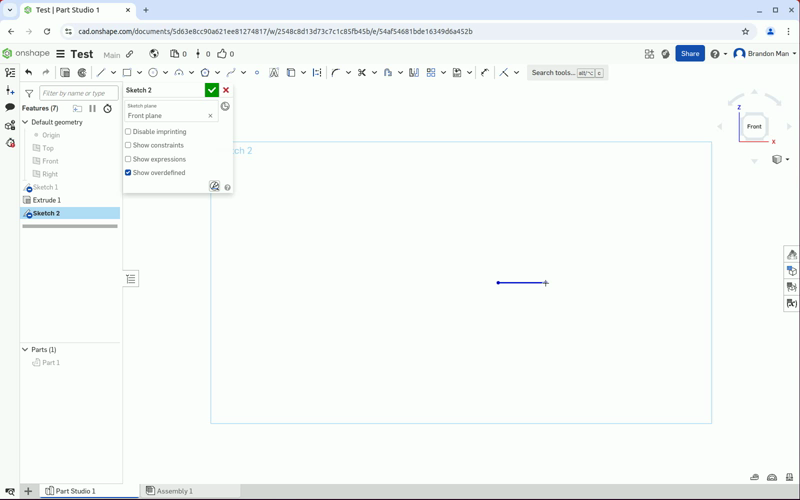
mouse_move(545, 282)
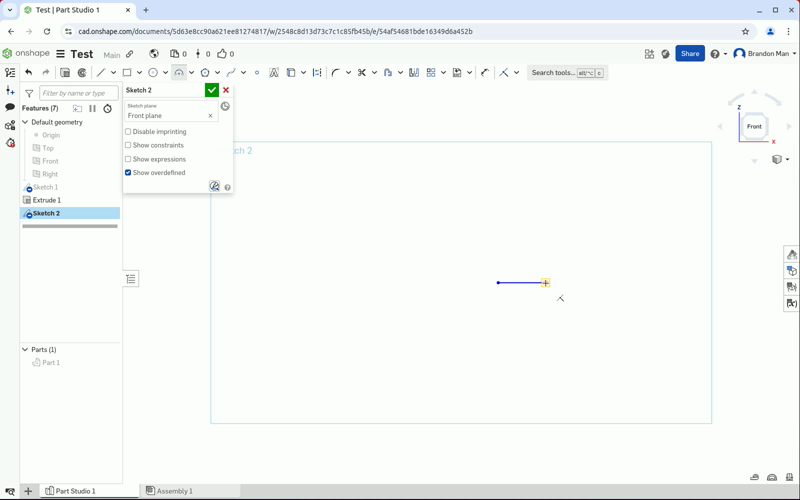
click(545, 282)
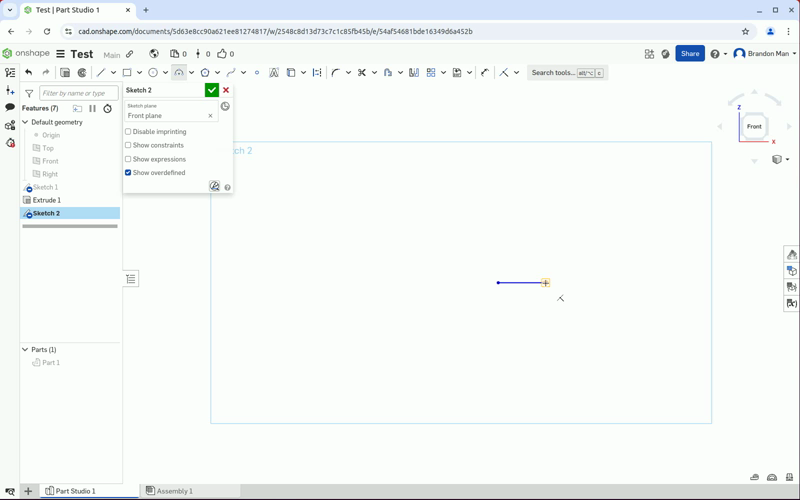
key_down(shift)
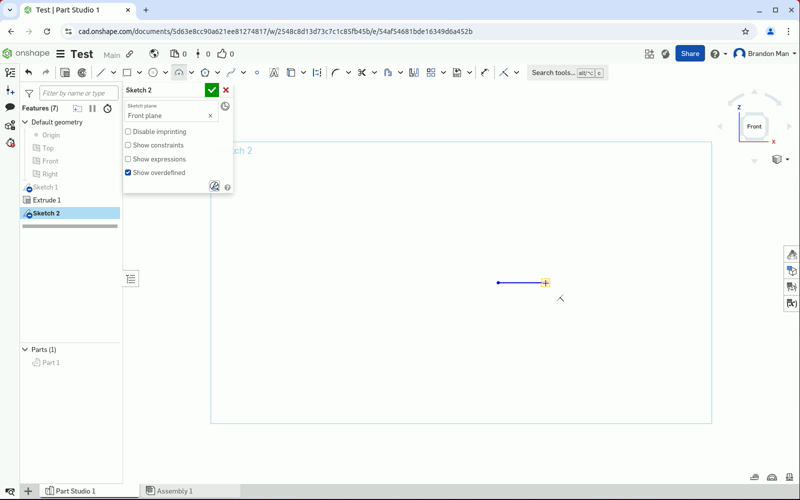
mouse_move(545, 226)
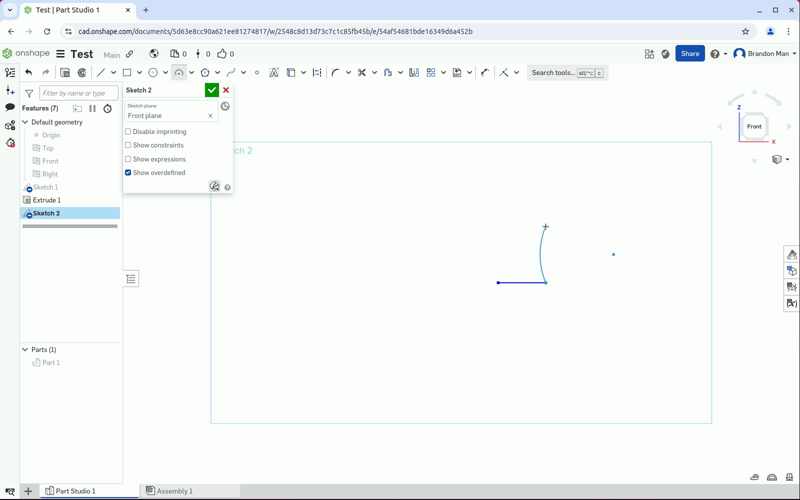
click(545, 226)
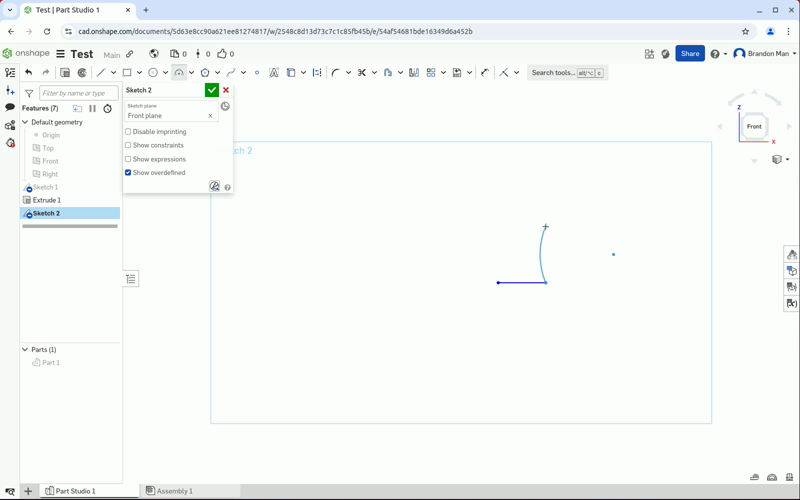
mouse_move(517, 254)
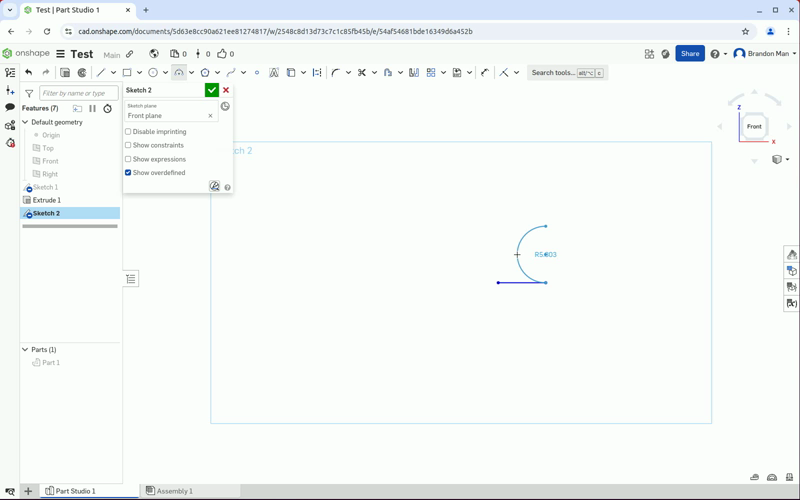
click(517, 254)
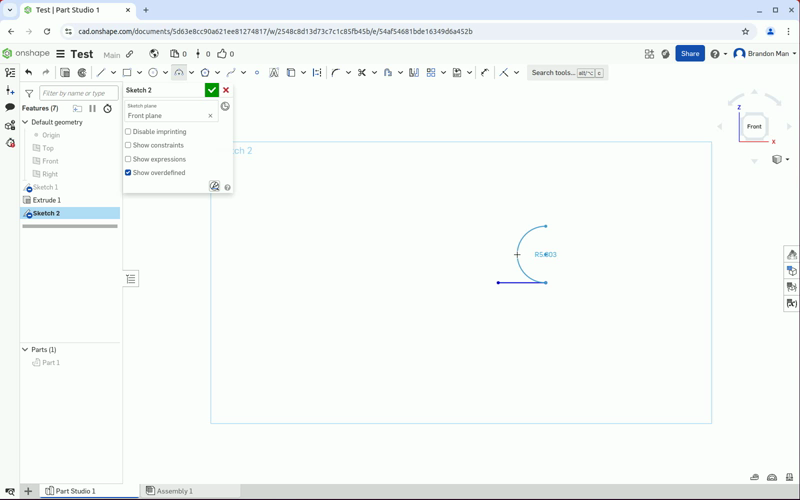
key_up(shift)
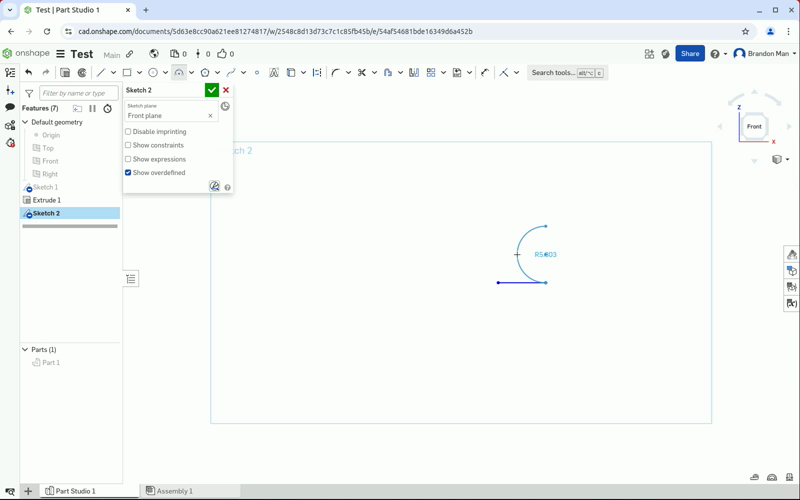
key(esc)
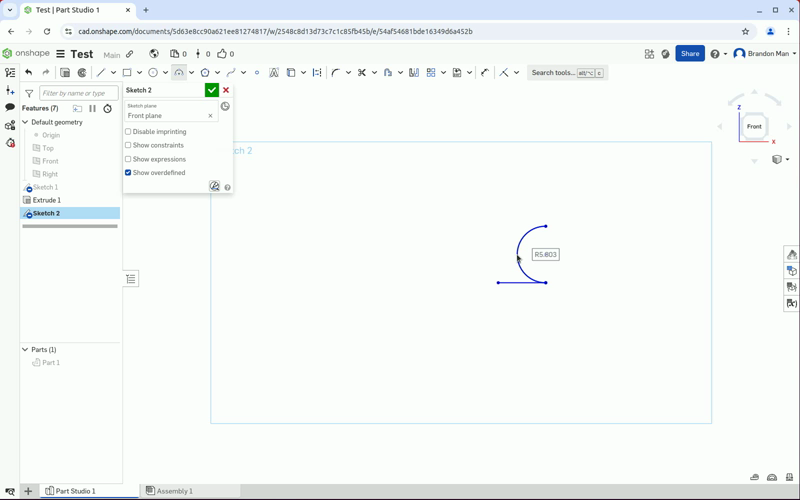
key(l)
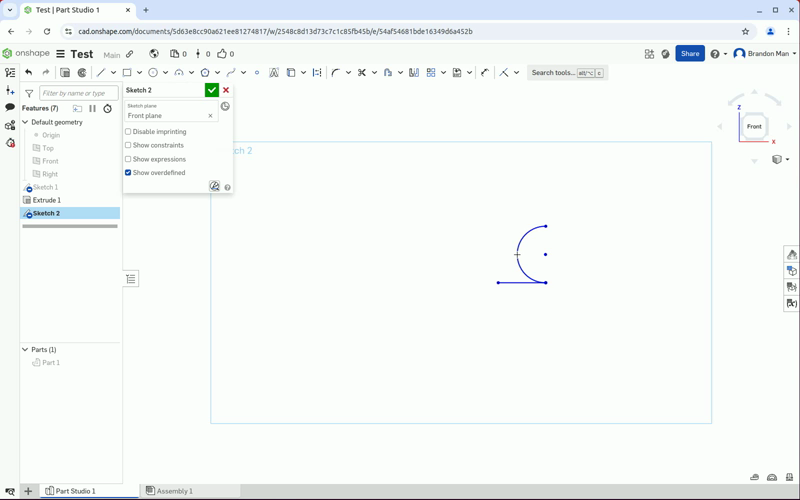
mouse_move(545, 226)
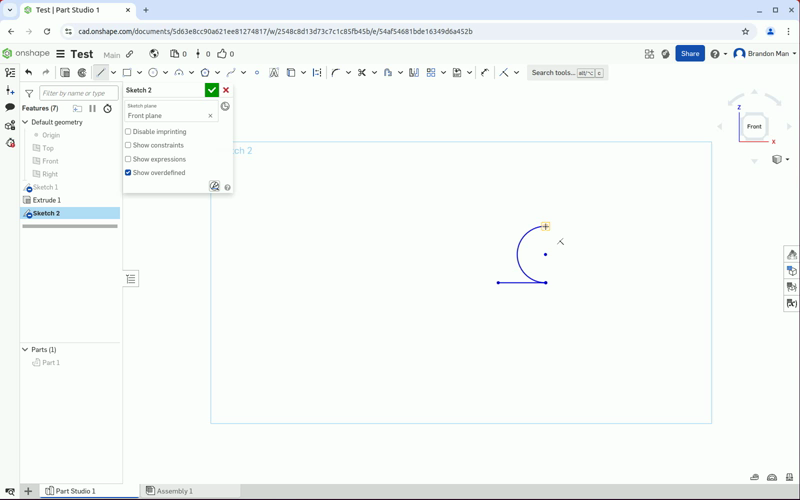
click(545, 226)
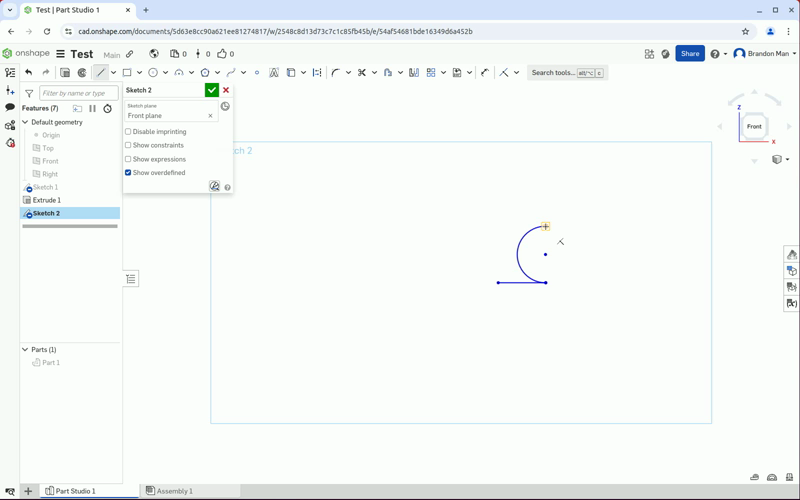
key_down(shift)
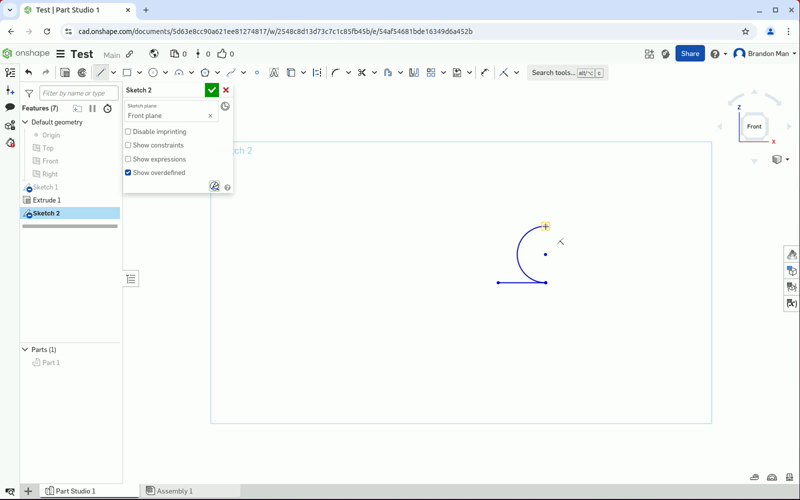
mouse_move(575, 226)
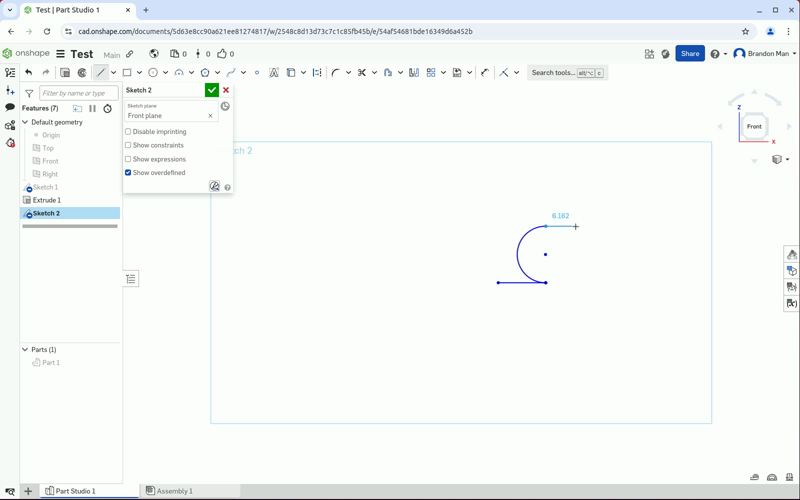
mouse_move(498, 226)
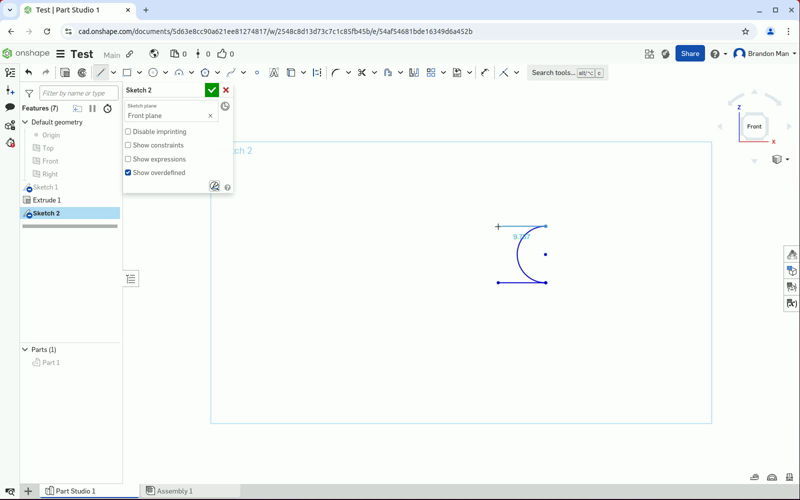
click(498, 226)
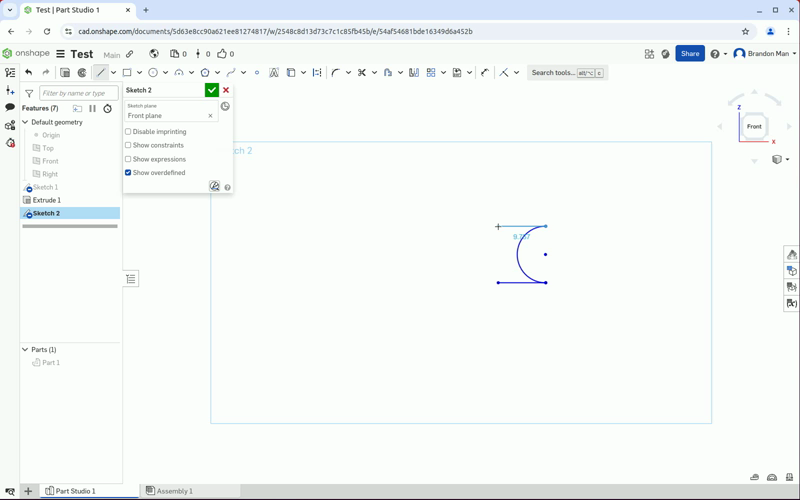
key_up(shift)
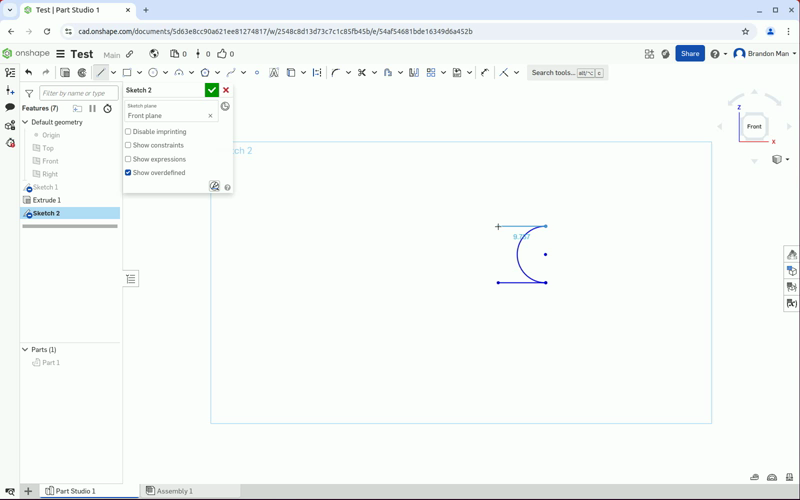
mouse_move(528, 226)
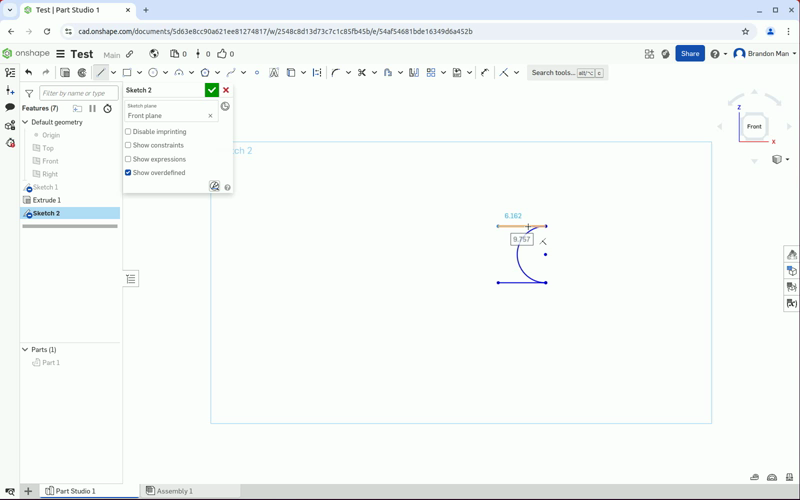
key_down(shift)
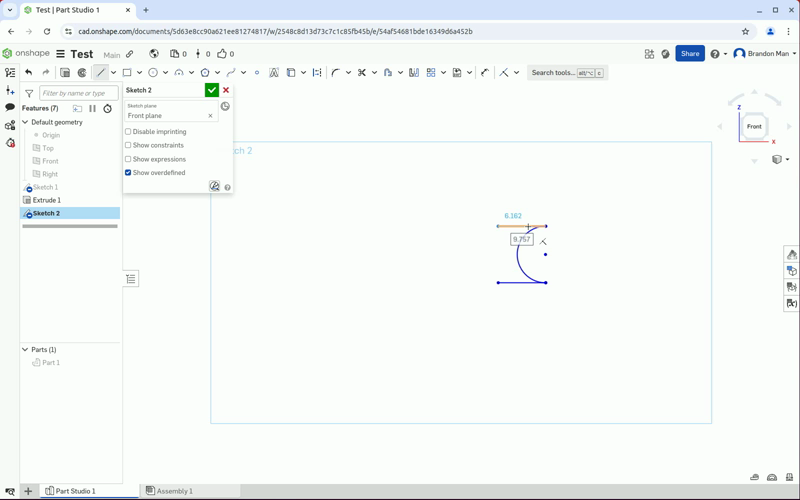
mouse_move(498, 282)
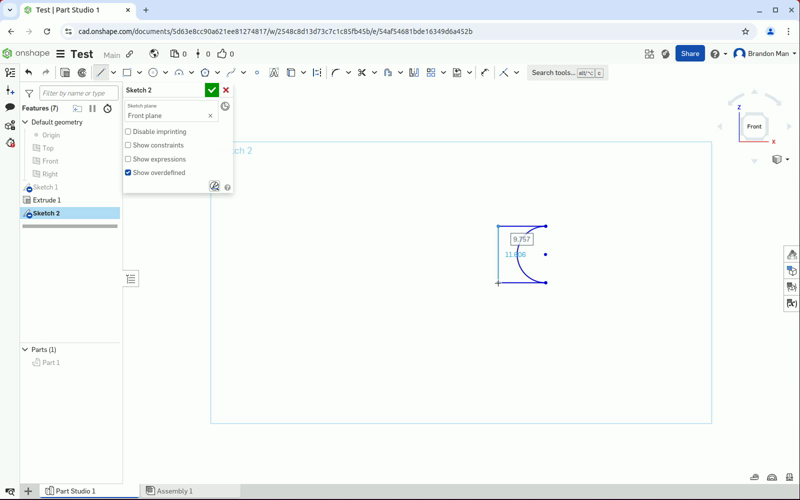
key_up(shift)
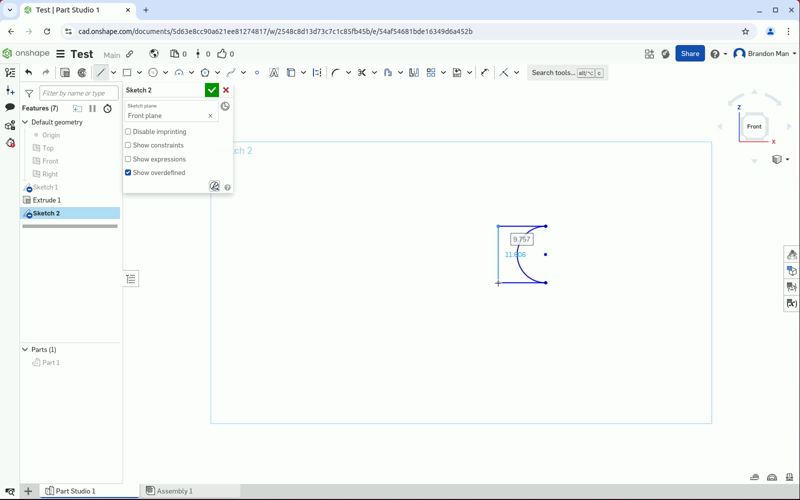
click(498, 282)
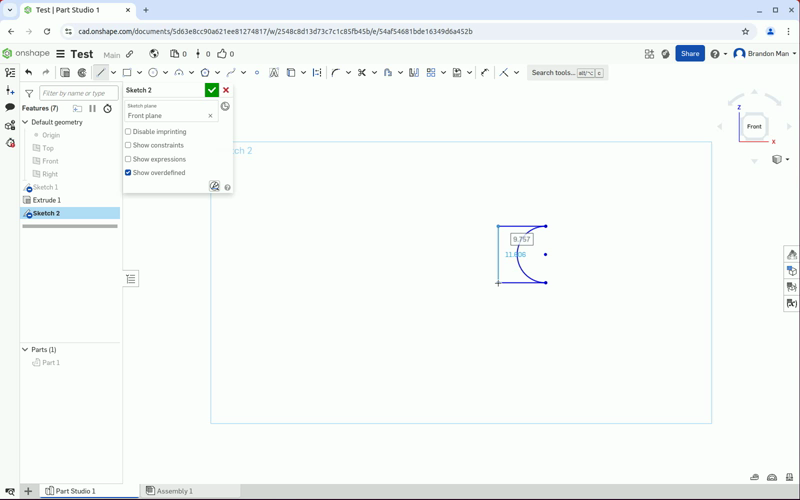
key(esc)
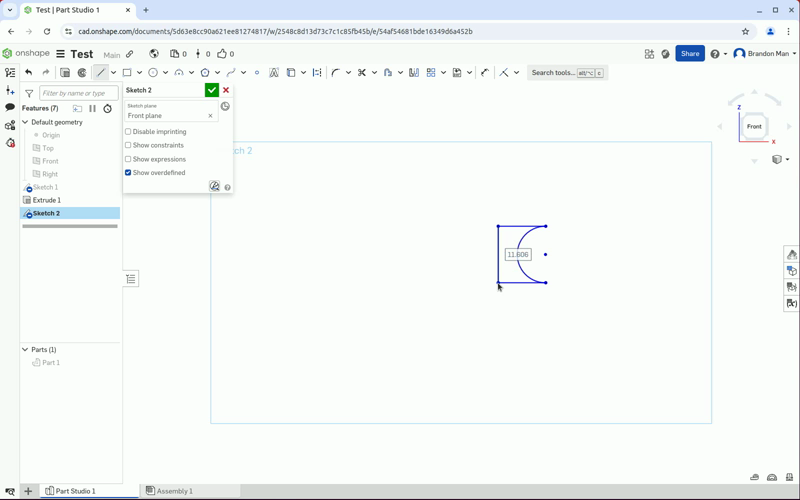
mouse_move(524, 231)
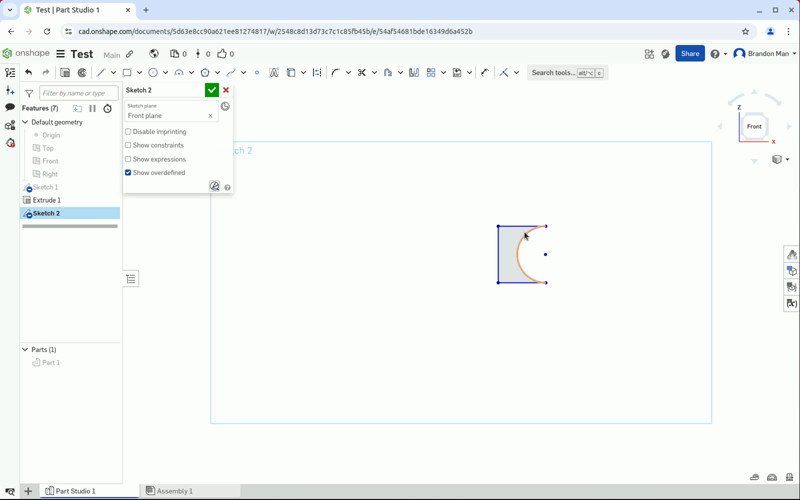
scroll(6)
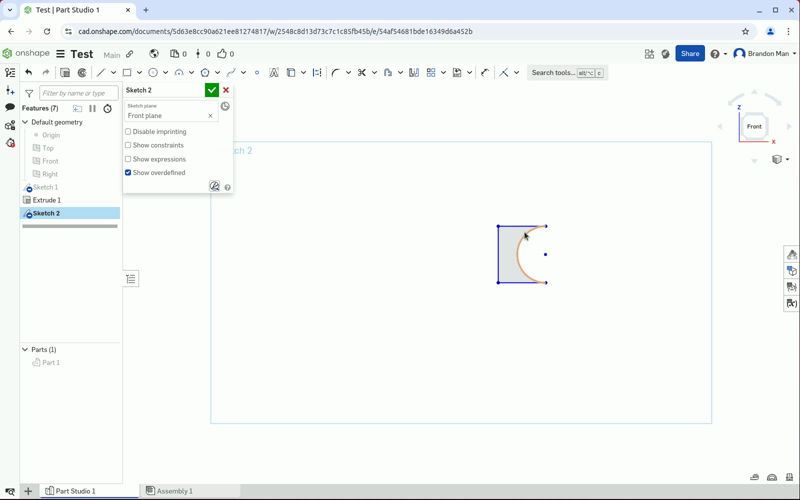
scroll(6)
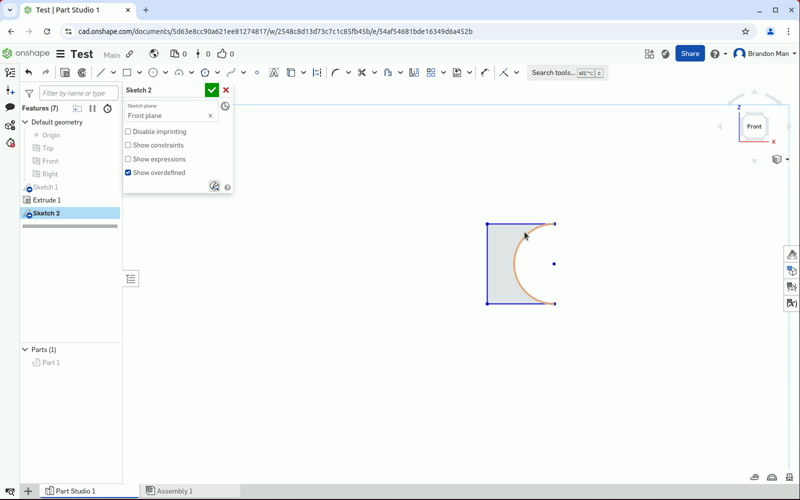
scroll(6)
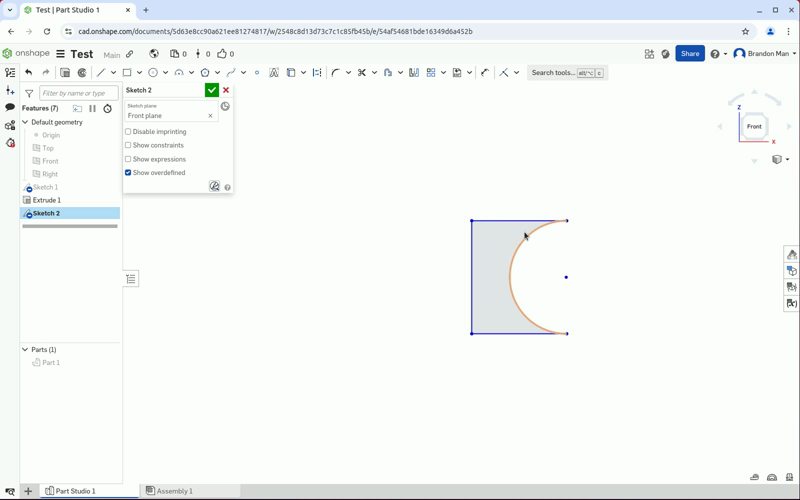
scroll(6)
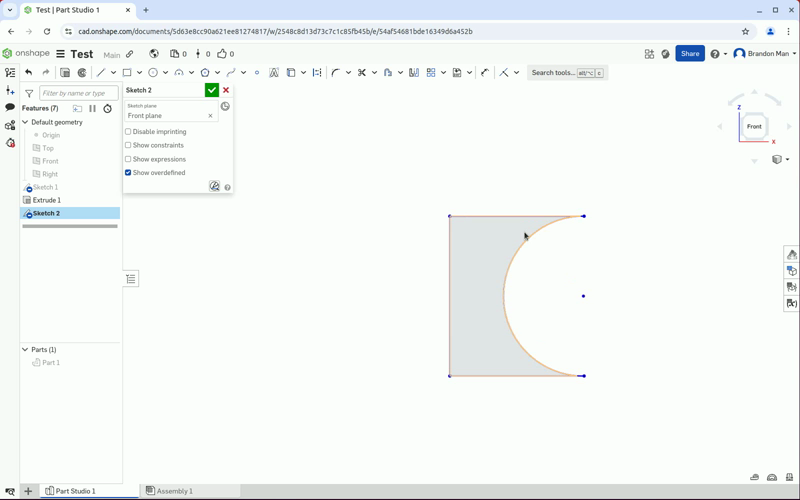
scroll(6)
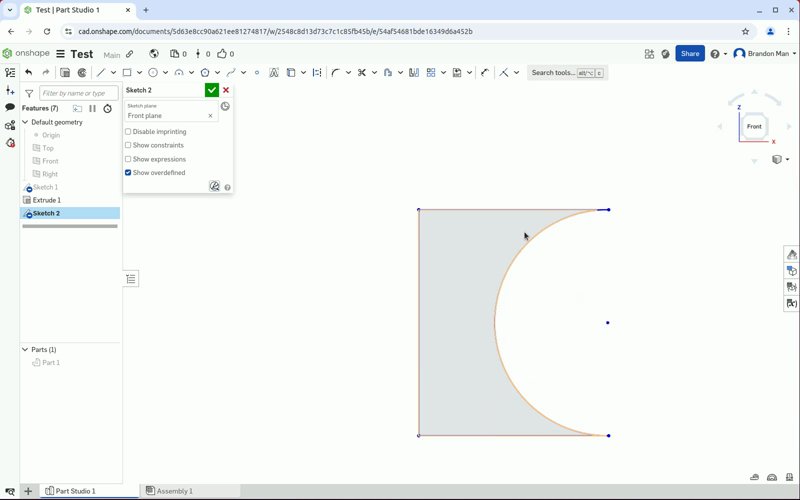
scroll(6)
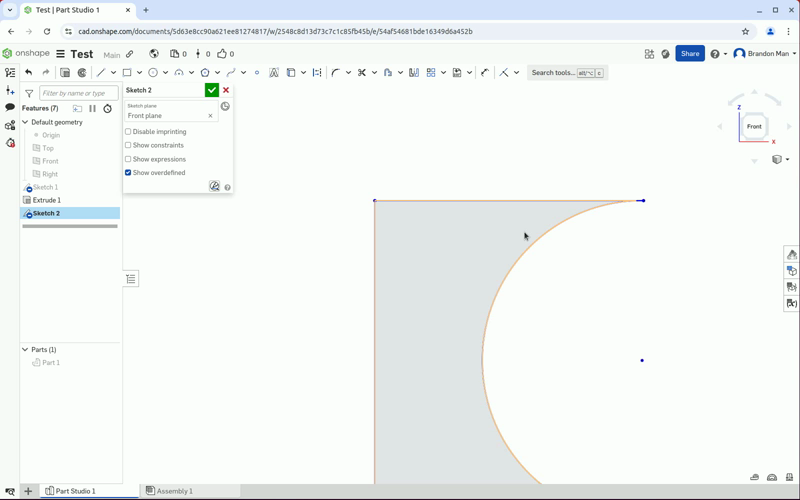
scroll(6)
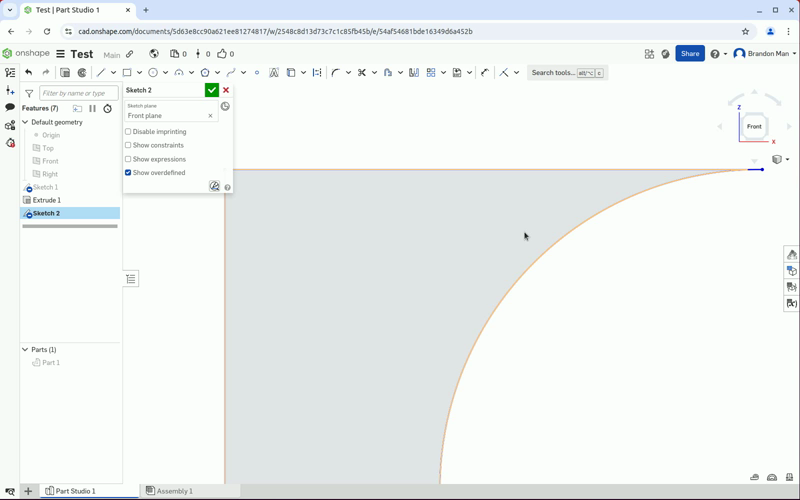
click(524, 231)
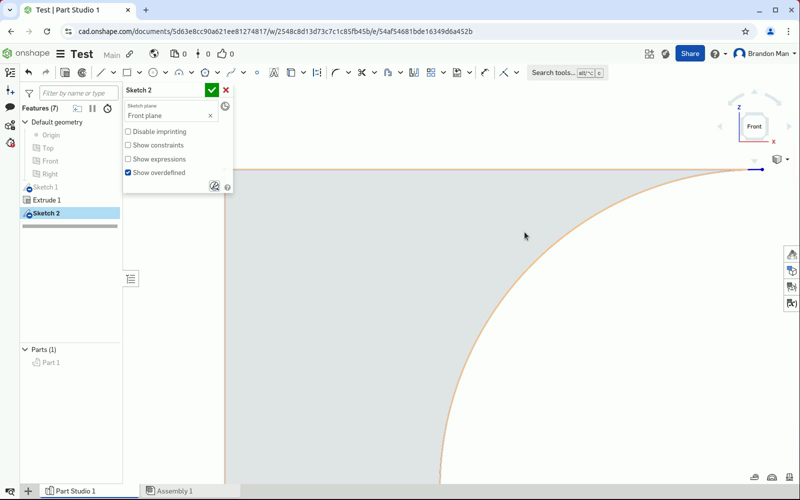
scroll(-6)
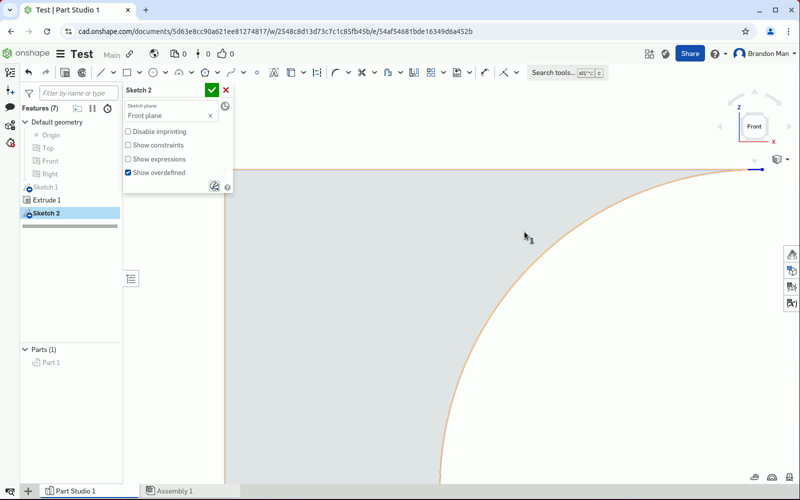
scroll(-6)
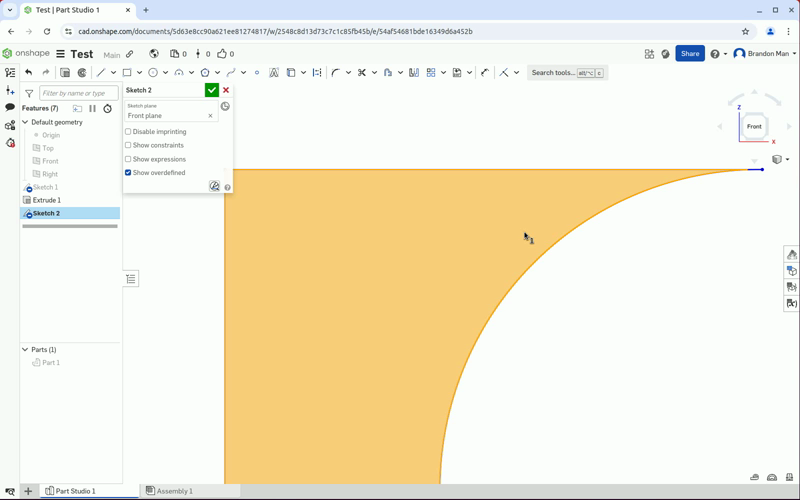
scroll(-6)
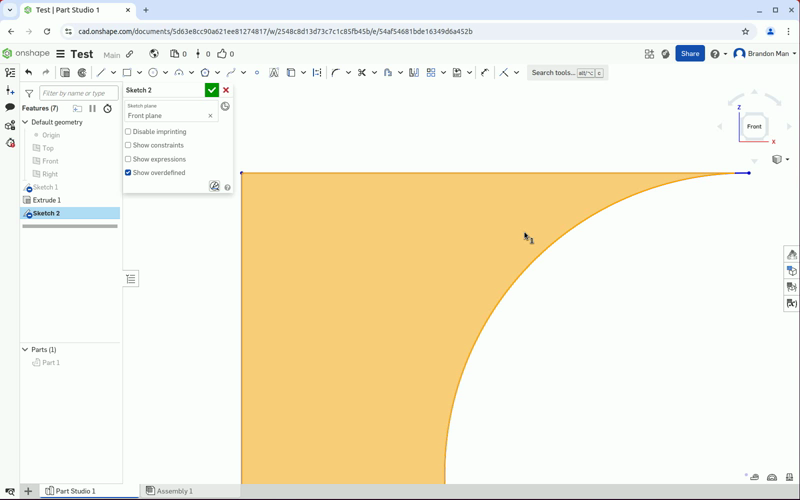
scroll(-6)
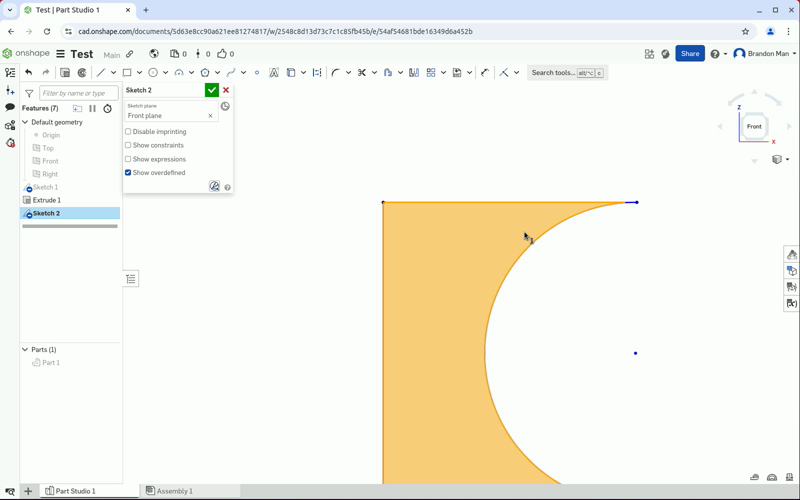
scroll(-6)
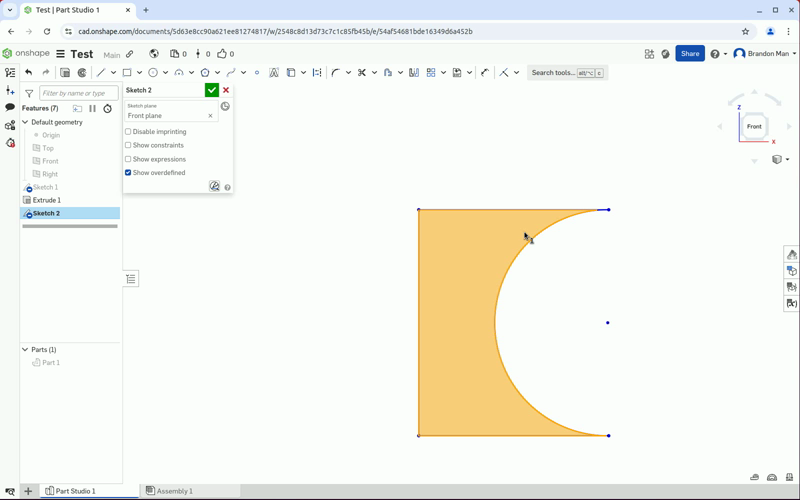
scroll(-6)
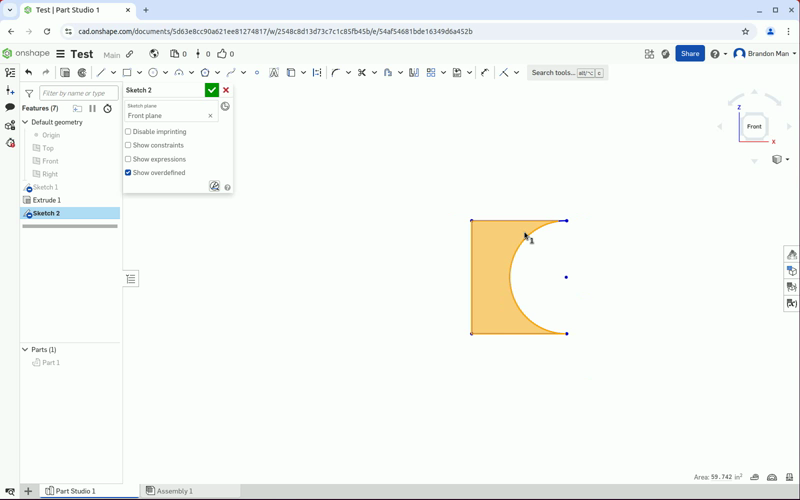
scroll(-6)
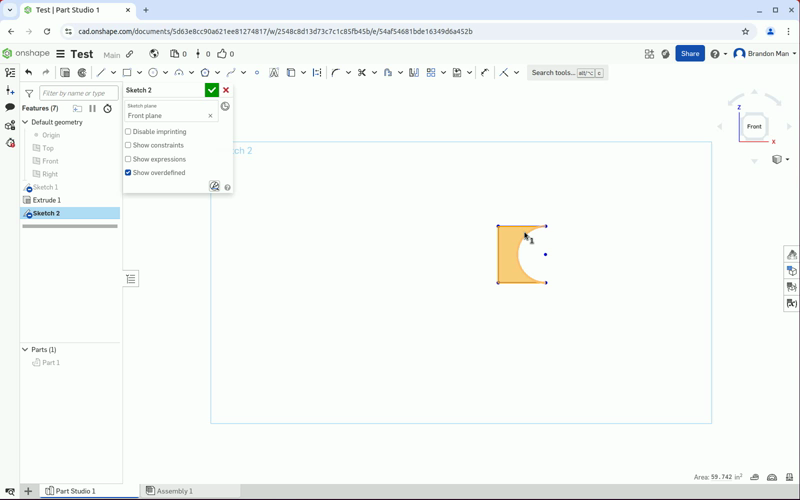
mouse_move(73, 352)
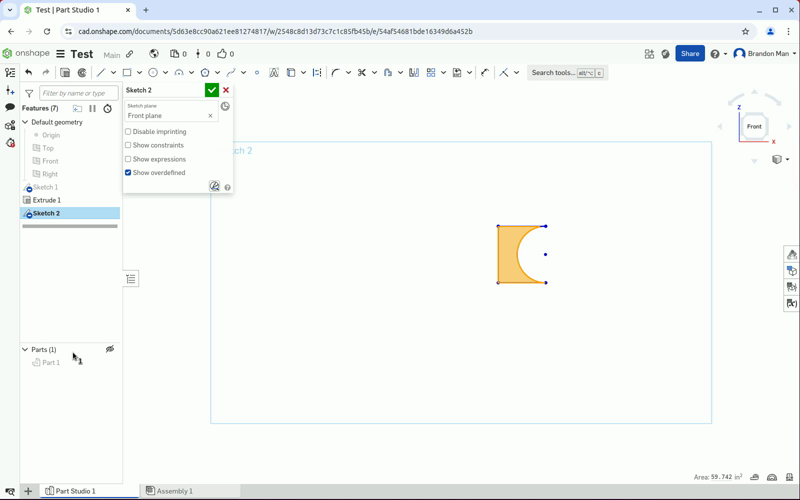
key(shift+y)
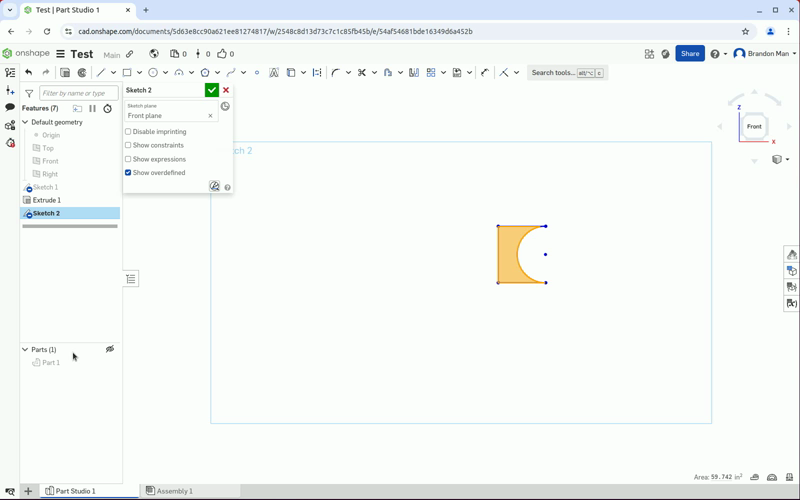
key(shift+e)
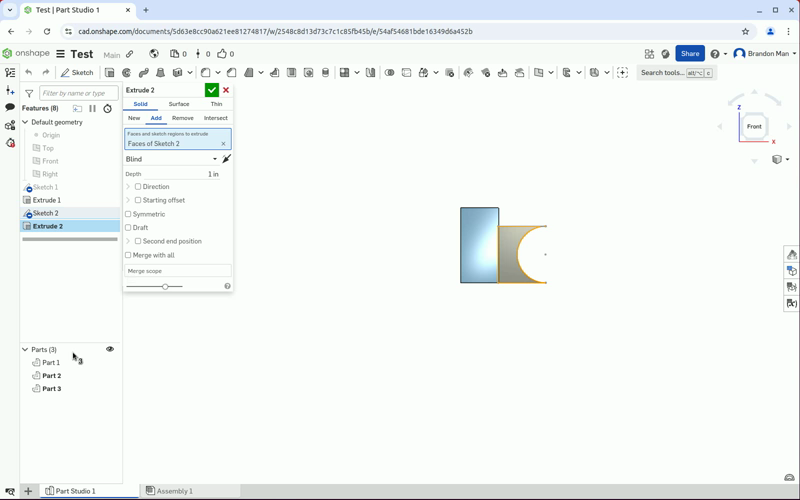
mouse_move(143, 106)
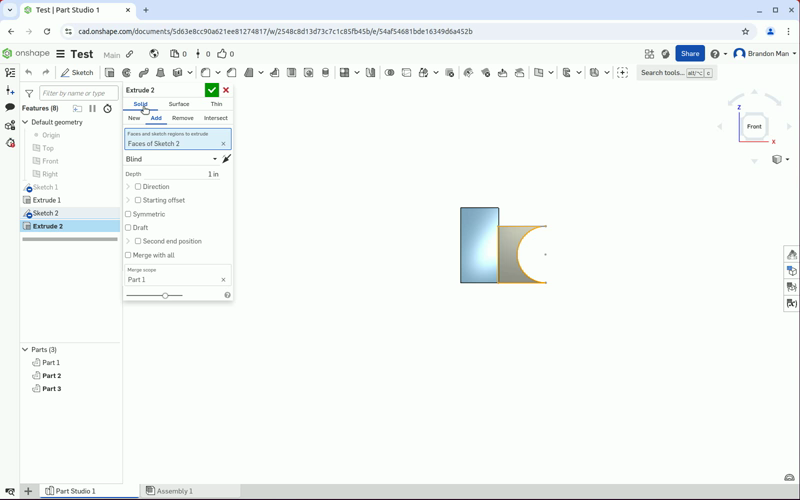
click(143, 106)
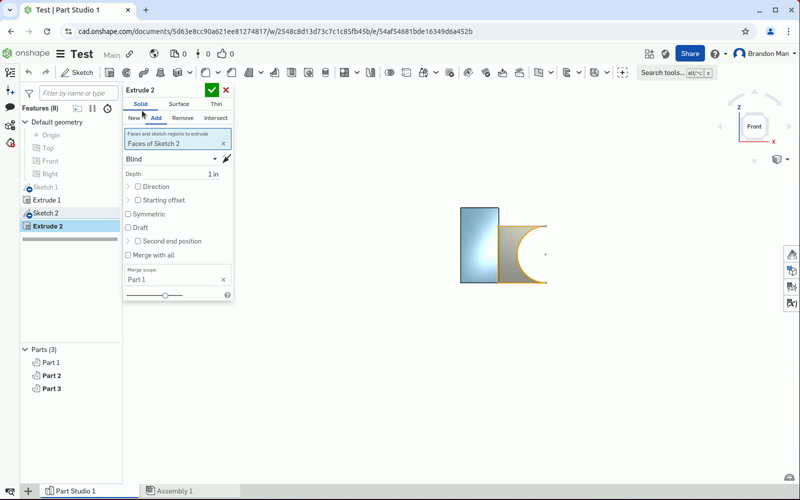
mouse_move(137, 120)
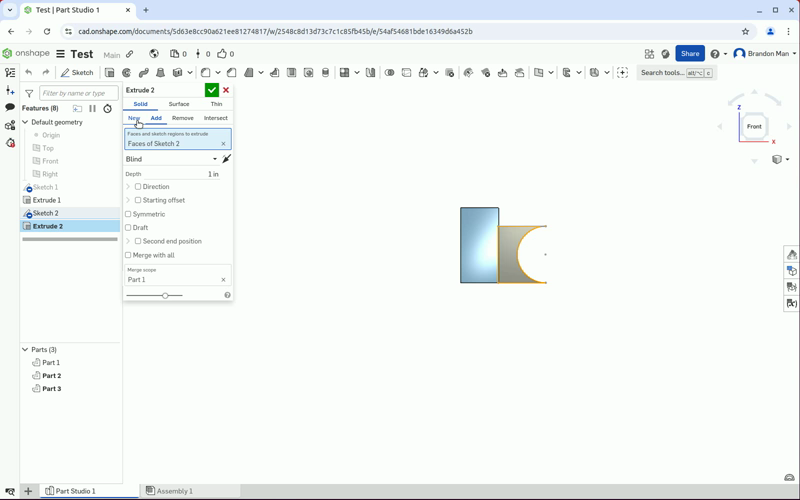
click(137, 120)
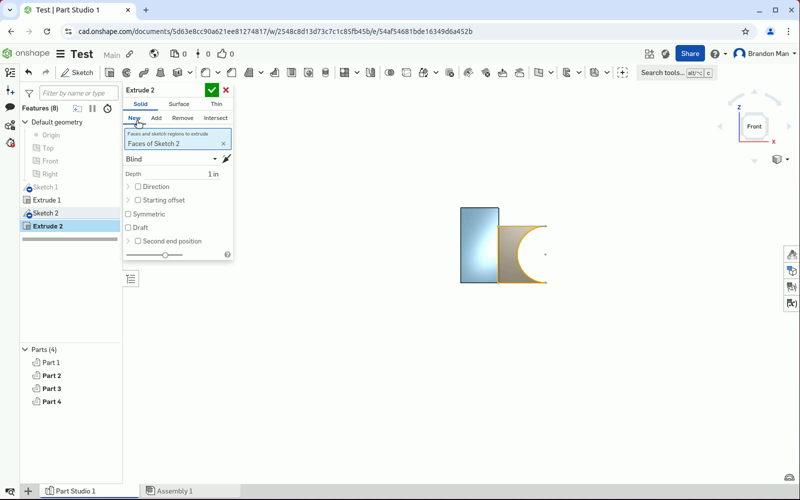
key(tab, 4)
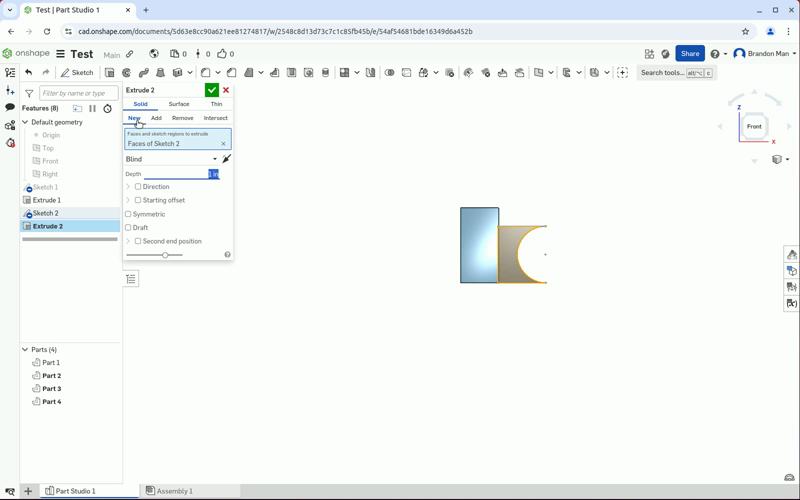
text(15.405)
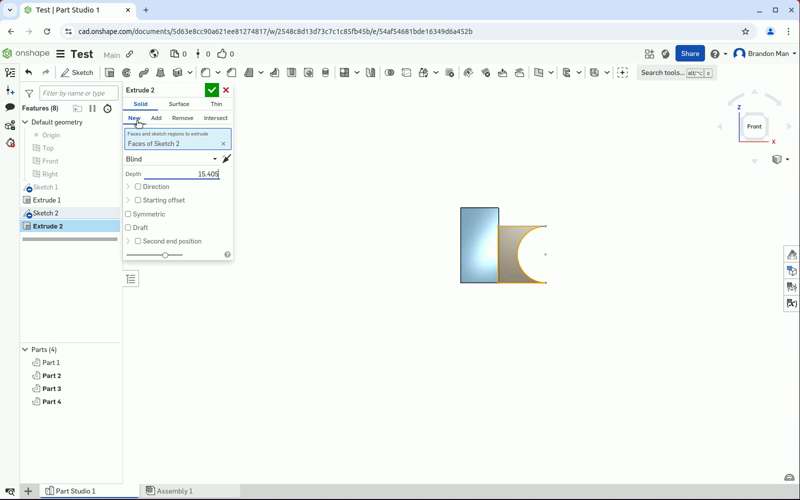
key(enter)
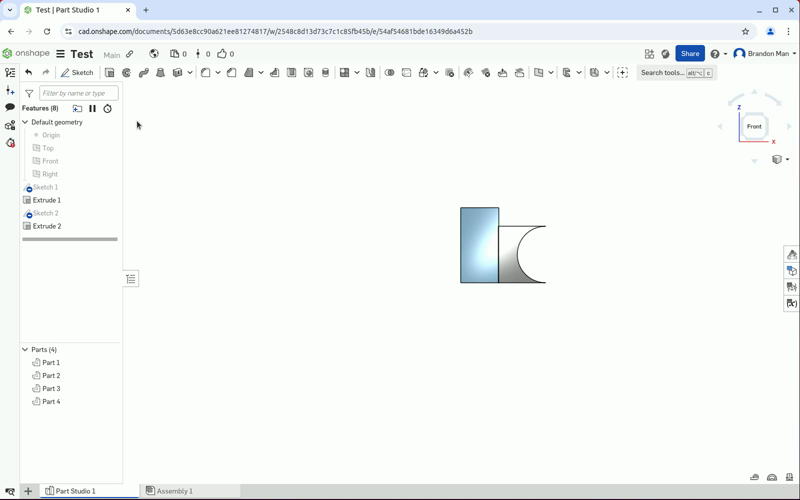
key(shift+h)
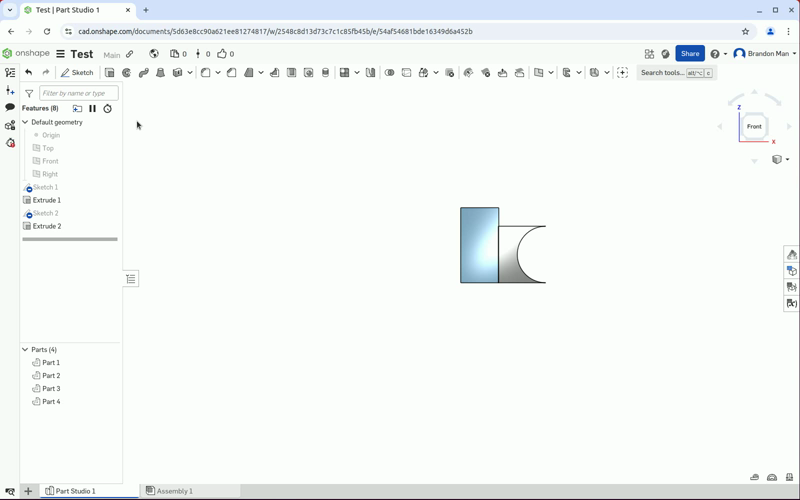
key(shift+h)
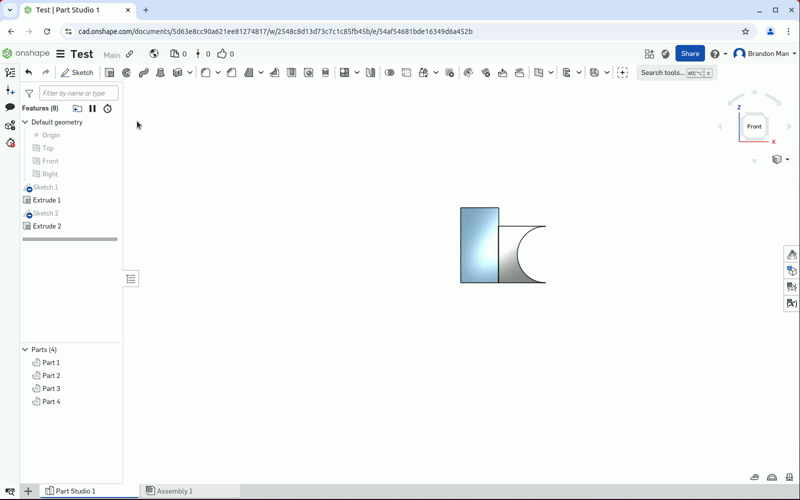
mouse_move(73, 189)
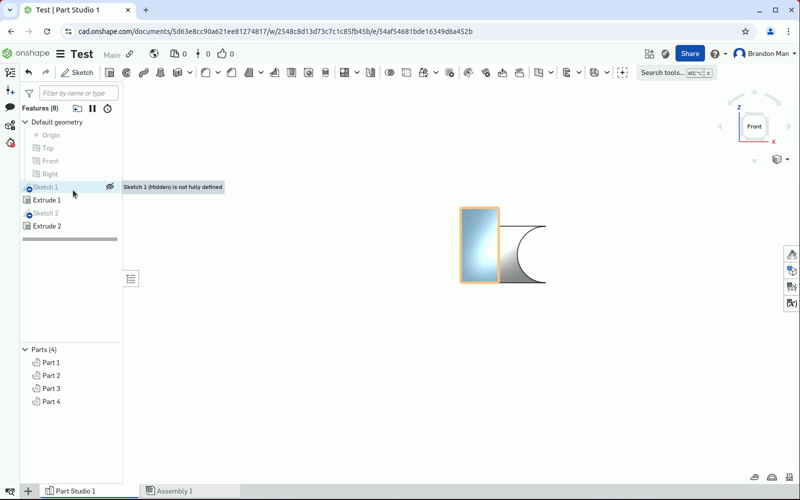
click(73, 189)
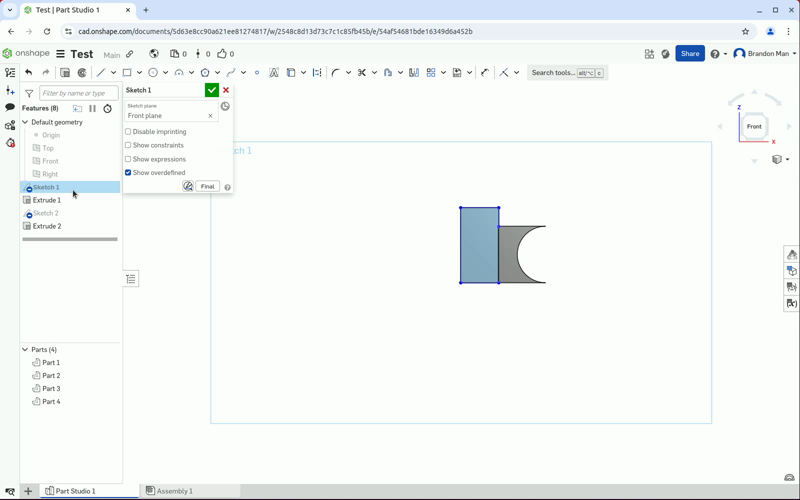
mouse_move(229, 92)
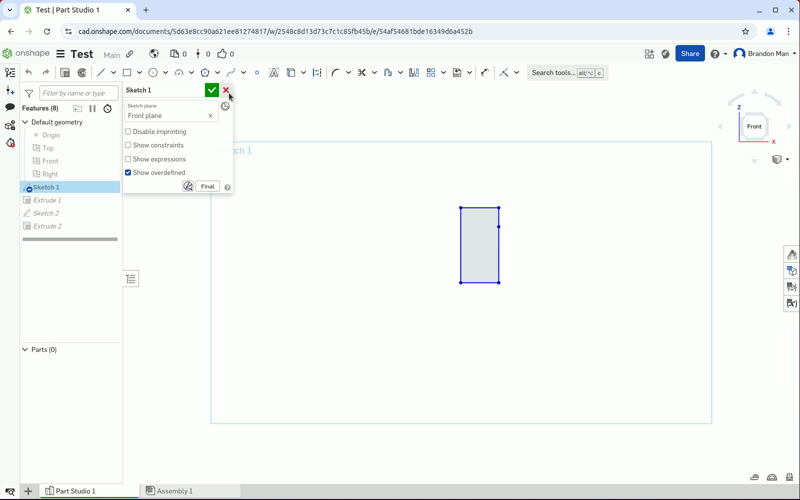
click(229, 92)
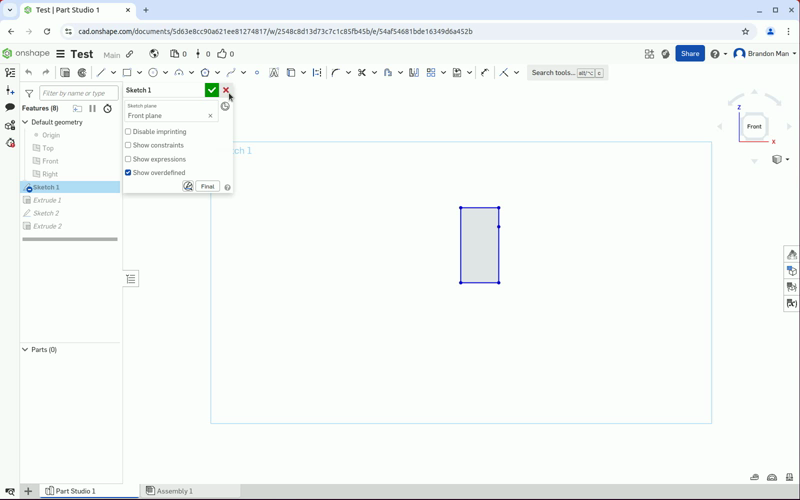
key(shift+s)
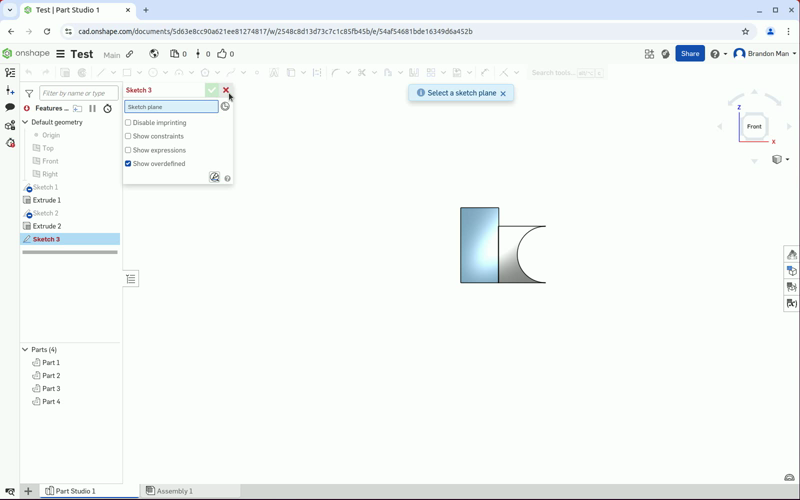
mouse_move(73, 163)
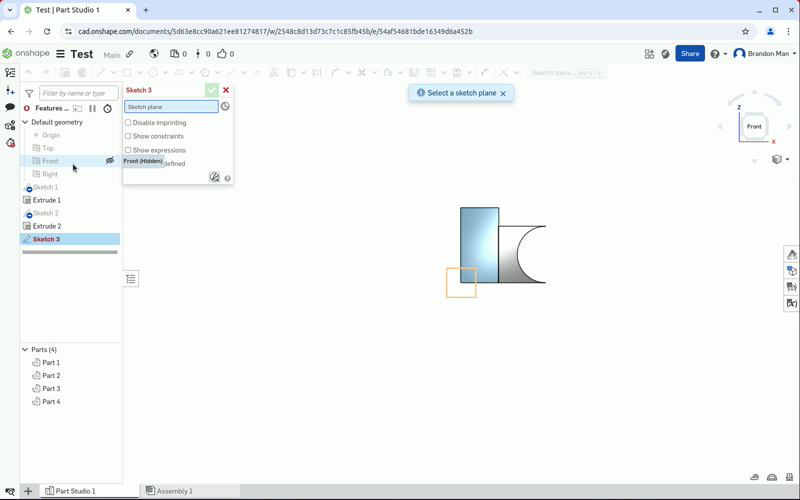
click(73, 163)
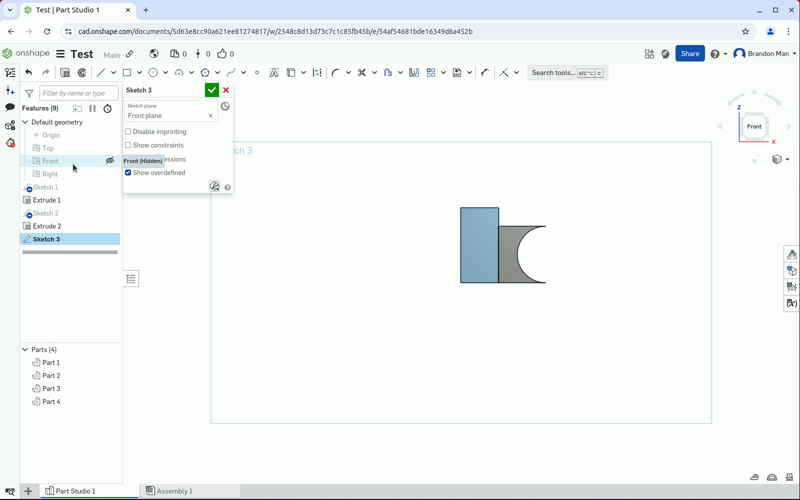
mouse_move(73, 352)
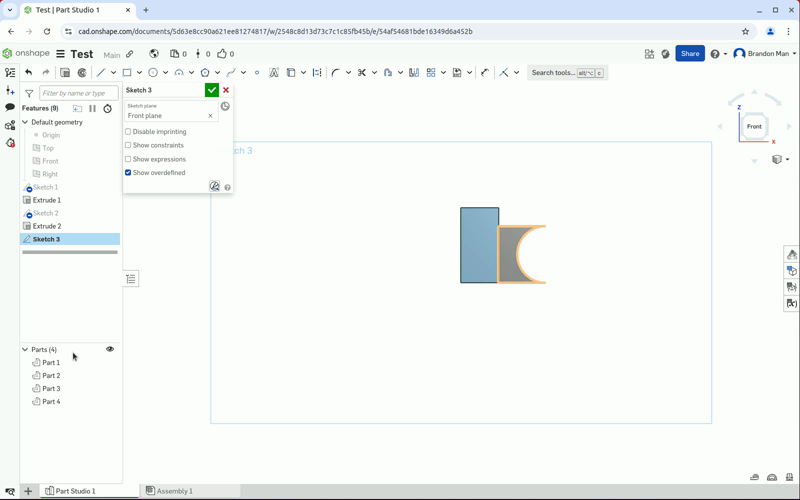
key(y)
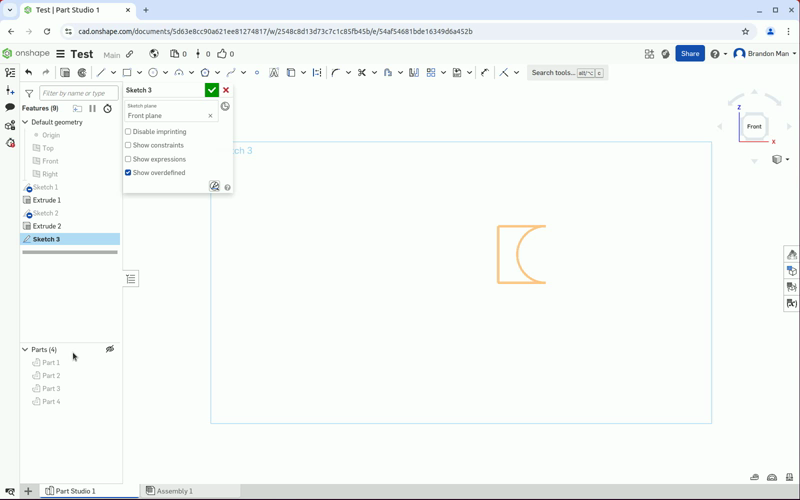
key(c)
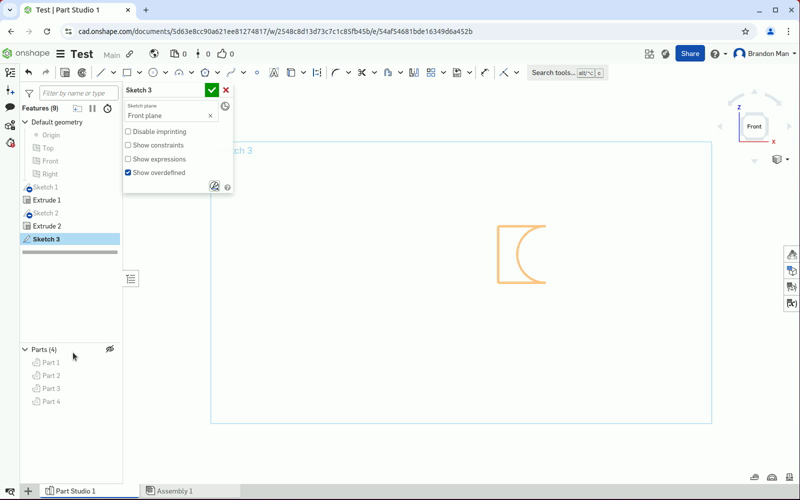
key_down(shift)
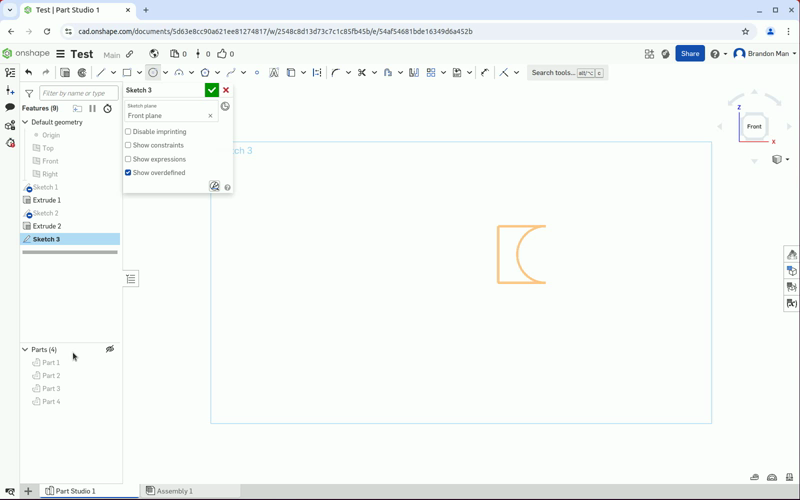
mouse_move(545, 254)
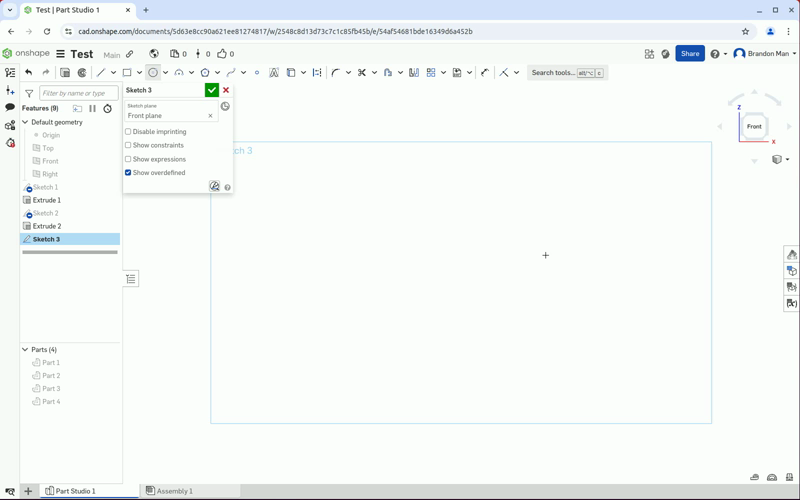
click(545, 254)
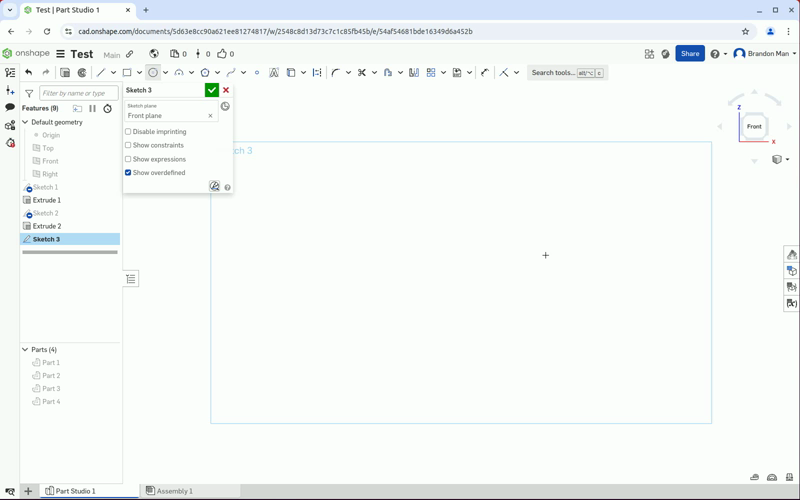
key_up(shift)
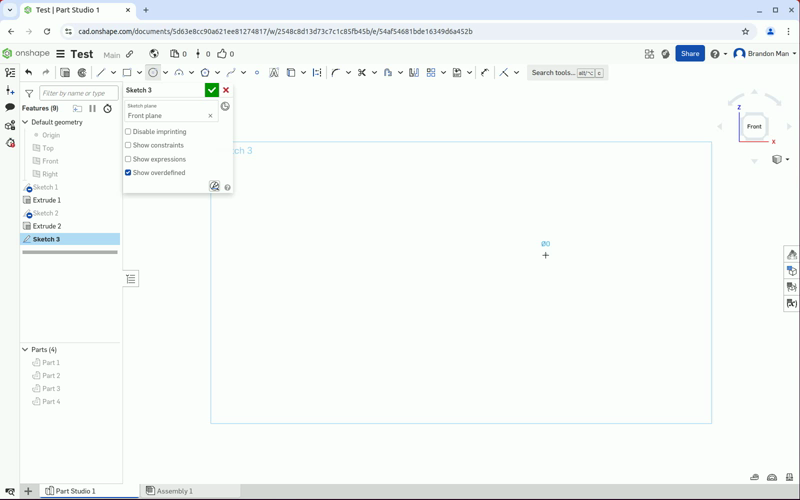
mouse_move(573, 254)
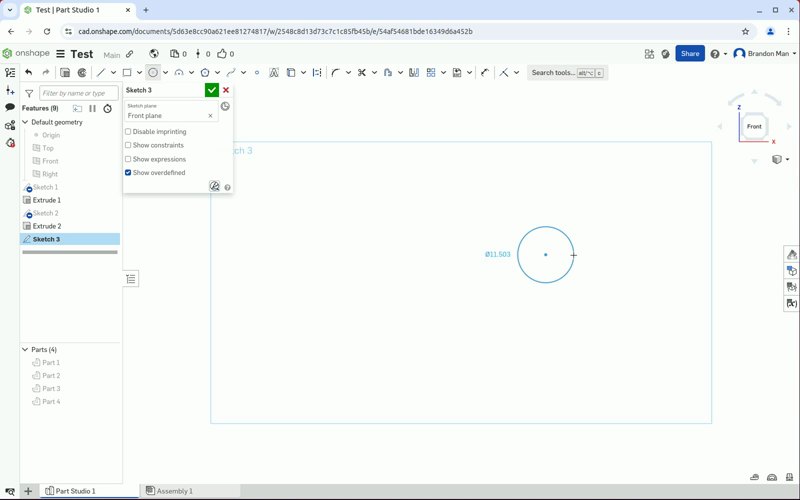
click(573, 254)
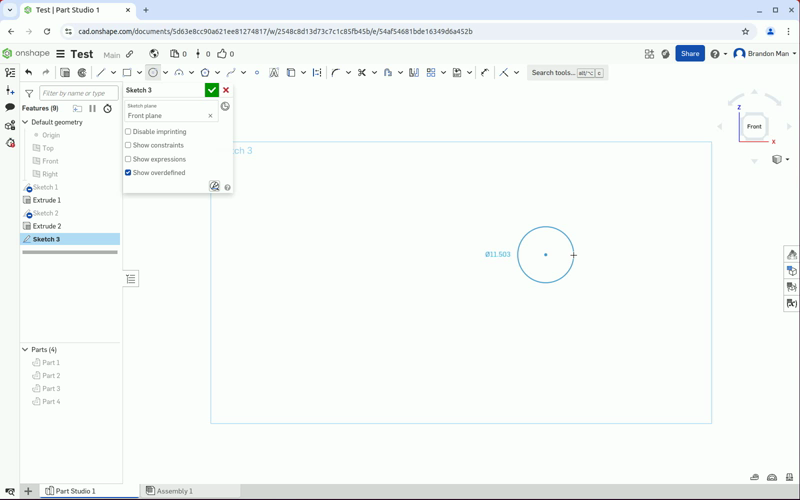
key(esc)
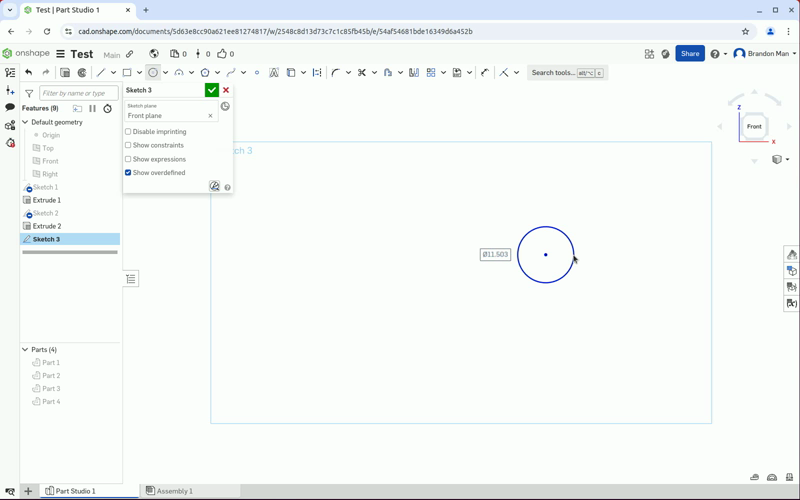
key(c)
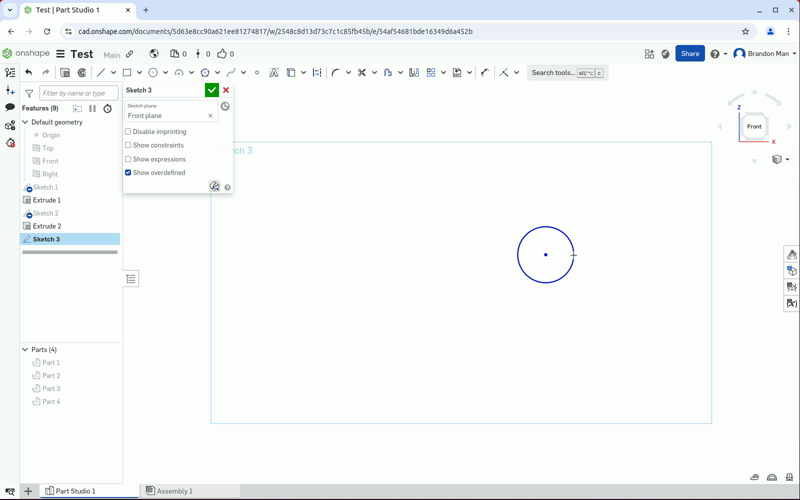
key_down(shift)
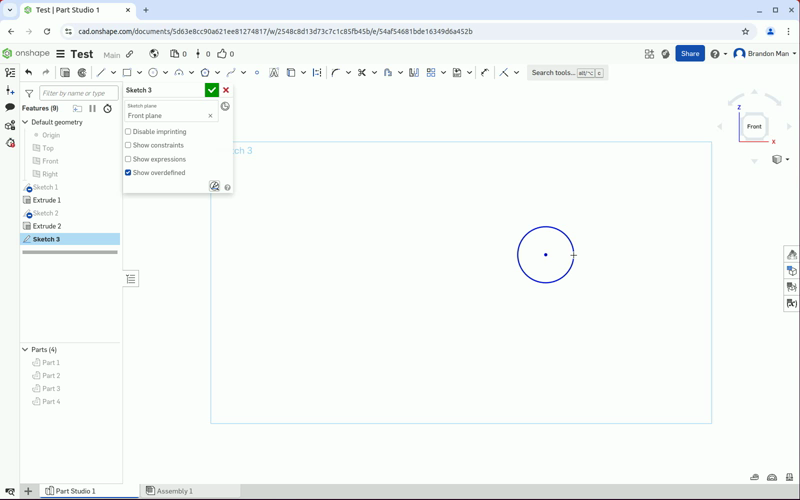
mouse_move(545, 254)
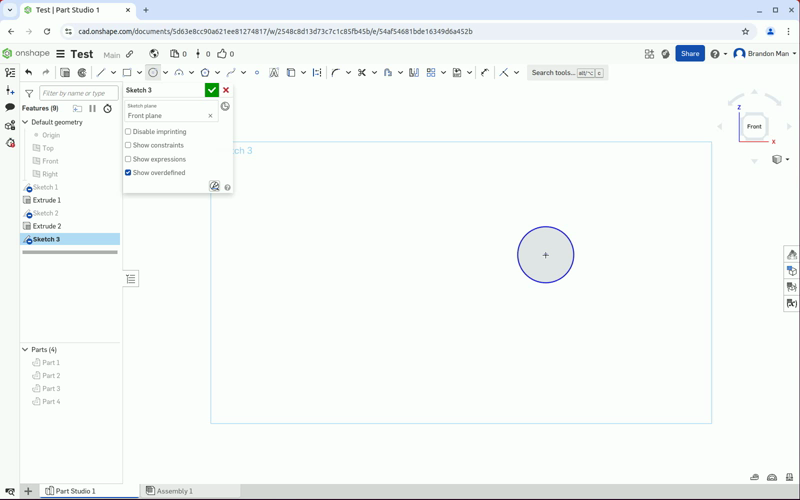
click(545, 254)
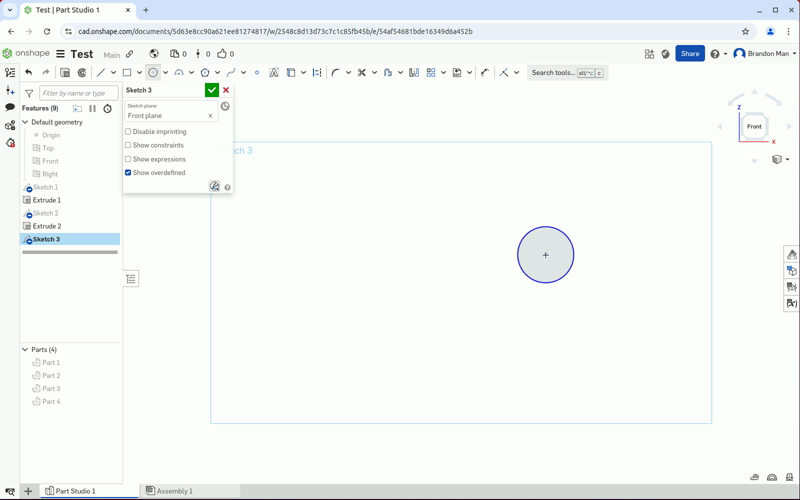
key_up(shift)
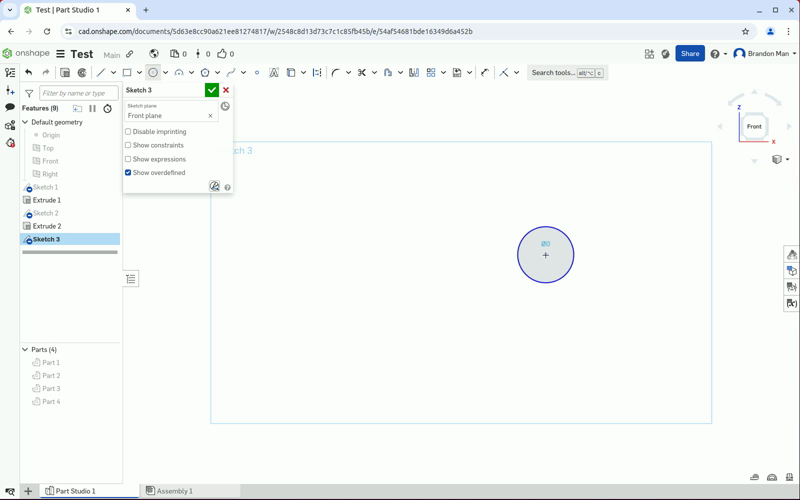
mouse_move(564, 254)
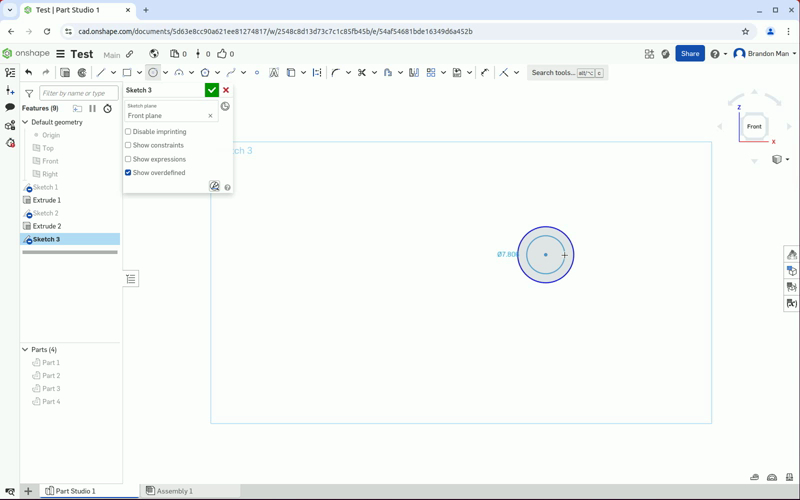
click(564, 254)
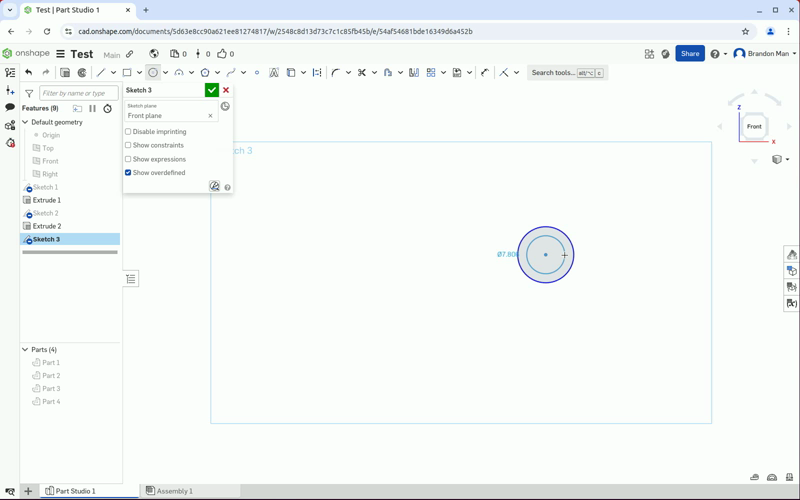
key(esc)
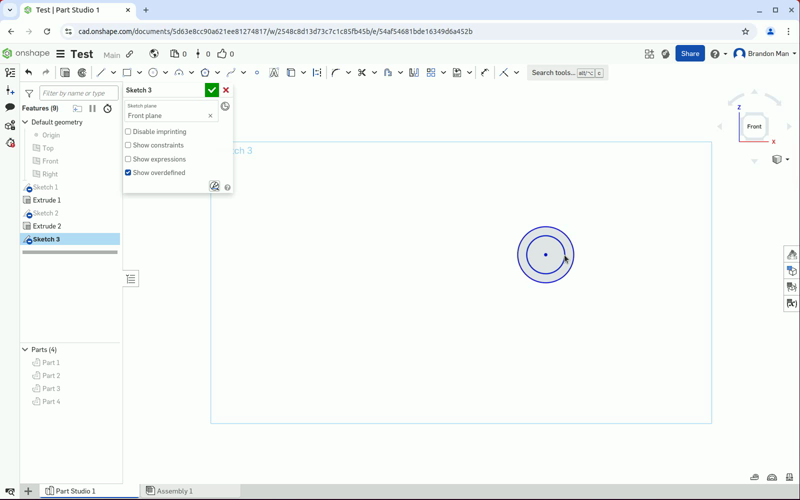
mouse_move(524, 266)
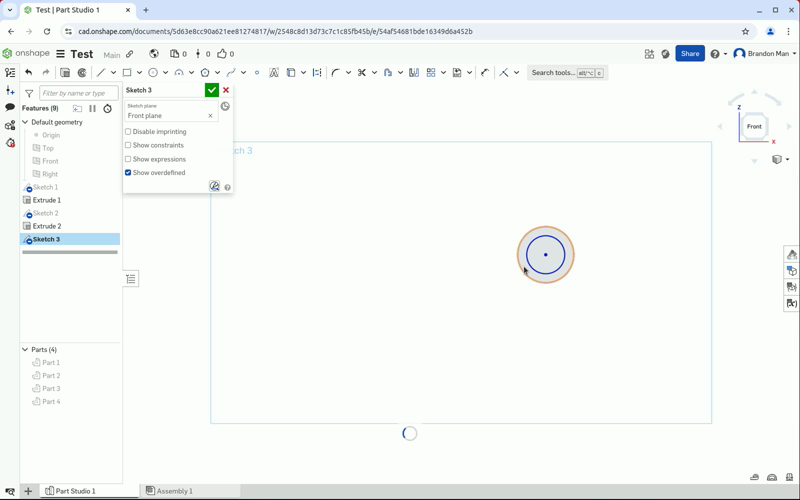
scroll(6)
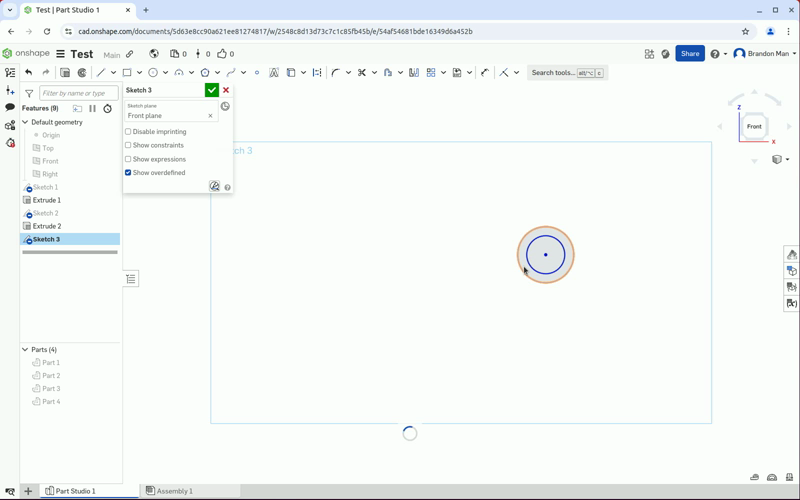
scroll(6)
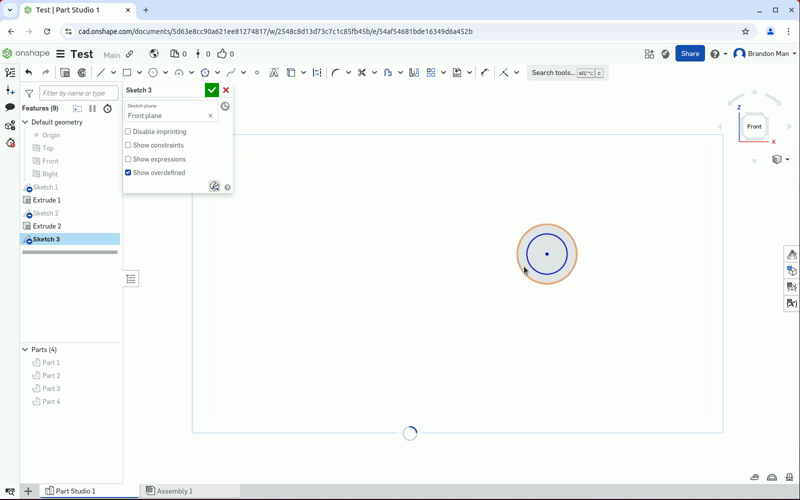
scroll(6)
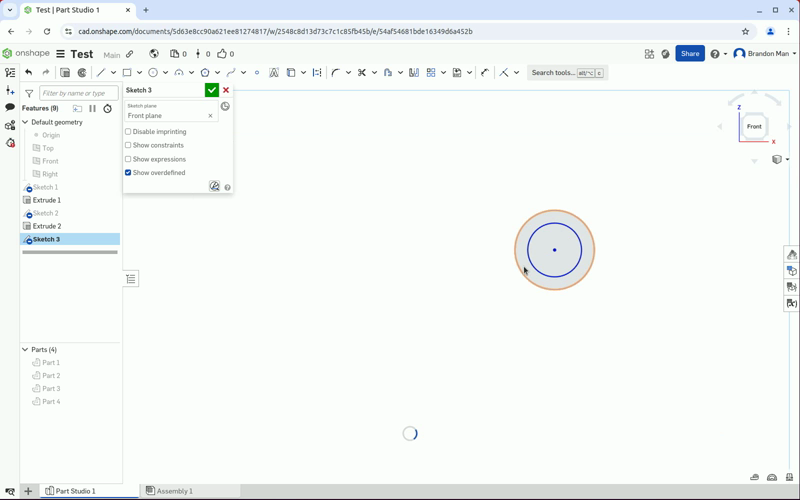
scroll(6)
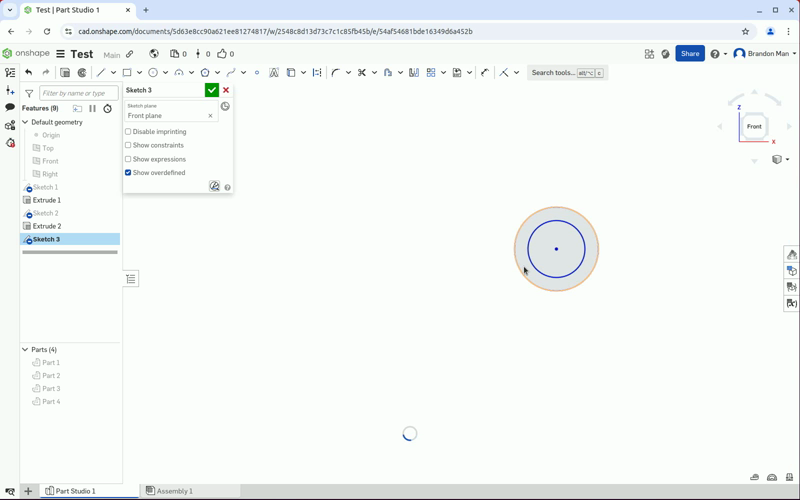
scroll(6)
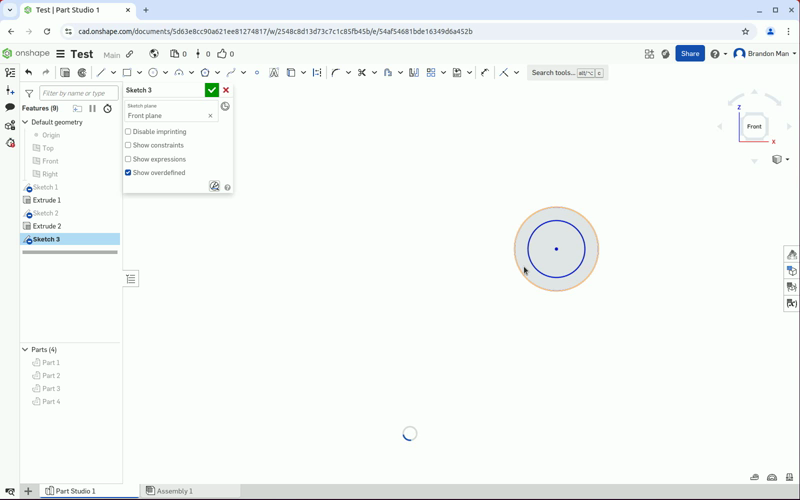
scroll(6)
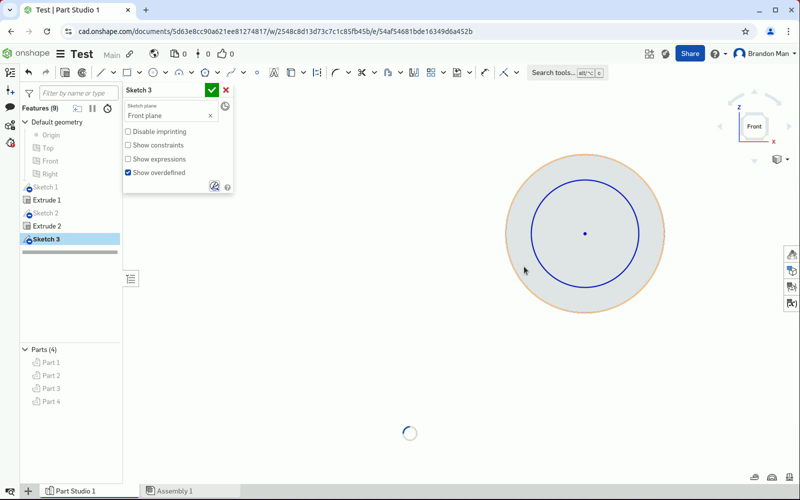
scroll(6)
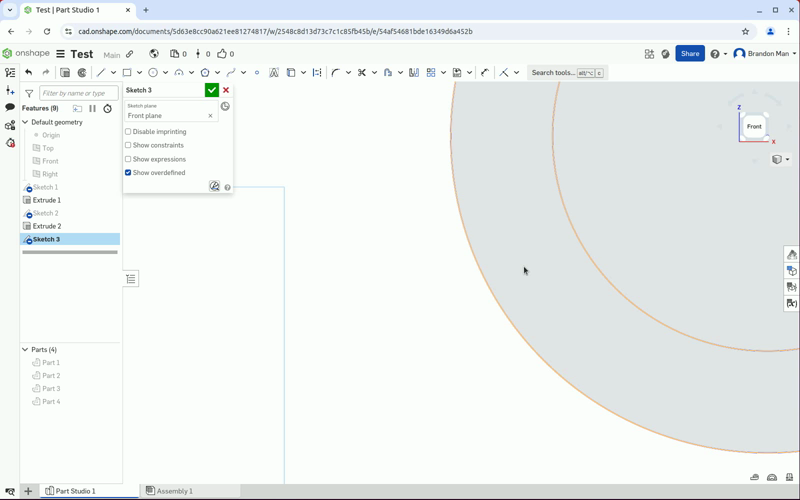
click(524, 266)
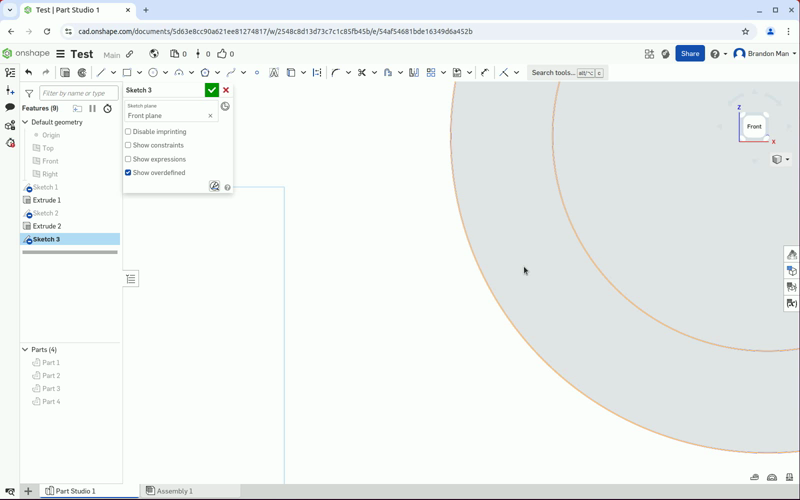
scroll(-6)
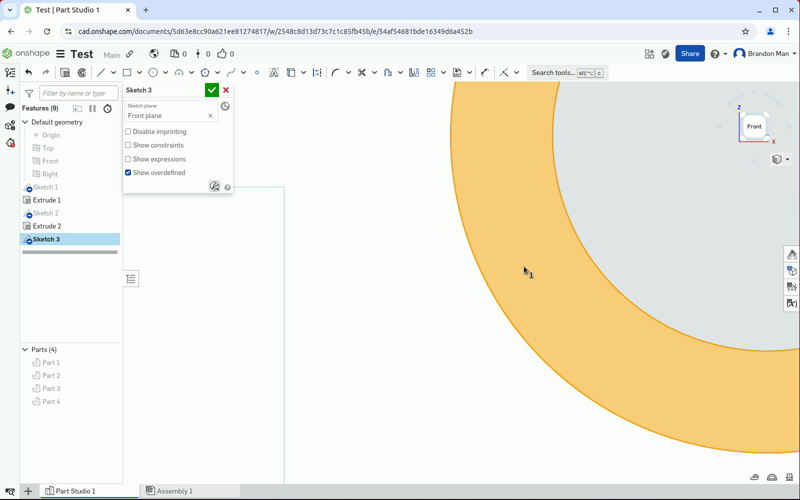
scroll(-6)
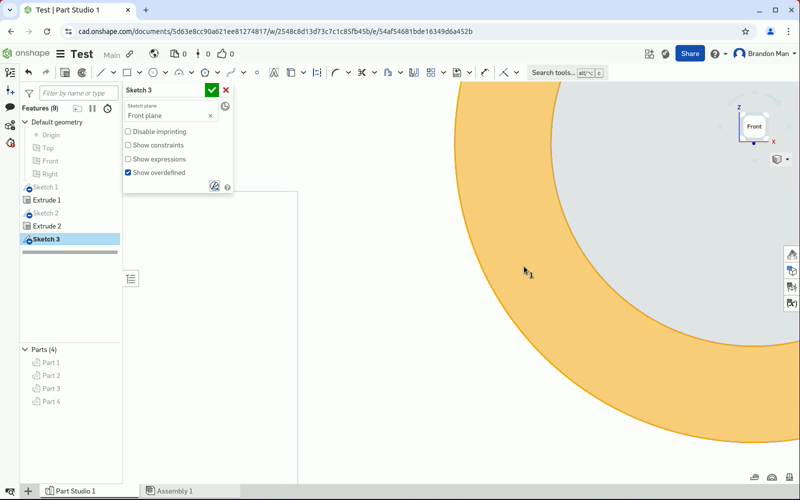
scroll(-6)
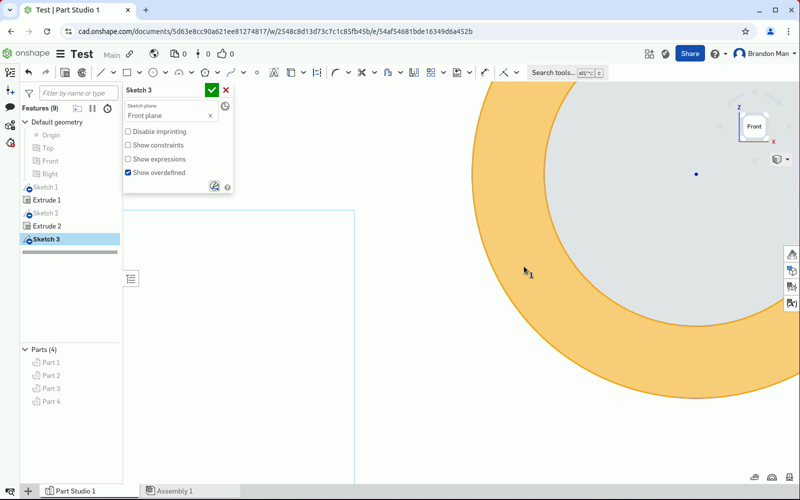
scroll(-6)
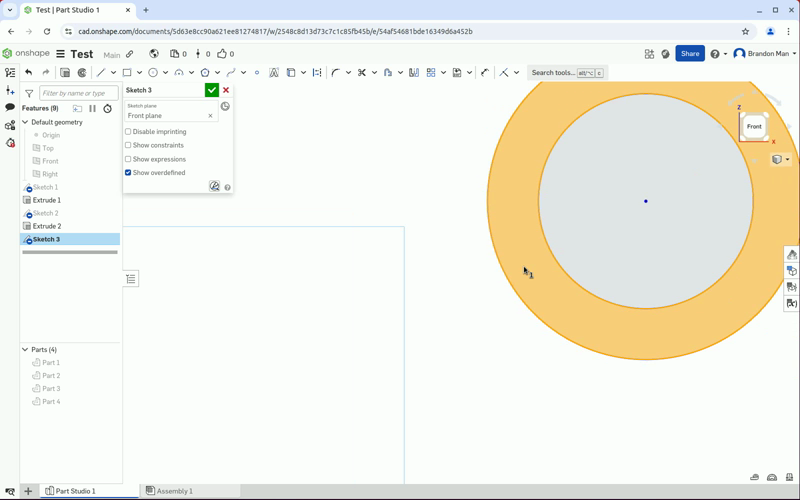
scroll(-6)
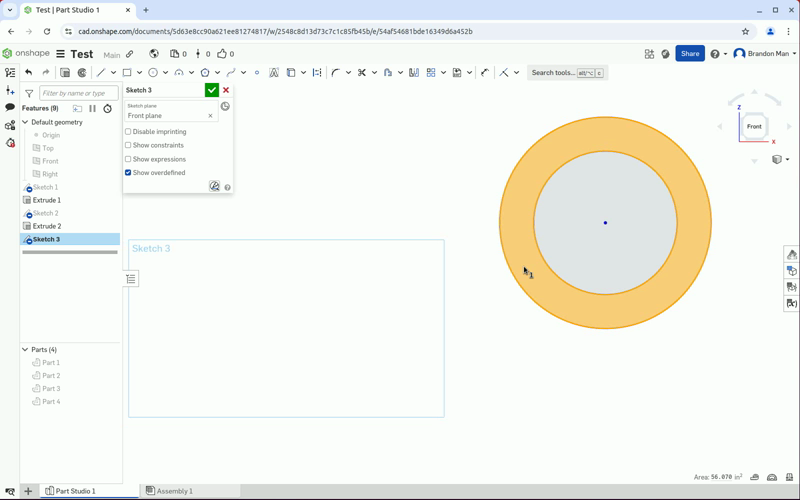
scroll(-6)
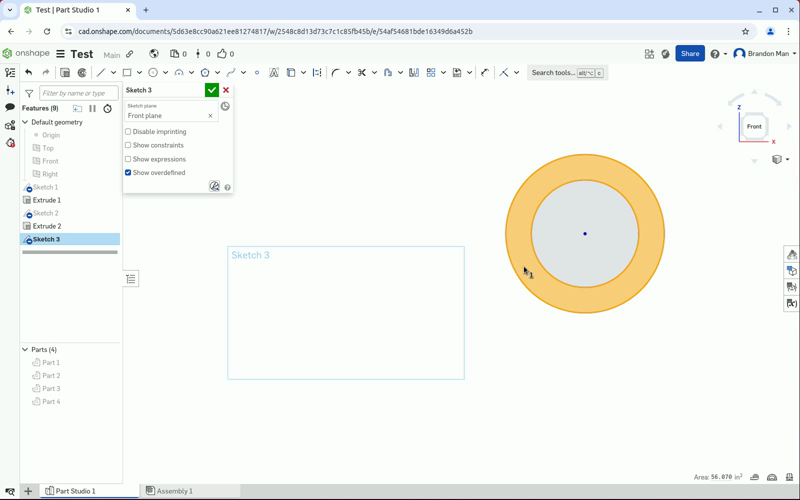
scroll(-6)
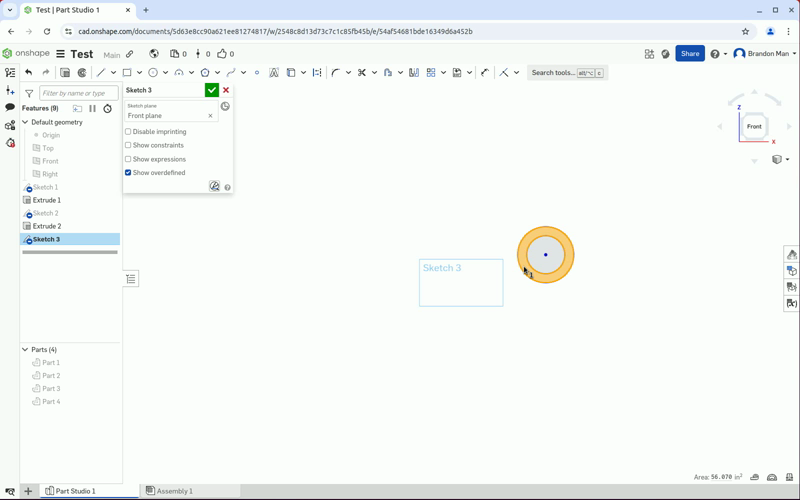
mouse_move(73, 352)
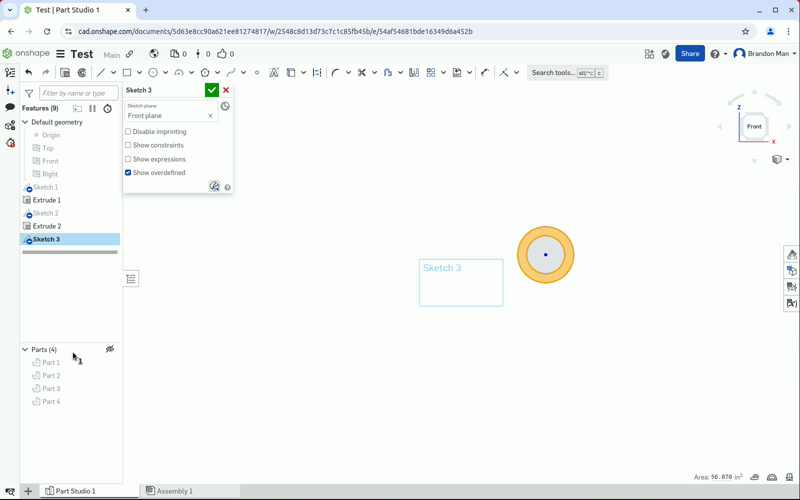
key(shift+y)
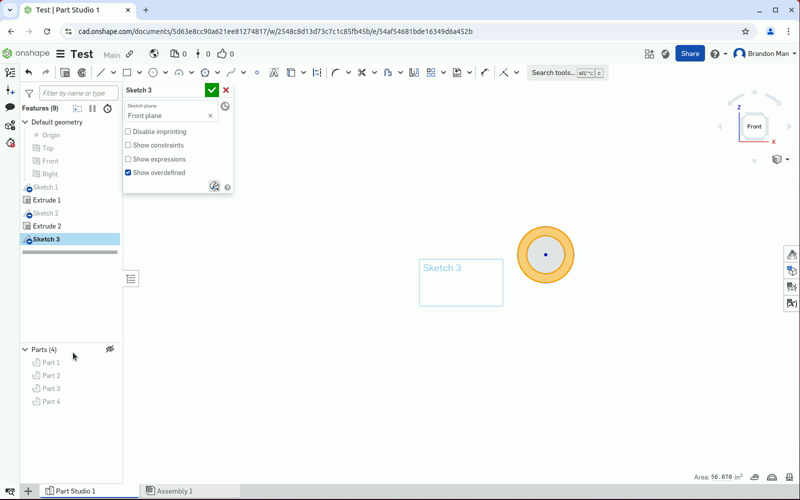
key(shift+e)
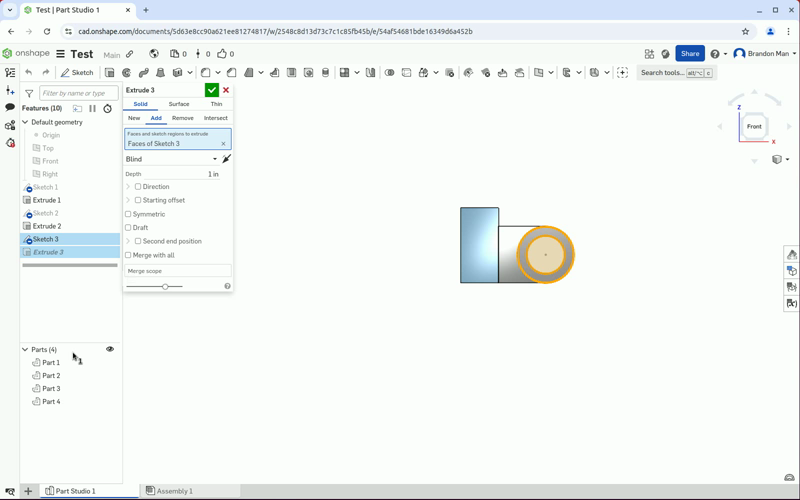
mouse_move(143, 106)
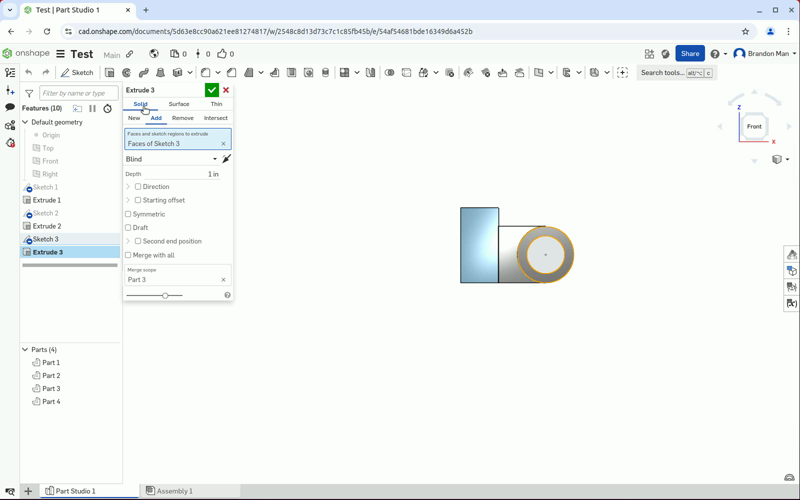
click(143, 106)
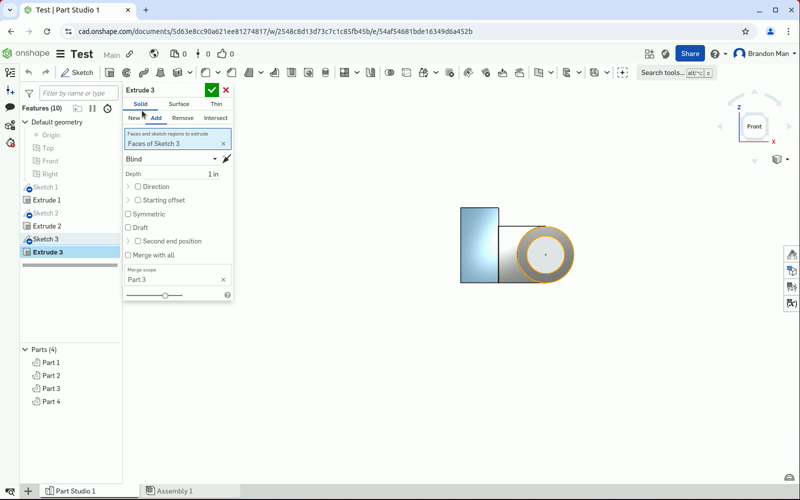
mouse_move(137, 120)
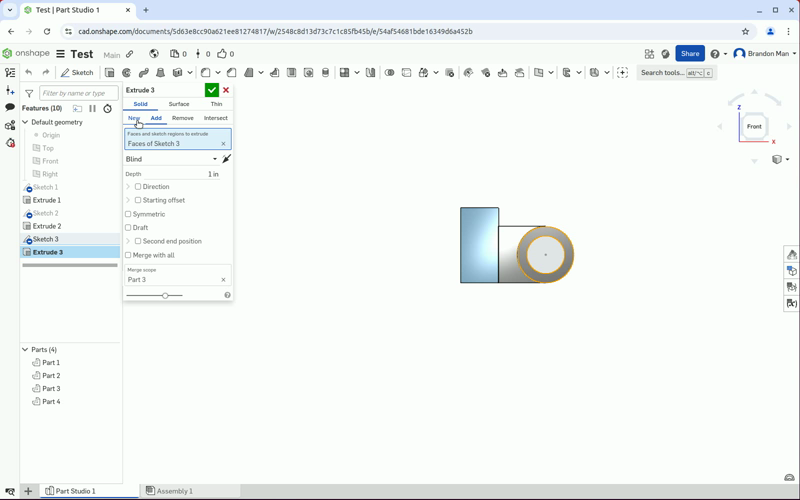
click(137, 120)
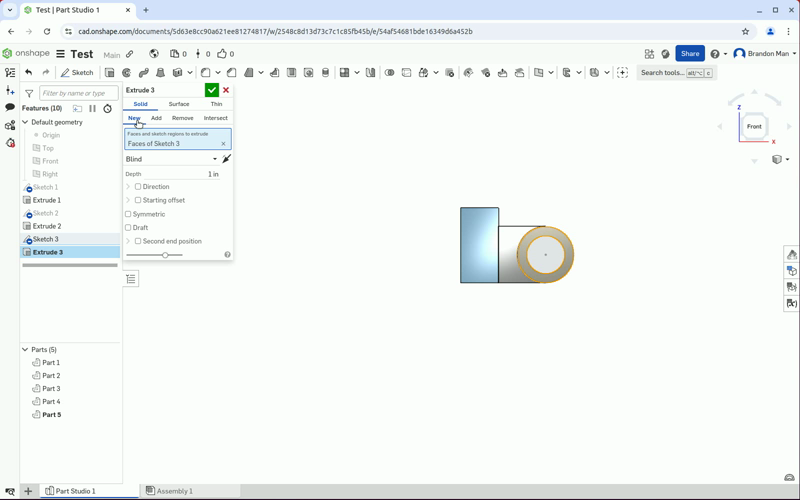
key(tab, 4)
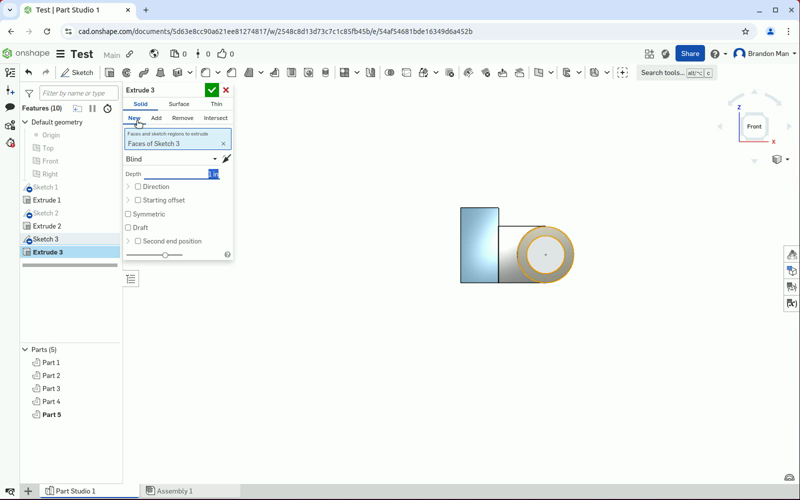
text(15.405)
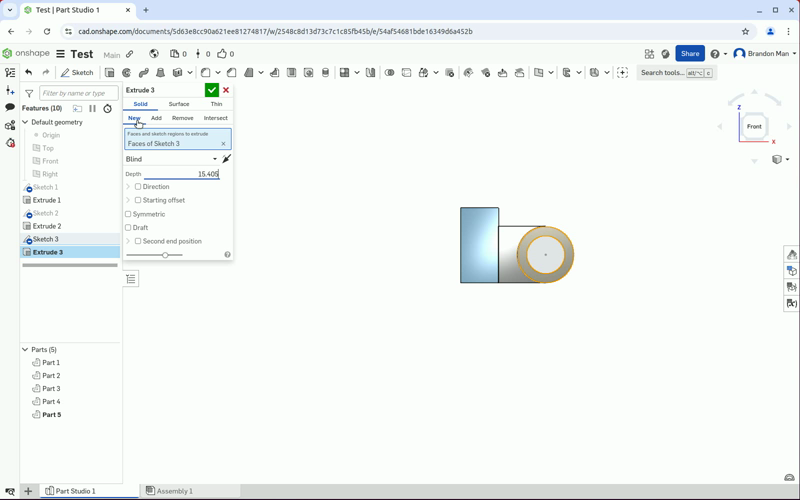
key(enter)
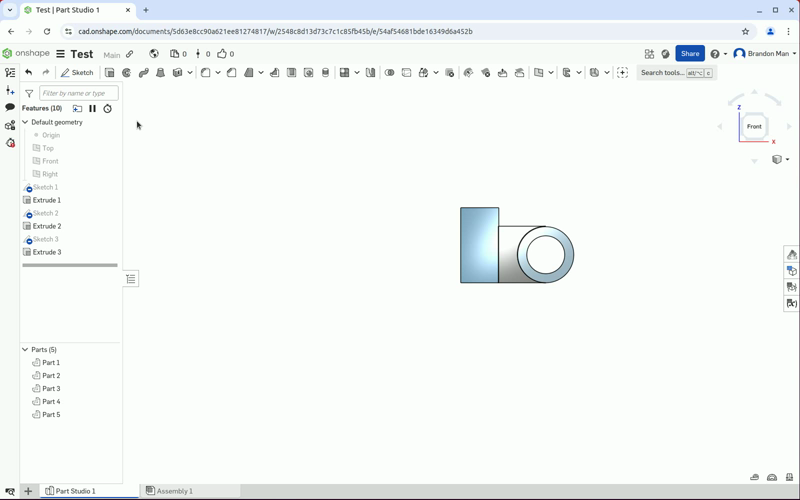
key(shift+h)
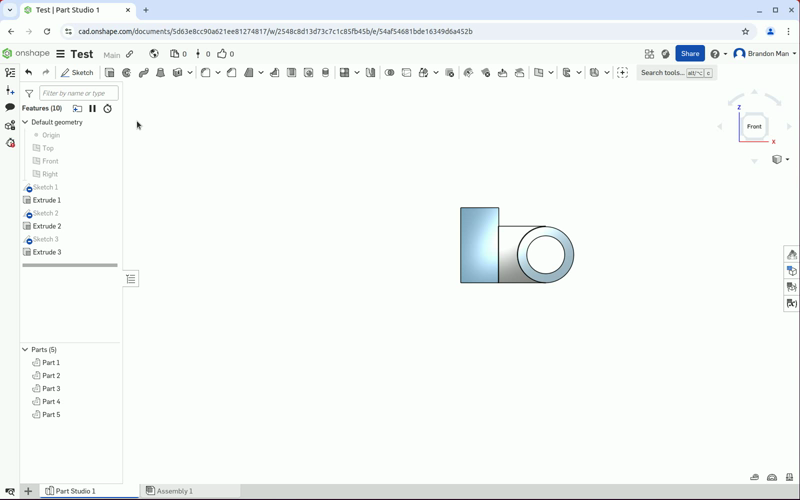
key(shift+h)
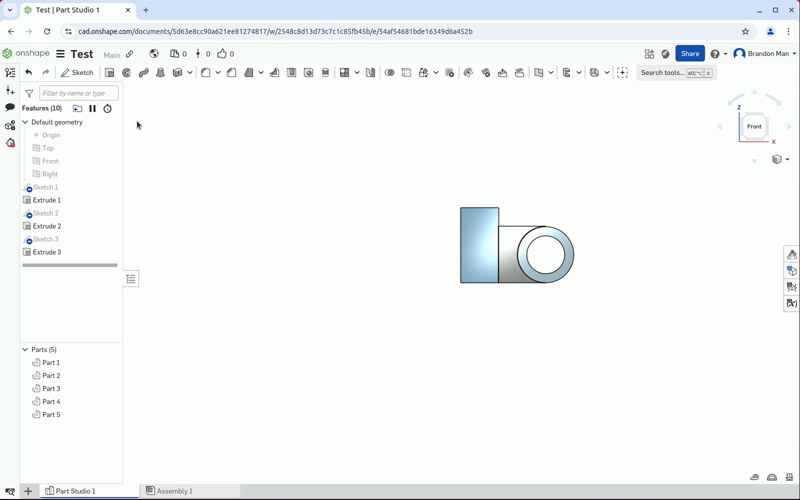
mouse_move(73, 189)
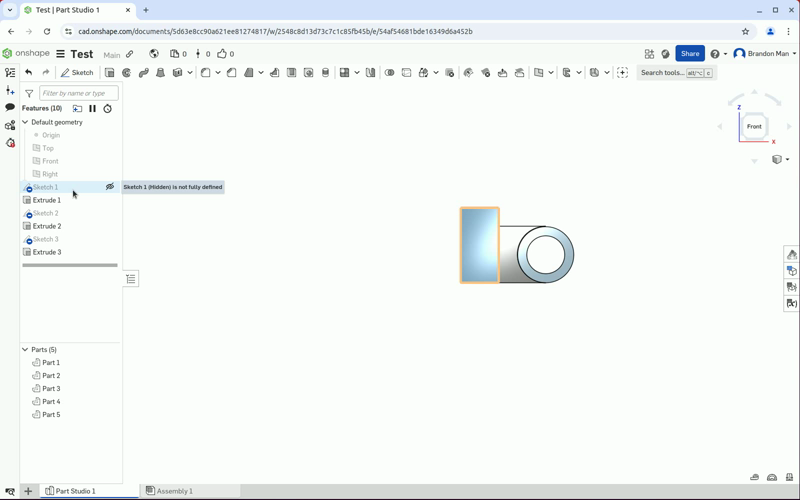
click(73, 189)
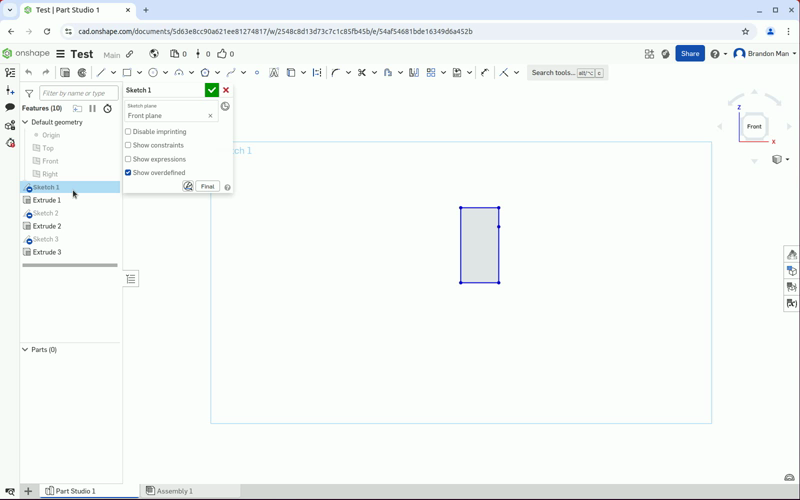
mouse_move(229, 92)
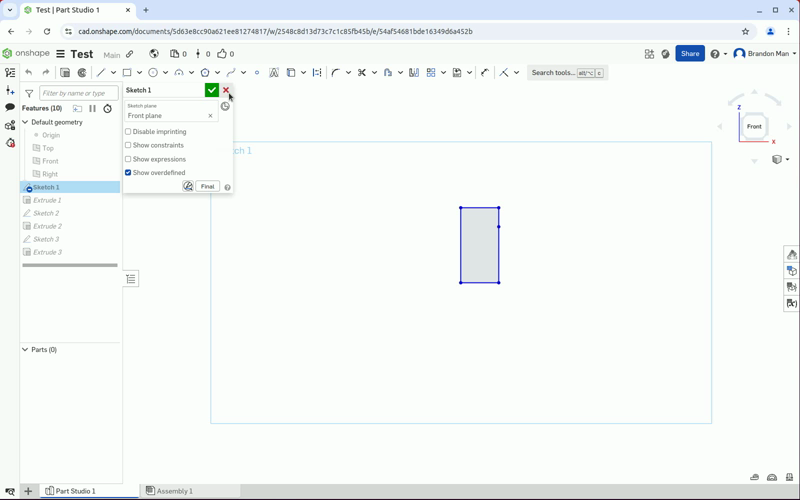
click(229, 92)
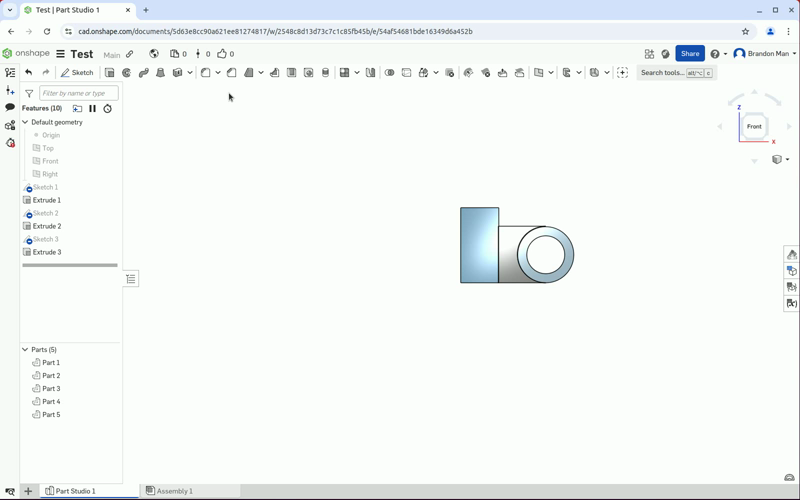
mouse_move(541, 75)
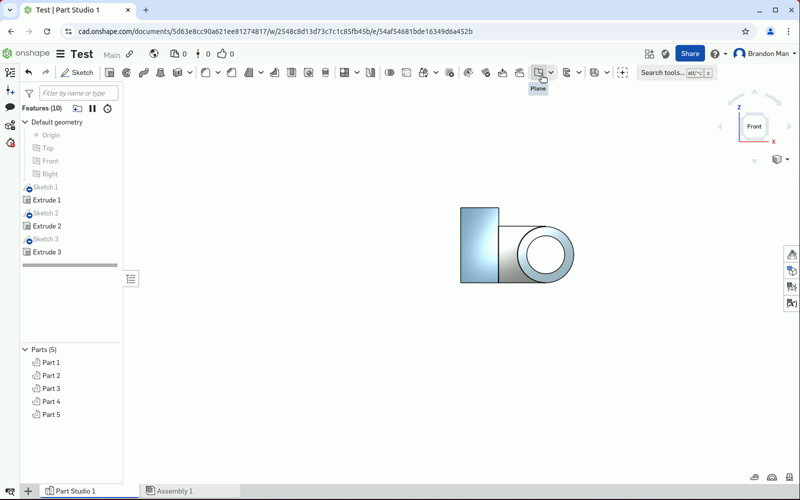
click(541, 75)
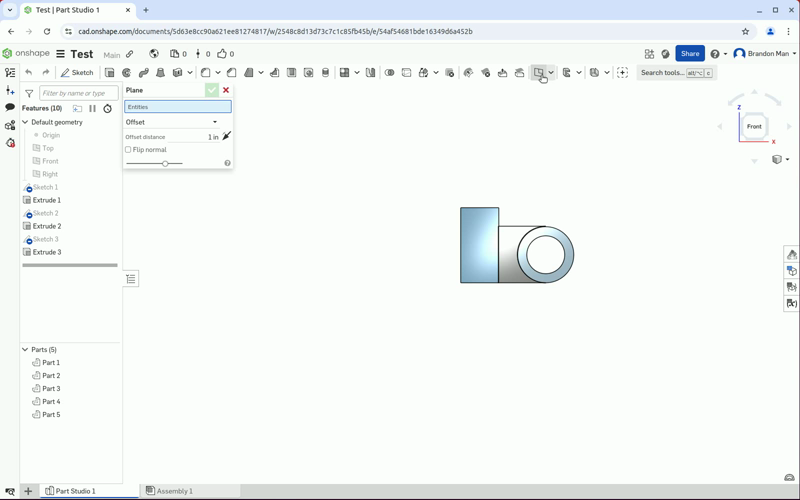
mouse_move(73, 163)
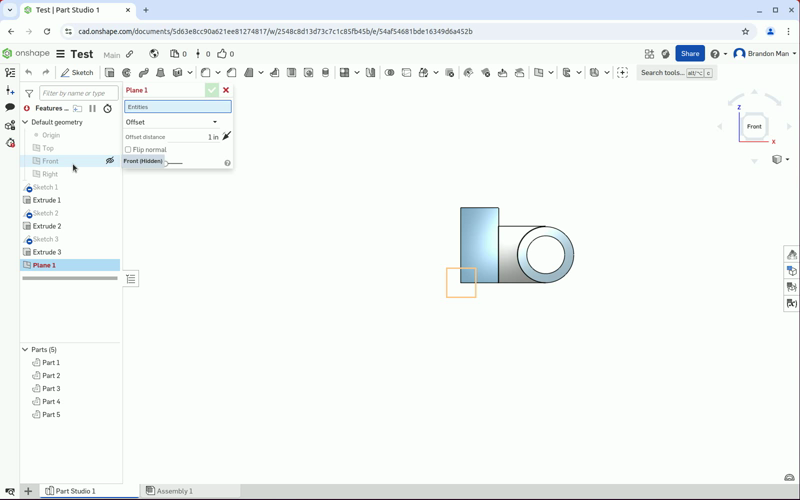
click(73, 163)
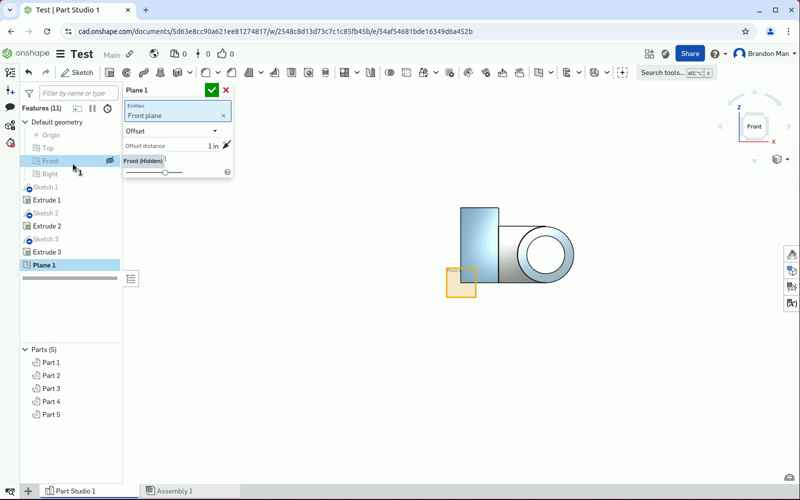
key(tab, 2)
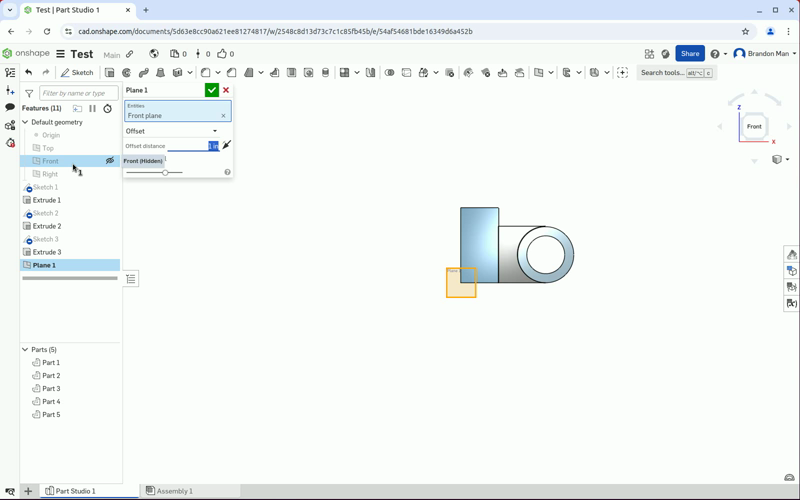
text(15.405)
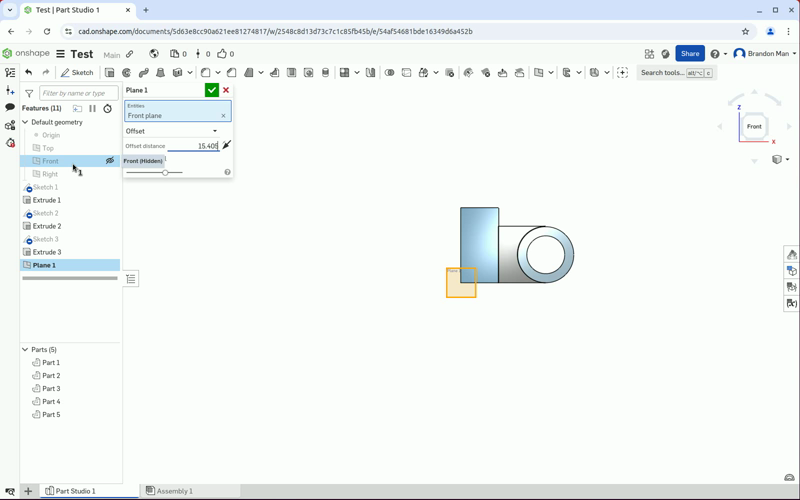
key(enter, 2)
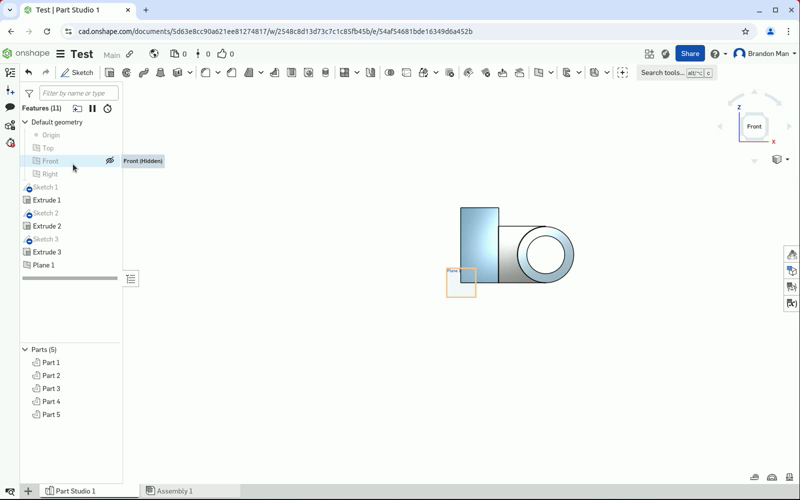
key(shift+s)
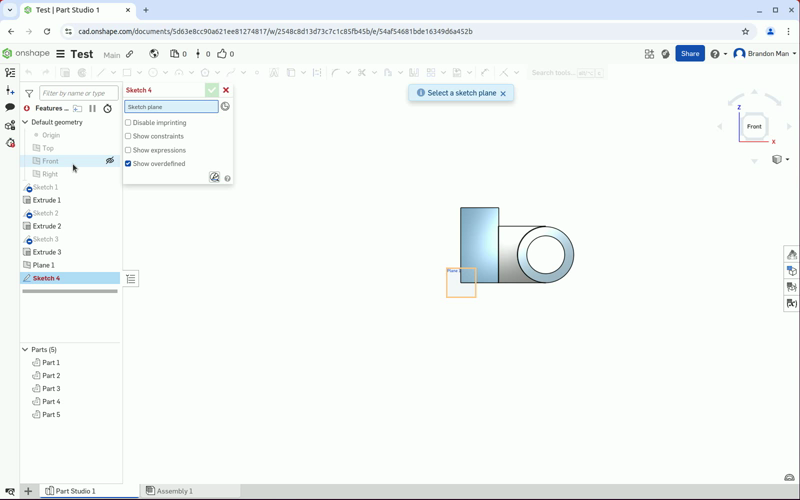
mouse_move(73, 267)
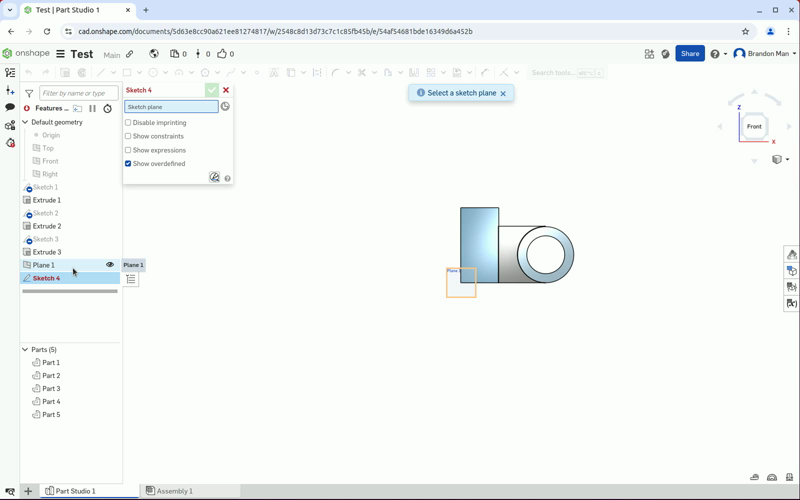
click(73, 267)
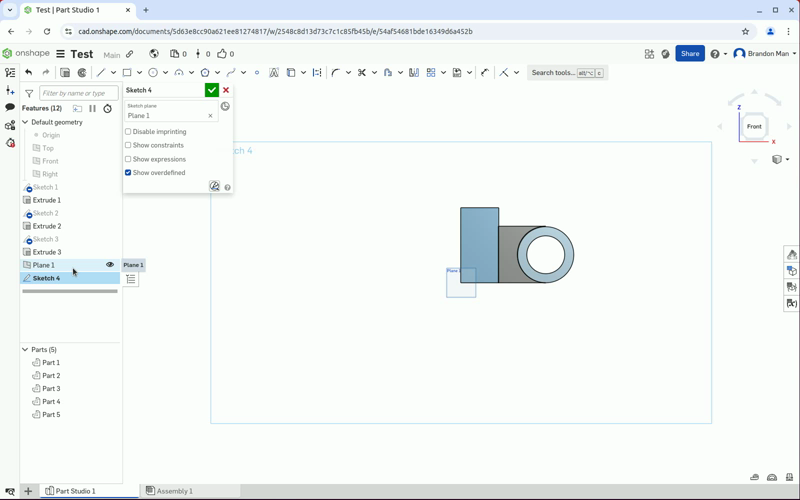
mouse_move(73, 352)
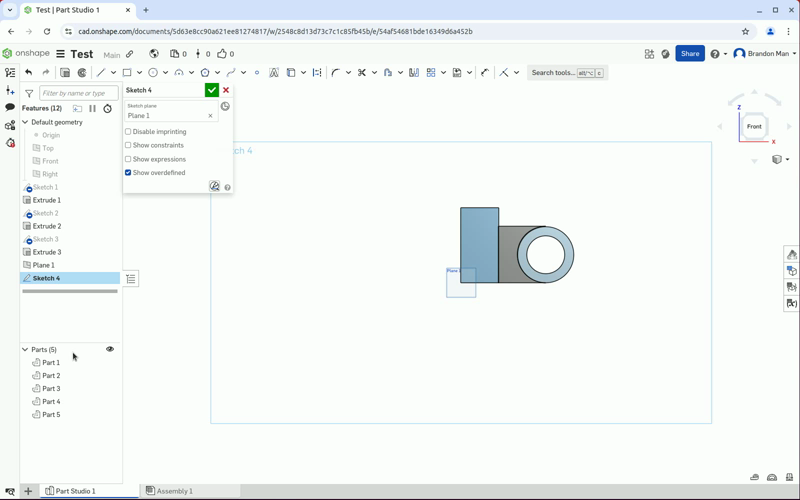
key(y)
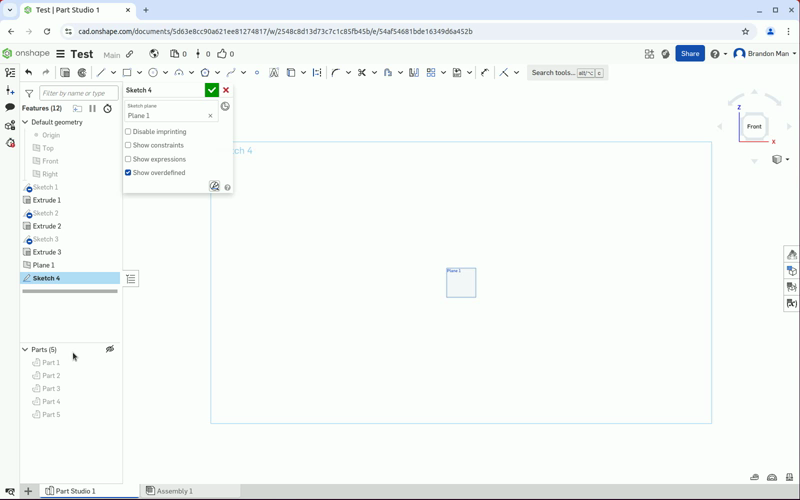
key(l)
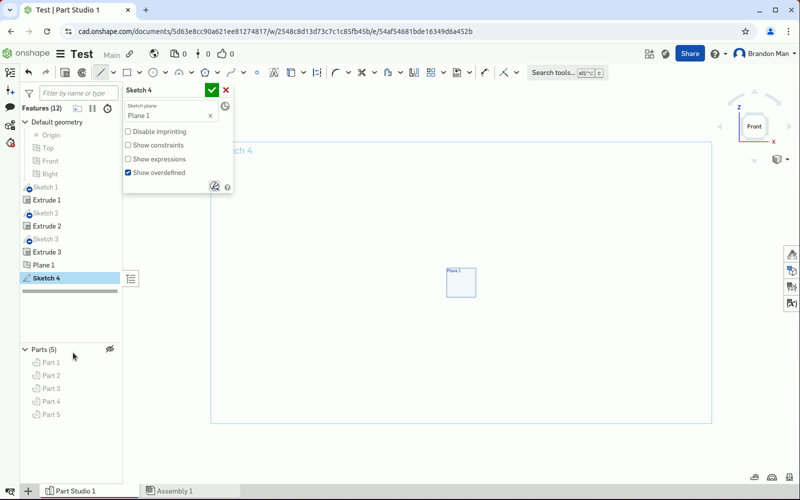
key_down(shift)
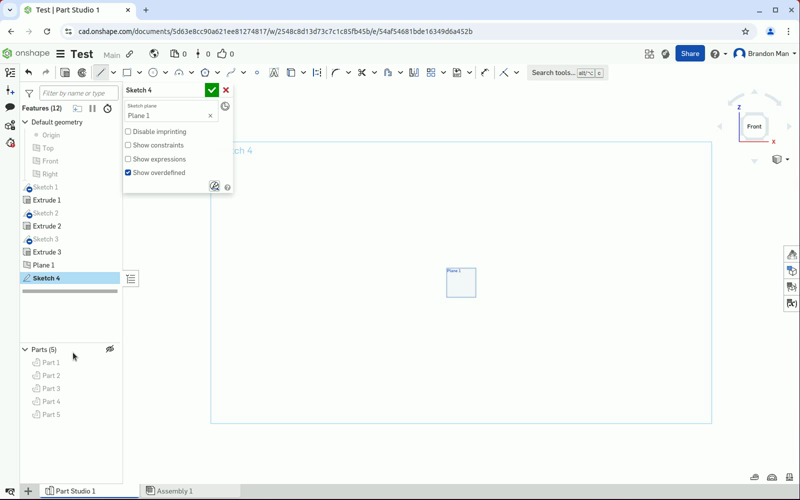
mouse_move(498, 282)
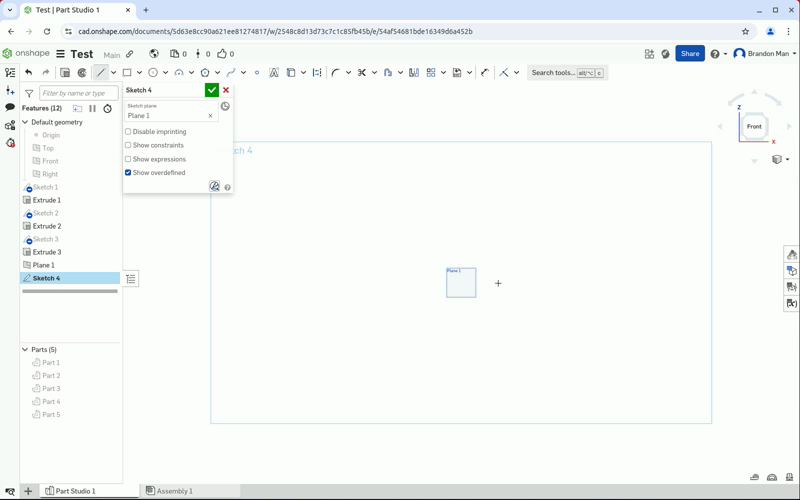
click(498, 282)
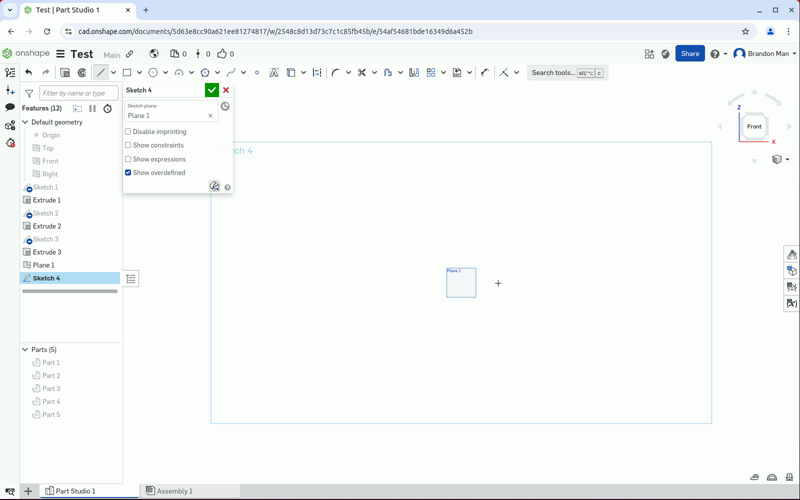
key_up(shift)
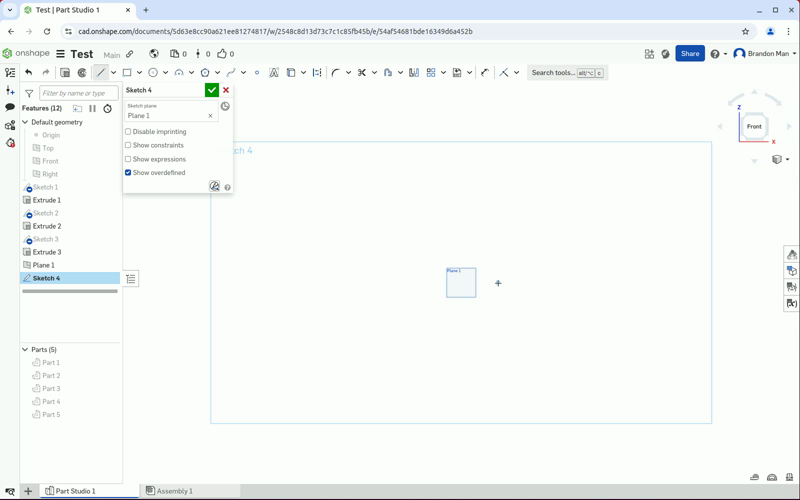
key_down(shift)
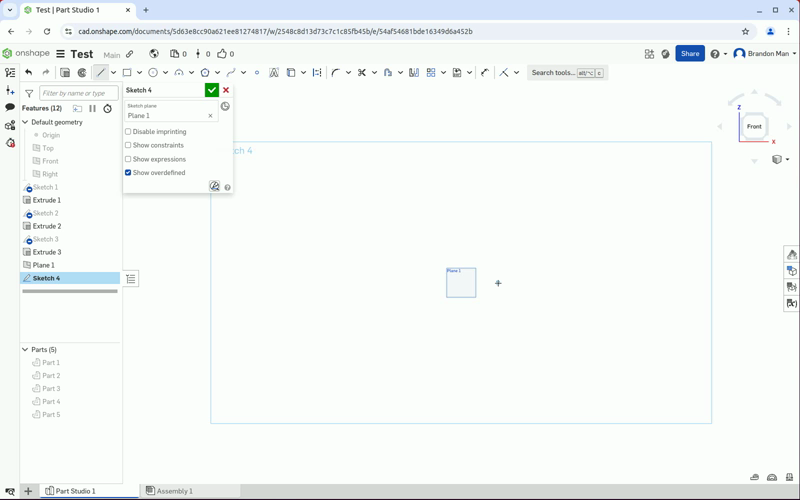
mouse_move(528, 282)
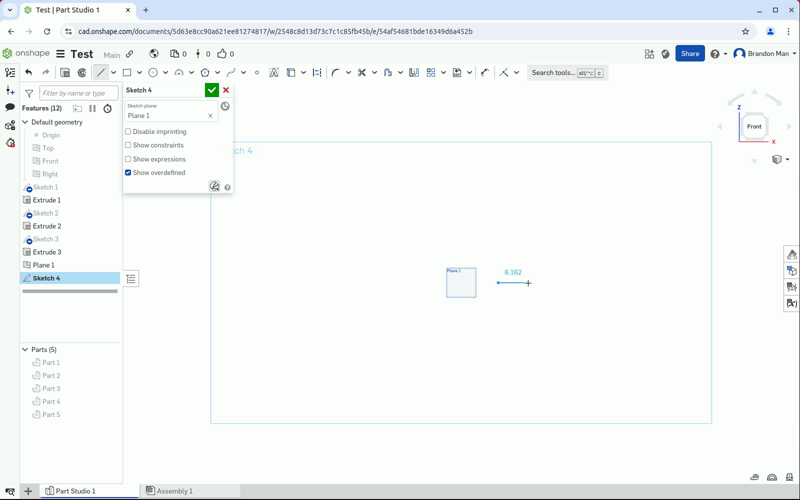
mouse_move(545, 282)
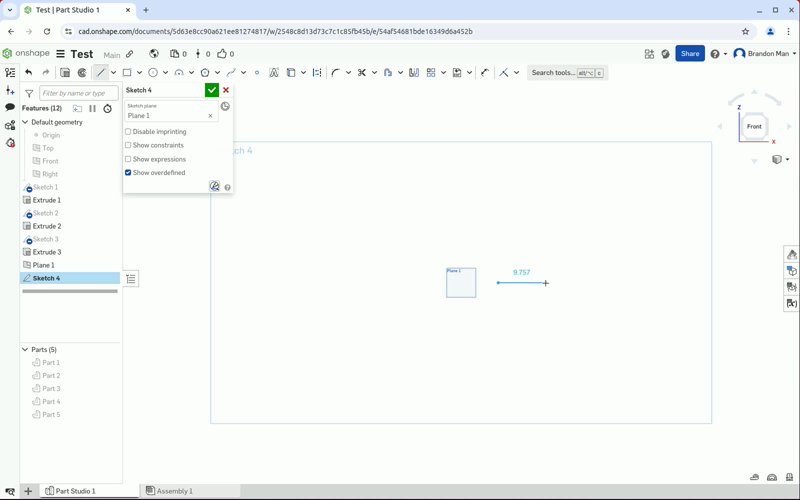
click(545, 282)
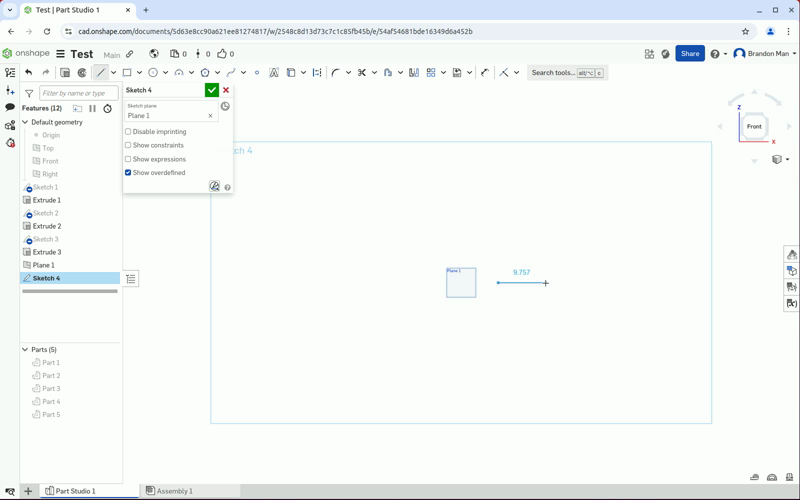
key_up(shift)
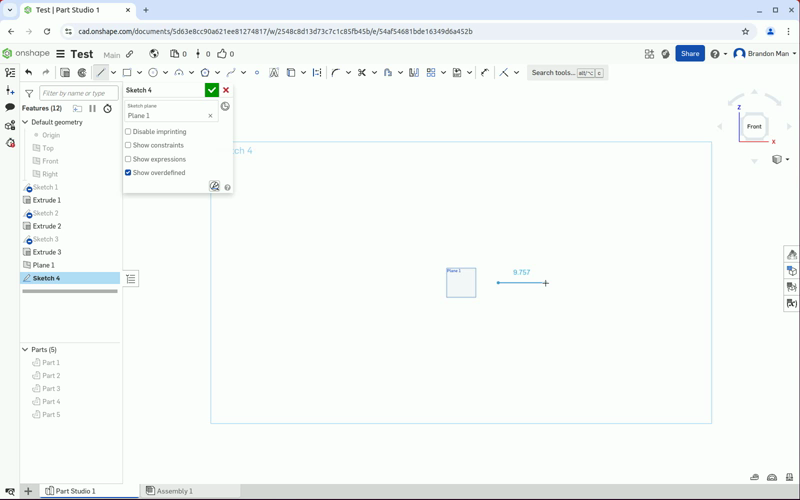
key(esc)
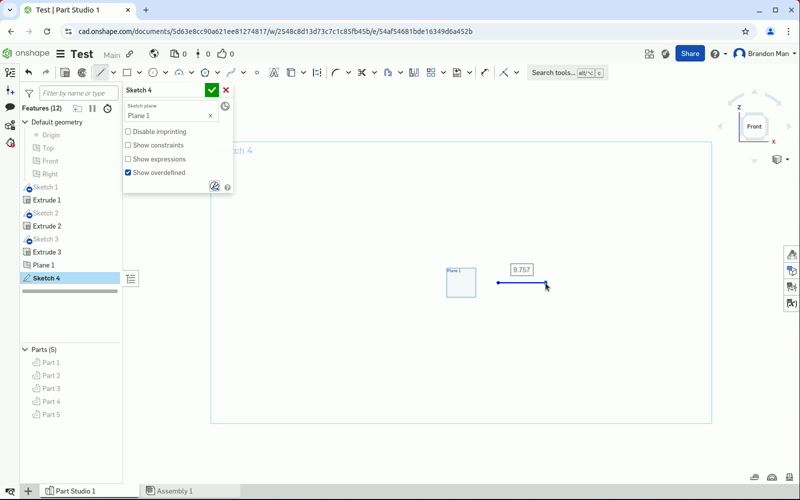
key(a)
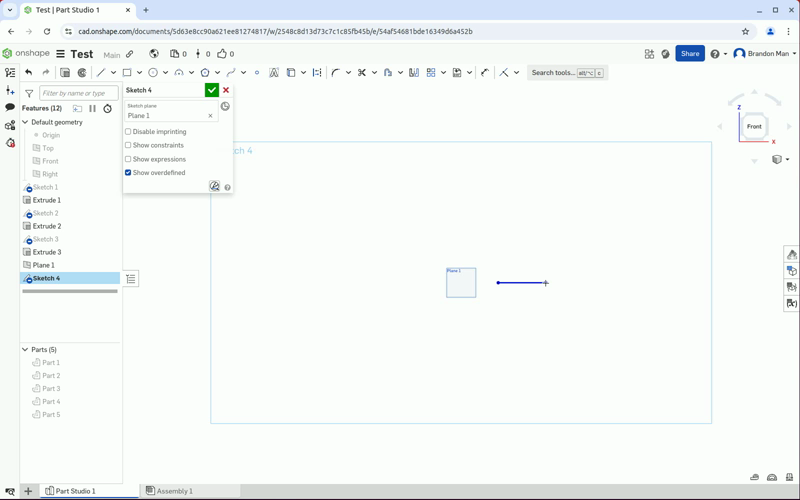
mouse_move(545, 282)
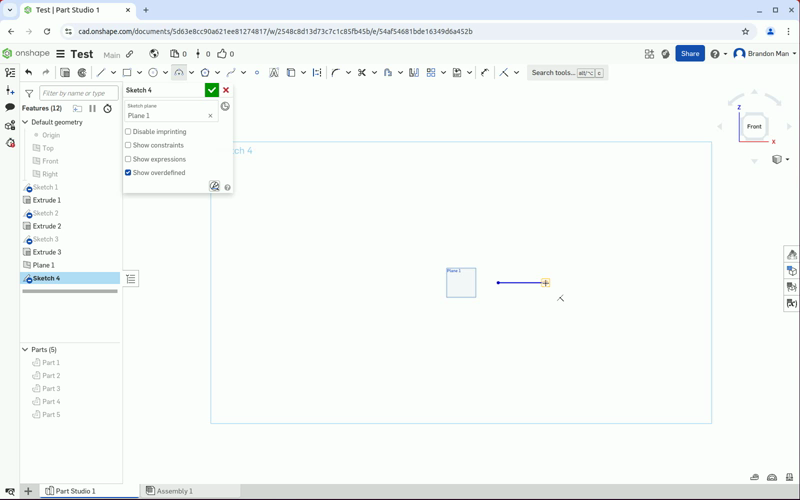
click(545, 282)
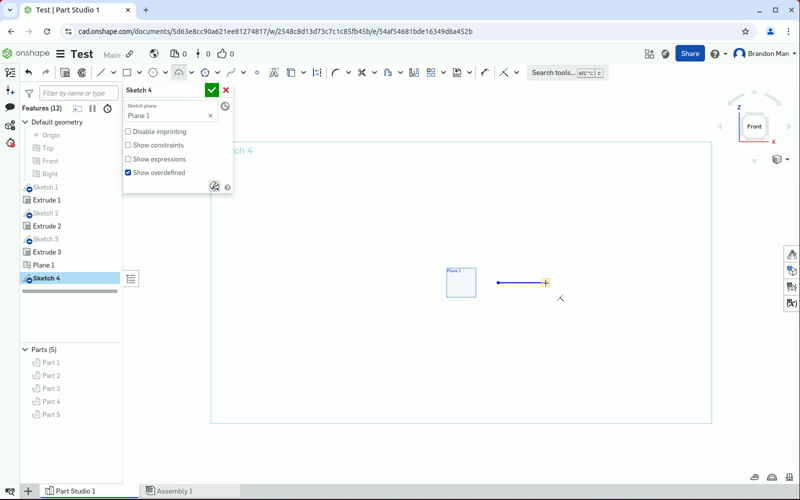
key_down(shift)
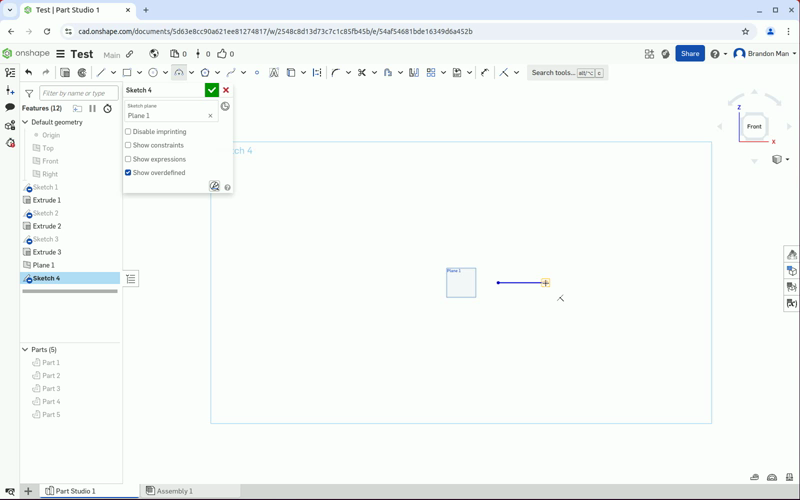
mouse_move(545, 226)
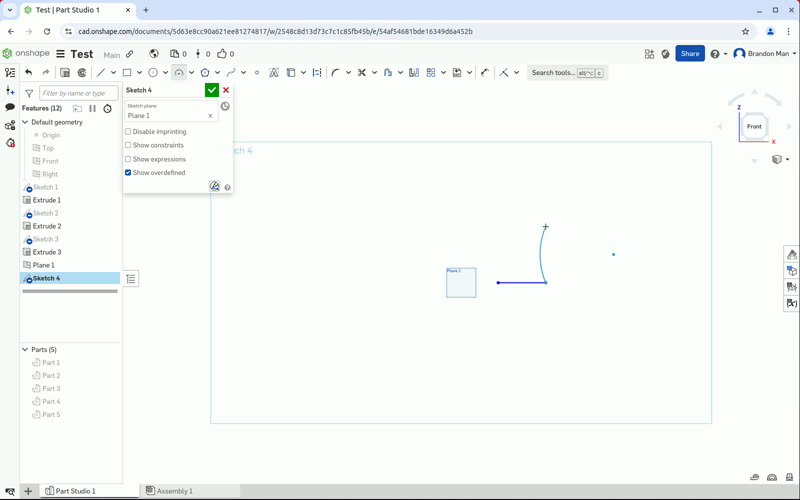
click(545, 226)
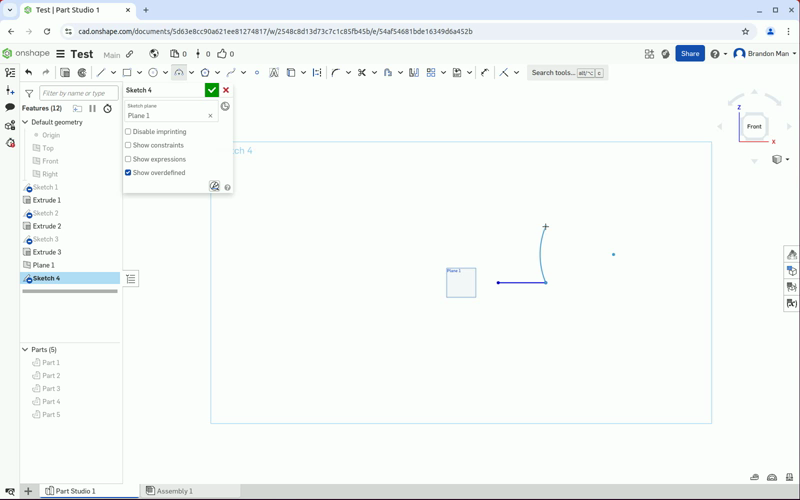
mouse_move(517, 254)
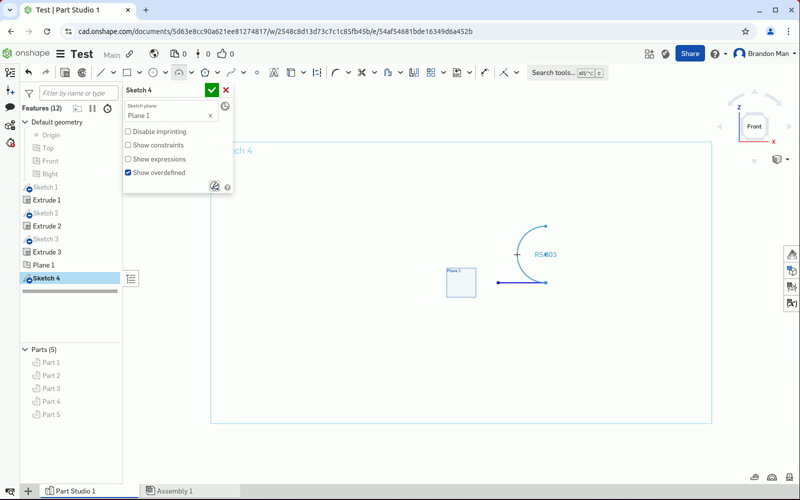
click(517, 254)
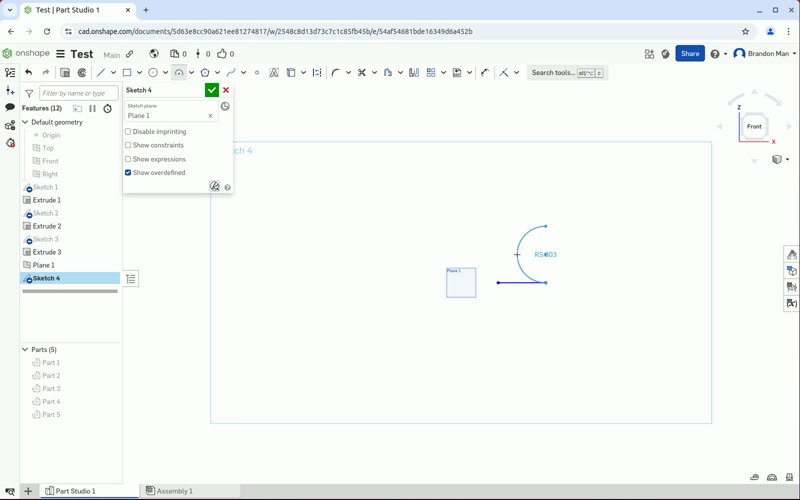
key_up(shift)
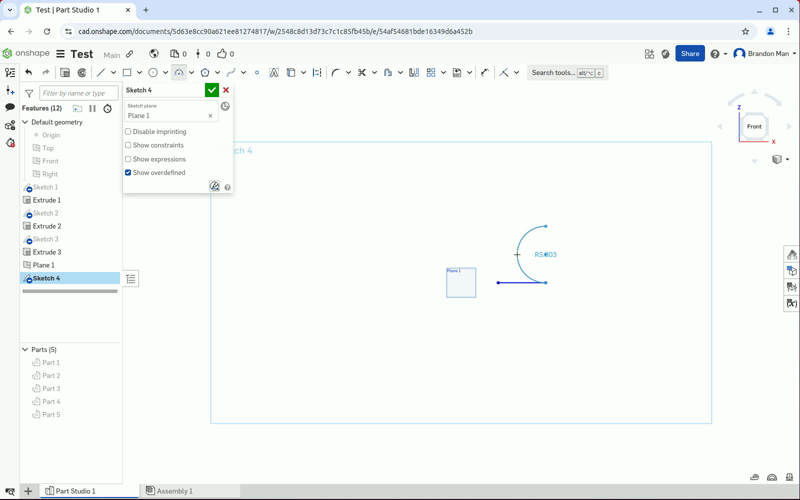
key(esc)
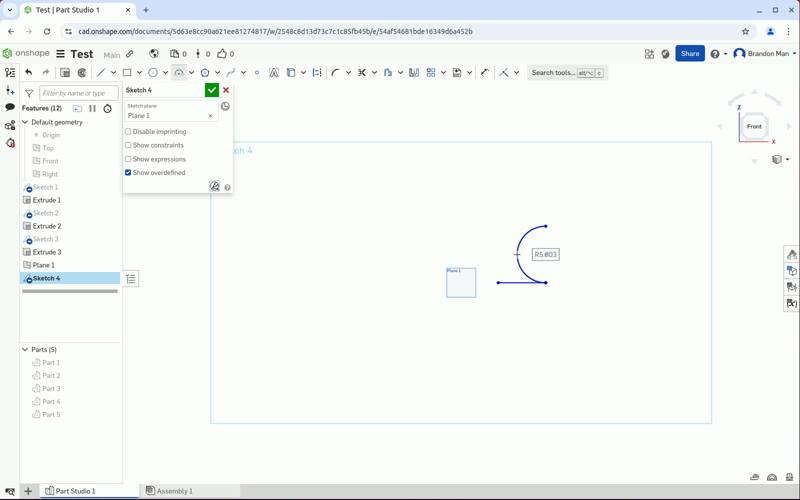
key(l)
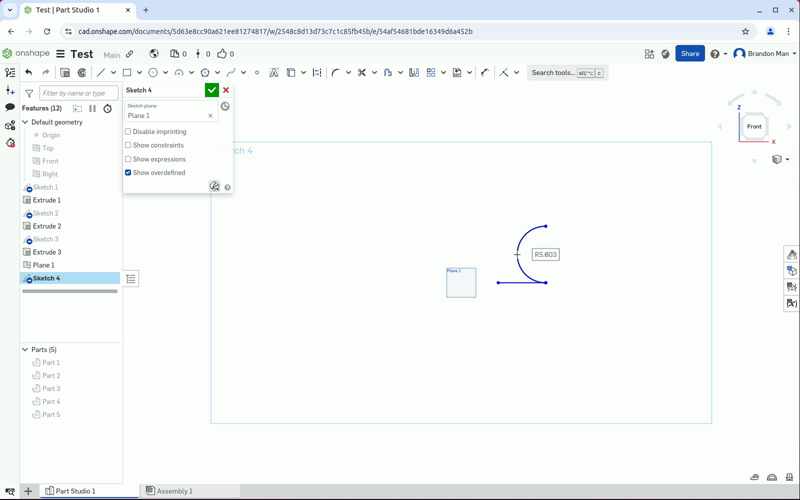
mouse_move(545, 226)
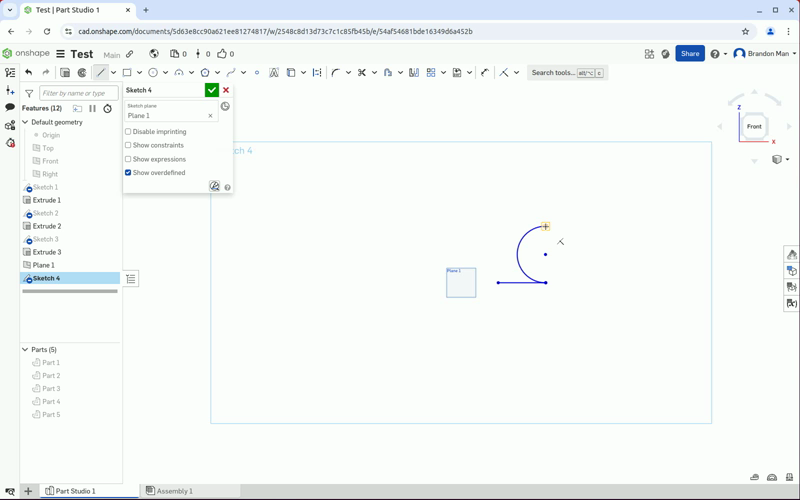
click(545, 226)
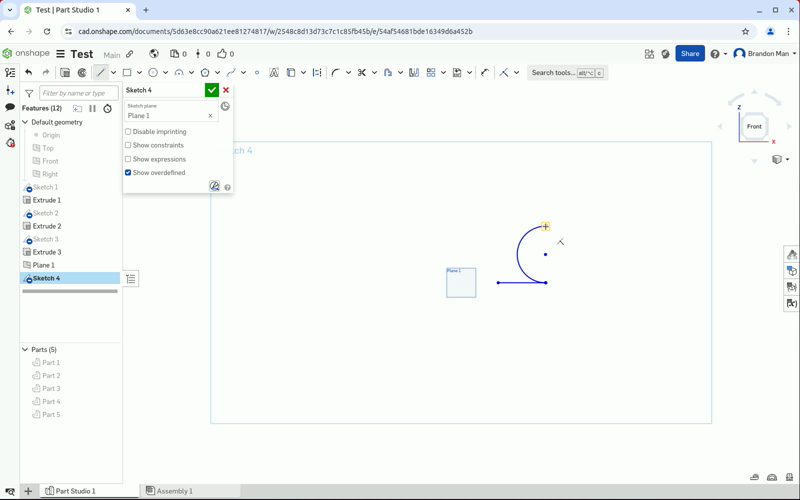
key_down(shift)
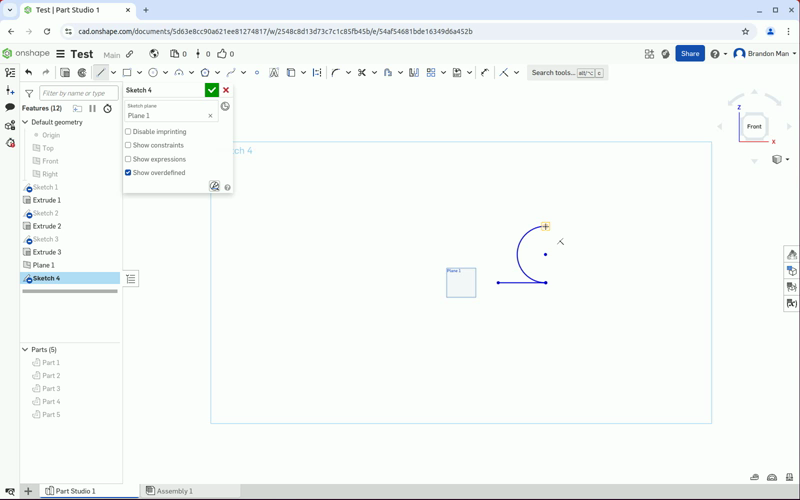
mouse_move(575, 226)
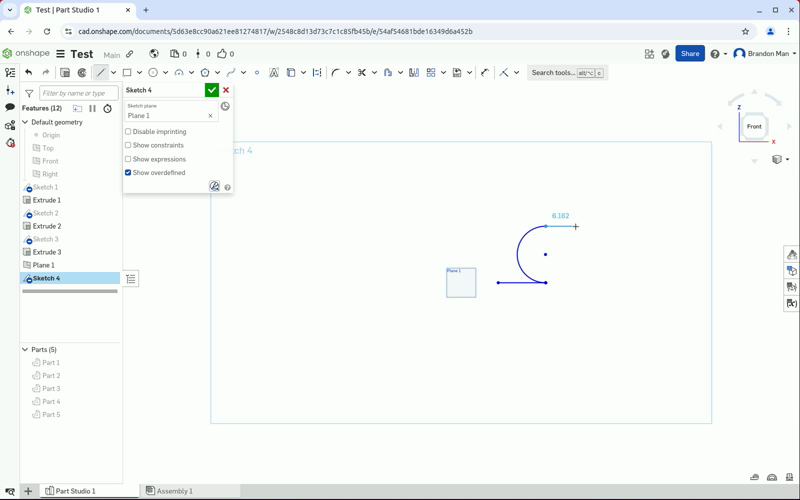
mouse_move(498, 226)
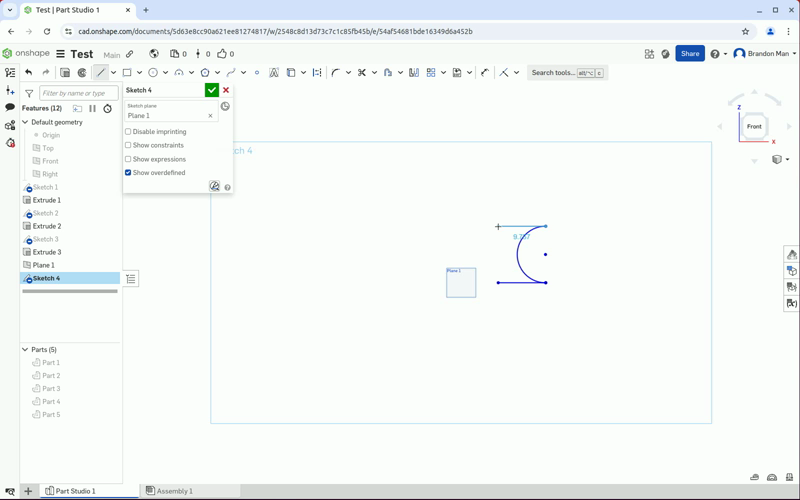
click(498, 226)
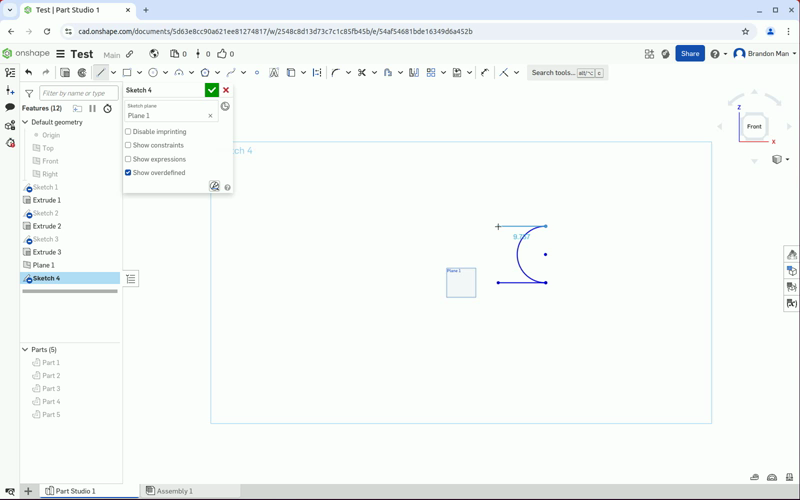
key_up(shift)
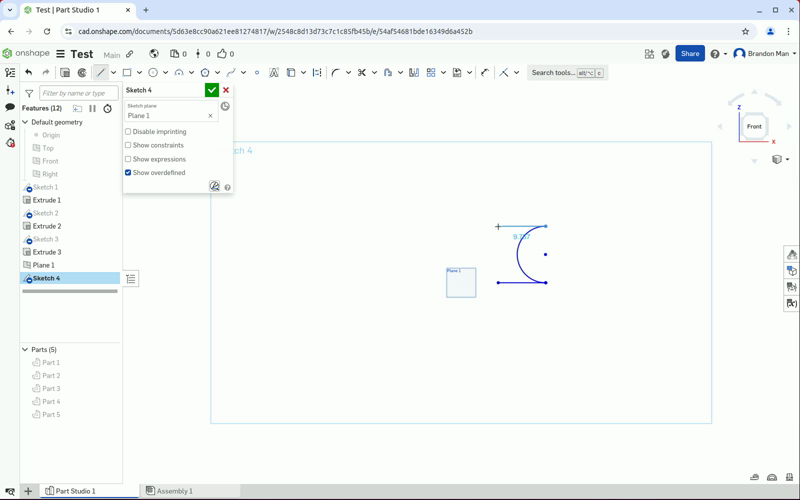
mouse_move(528, 226)
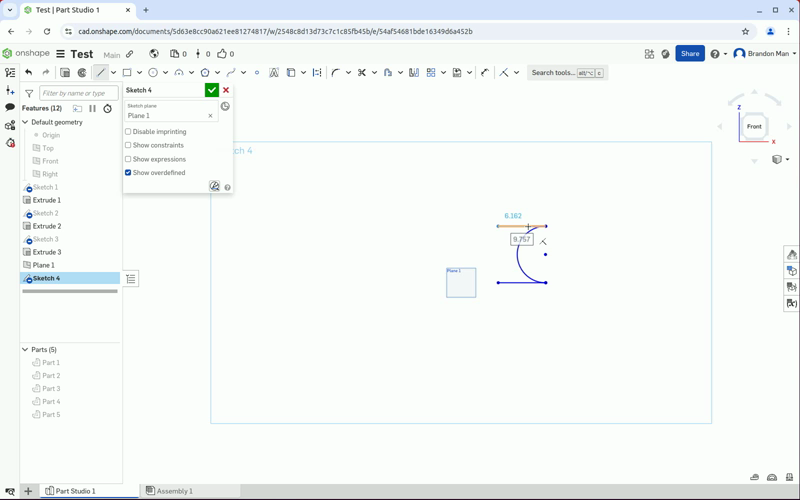
key_down(shift)
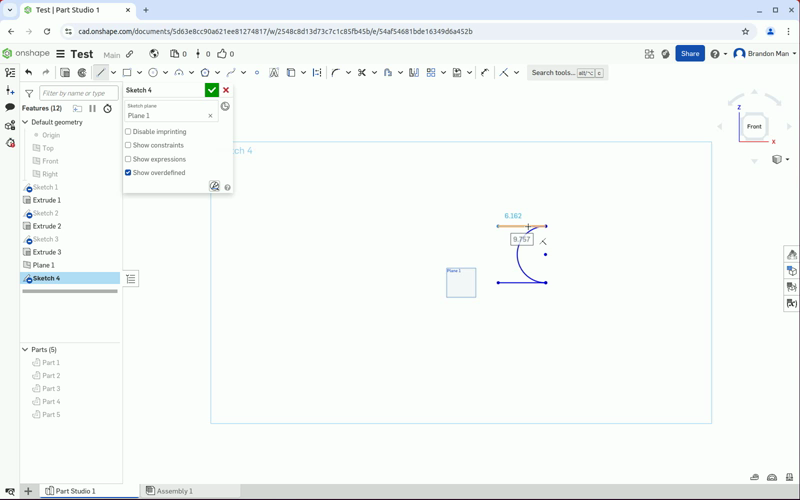
mouse_move(498, 282)
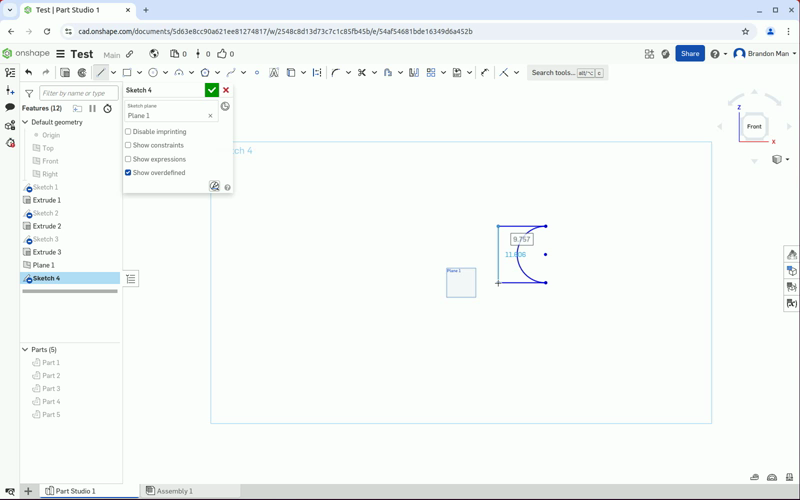
key_up(shift)
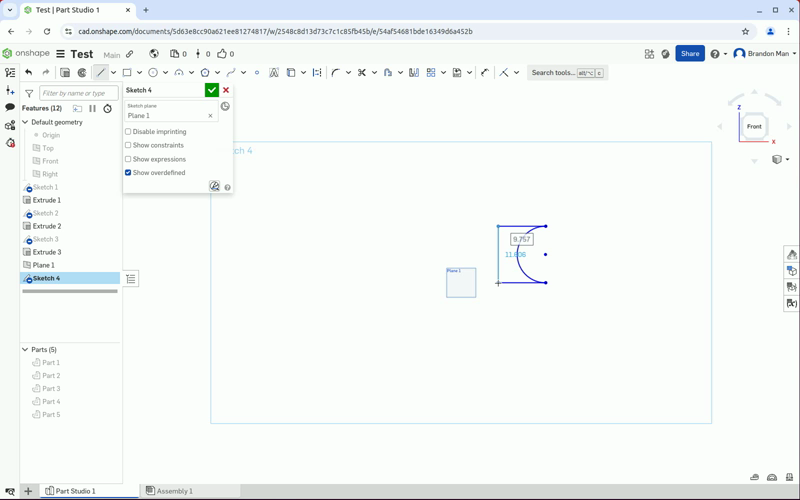
click(498, 282)
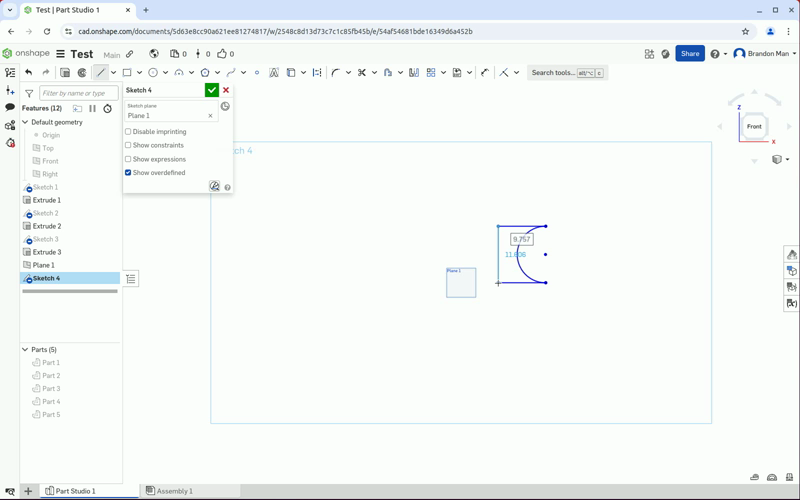
key(esc)
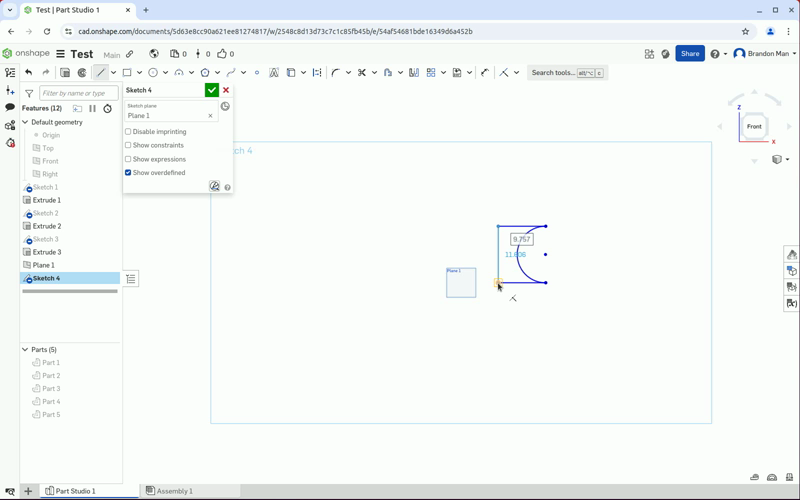
mouse_move(526, 238)
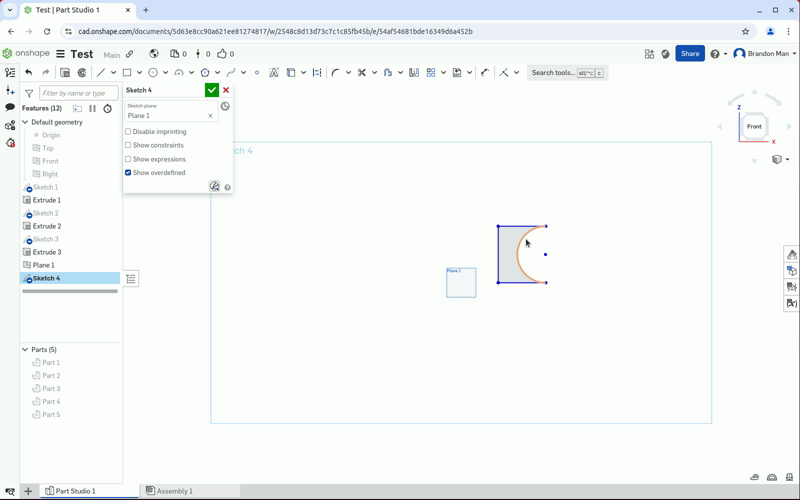
scroll(6)
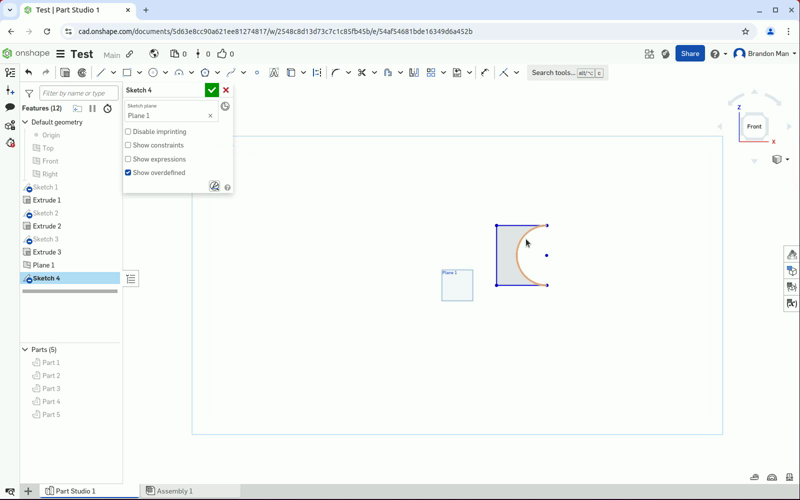
scroll(6)
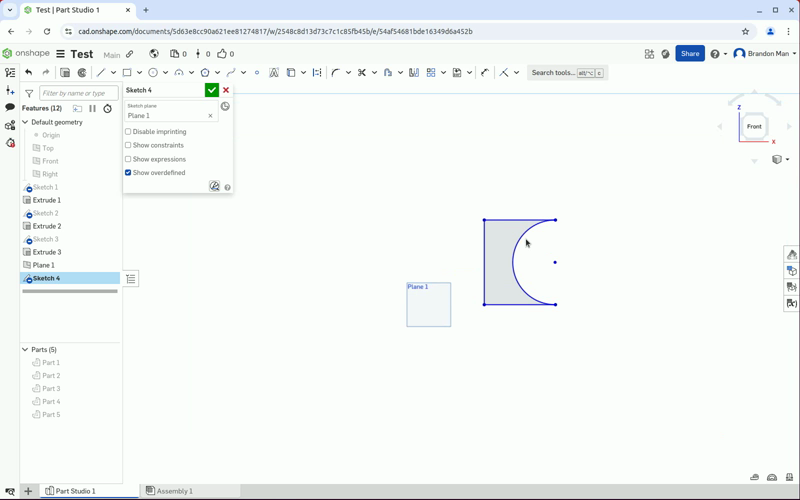
scroll(6)
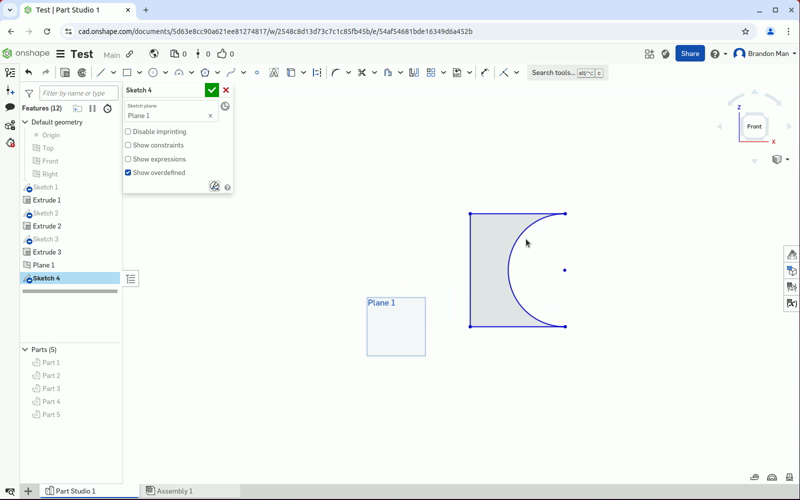
scroll(6)
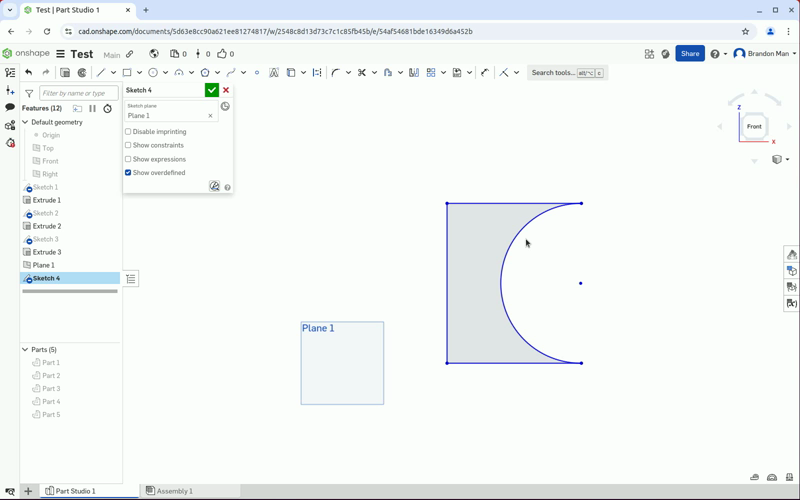
scroll(6)
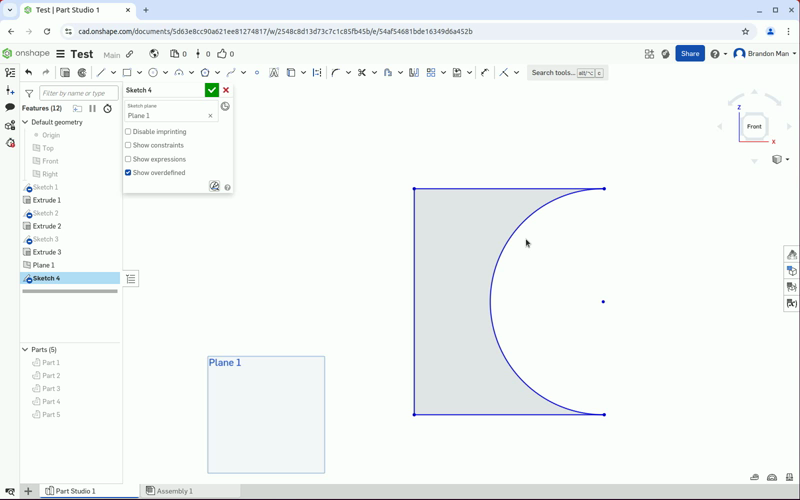
scroll(6)
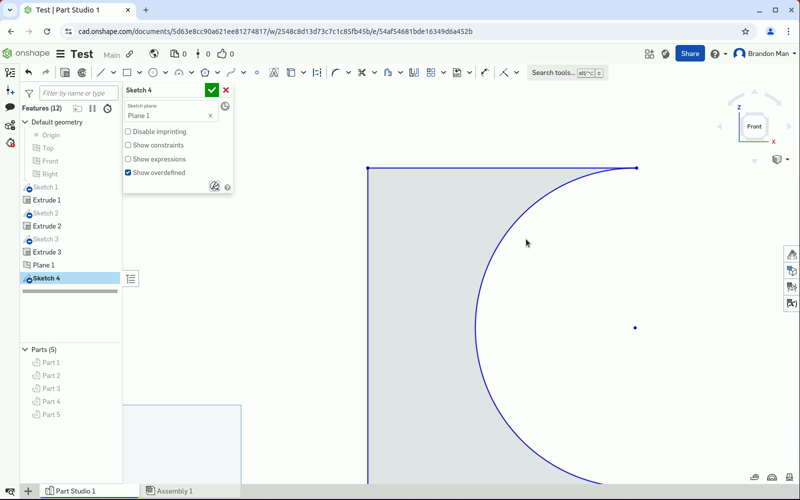
scroll(6)
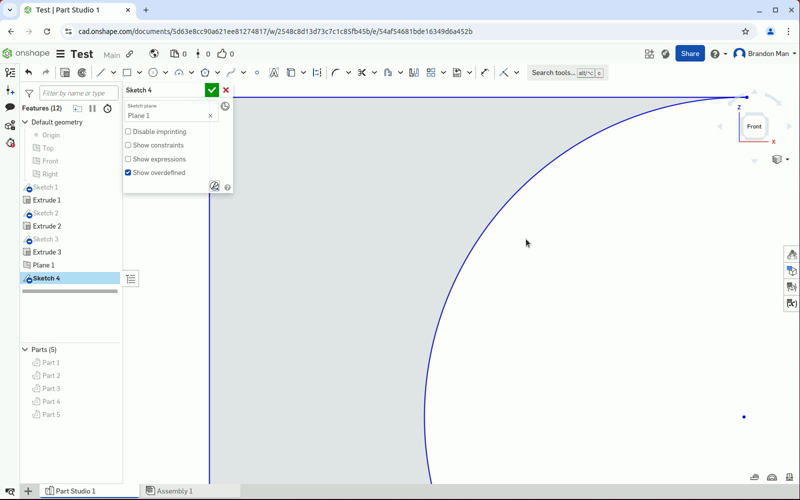
click(526, 238)
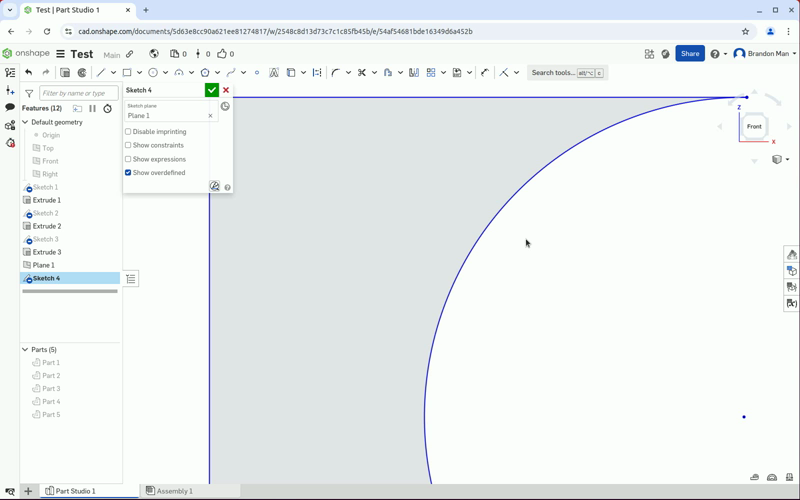
scroll(-6)
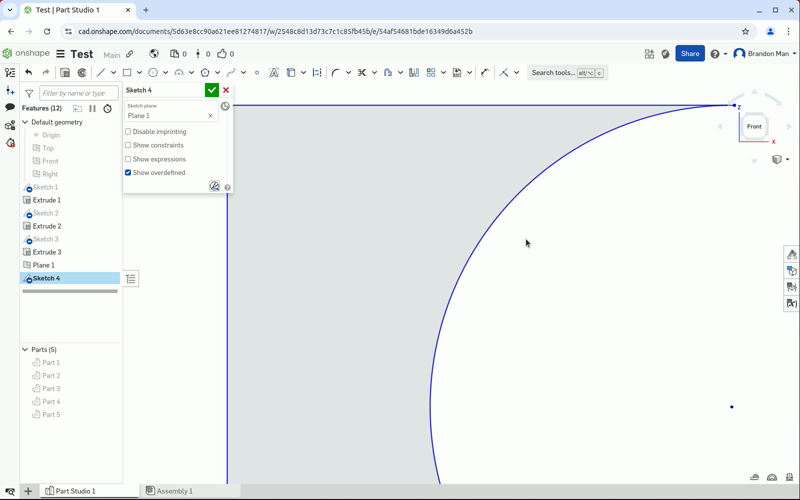
scroll(-6)
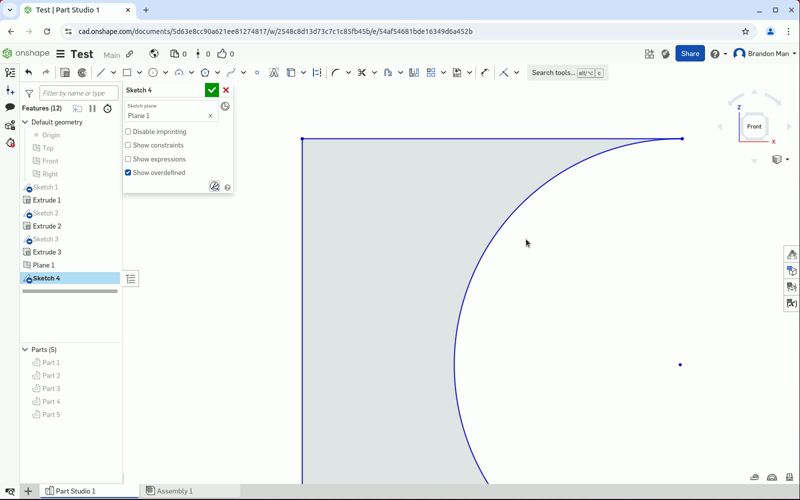
scroll(-6)
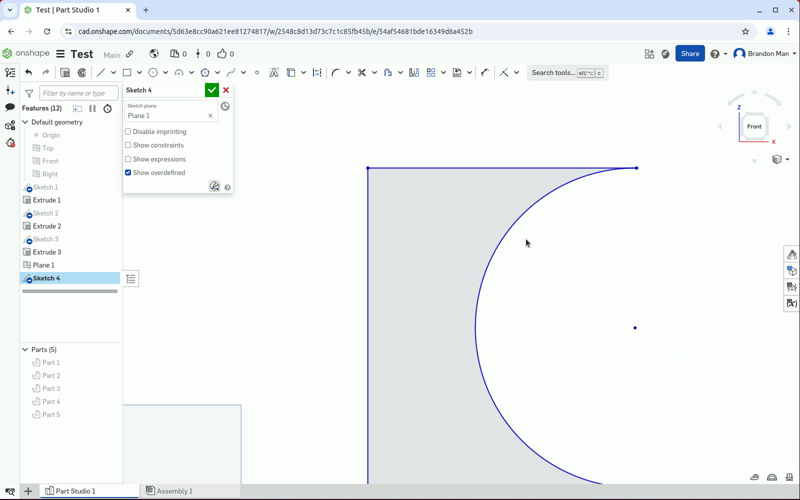
scroll(-6)
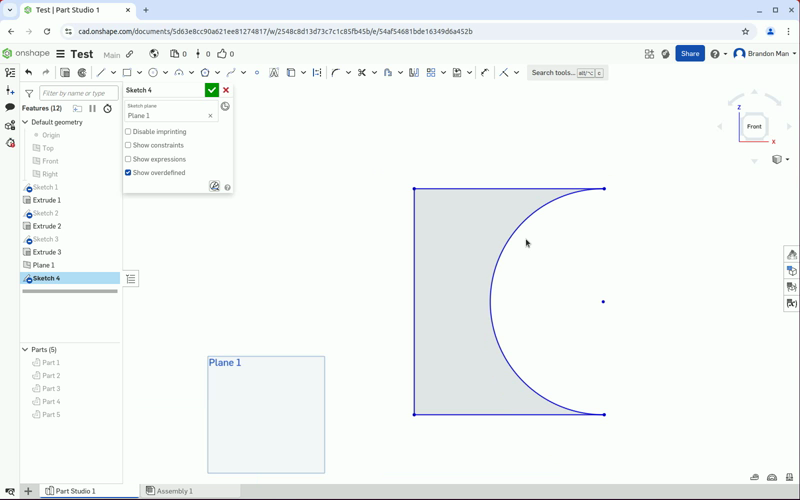
scroll(-6)
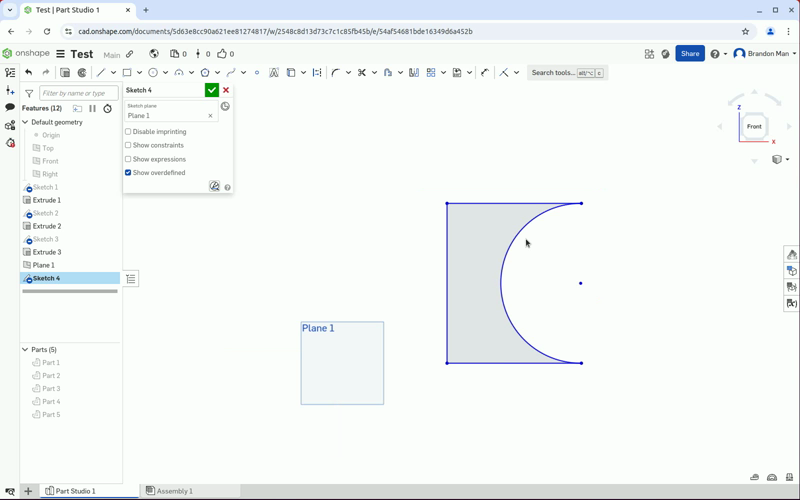
scroll(-6)
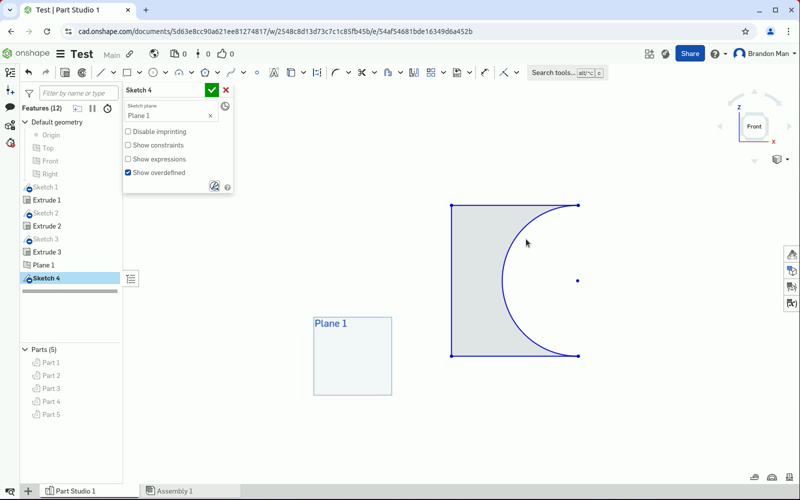
scroll(-6)
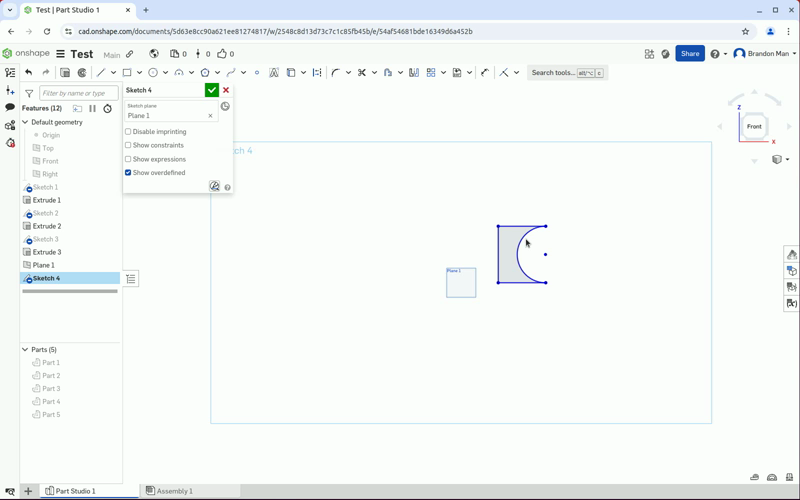
mouse_move(73, 352)
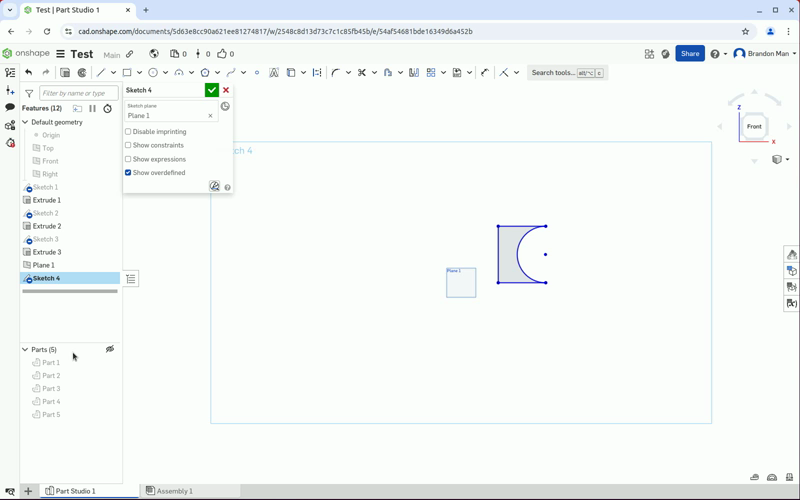
key(shift+y)
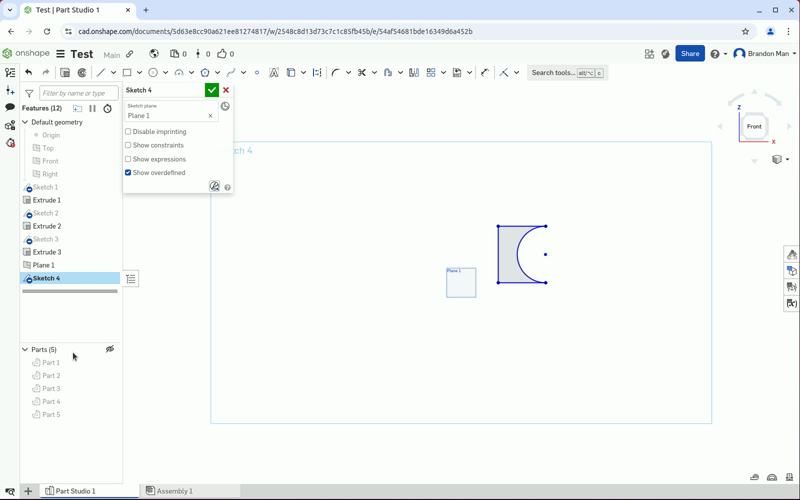
key(shift+e)
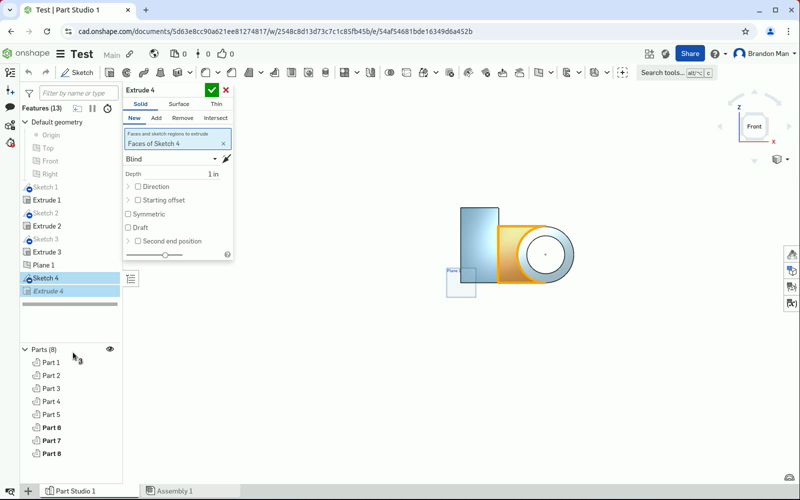
mouse_move(143, 106)
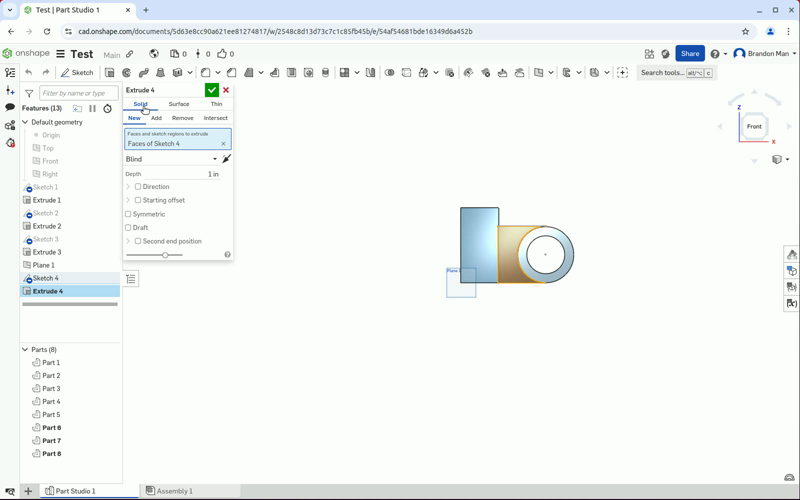
click(143, 106)
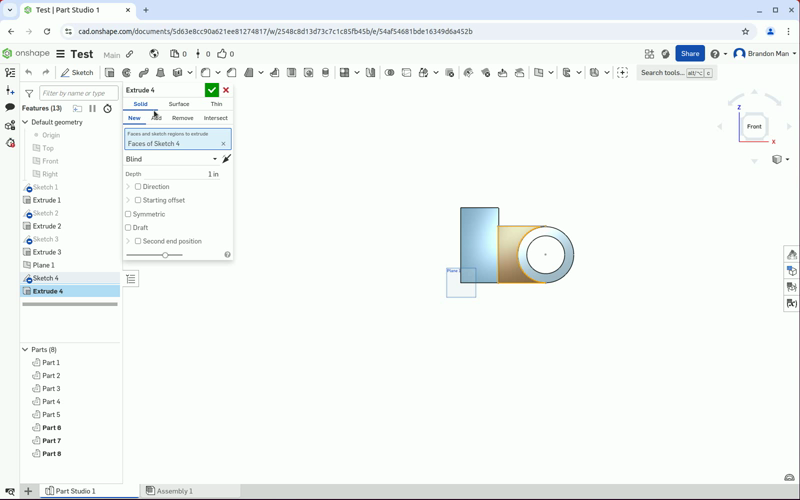
mouse_move(186, 120)
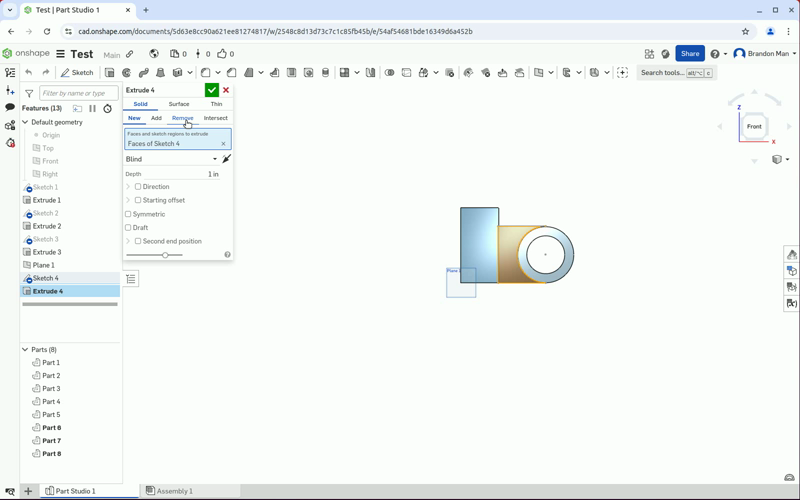
click(186, 120)
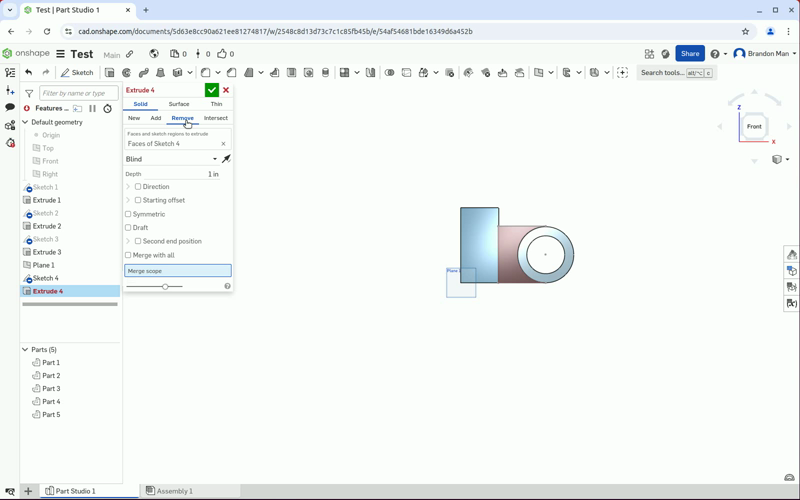
key(tab, 4)
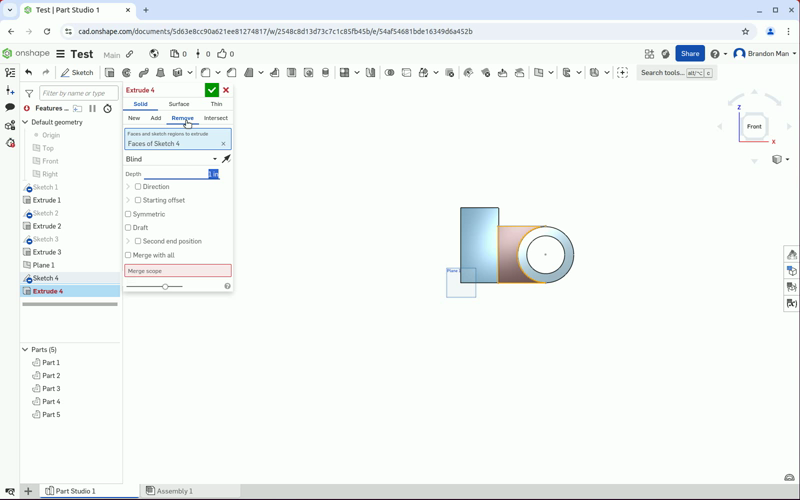
text(3.851)
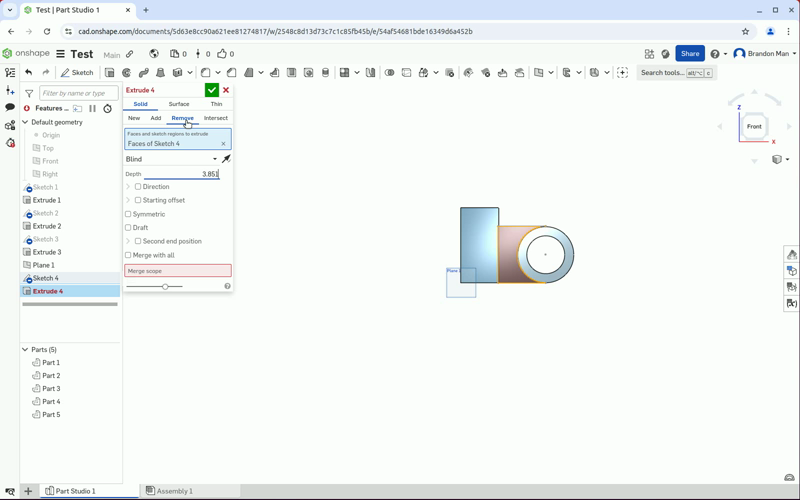
key(tab, 6)
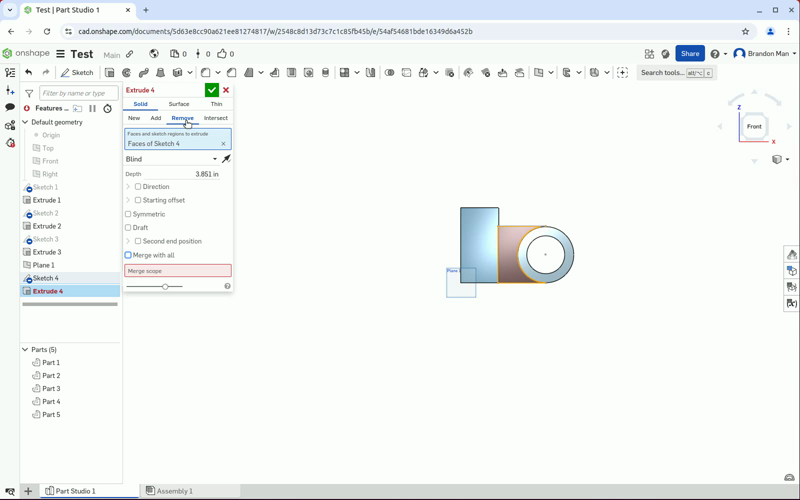
key(space)
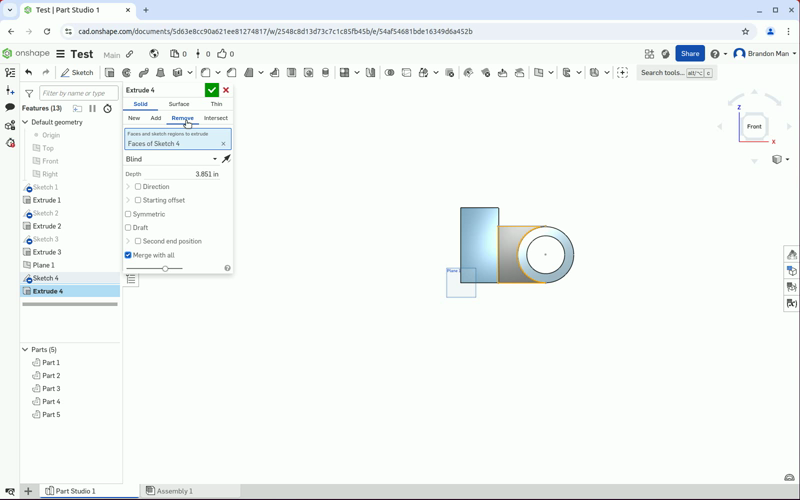
key(enter)
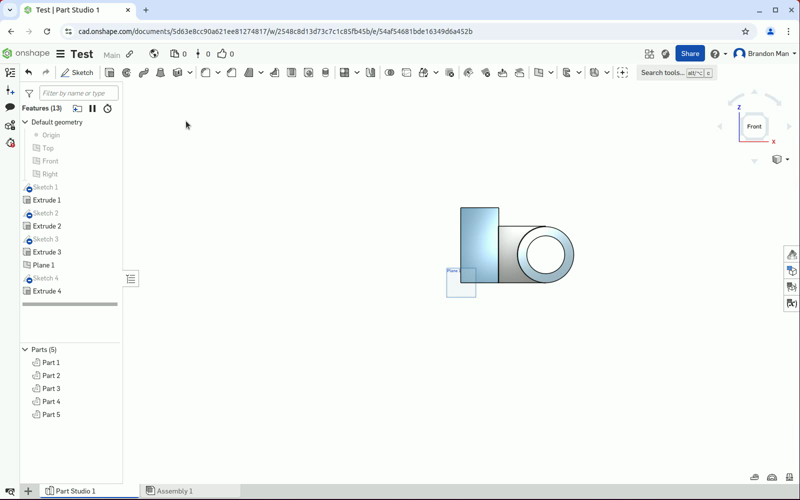
key(shift+h)
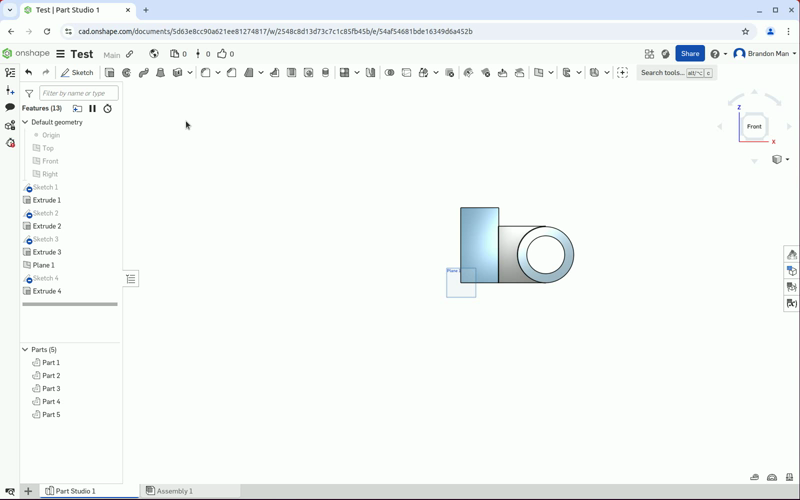
key(shift+h)
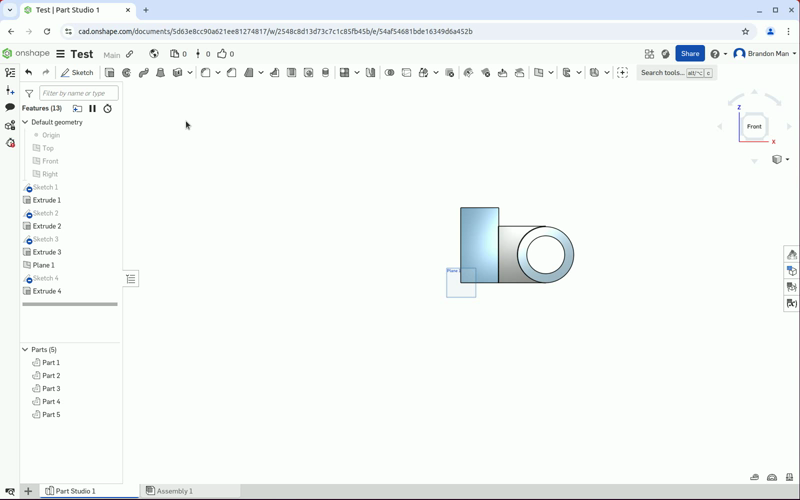
mouse_move(73, 189)
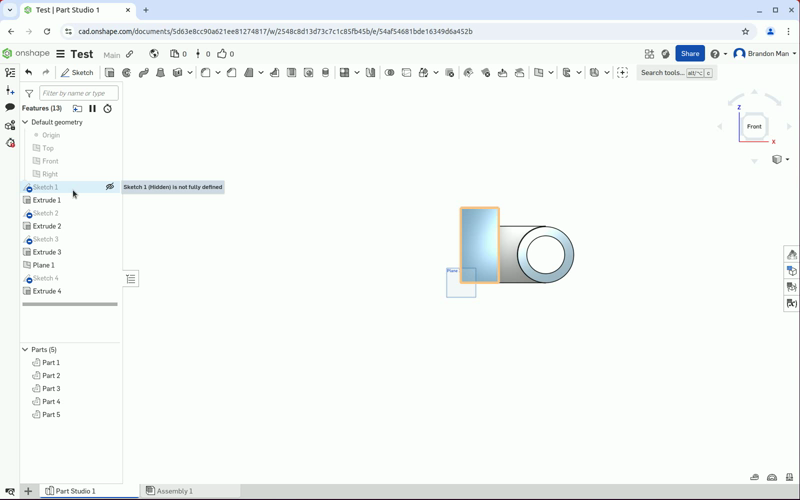
click(73, 189)
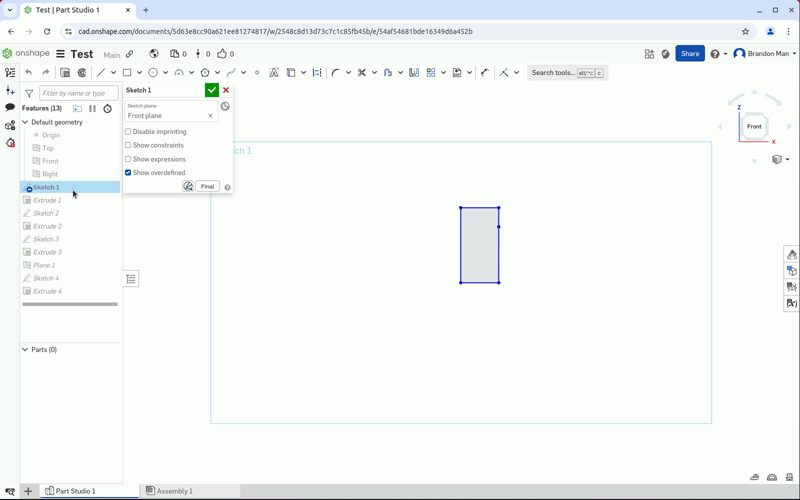
mouse_move(229, 92)
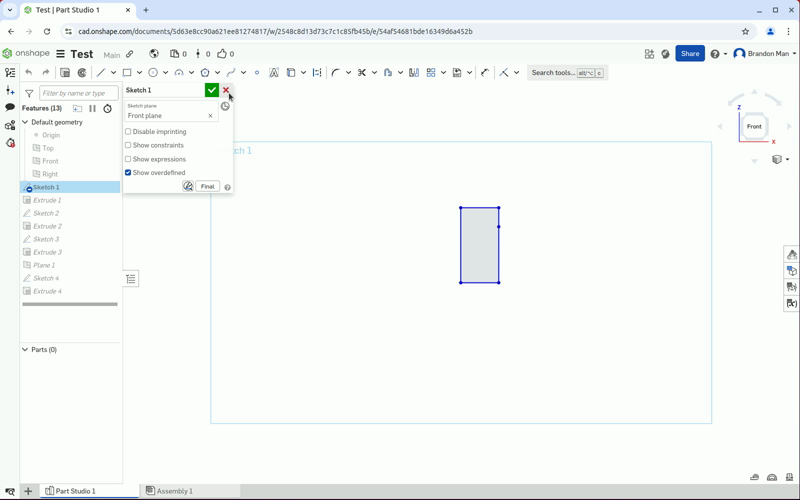
click(229, 92)
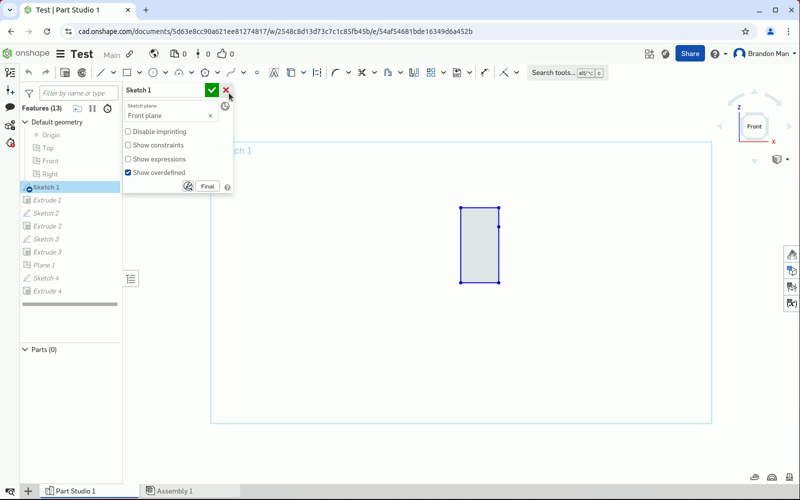
key(shift+s)
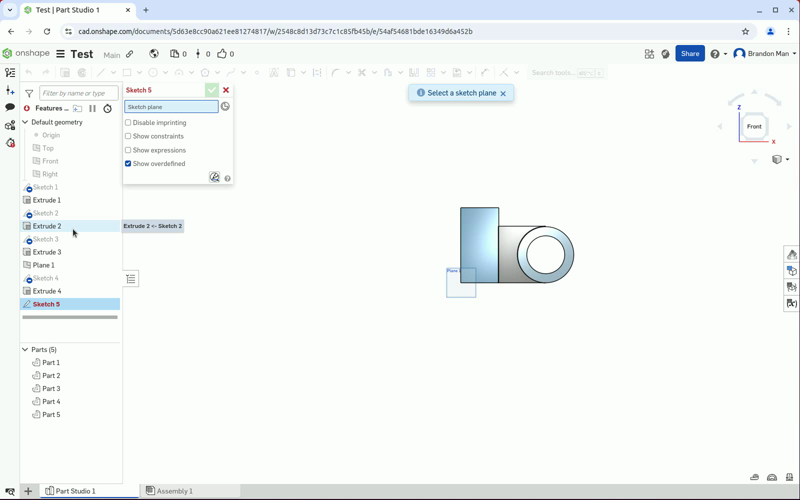
scroll(3)
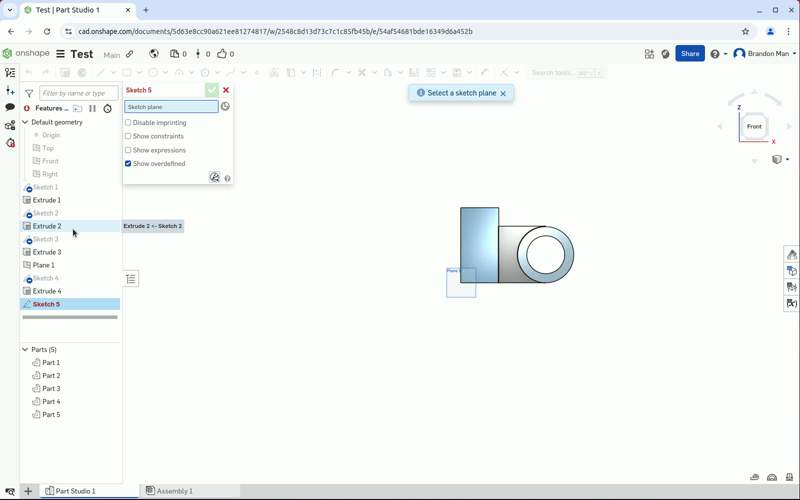
mouse_move(73, 163)
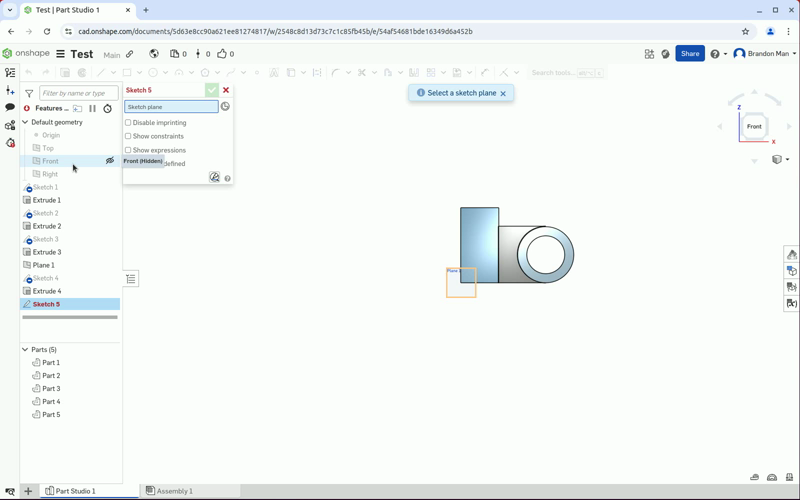
click(73, 163)
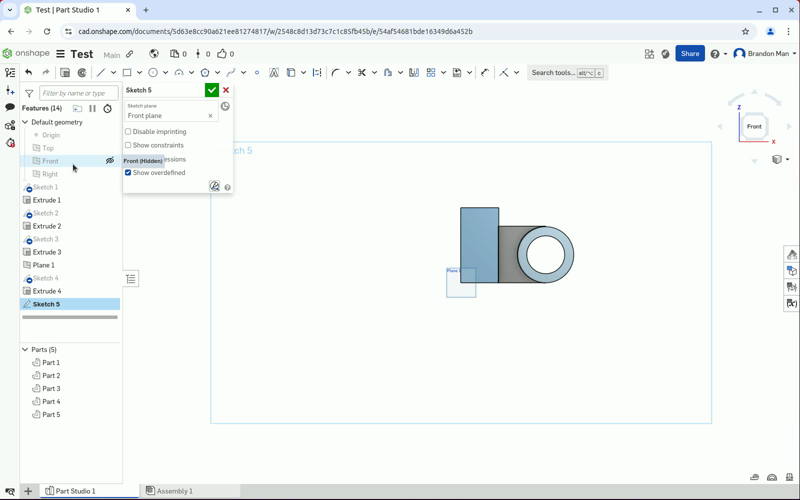
mouse_move(73, 352)
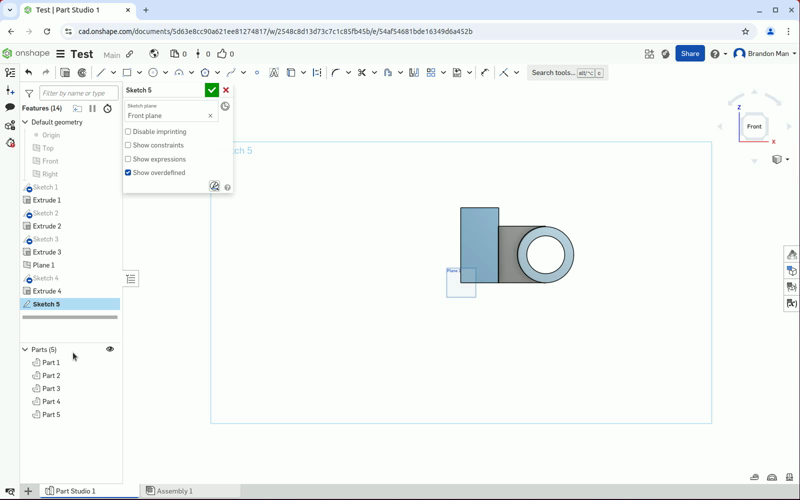
key(y)
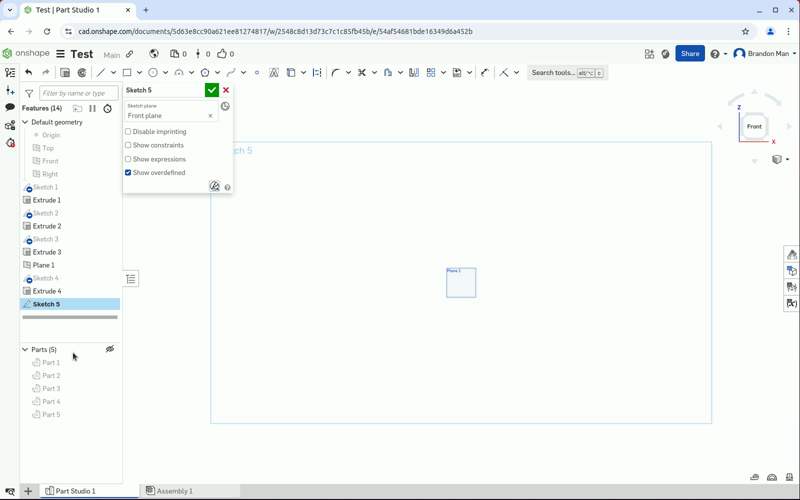
key(l)
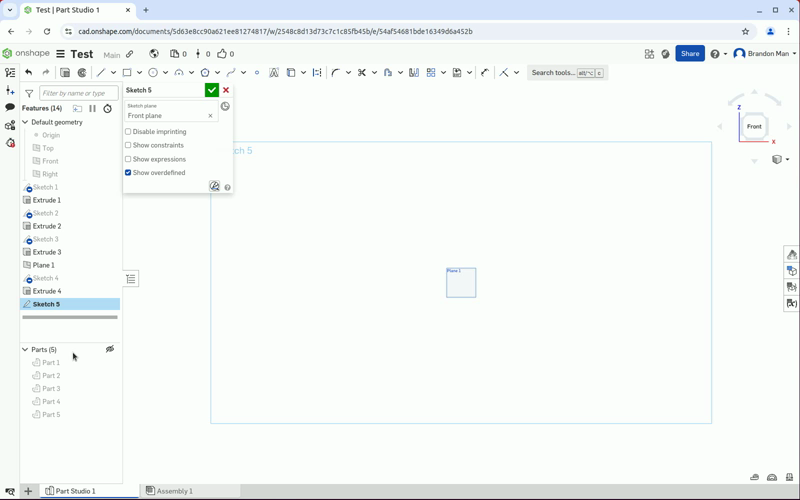
key_down(shift)
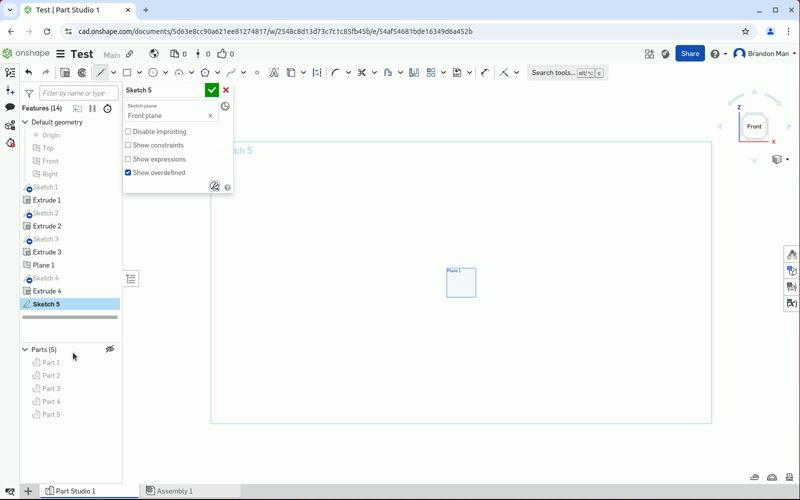
mouse_move(498, 282)
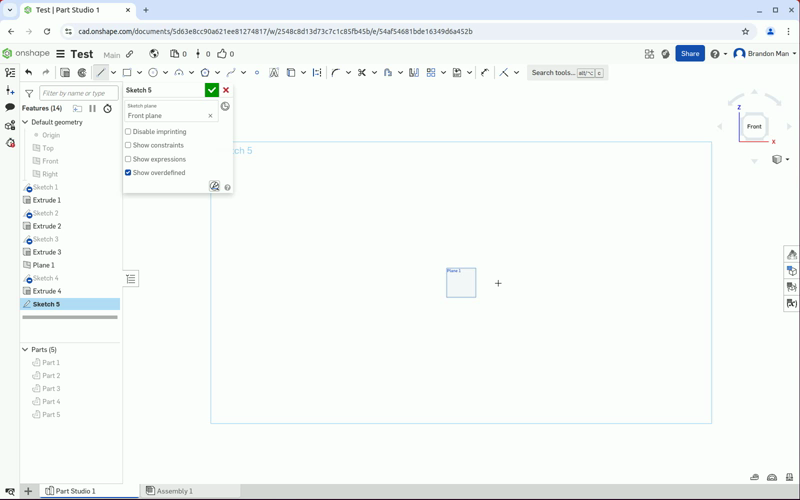
click(498, 282)
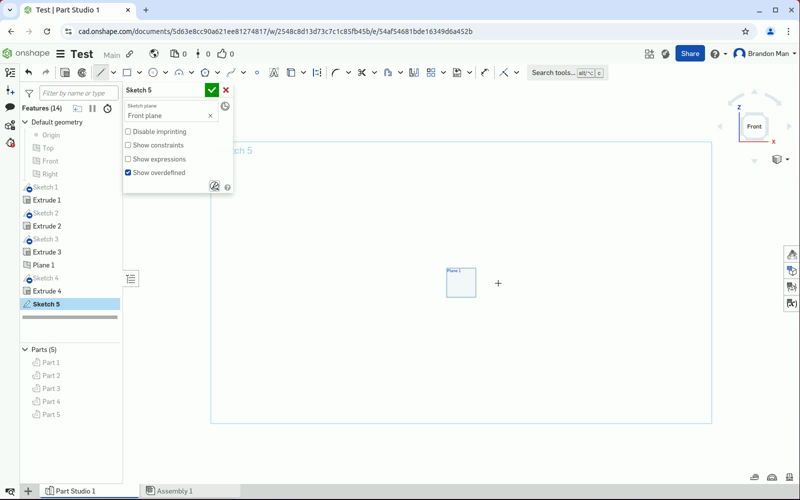
key_up(shift)
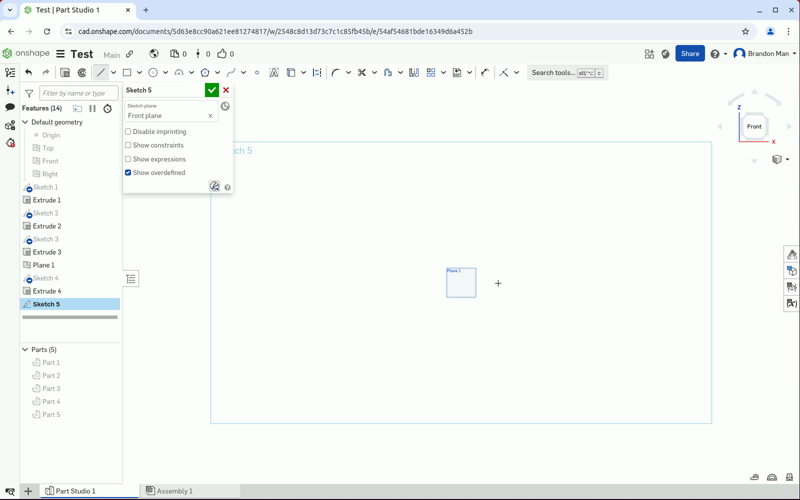
key_down(shift)
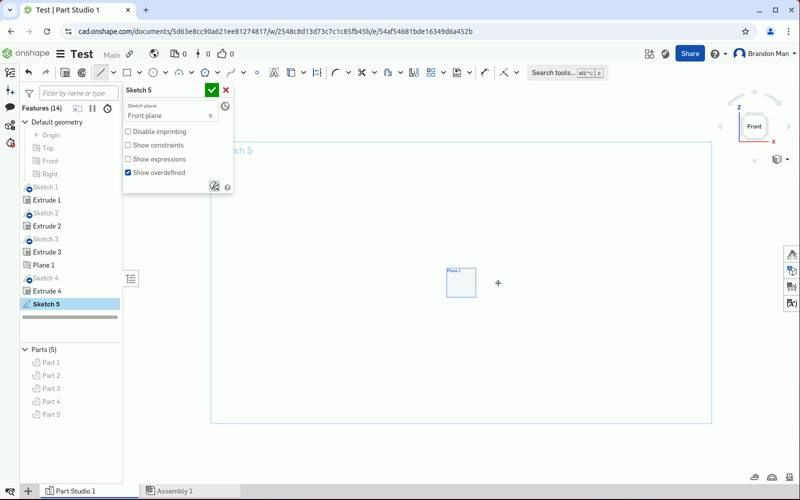
mouse_move(528, 282)
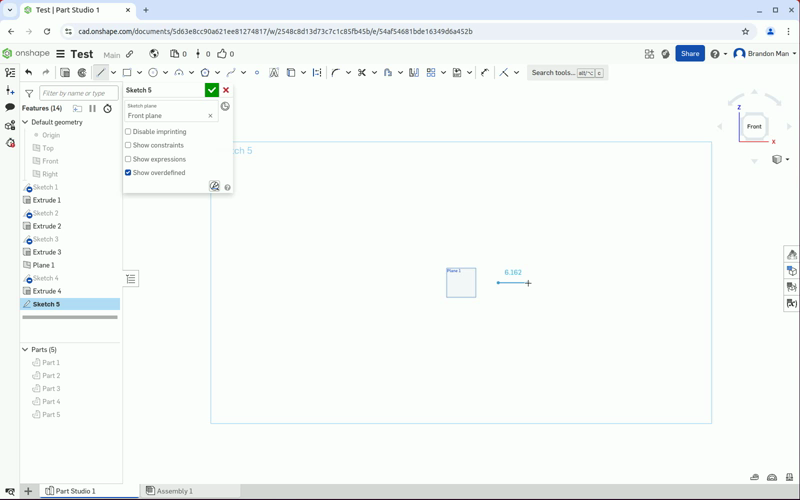
mouse_move(545, 282)
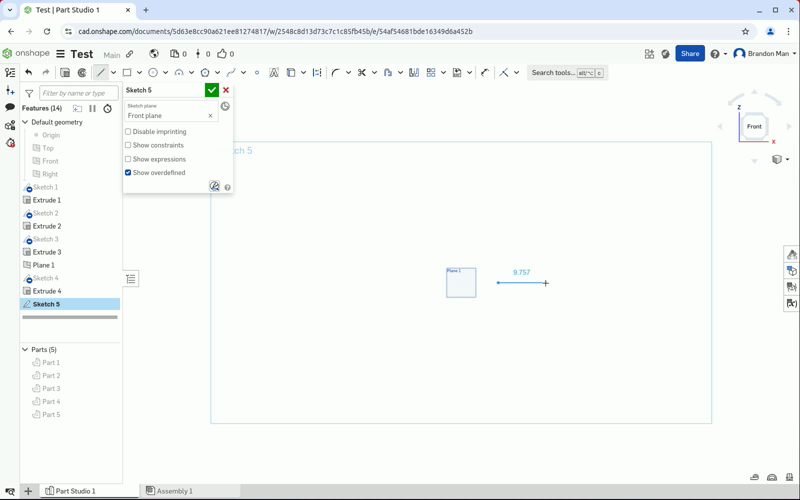
click(545, 282)
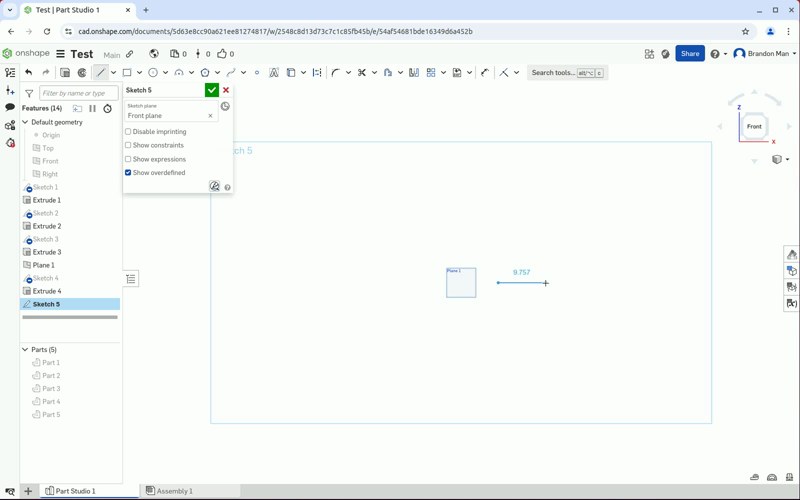
key_up(shift)
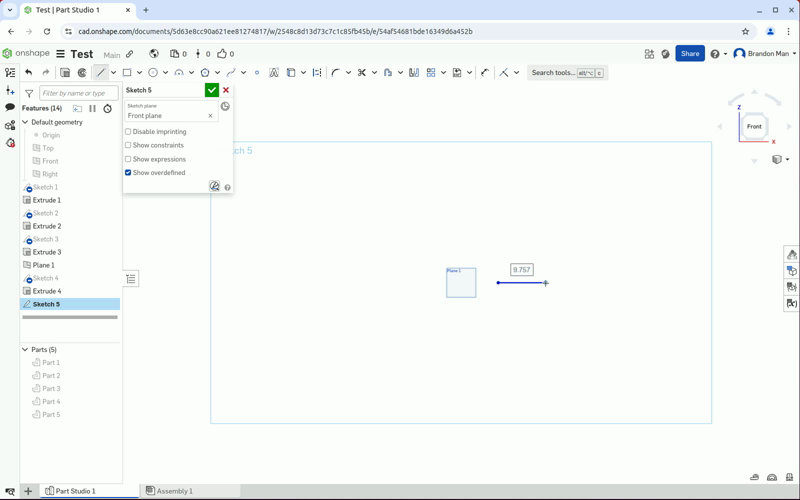
key(esc)
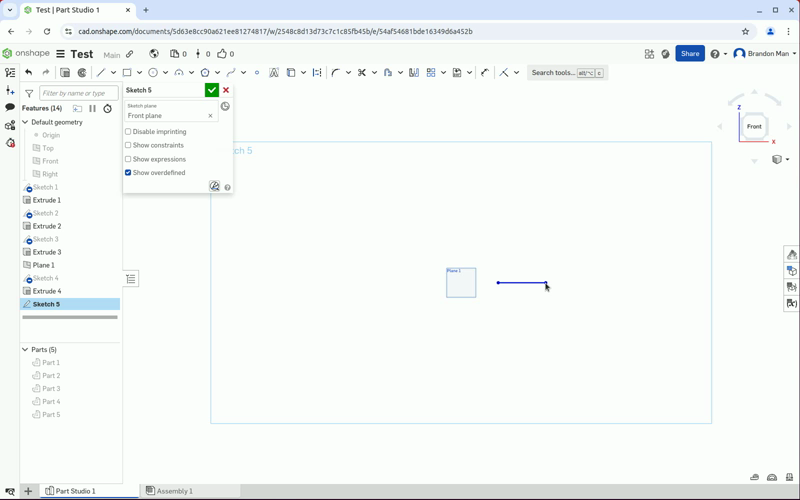
key(a)
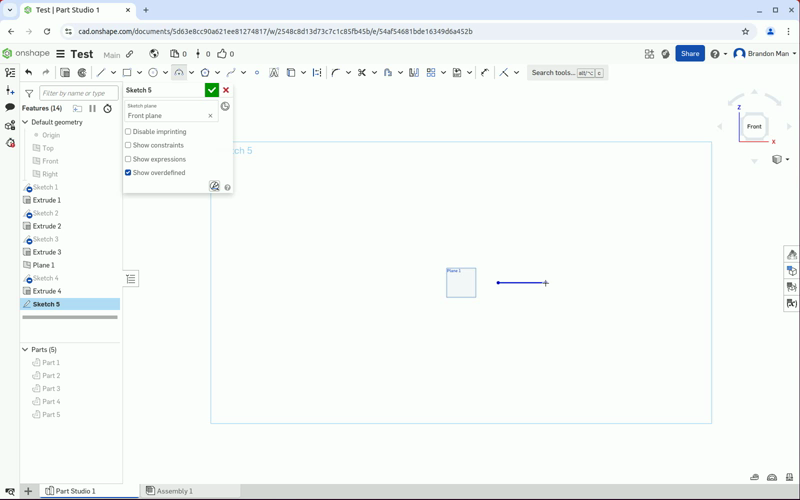
mouse_move(545, 282)
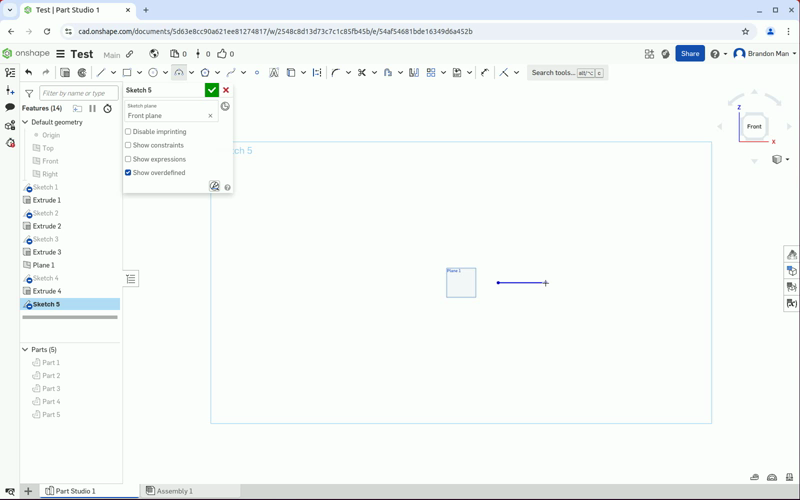
click(545, 282)
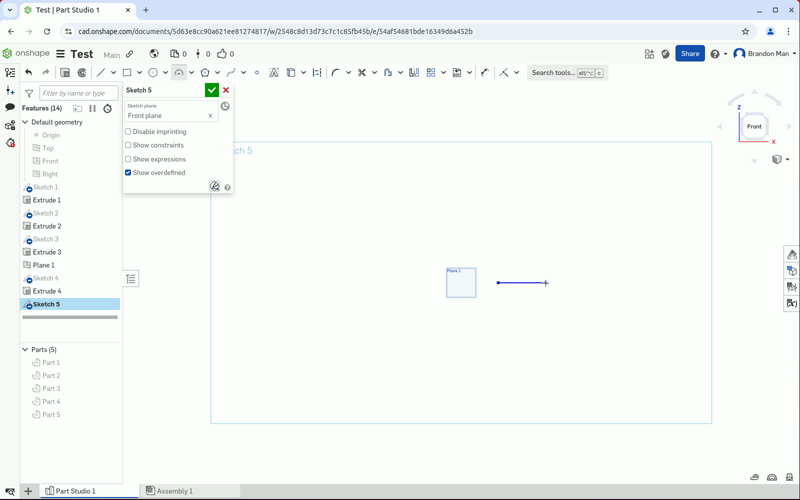
key_down(shift)
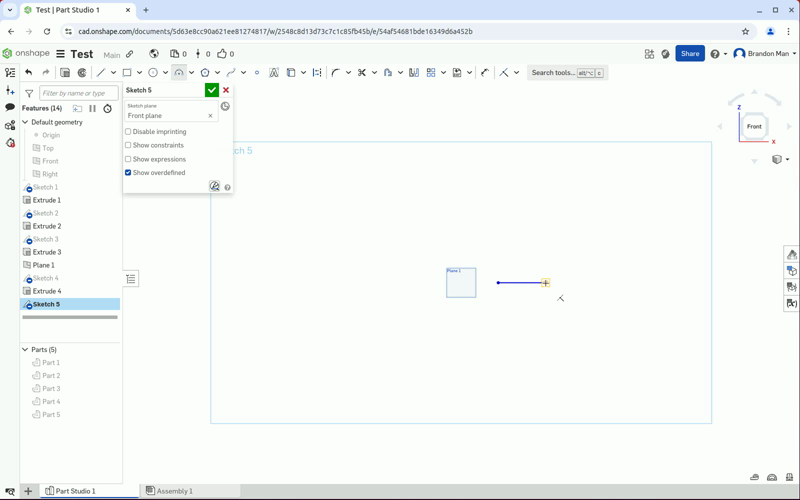
mouse_move(545, 226)
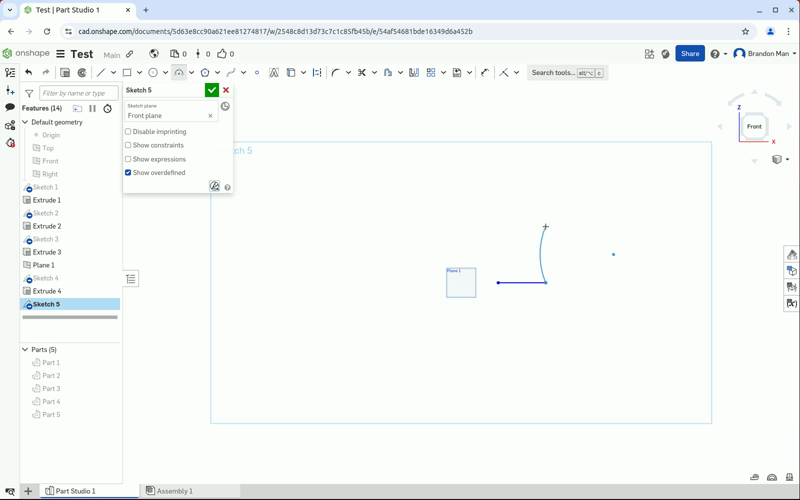
click(545, 226)
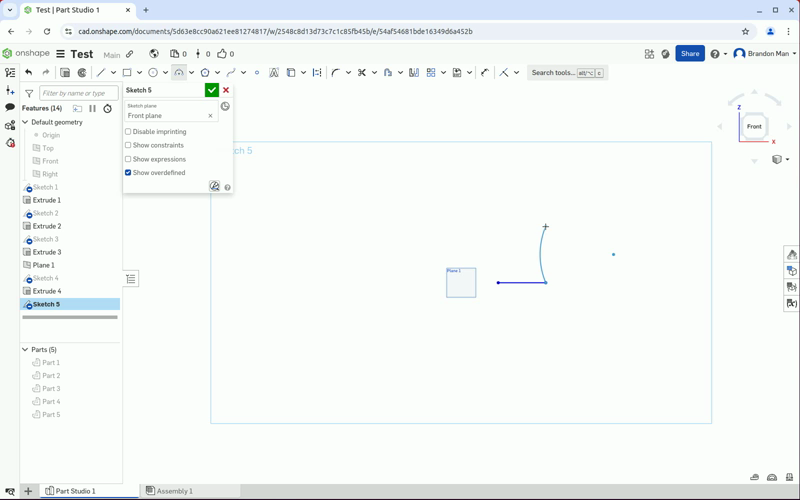
mouse_move(517, 254)
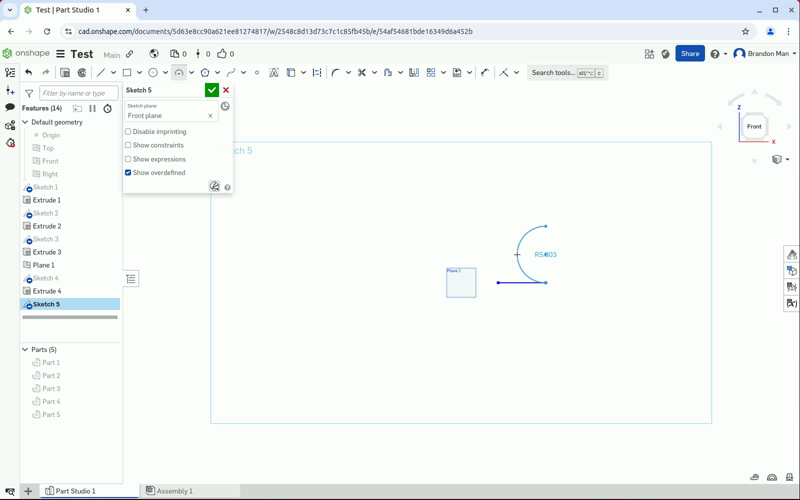
click(517, 254)
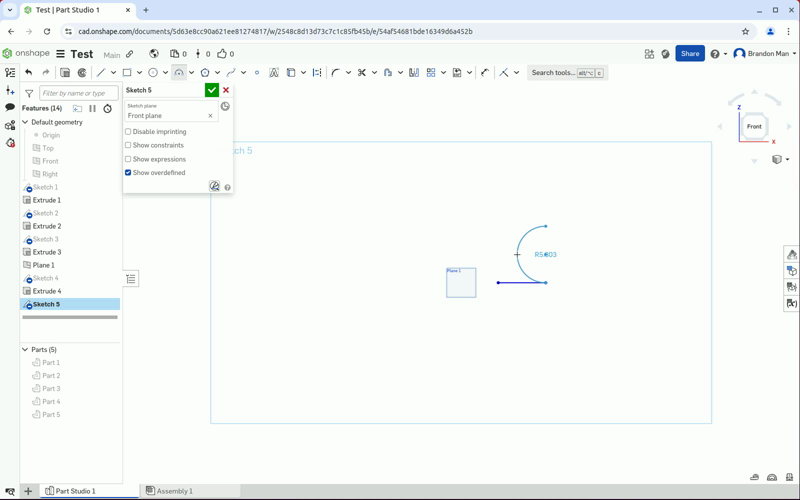
key_up(shift)
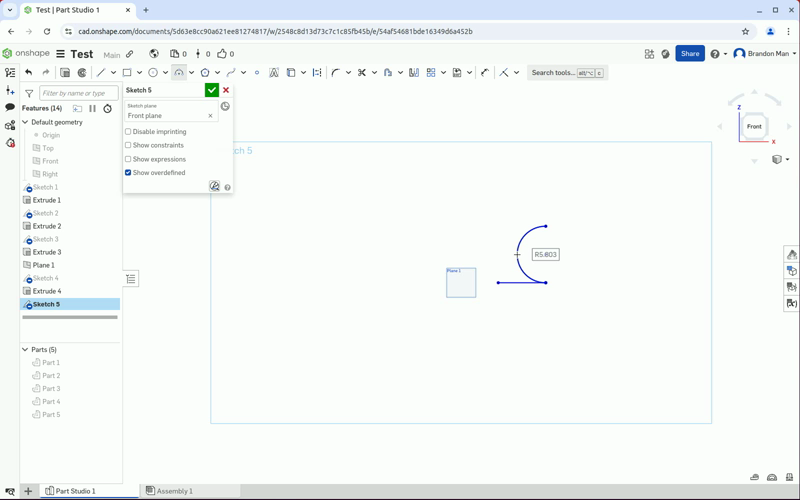
key(esc)
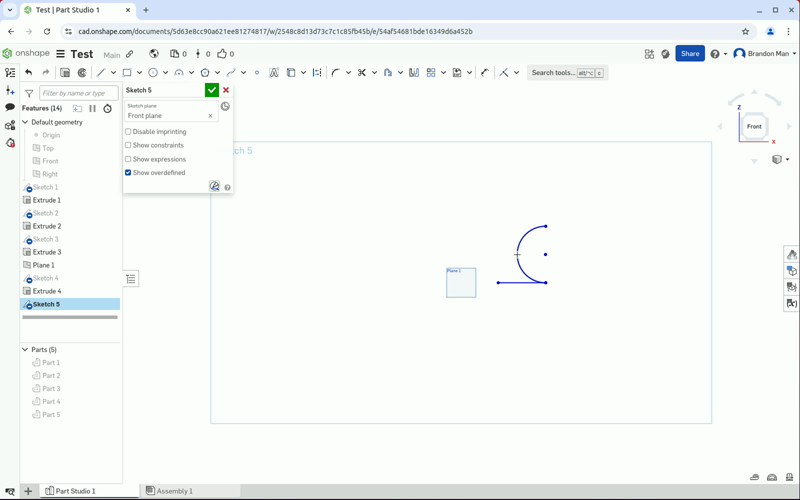
key(l)
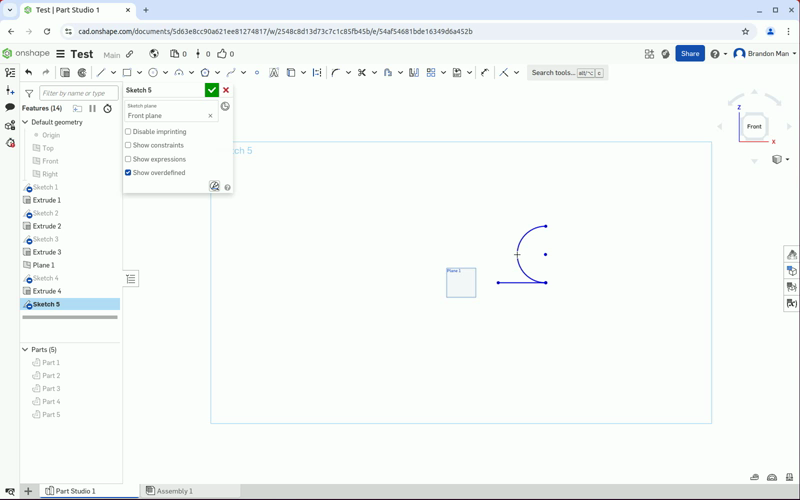
mouse_move(545, 226)
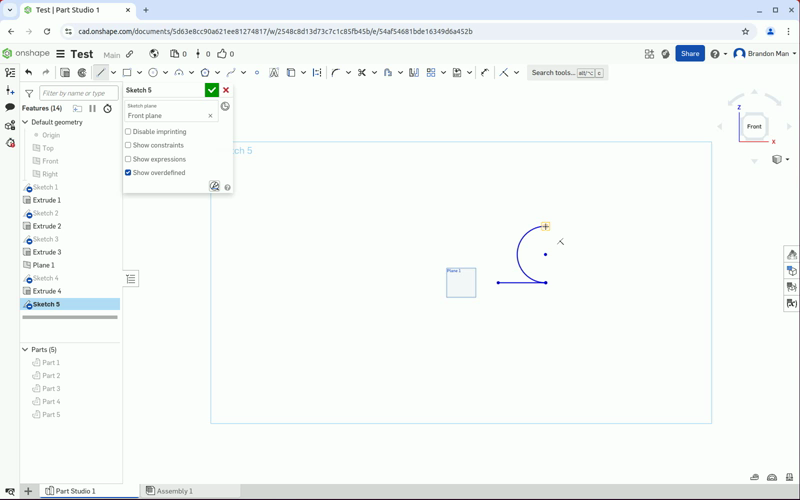
click(545, 226)
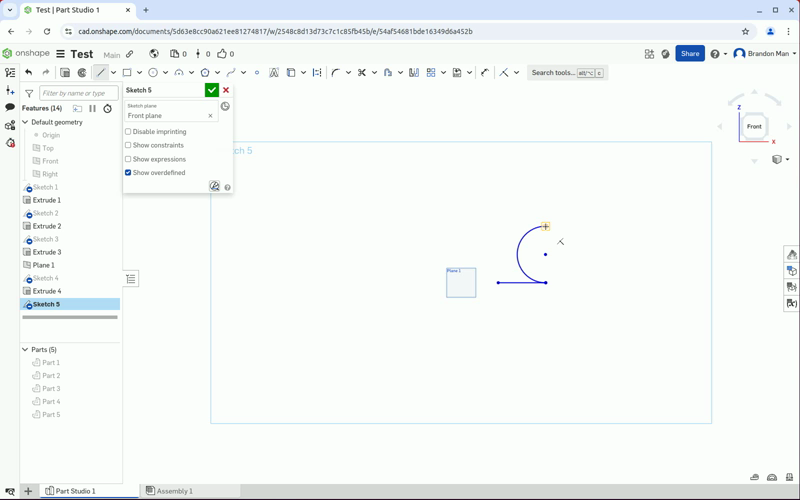
key_down(shift)
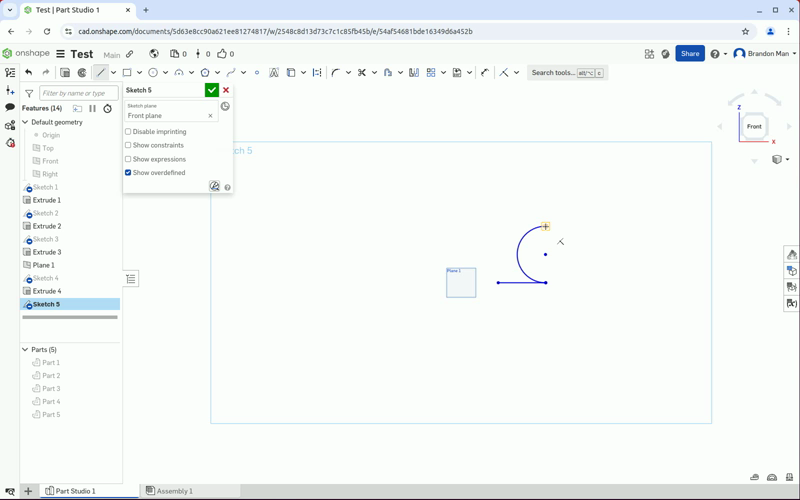
mouse_move(575, 226)
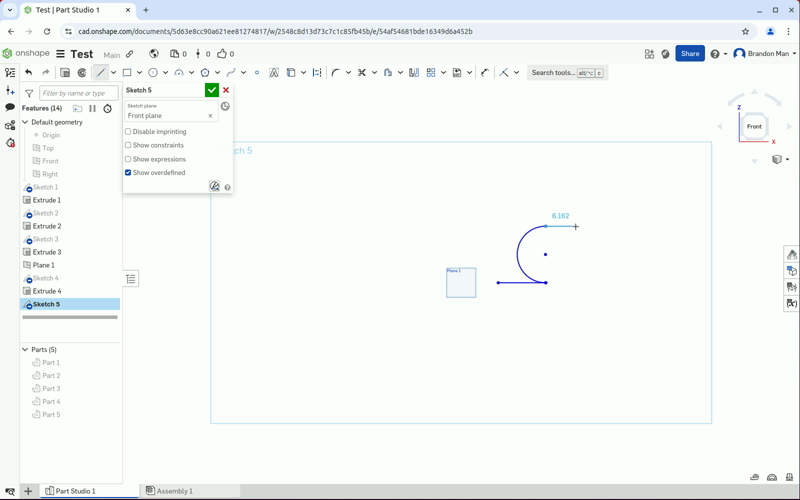
mouse_move(498, 226)
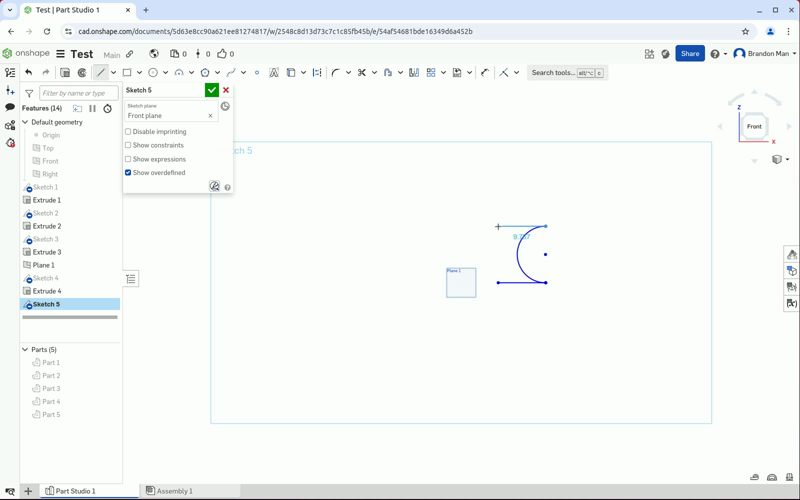
click(498, 226)
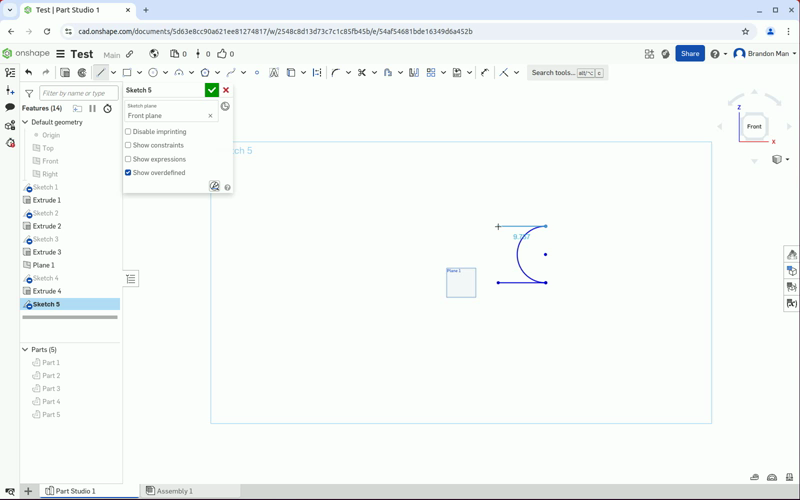
key_up(shift)
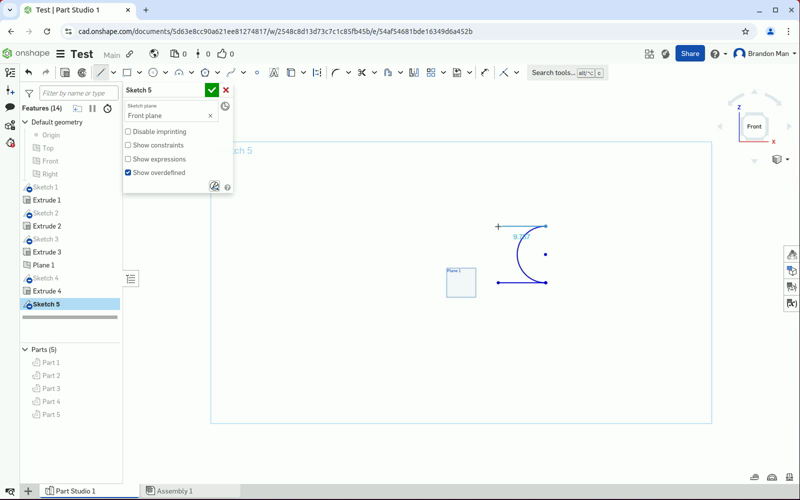
mouse_move(528, 226)
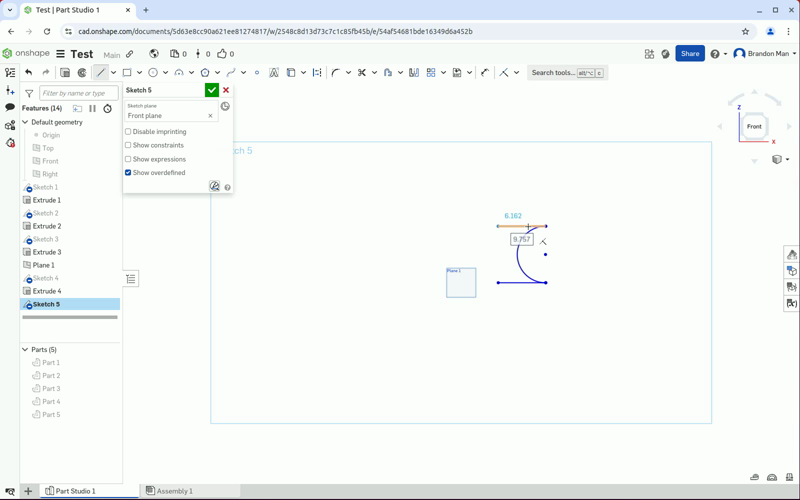
key_down(shift)
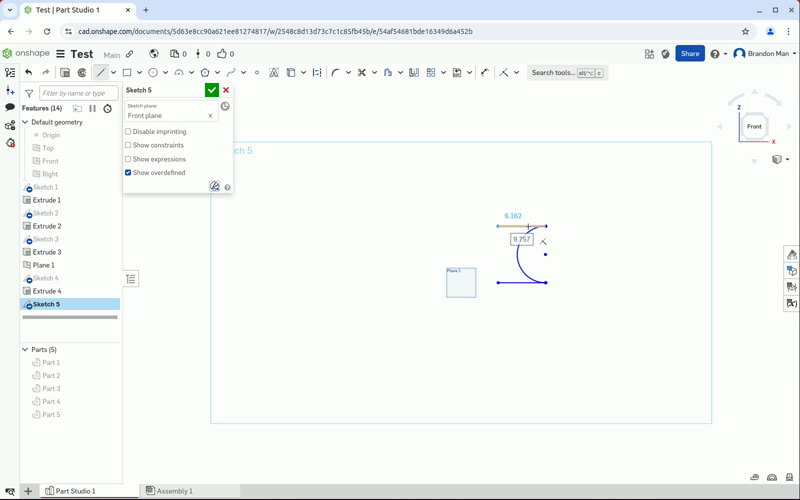
mouse_move(498, 282)
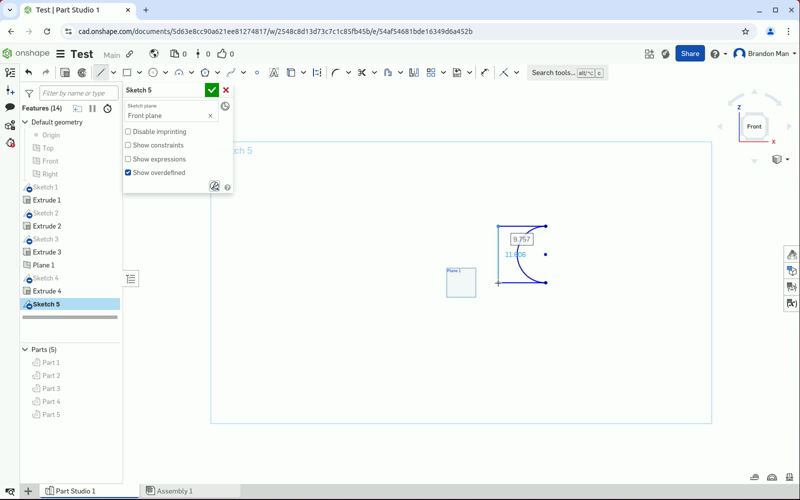
key_up(shift)
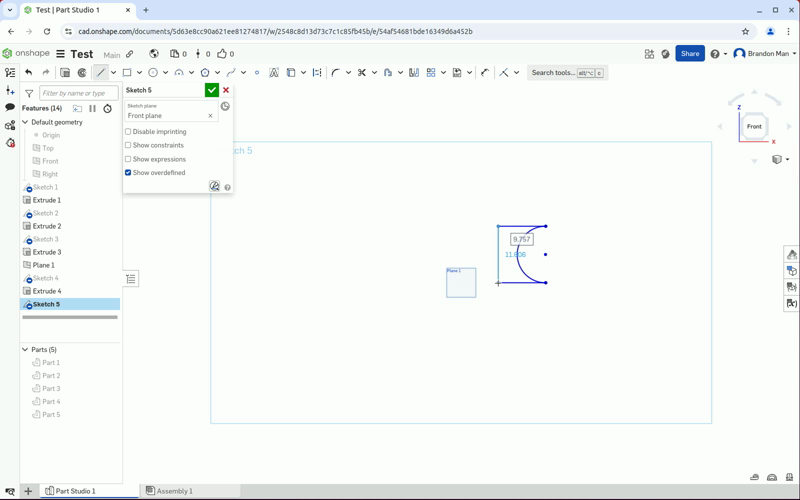
click(498, 282)
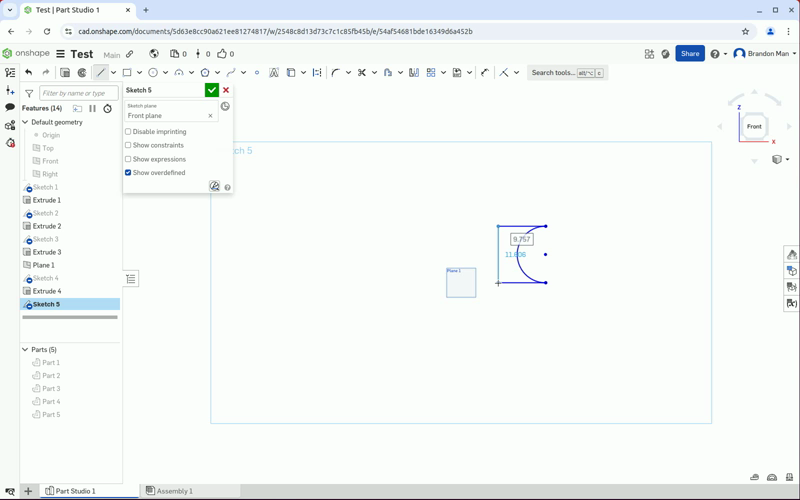
key(esc)
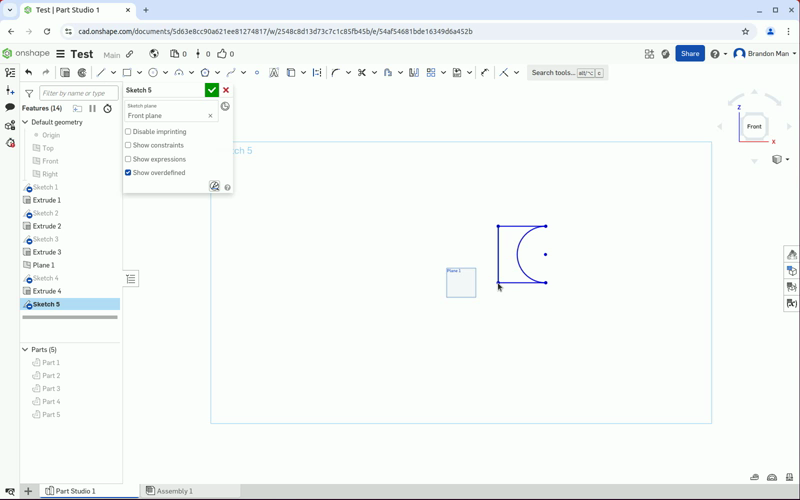
mouse_move(526, 267)
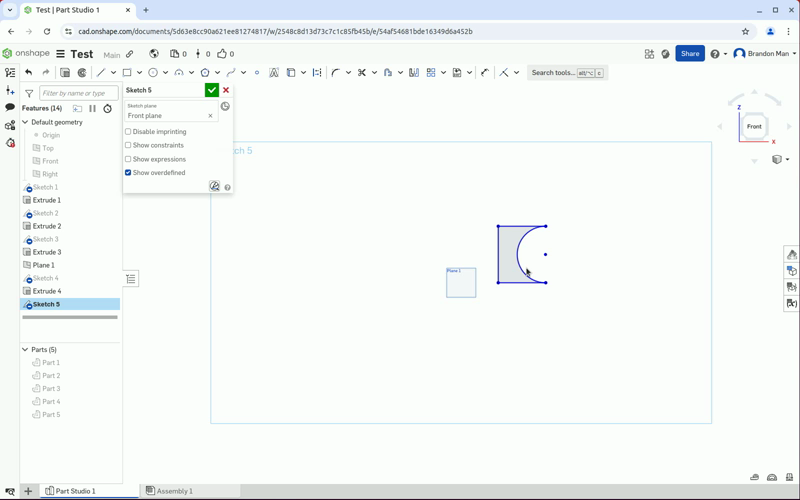
scroll(6)
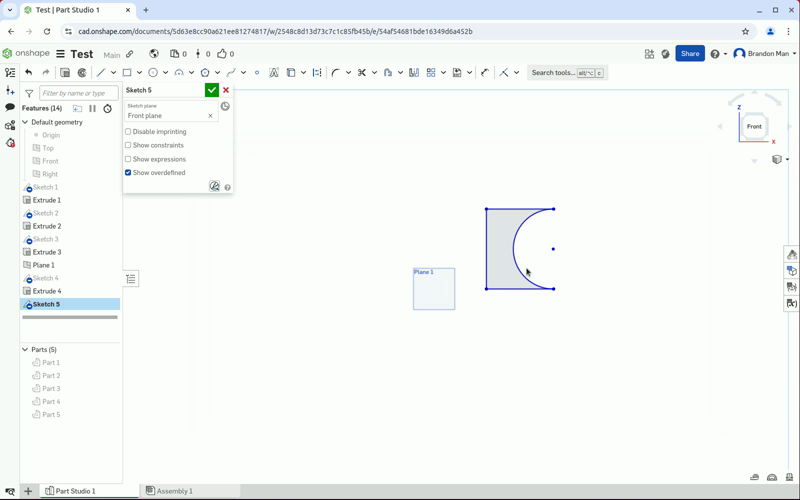
scroll(6)
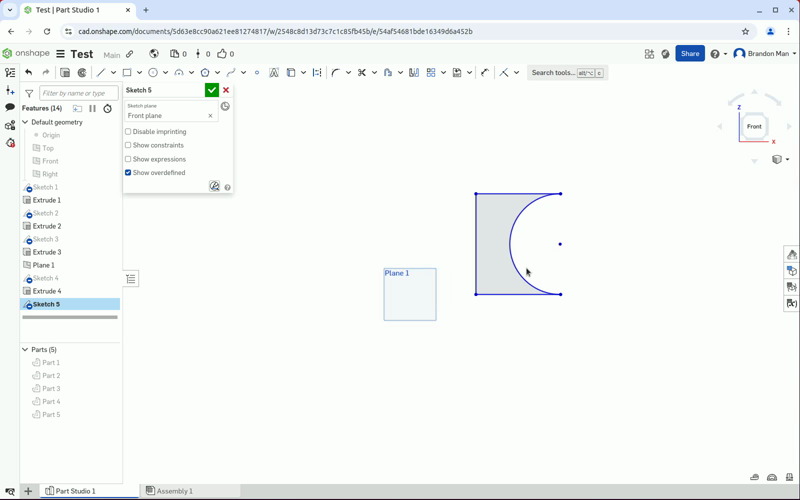
scroll(6)
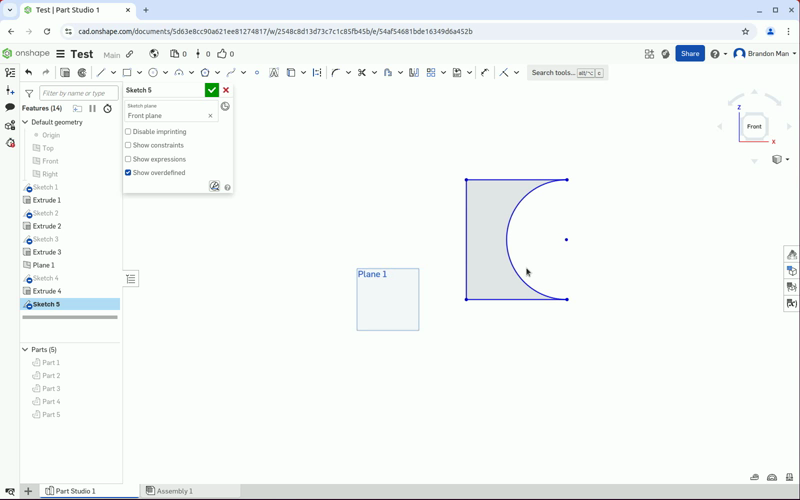
scroll(6)
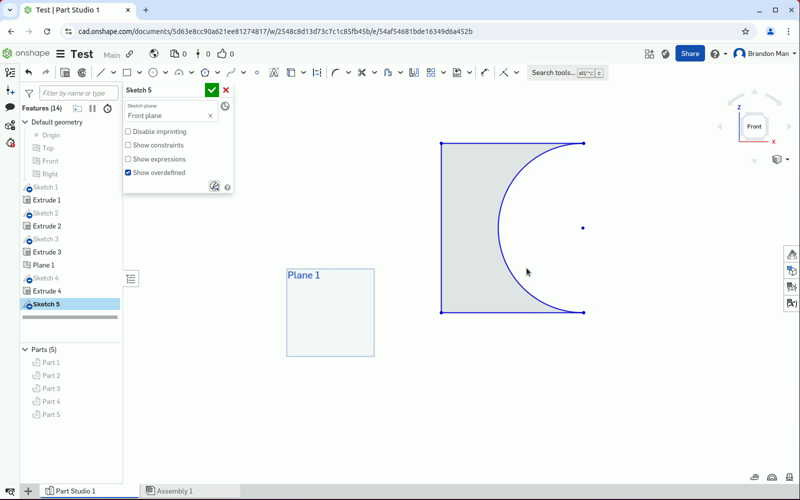
scroll(6)
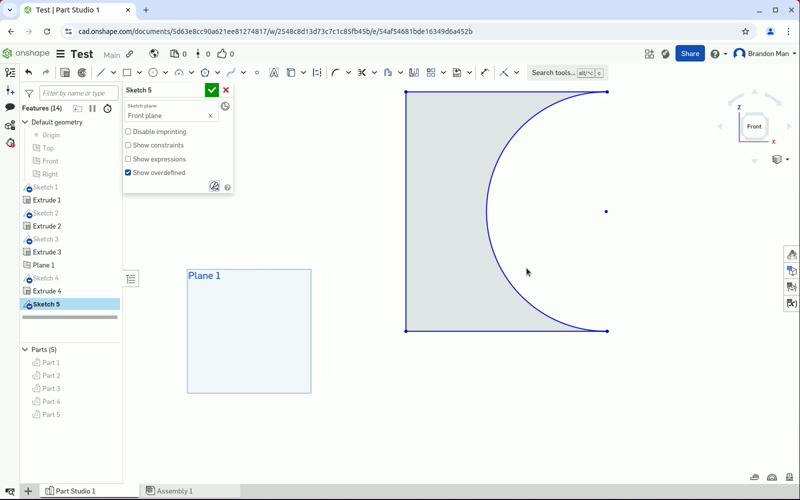
scroll(6)
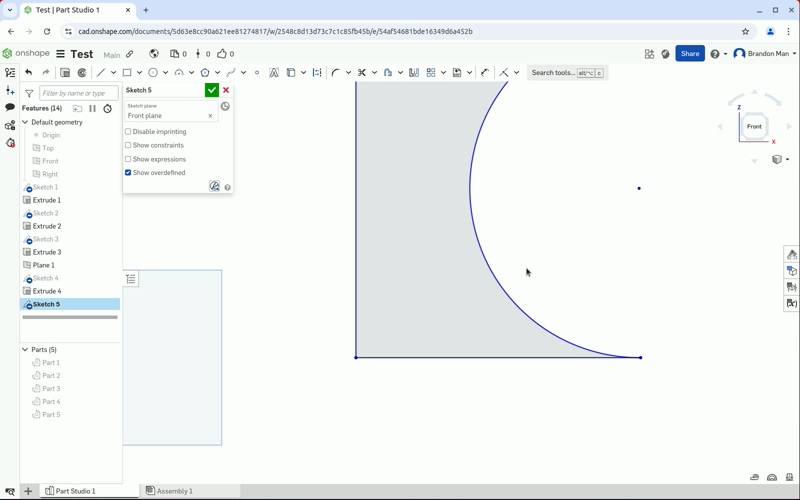
scroll(6)
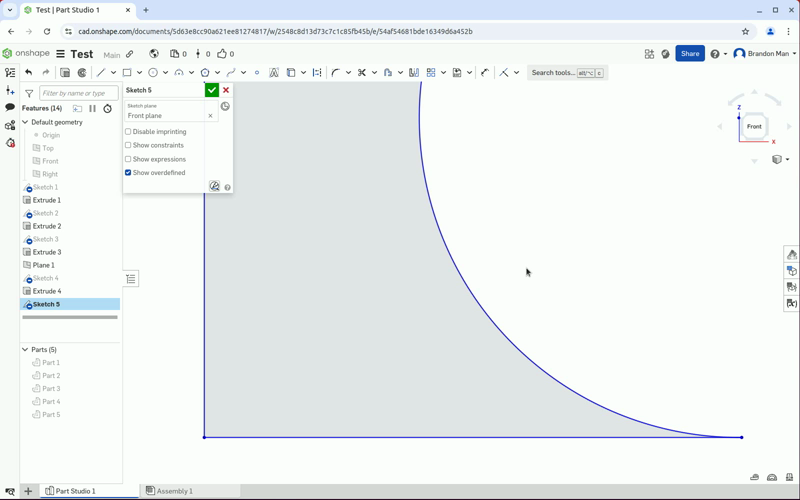
click(526, 267)
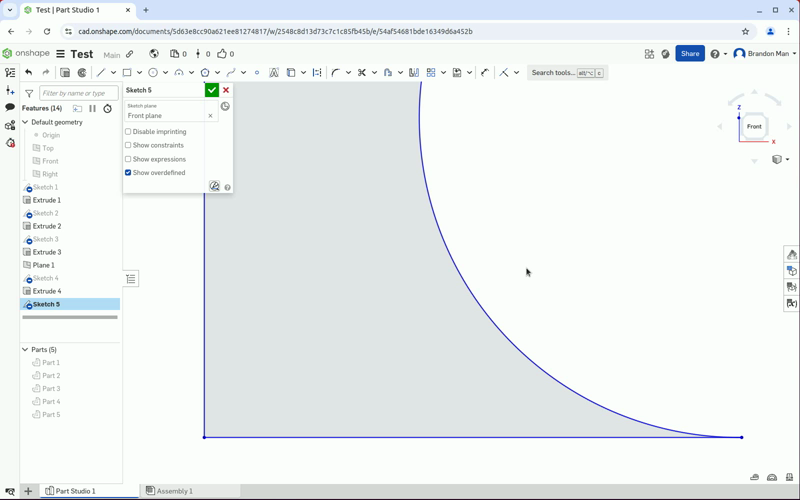
scroll(-6)
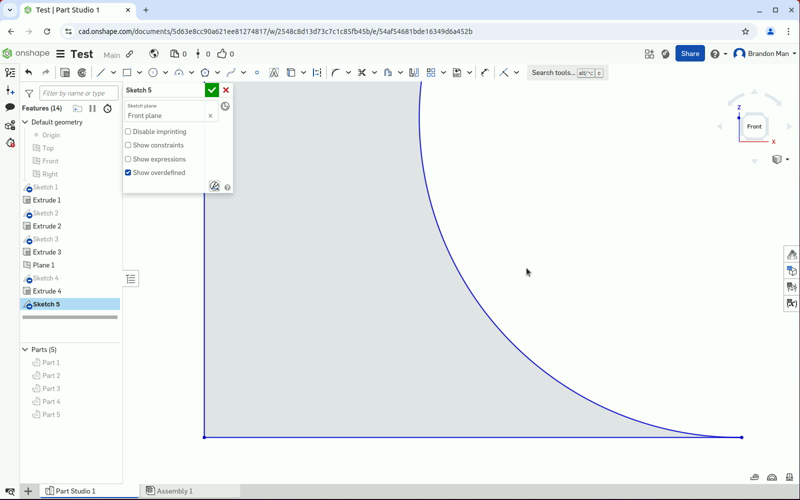
scroll(-6)
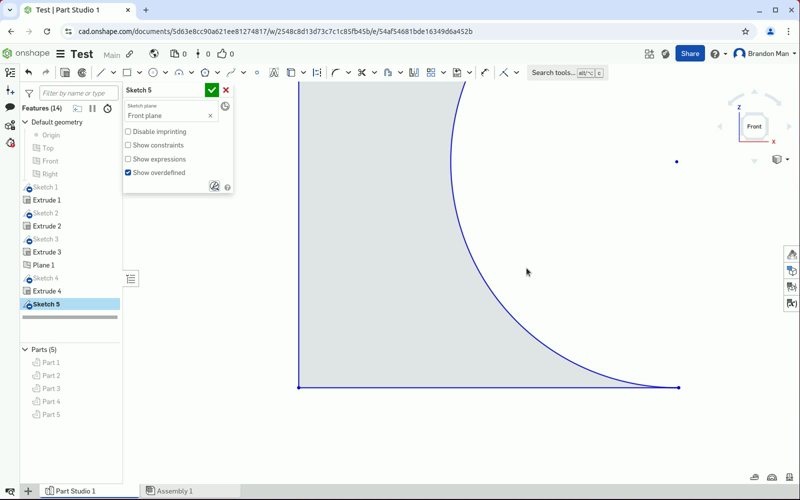
scroll(-6)
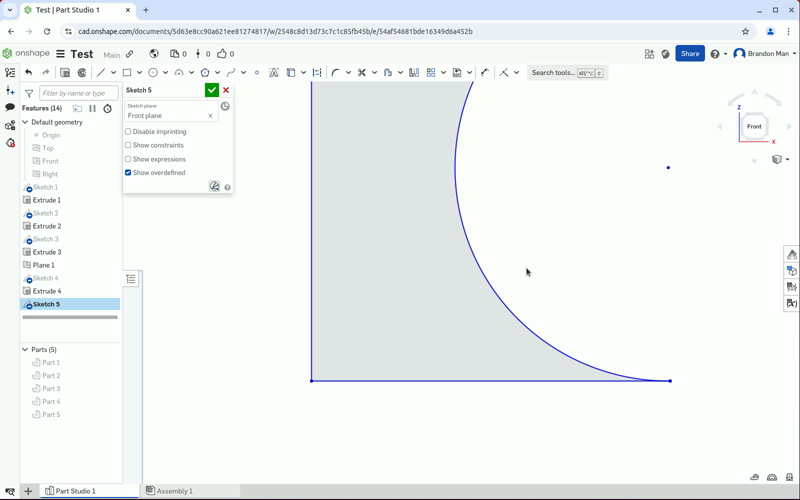
scroll(-6)
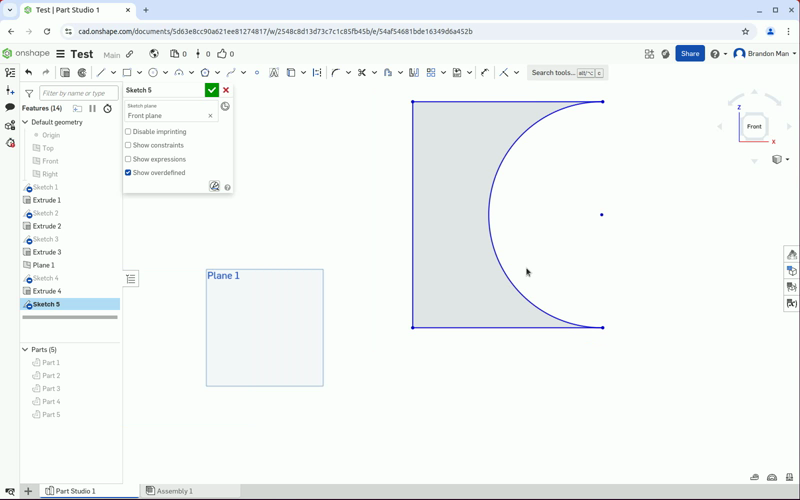
scroll(-6)
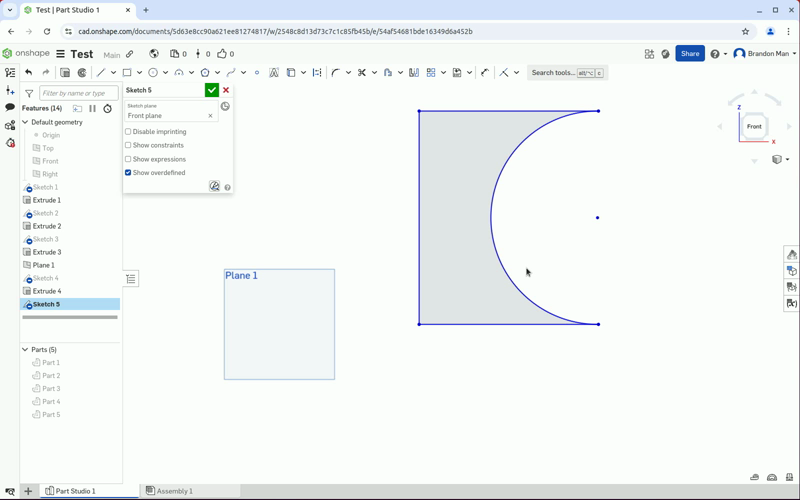
scroll(-6)
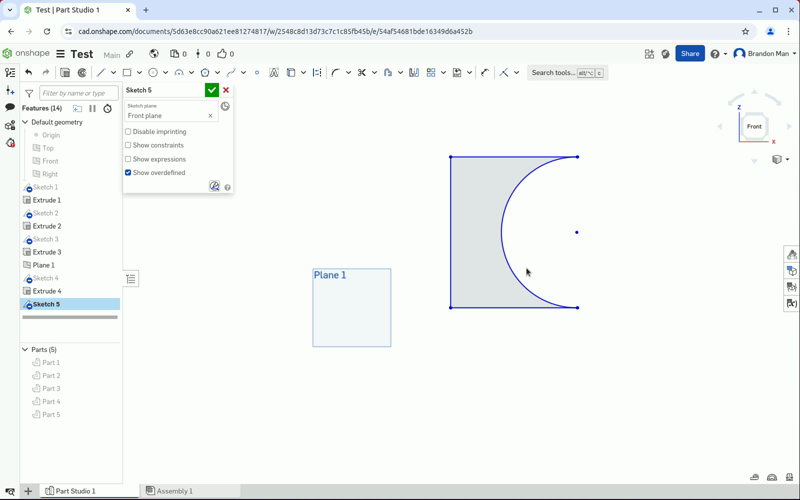
scroll(-6)
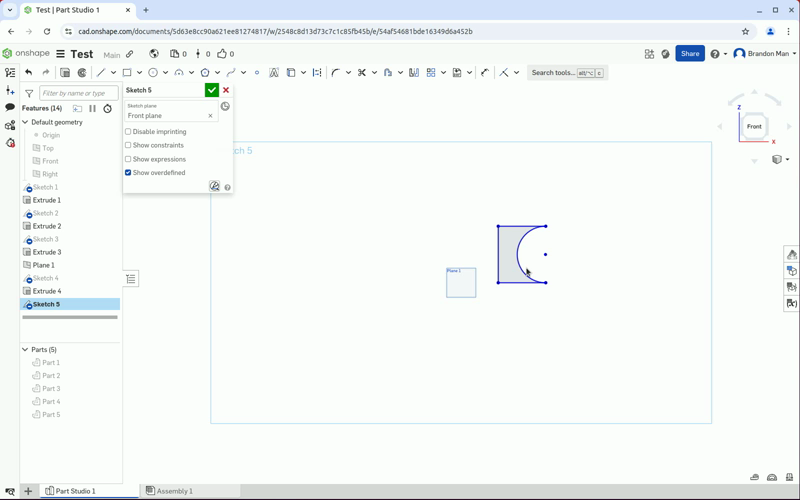
mouse_move(73, 352)
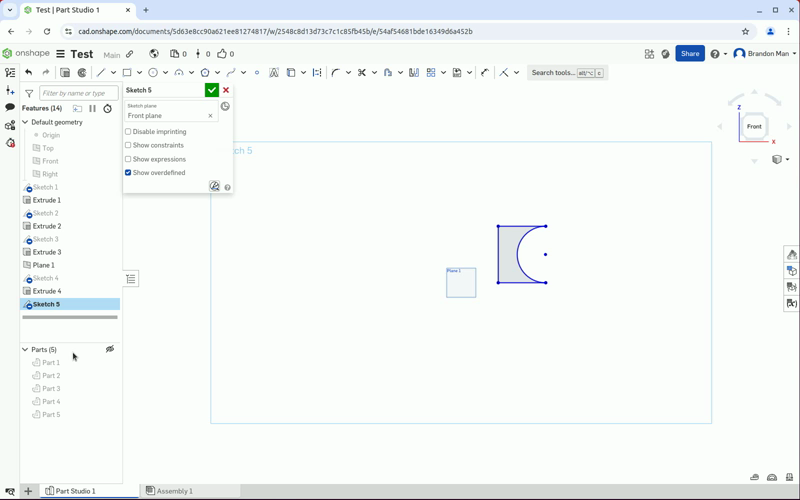
key(shift+y)
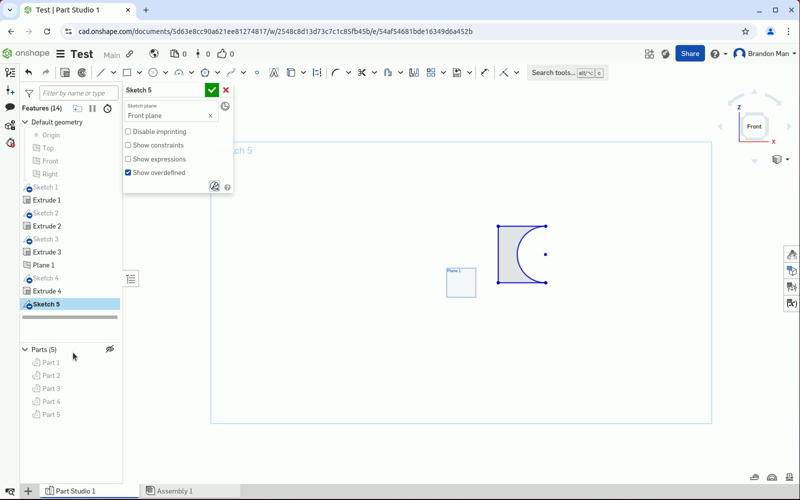
key(shift+e)
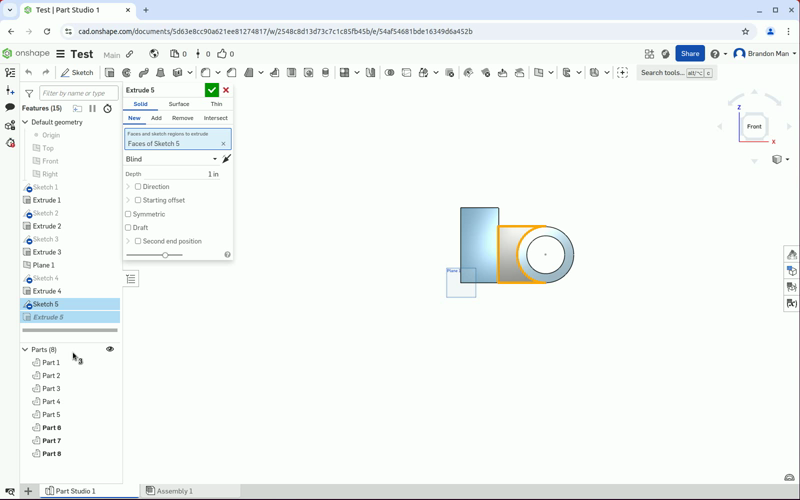
mouse_move(143, 106)
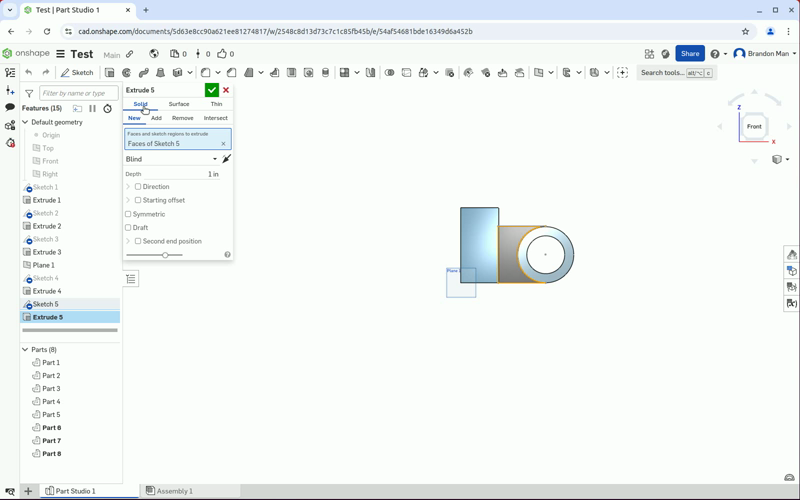
click(143, 106)
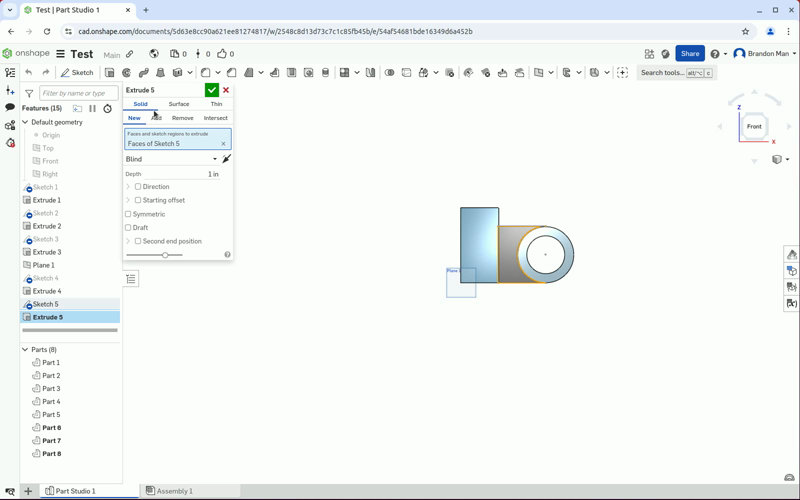
mouse_move(186, 120)
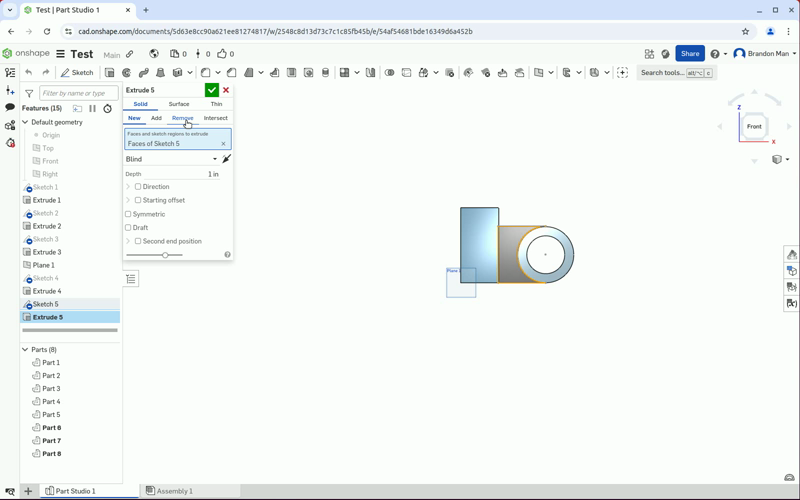
click(186, 120)
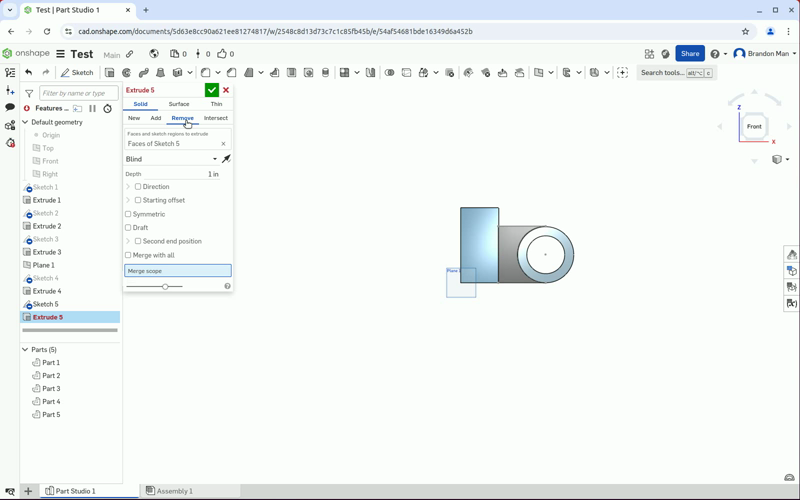
key(tab, 4)
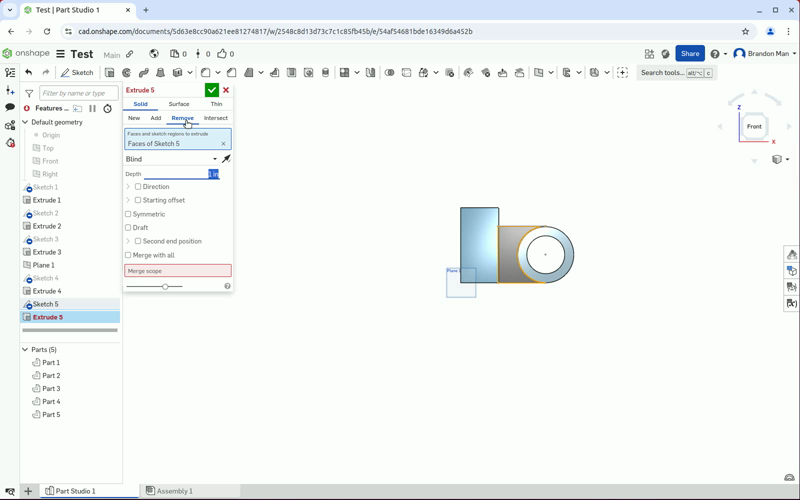
text(-3.851)
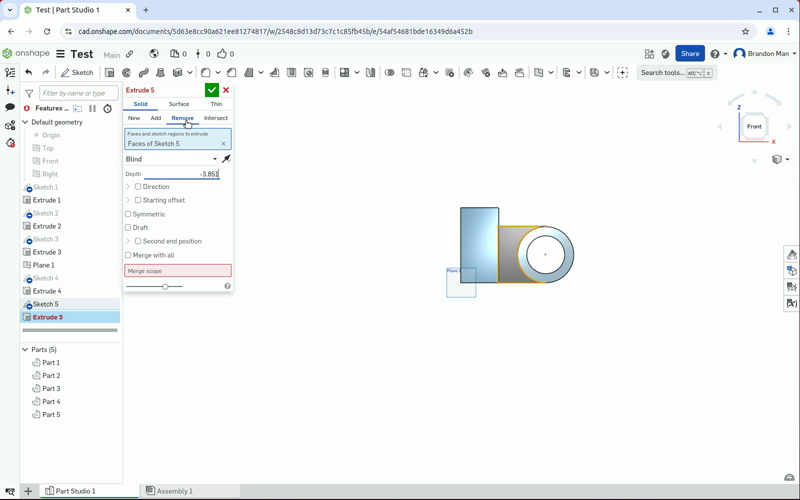
key(tab, 6)
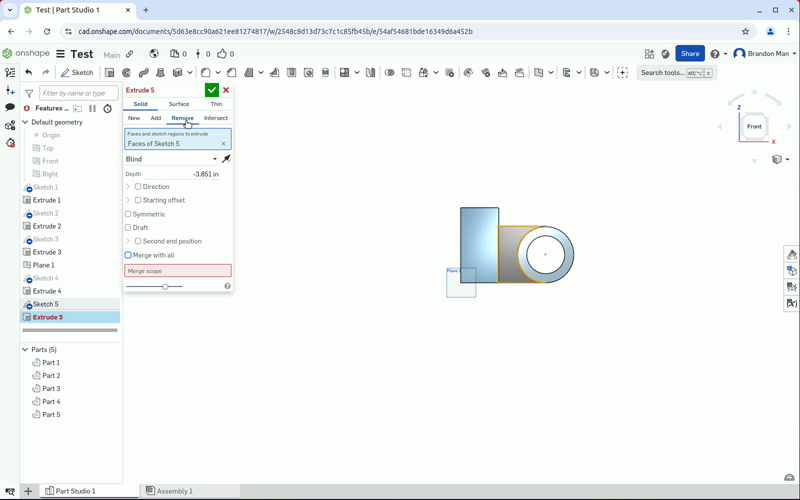
key(space)
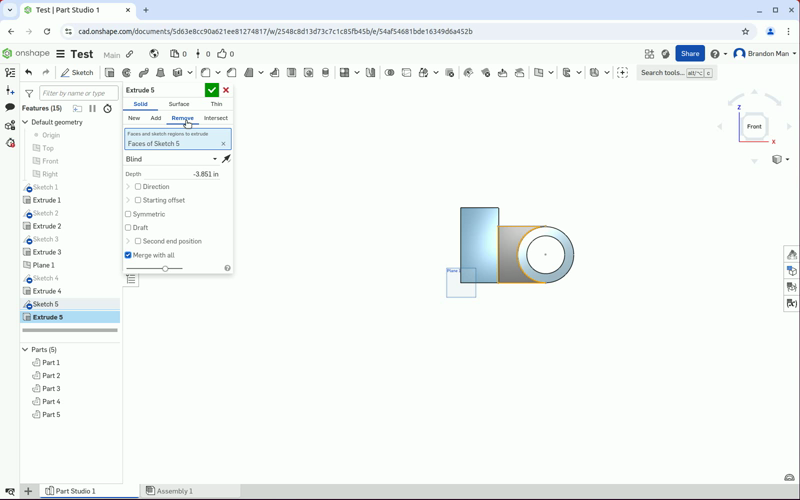
key(enter)
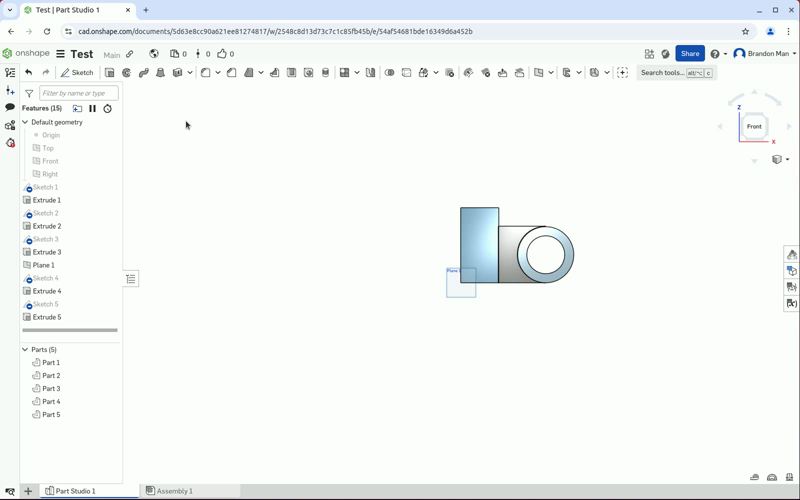
key(shift+h)
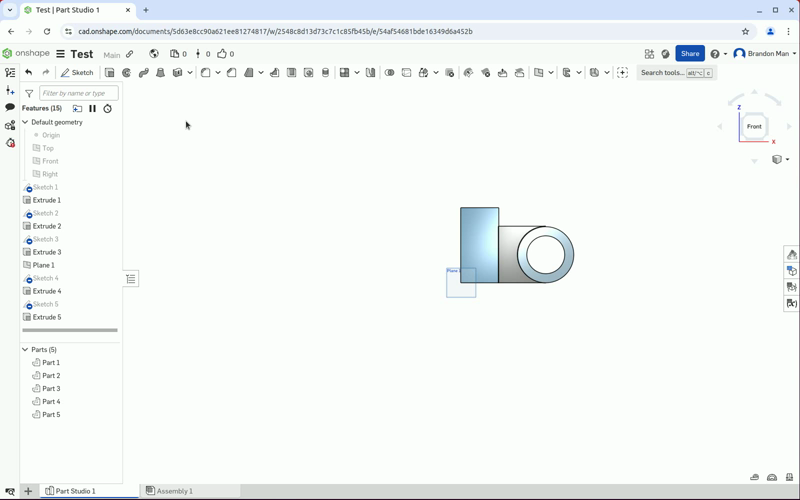
key(shift+h)
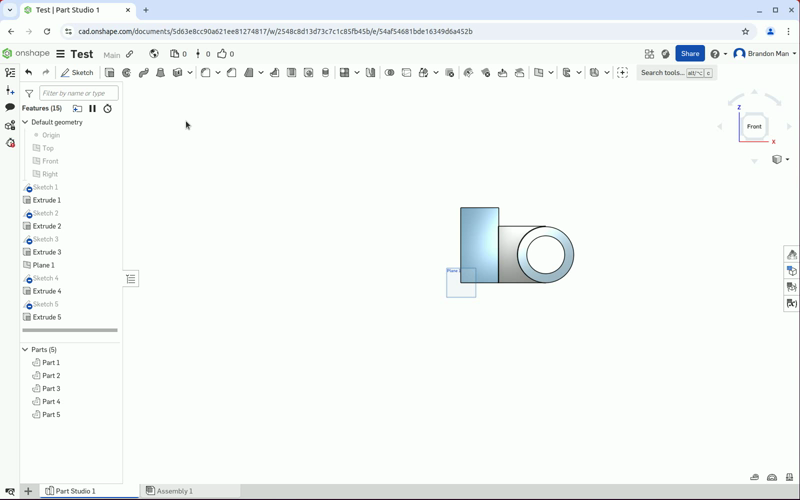
mouse_move(73, 189)
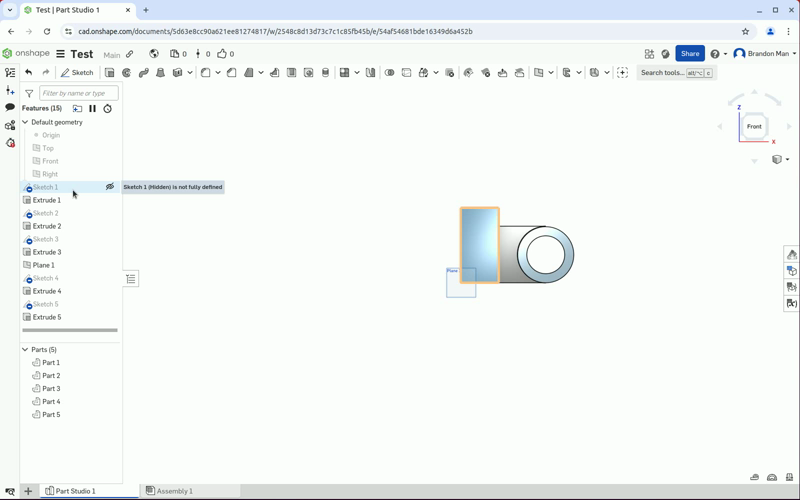
click(73, 189)
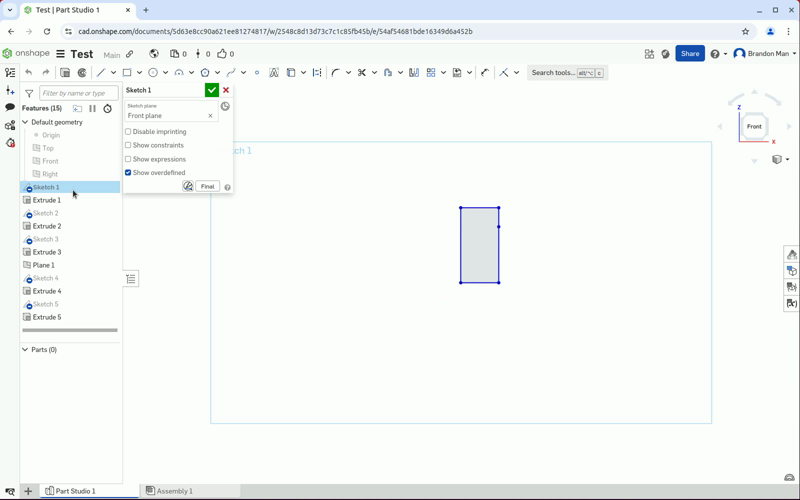
mouse_move(229, 92)
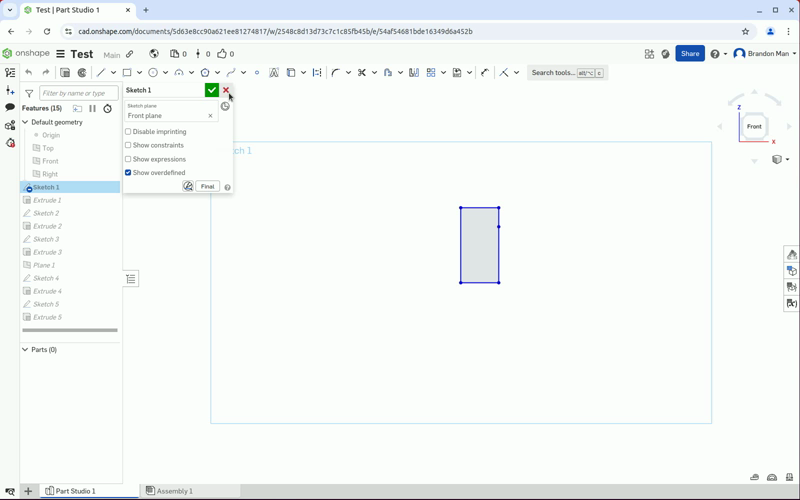
click(229, 92)
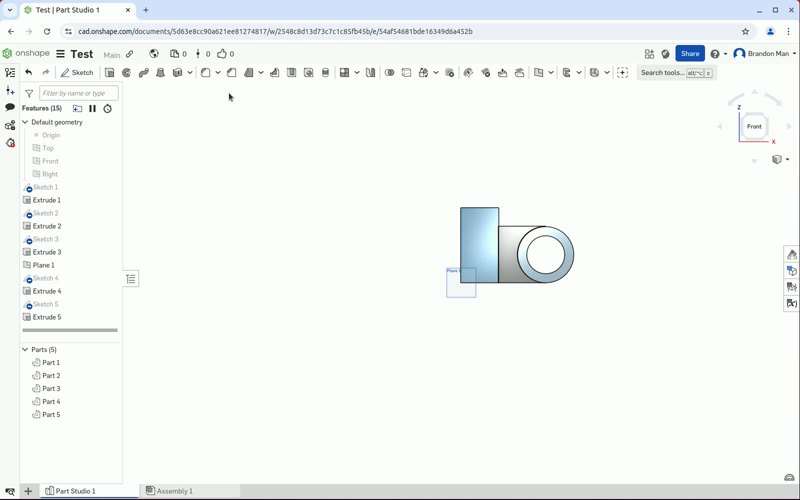
mouse_move(73, 352)
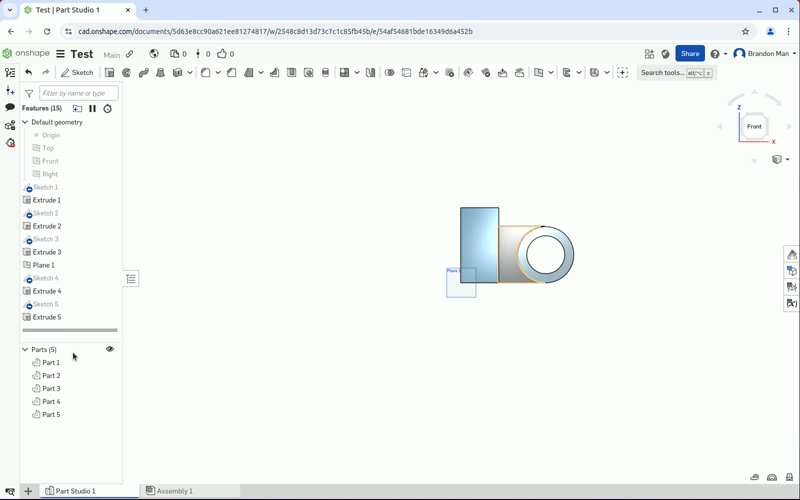
key(y)
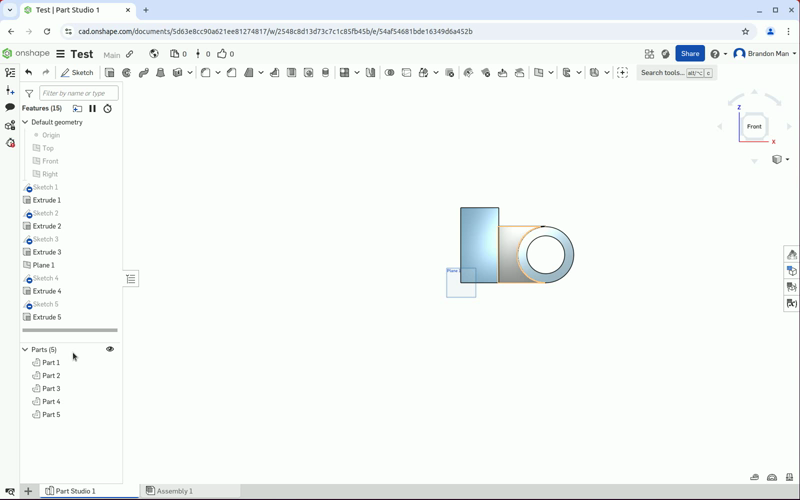
key(shift+p)
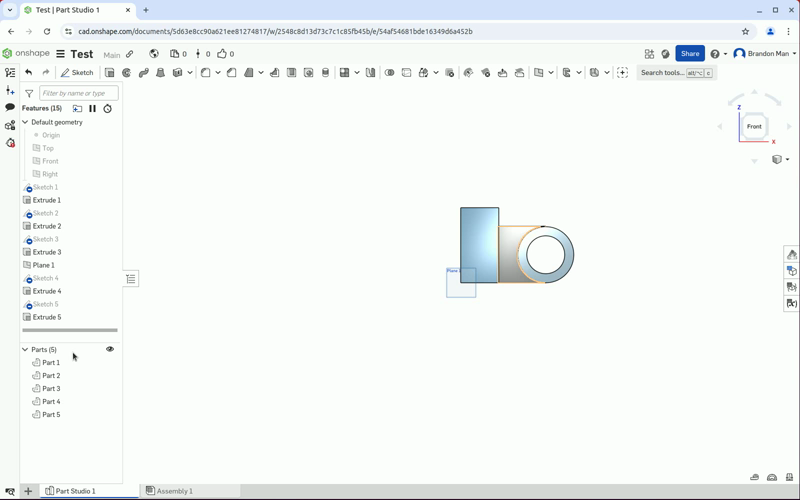
key(space)
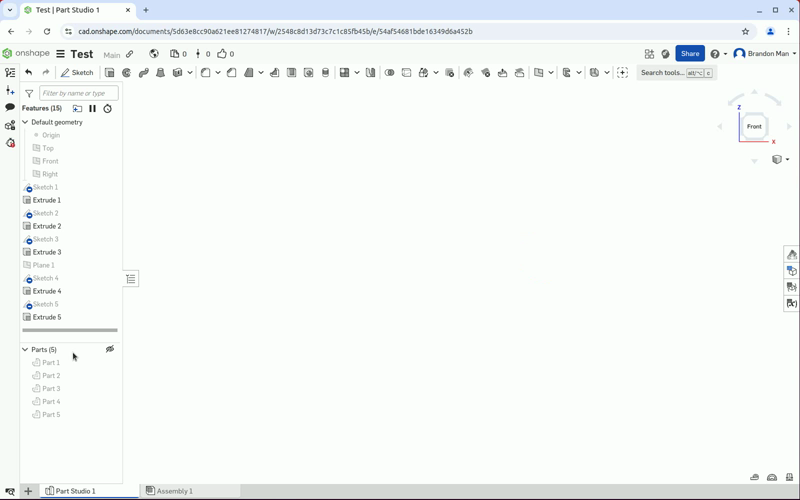
key_down(shift)
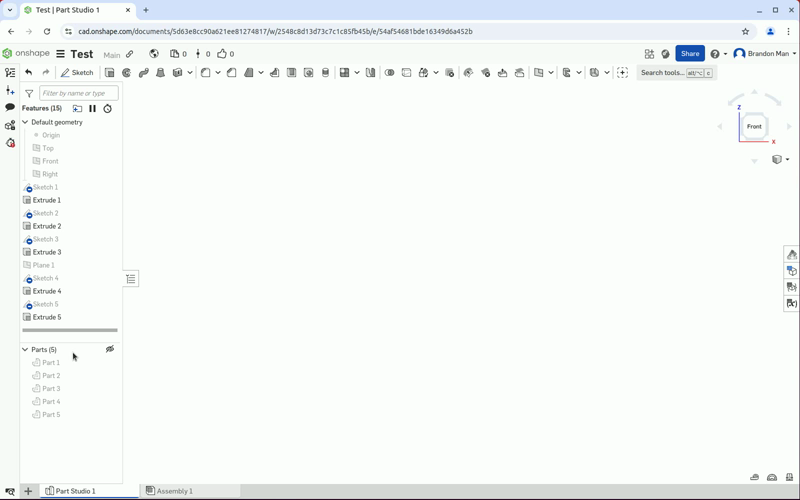
key(left)
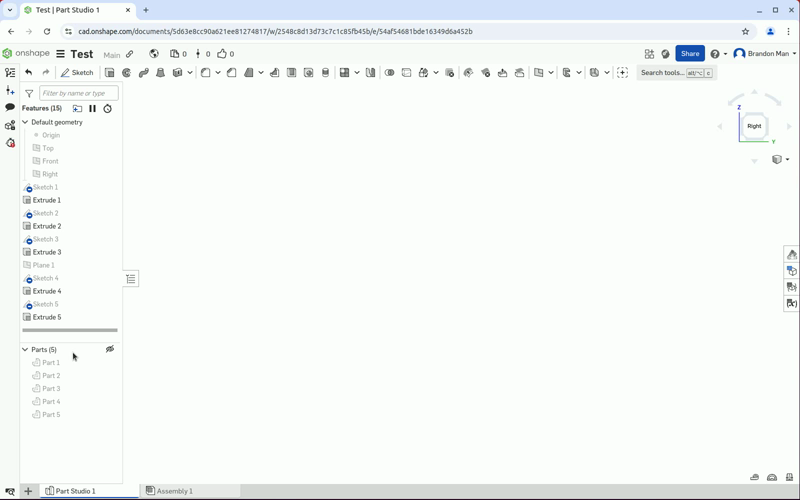
key_up(shift)
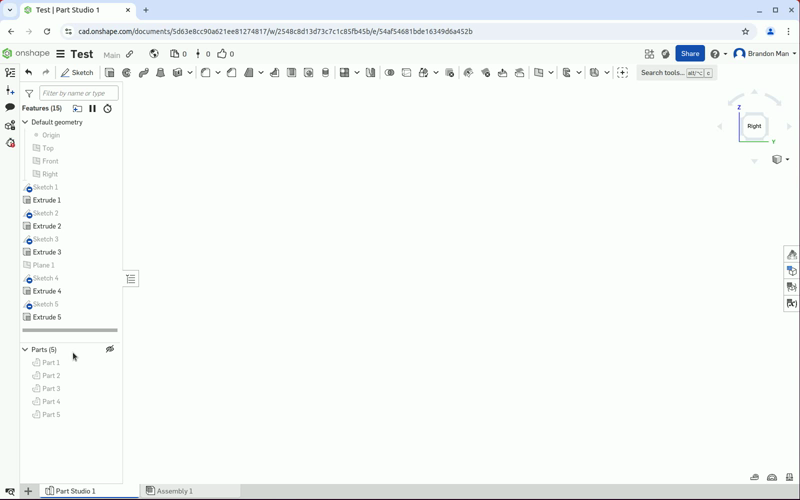
mouse_move(73, 352)
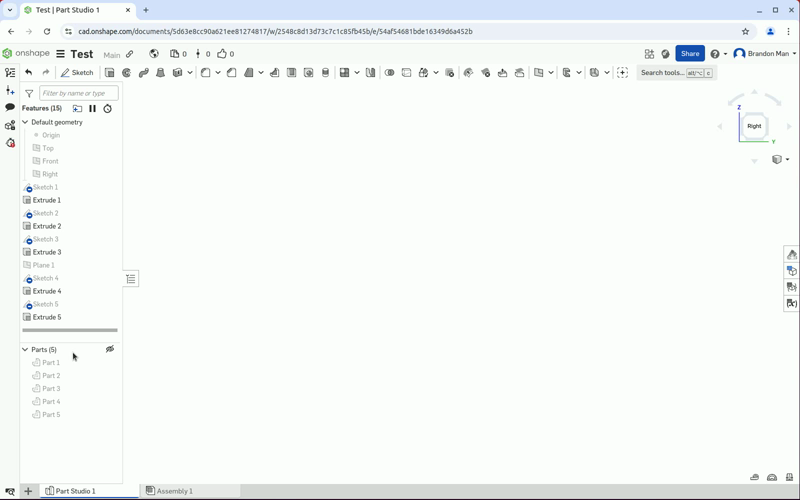
key(shift+y)
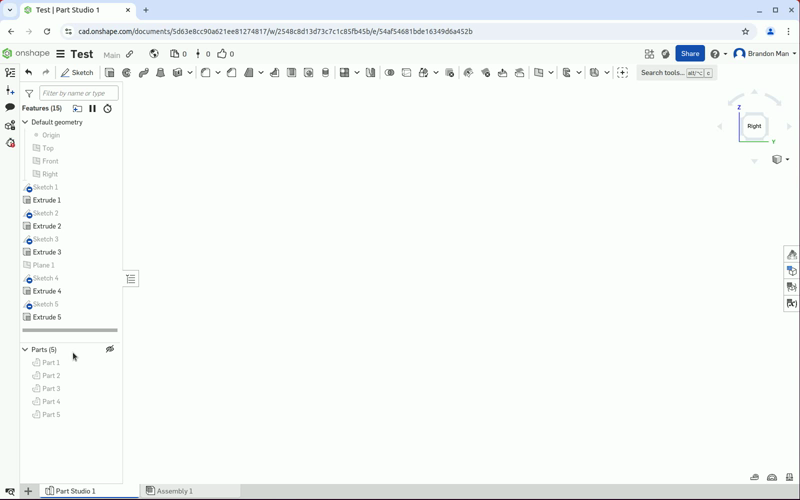
key(shift+s)
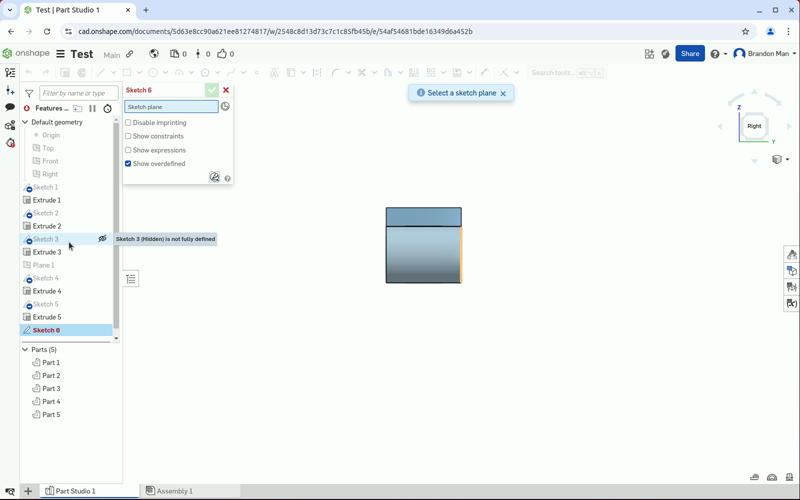
scroll(3)
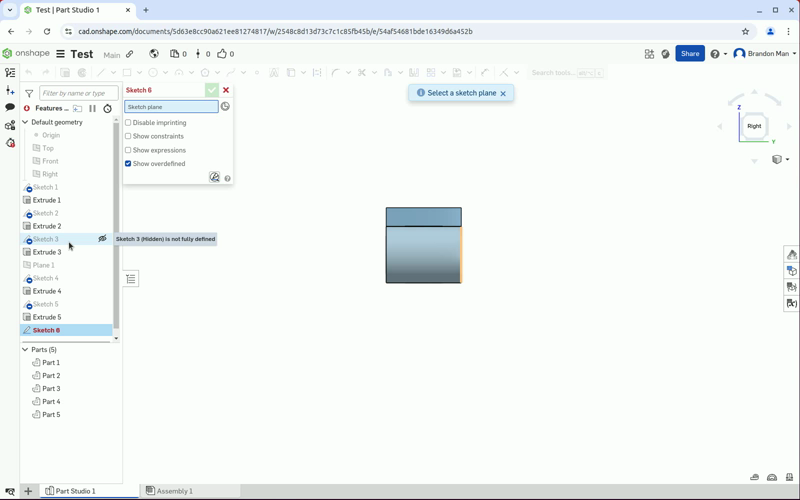
mouse_move(69, 176)
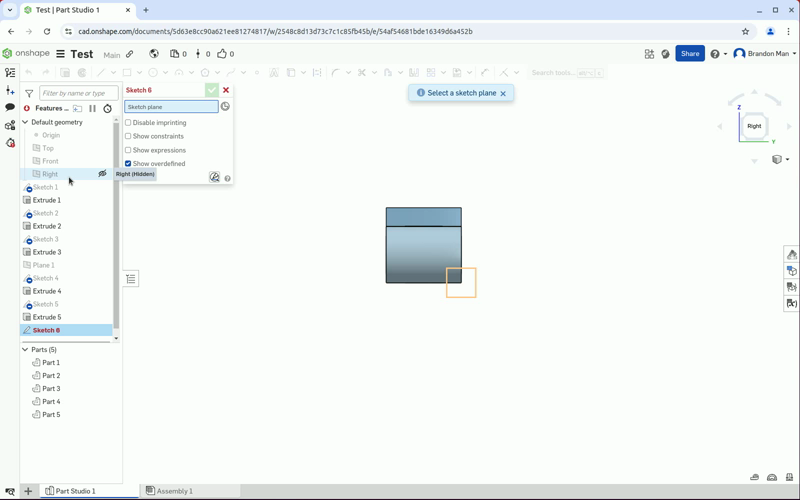
click(69, 176)
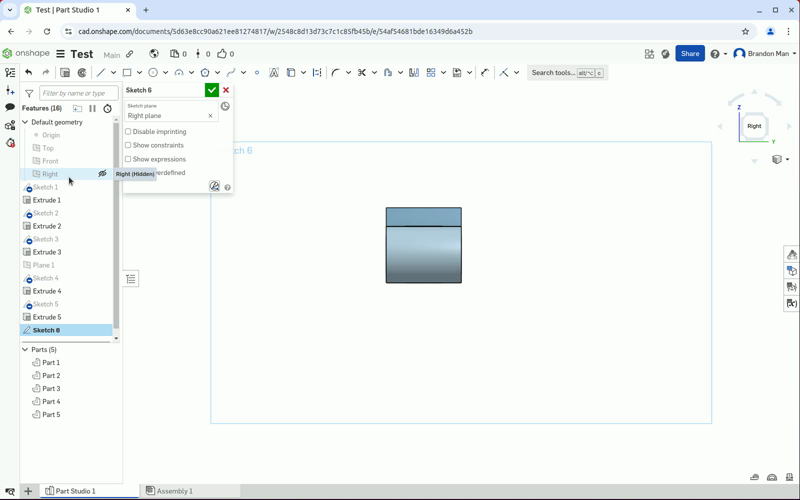
mouse_move(73, 352)
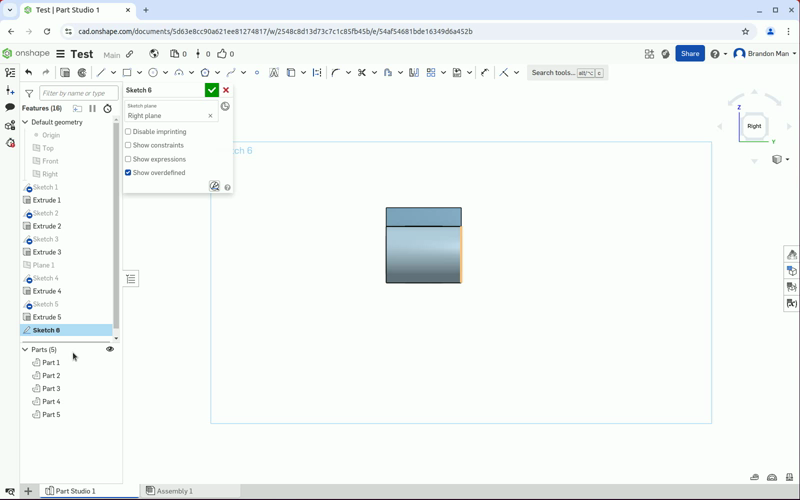
key(y)
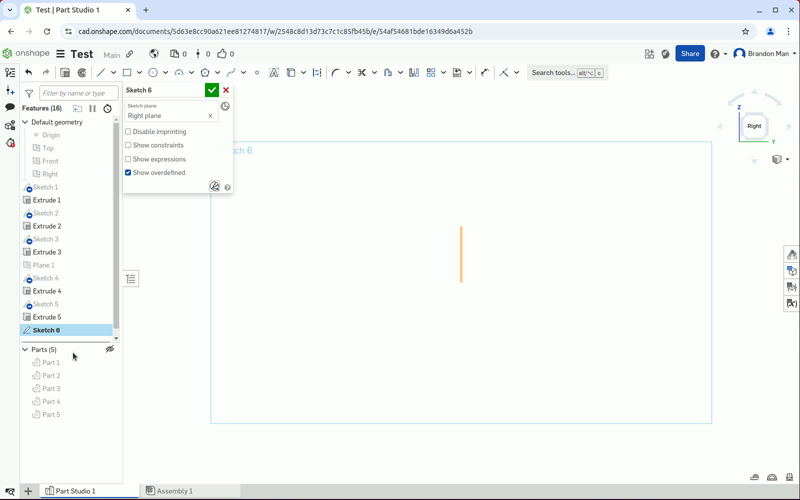
key(l)
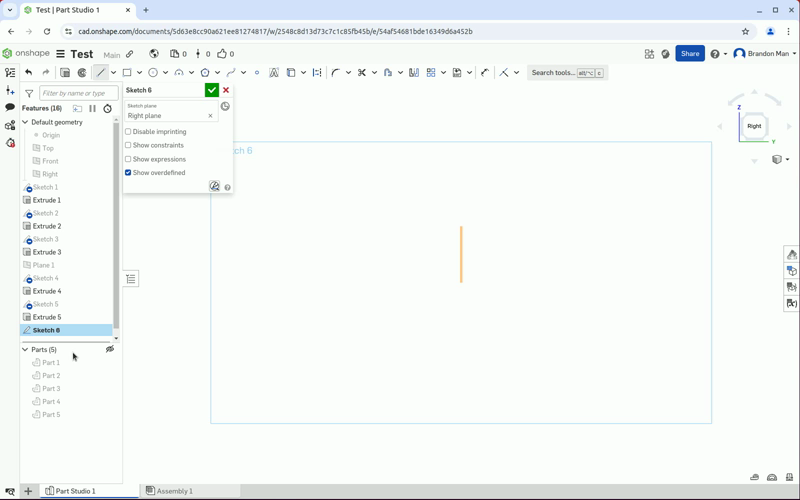
key_down(shift)
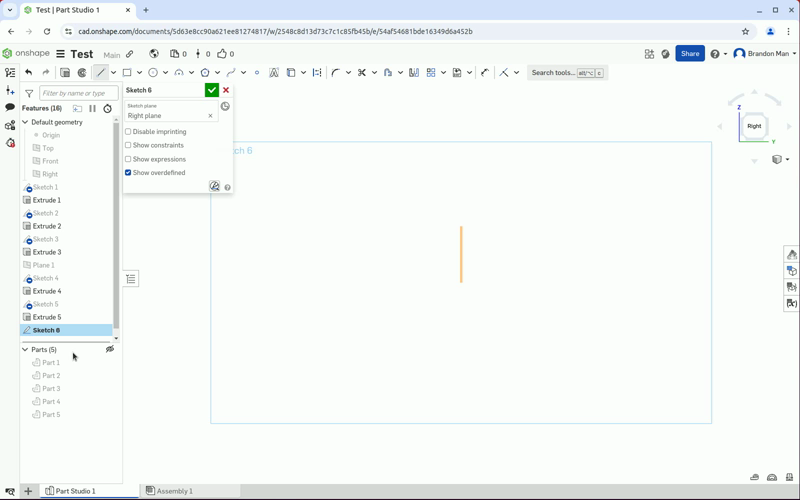
mouse_move(385, 226)
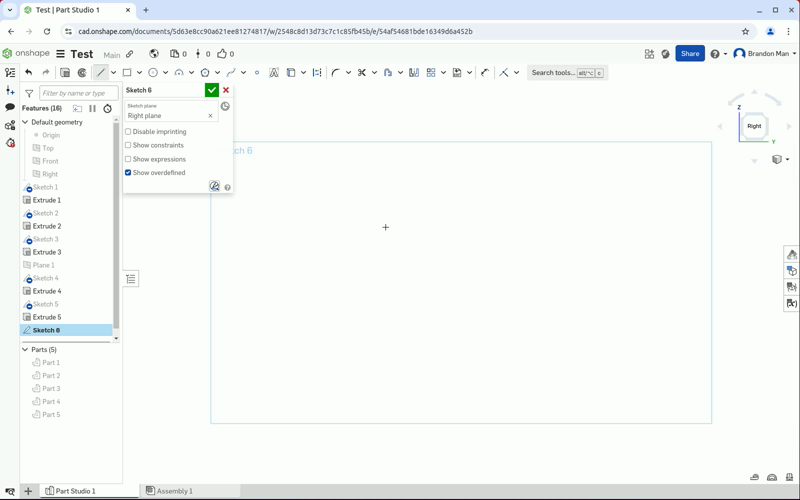
click(385, 226)
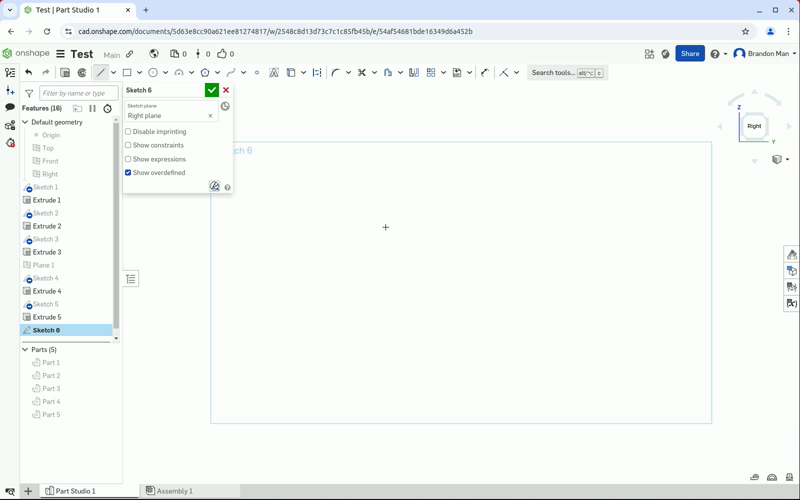
key_up(shift)
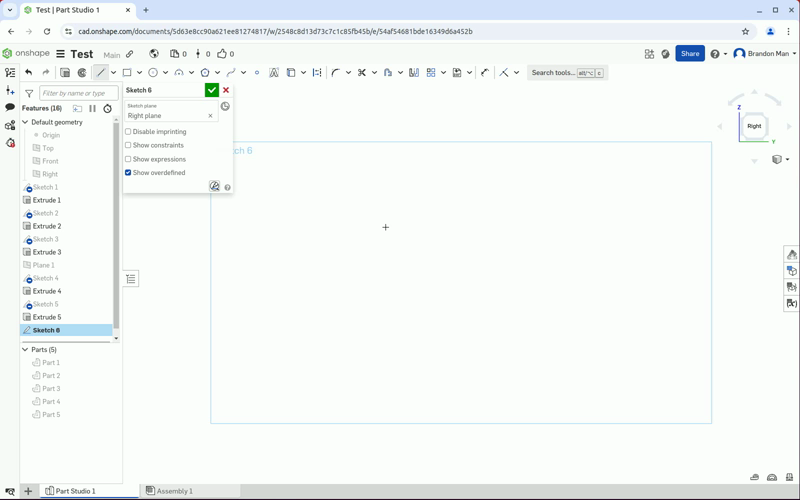
key_down(shift)
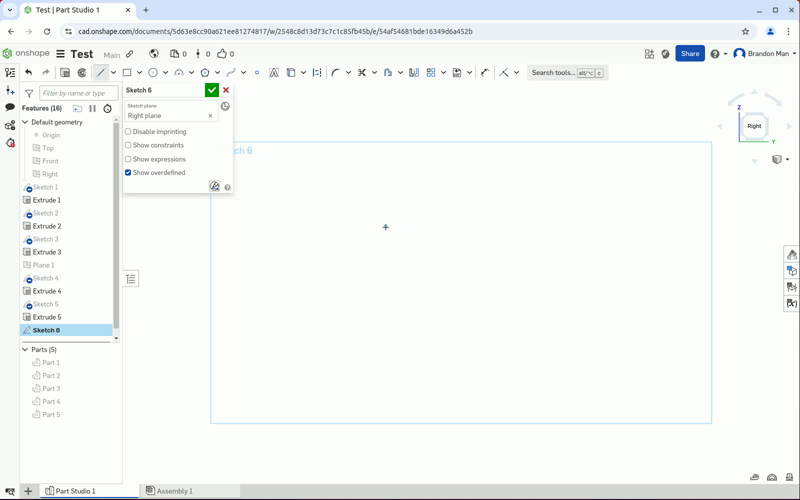
mouse_move(415, 226)
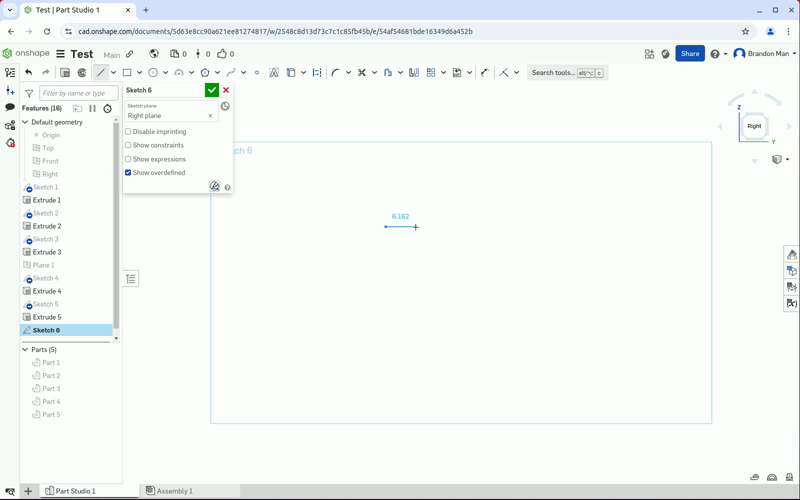
mouse_move(405, 207)
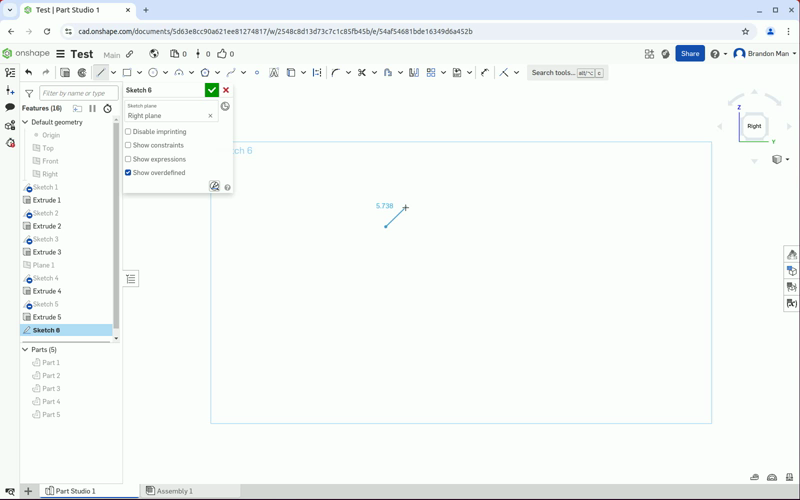
click(405, 207)
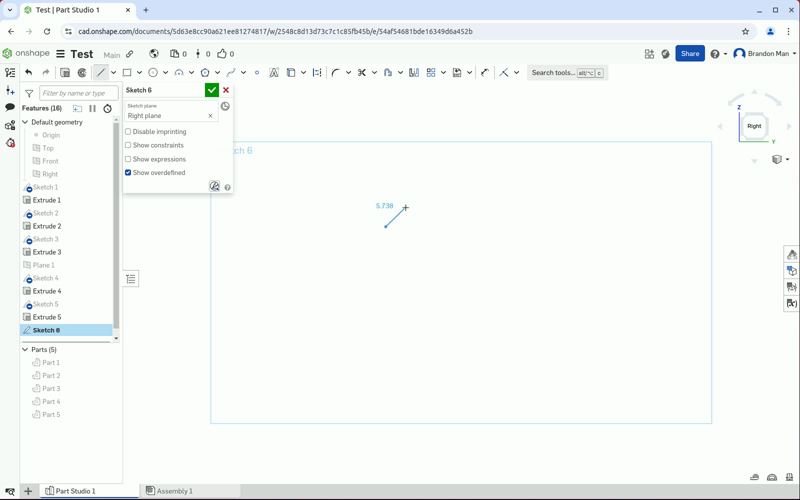
key_up(shift)
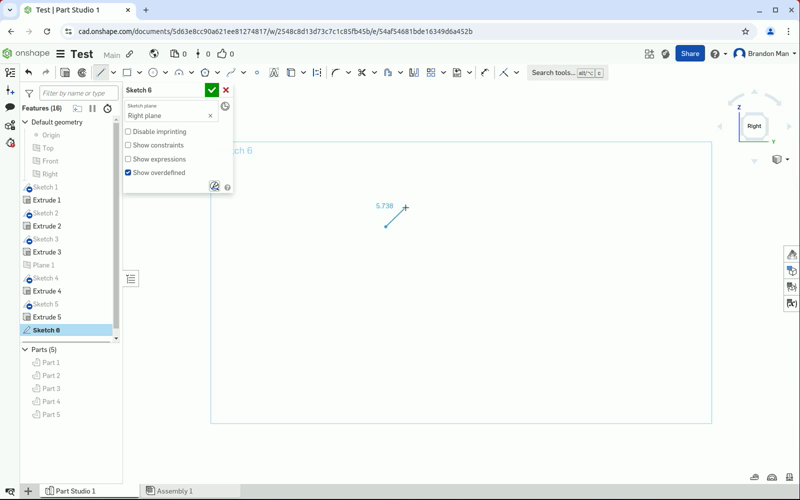
key_down(shift)
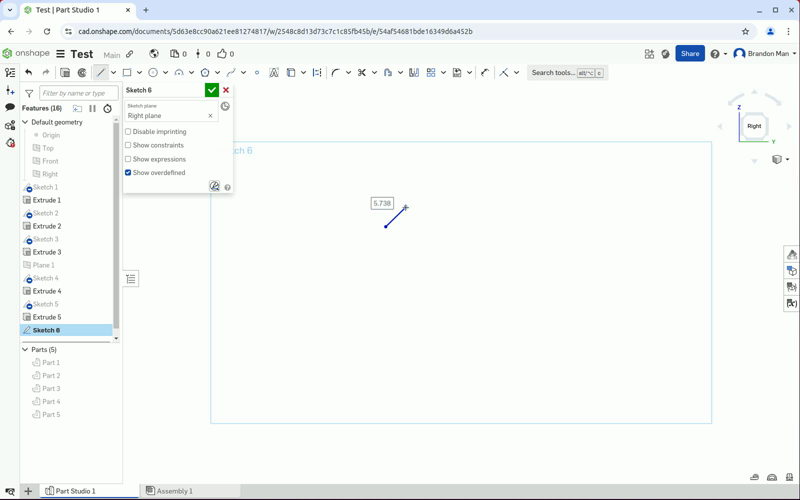
mouse_move(435, 207)
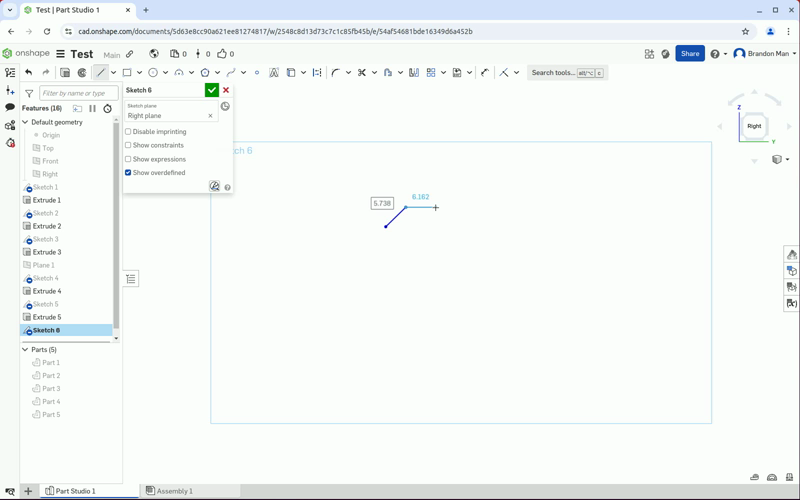
mouse_move(385, 207)
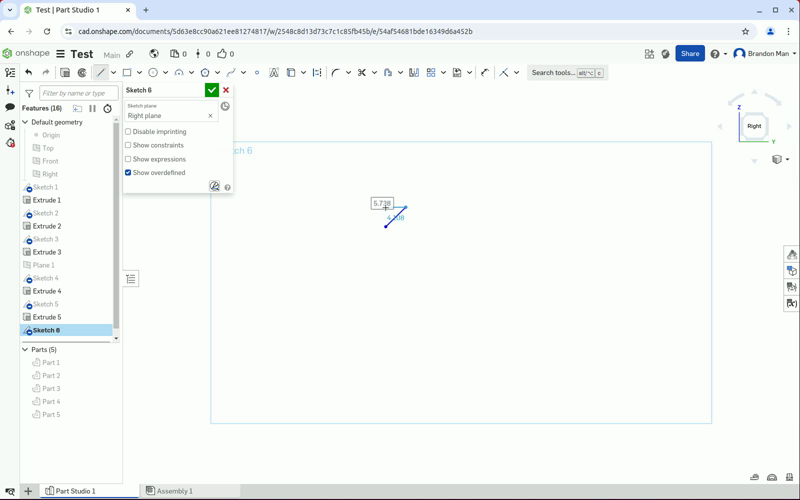
click(385, 207)
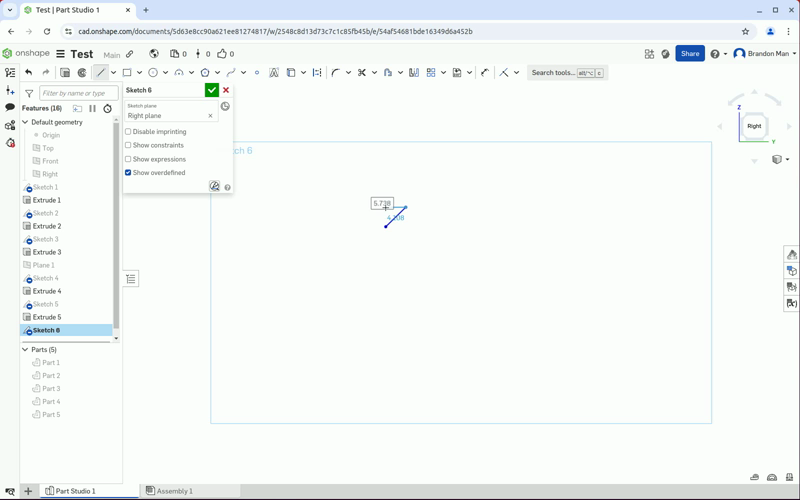
key_up(shift)
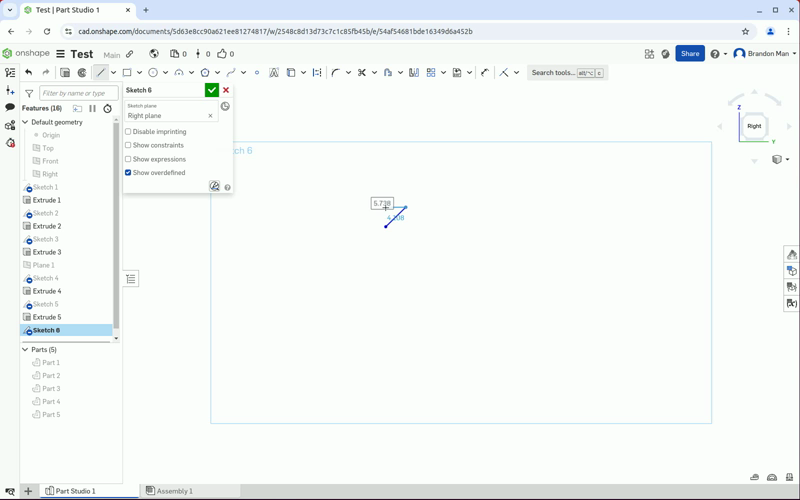
mouse_move(415, 207)
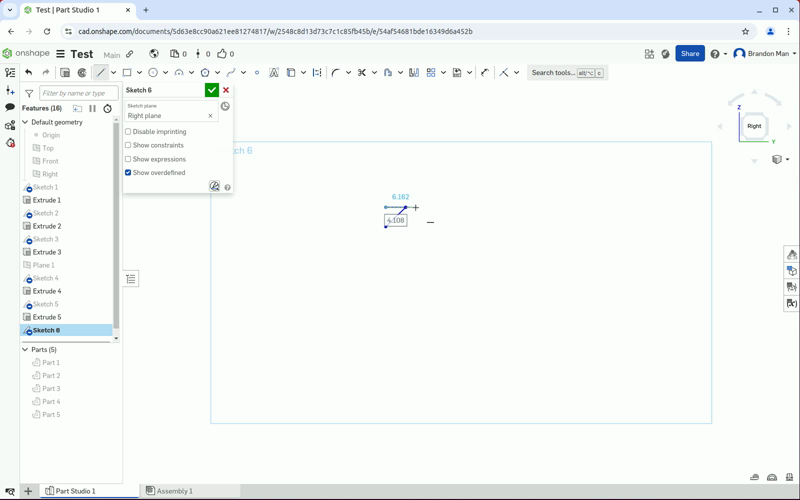
key_down(shift)
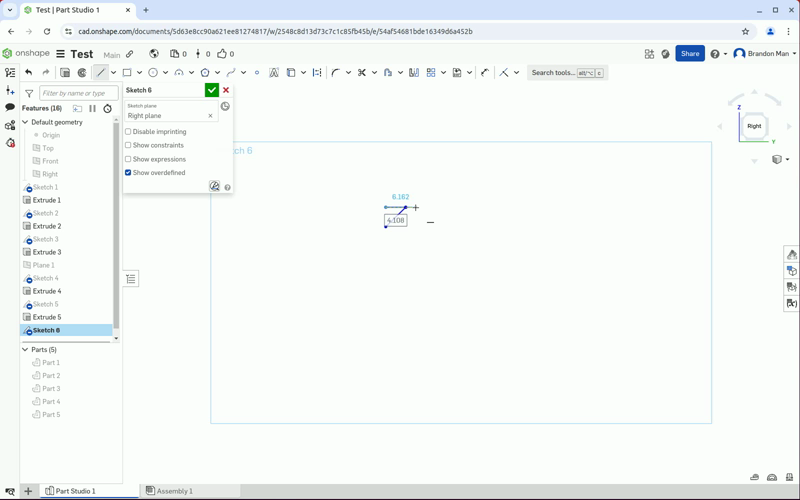
mouse_move(385, 226)
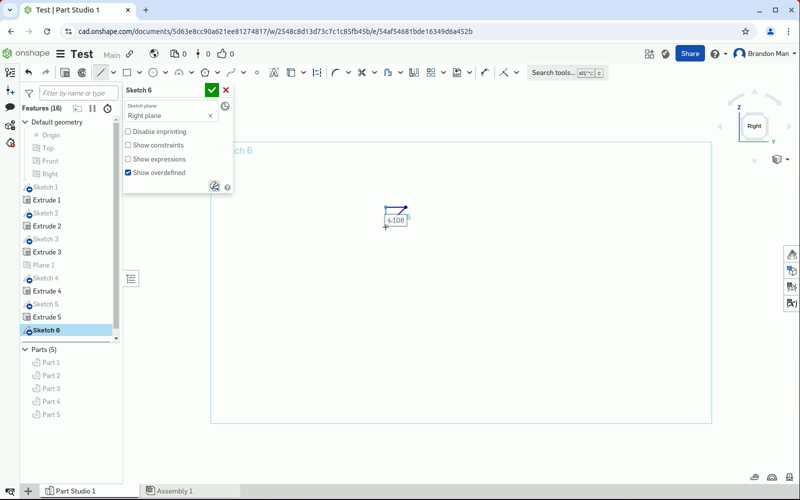
key_up(shift)
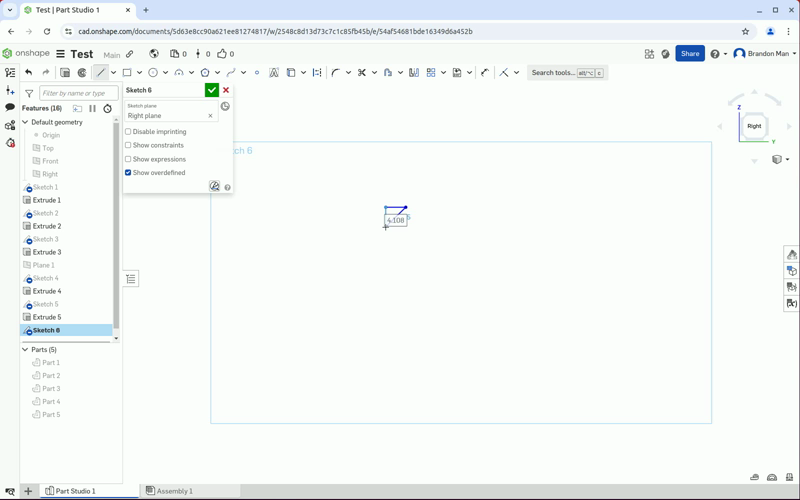
click(385, 226)
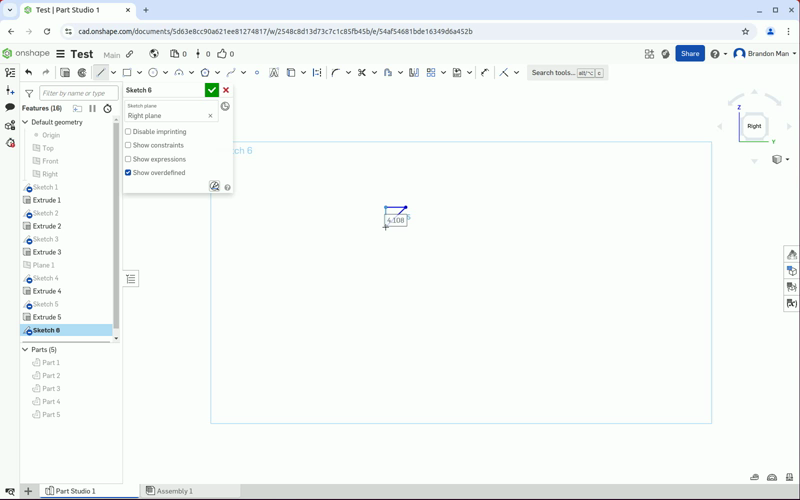
key(esc)
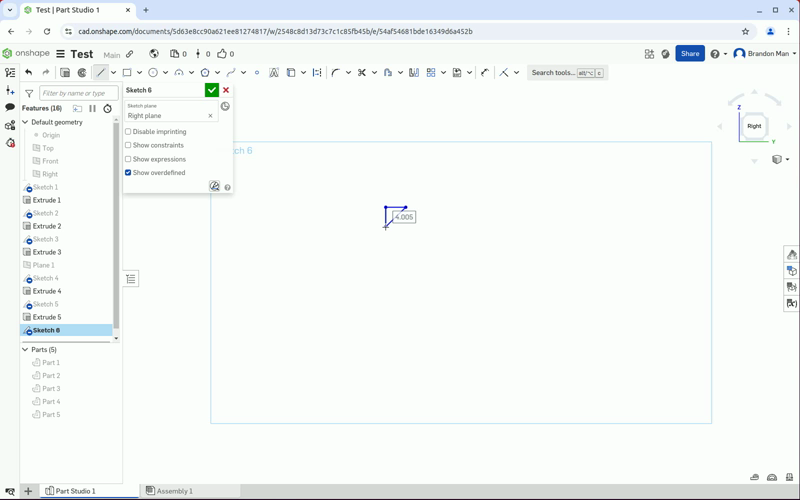
mouse_move(386, 220)
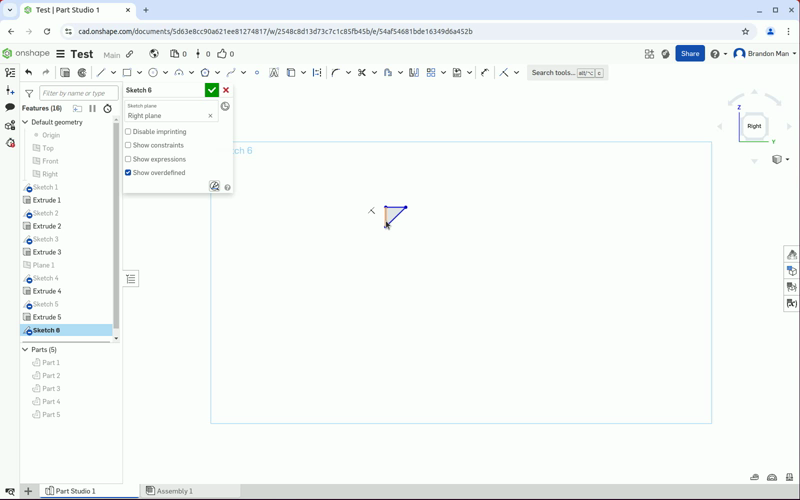
scroll(6)
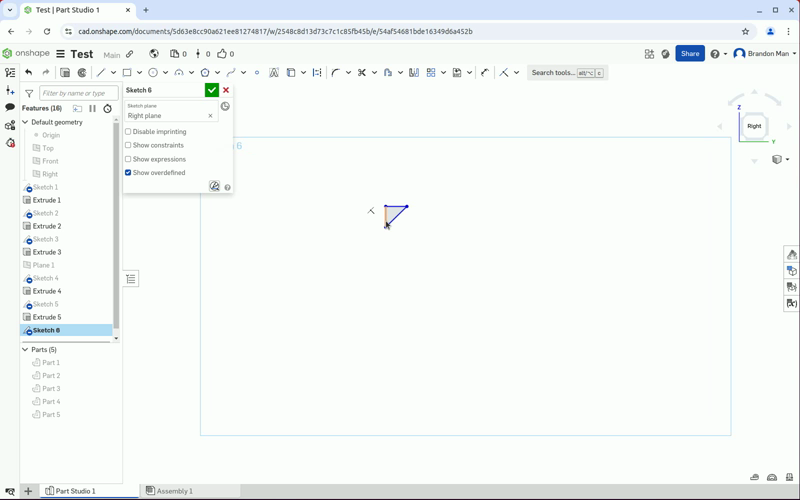
scroll(6)
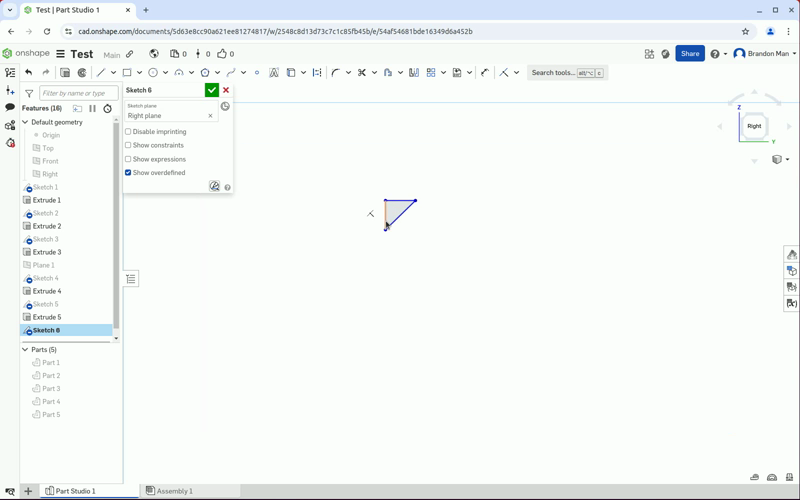
scroll(6)
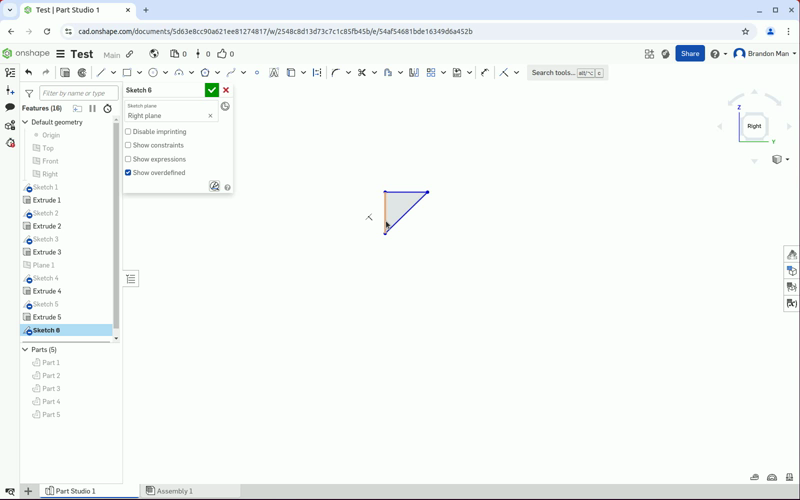
scroll(6)
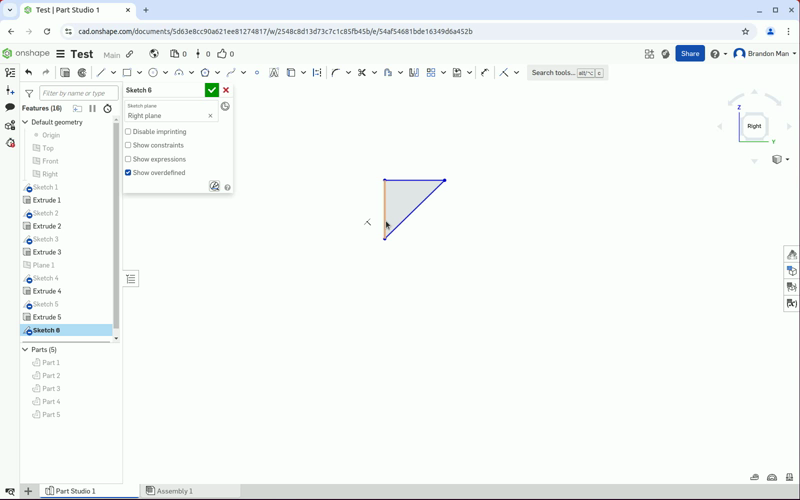
scroll(6)
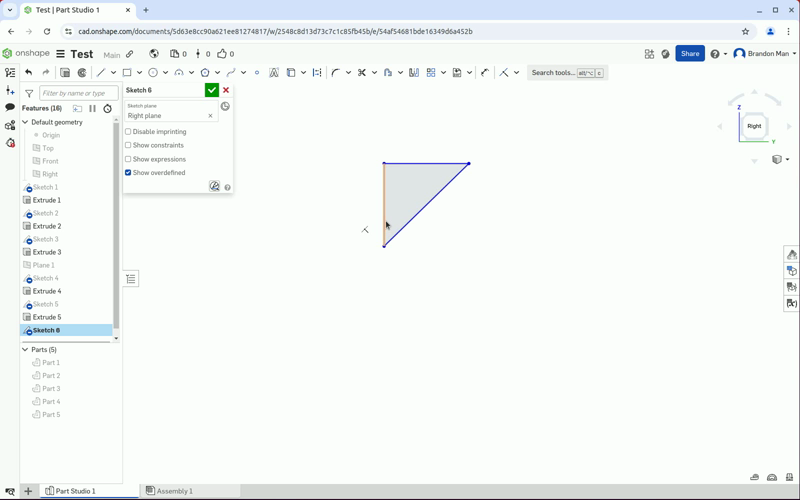
scroll(6)
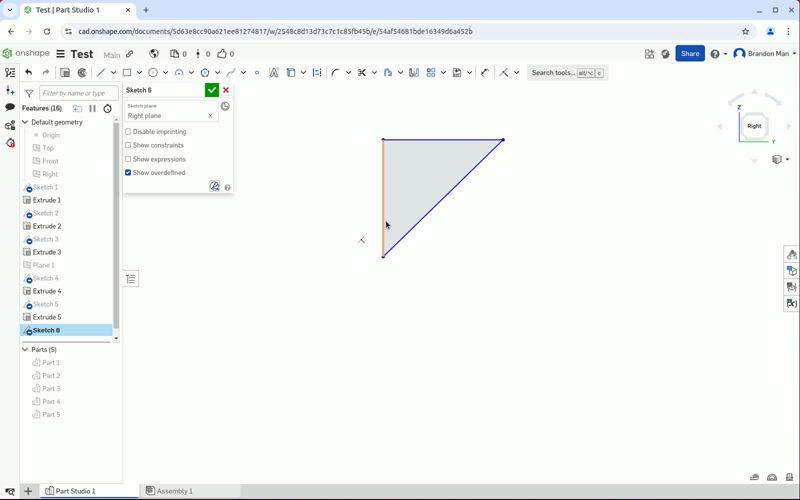
scroll(6)
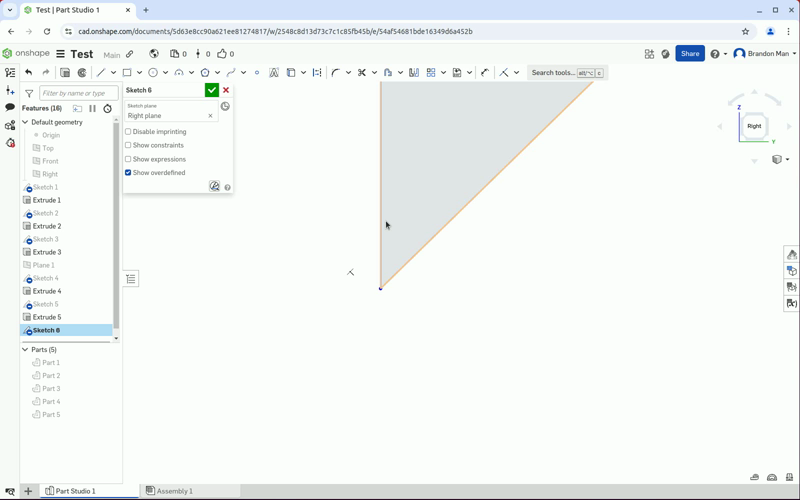
click(386, 220)
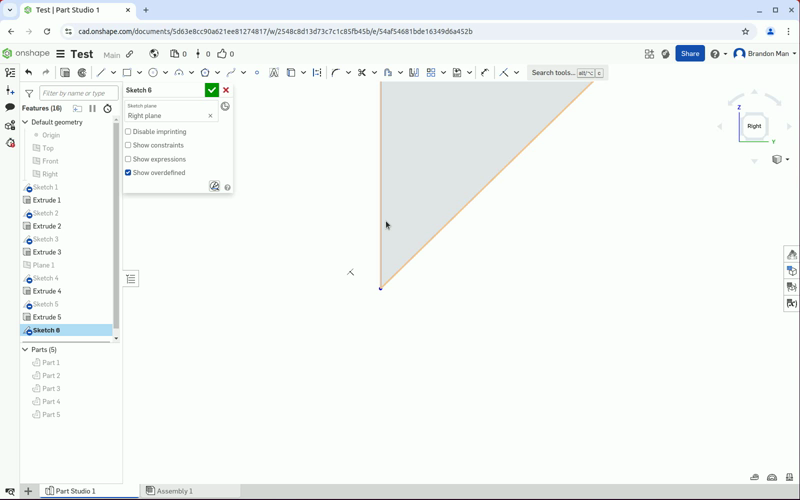
scroll(-6)
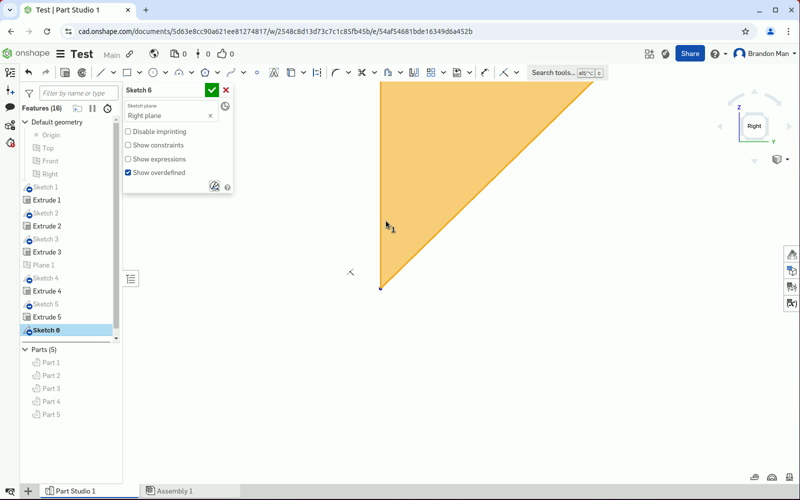
scroll(-6)
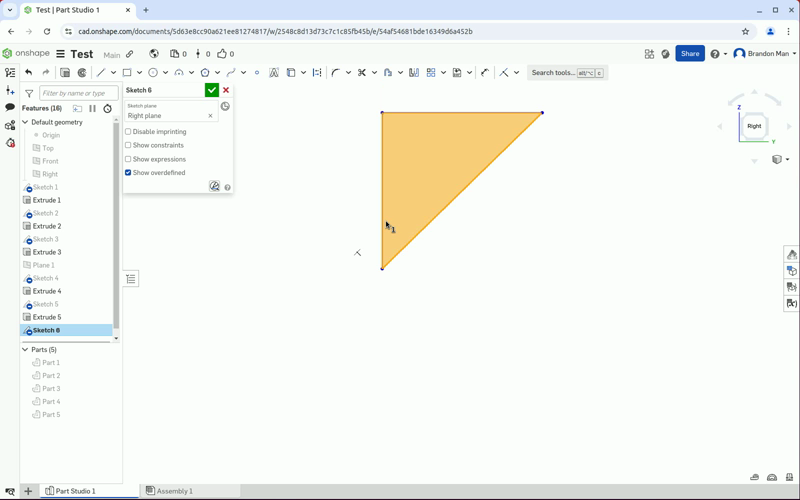
scroll(-6)
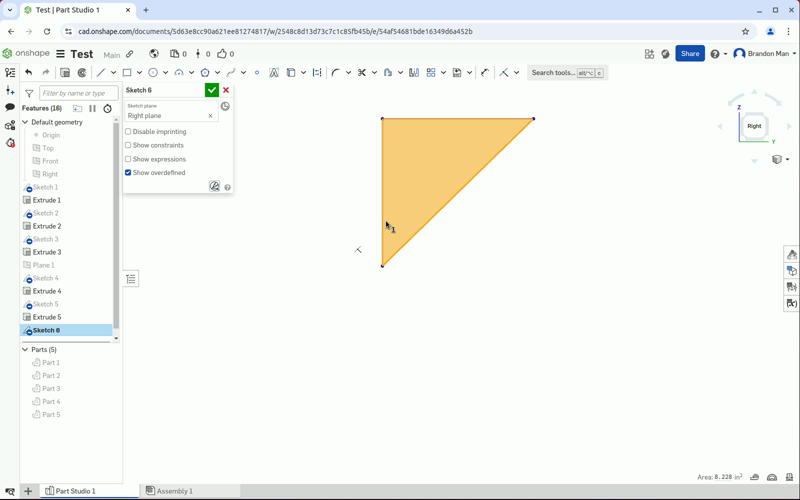
scroll(-6)
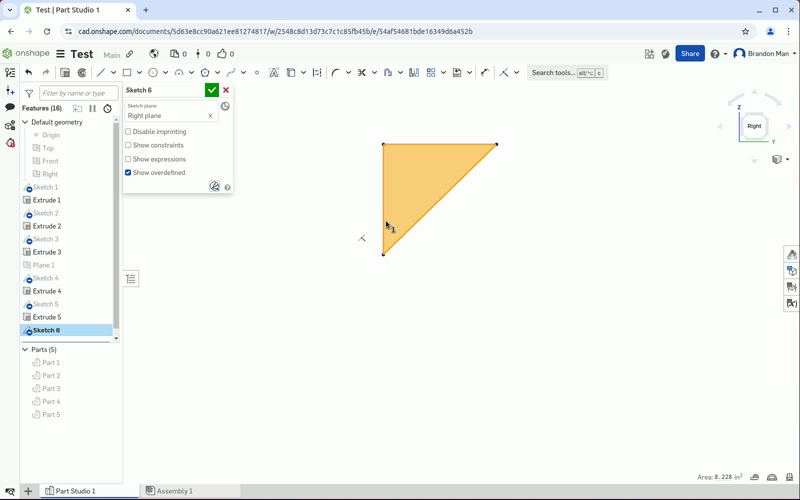
scroll(-6)
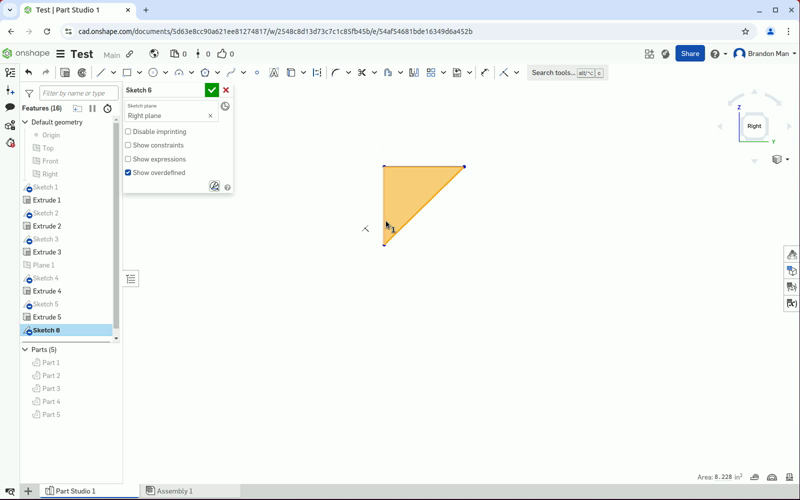
scroll(-6)
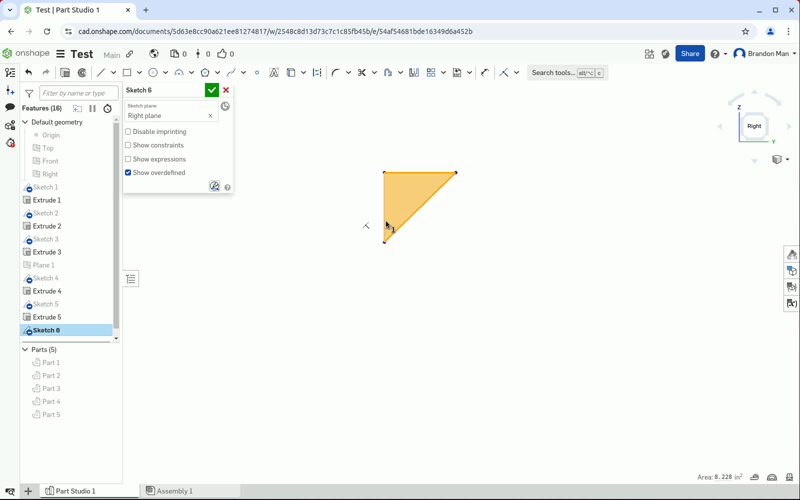
scroll(-6)
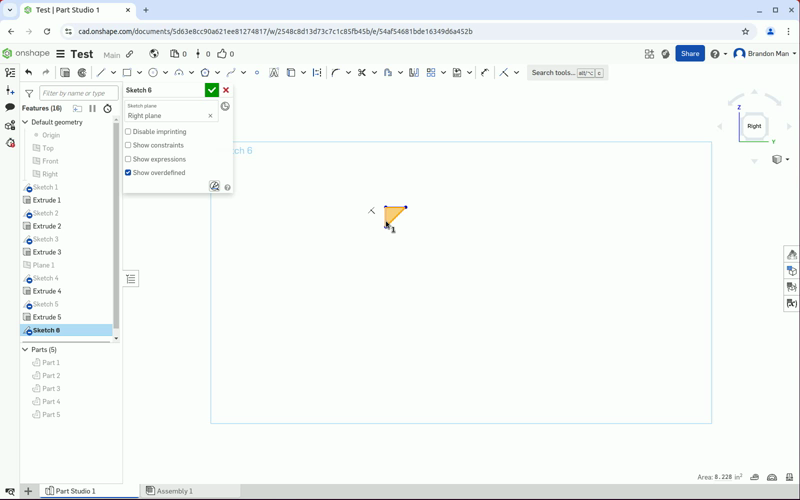
mouse_move(73, 352)
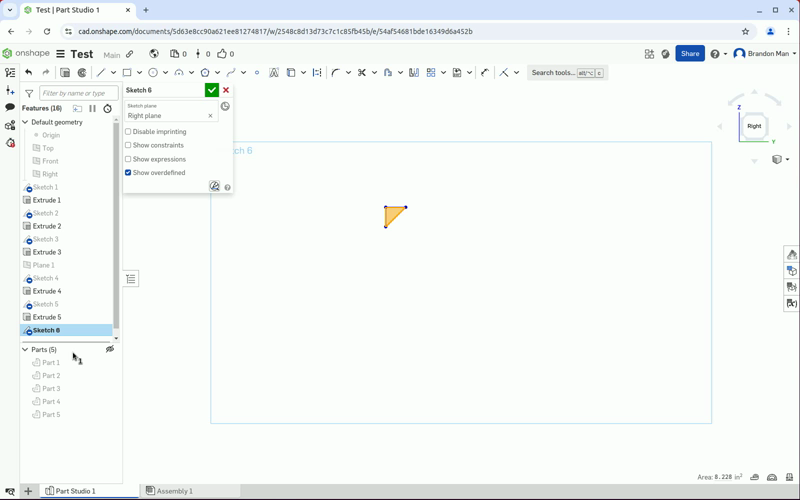
key(shift+y)
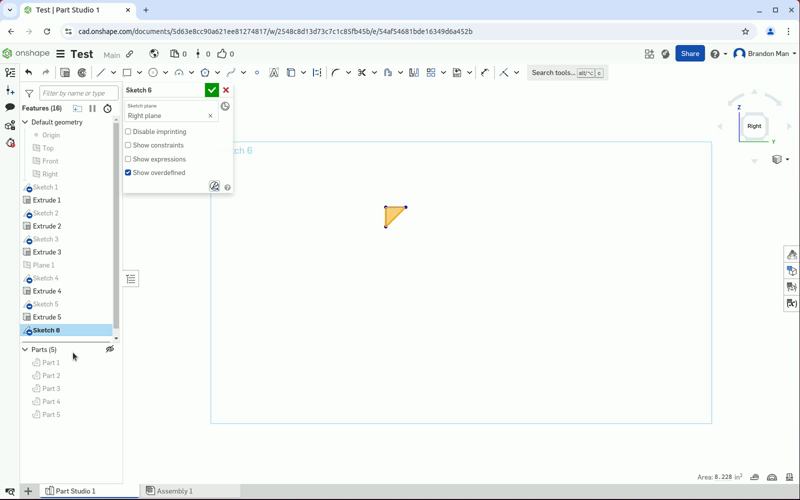
key(shift+e)
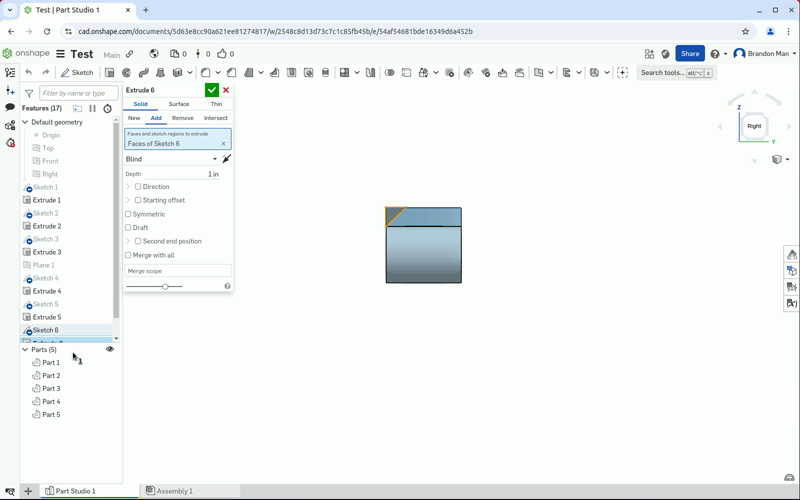
mouse_move(143, 106)
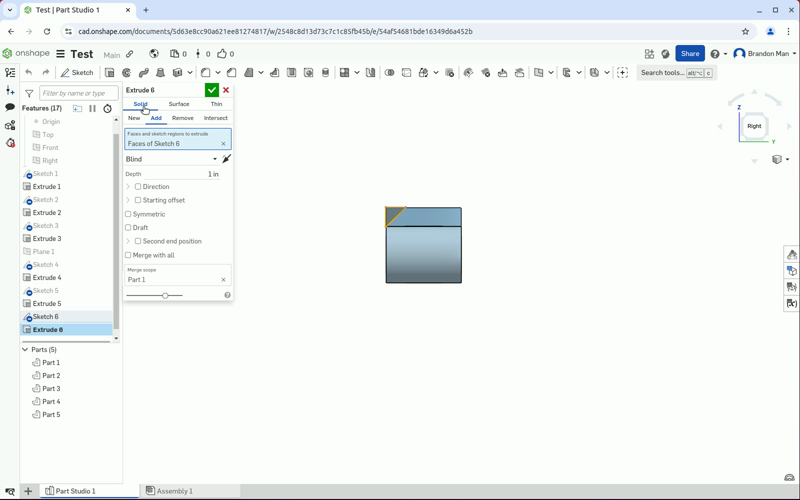
click(143, 106)
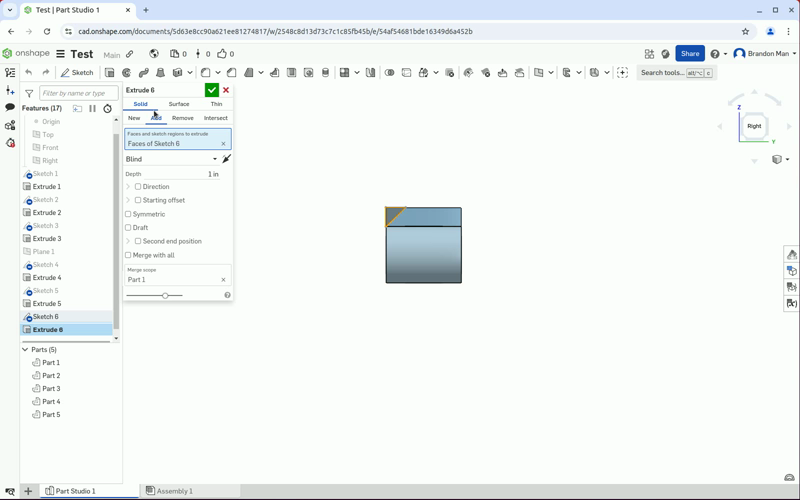
mouse_move(186, 120)
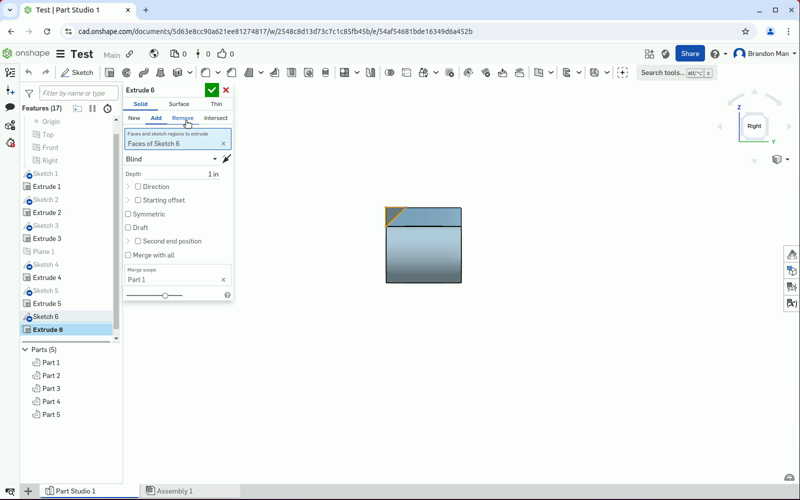
click(186, 120)
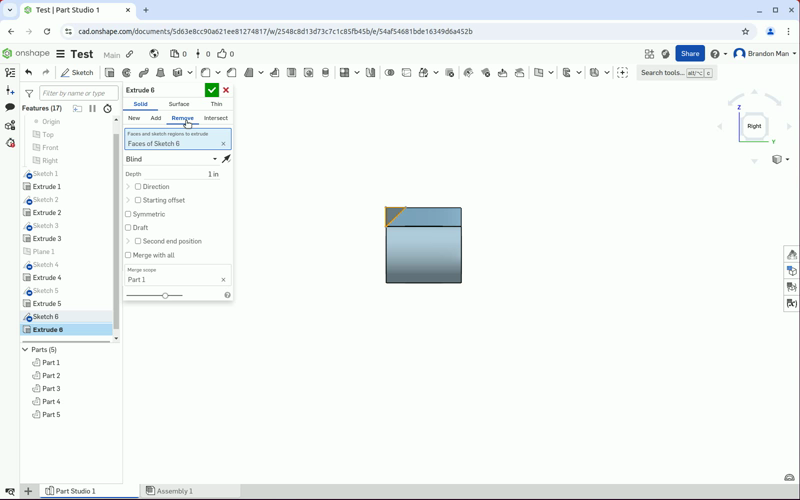
key(tab, 4)
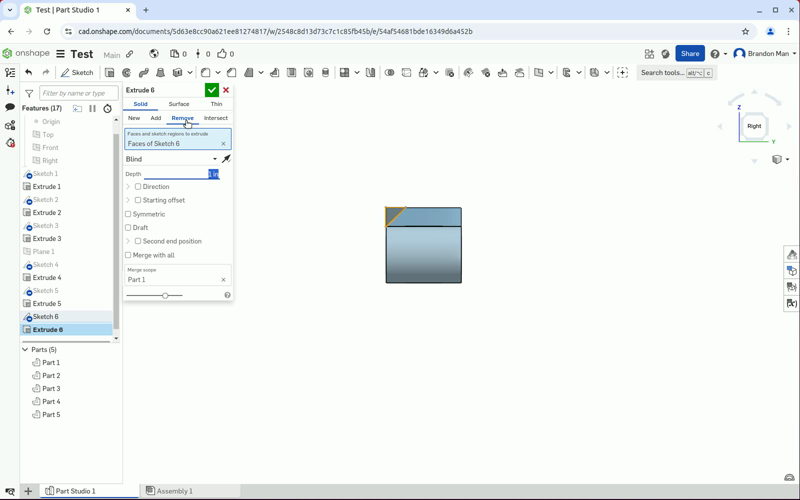
text(-15.405)
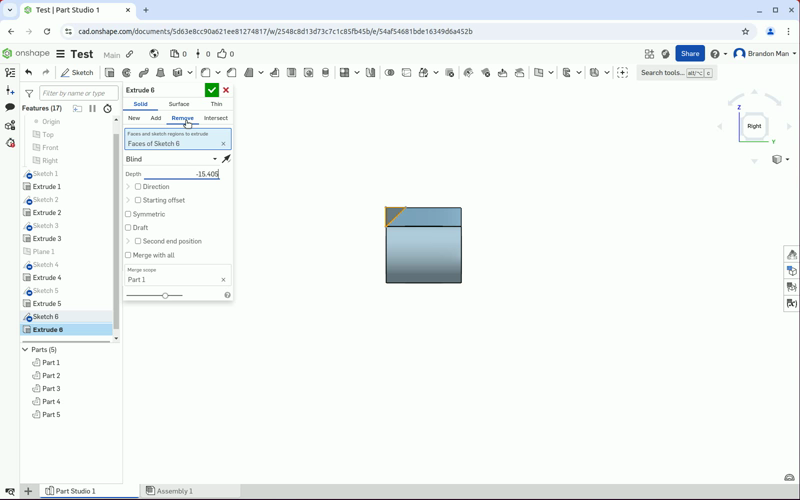
key(tab, 6)
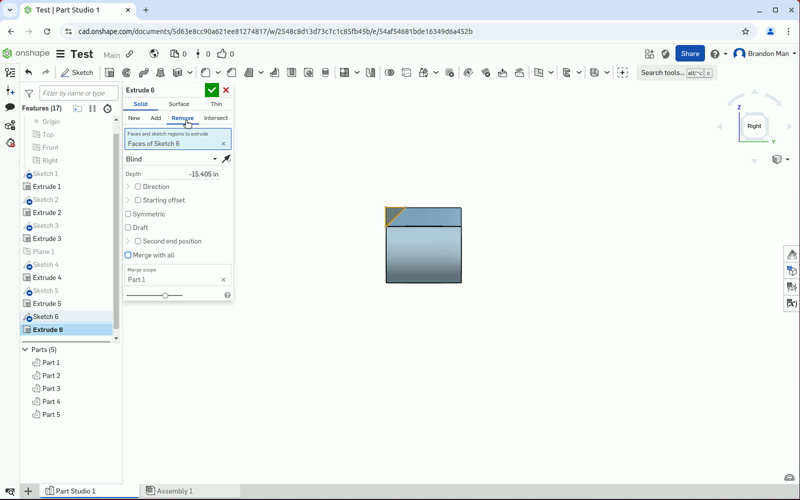
key(space)
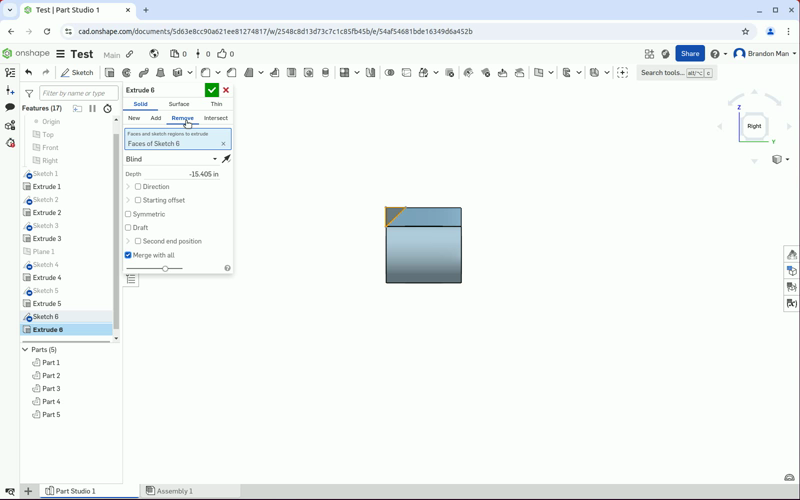
key(enter)
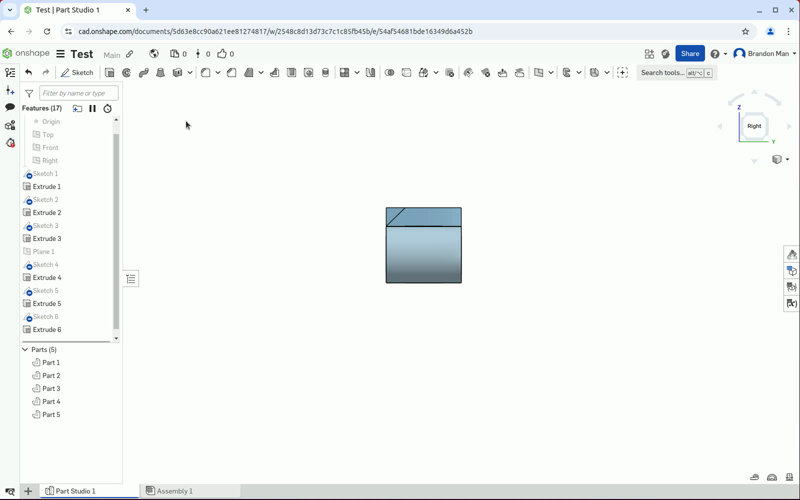
key(shift+h)
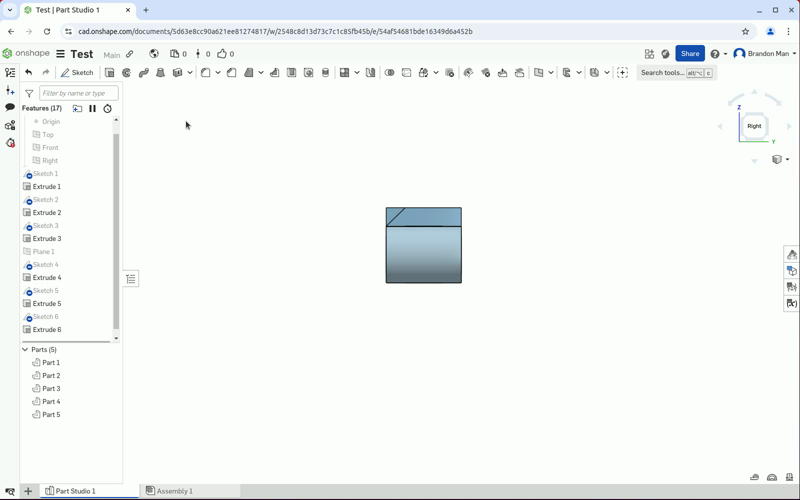
key(shift+h)
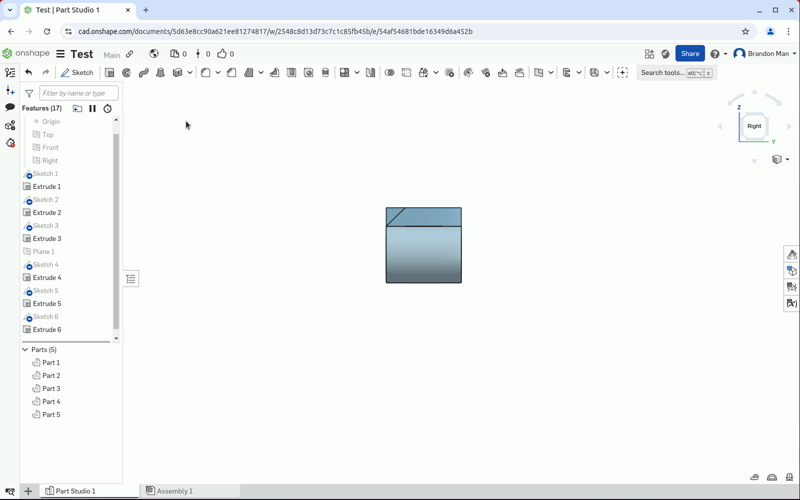
mouse_move(69, 176)
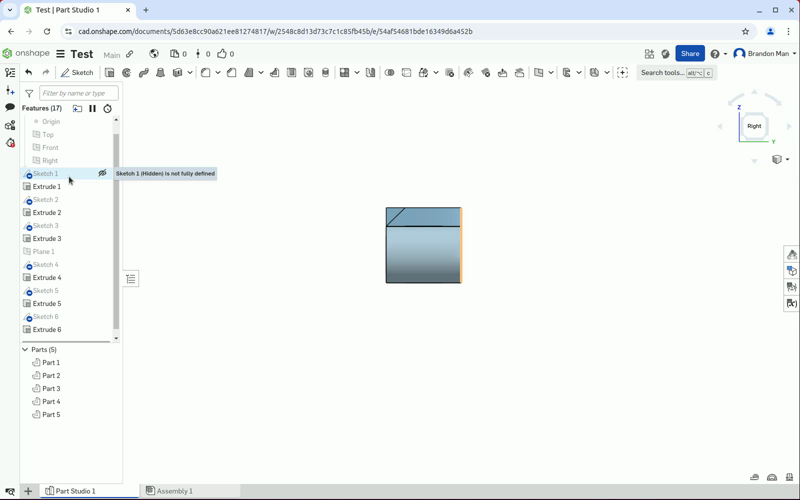
click(69, 176)
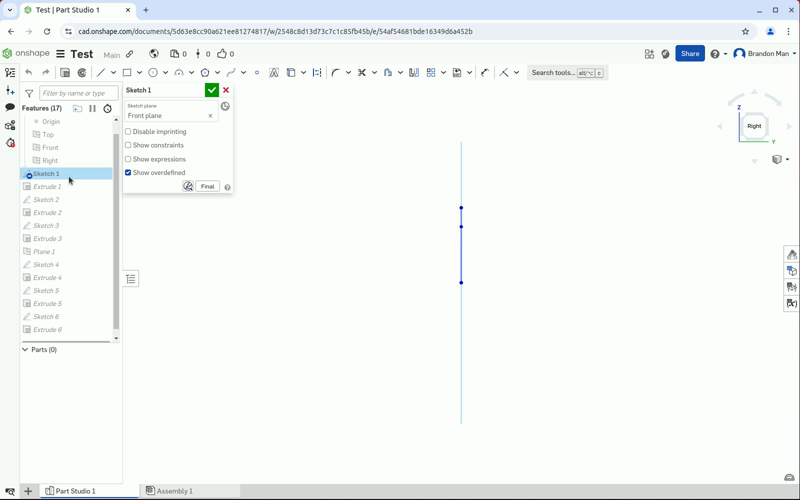
mouse_move(229, 92)
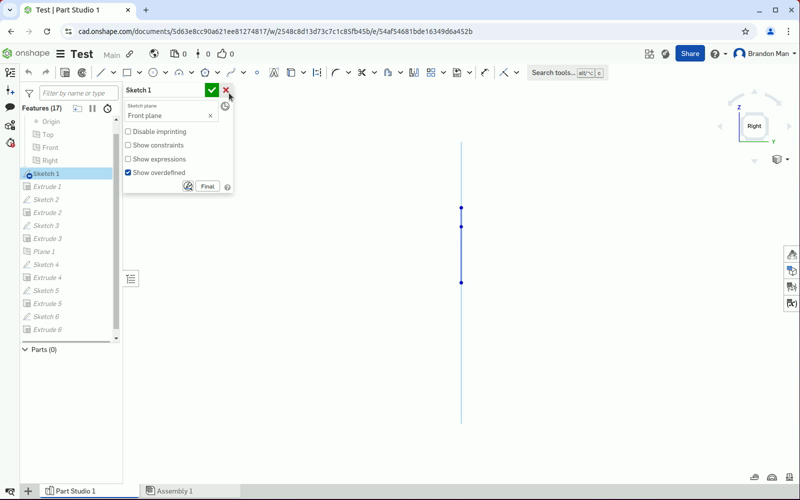
click(229, 92)
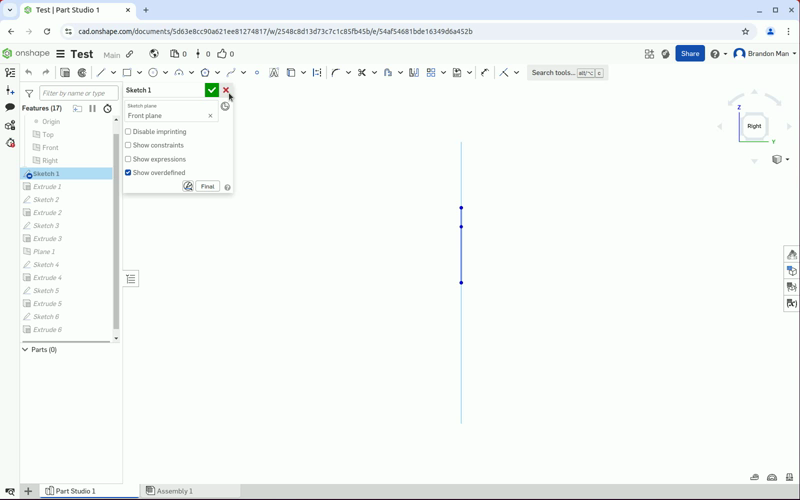
key(shift+s)
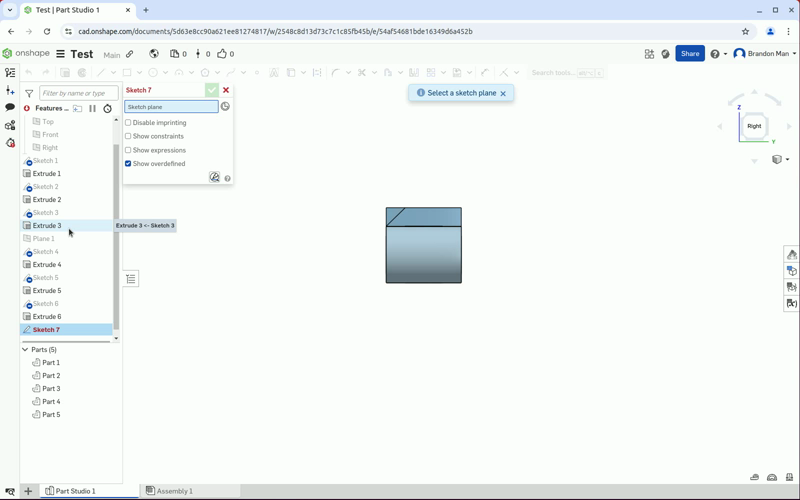
scroll(3)
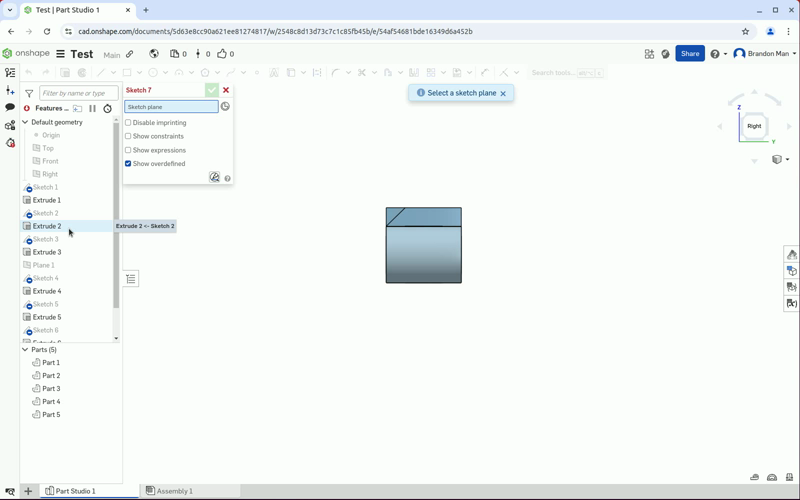
mouse_move(69, 176)
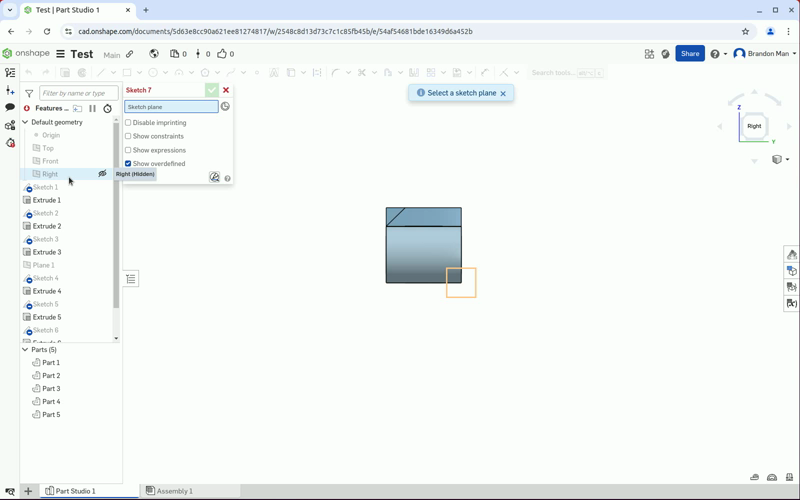
click(69, 176)
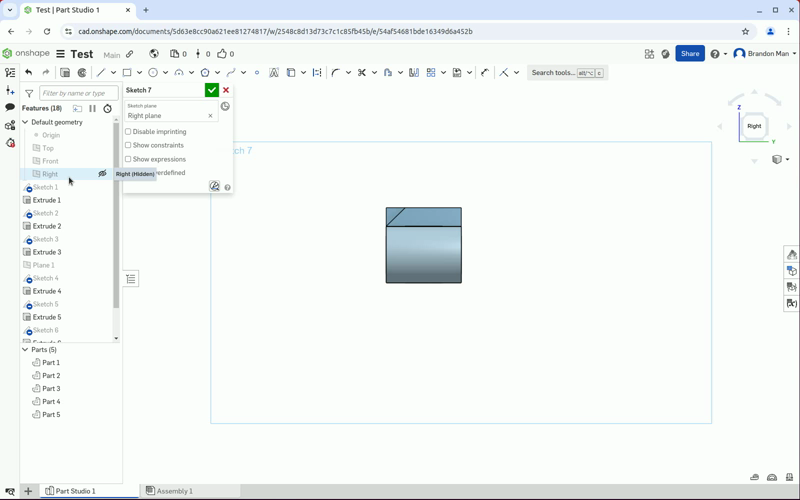
mouse_move(73, 352)
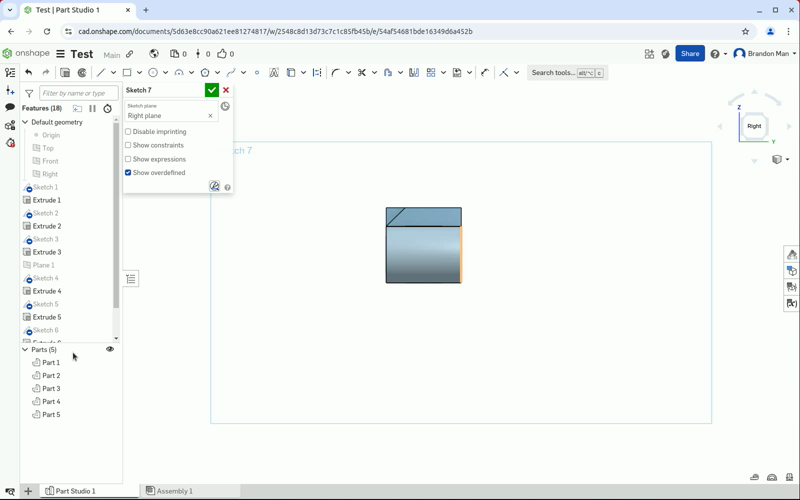
key(y)
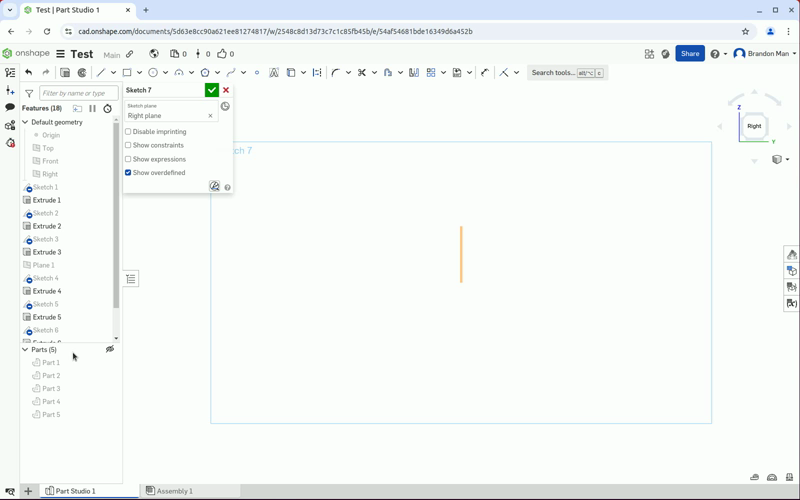
key(l)
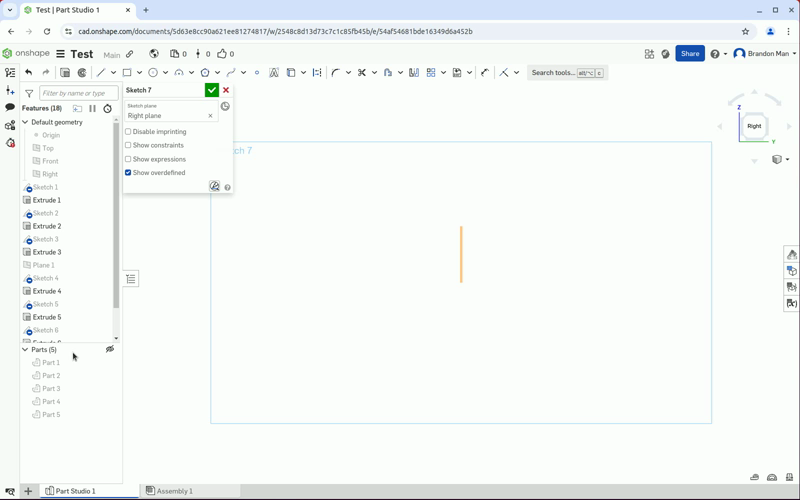
key_down(shift)
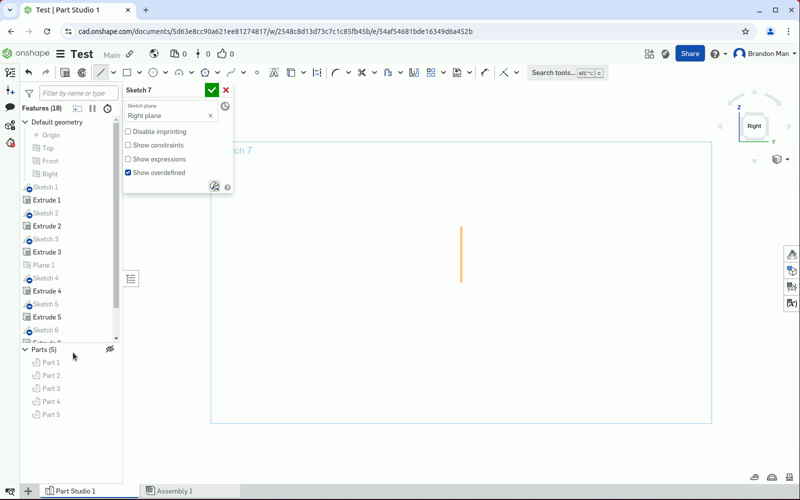
mouse_move(441, 207)
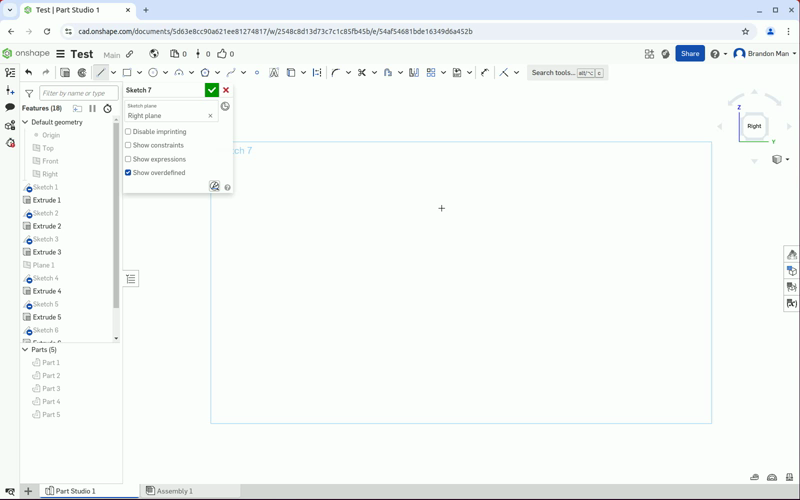
click(441, 207)
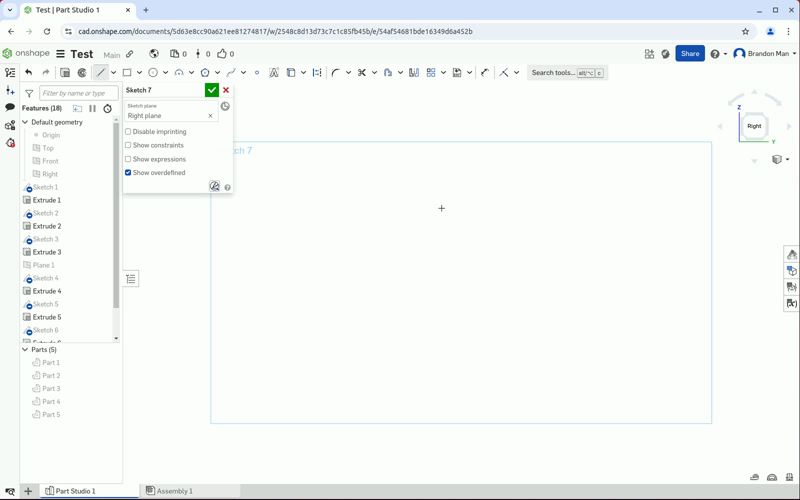
key_up(shift)
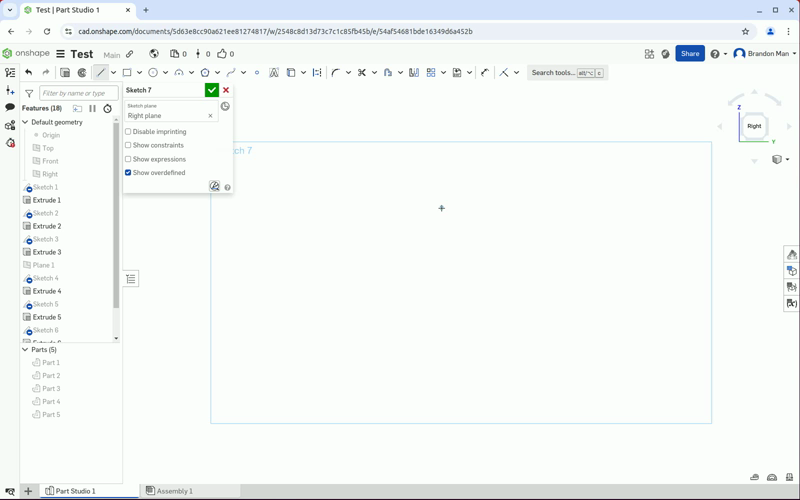
key_down(shift)
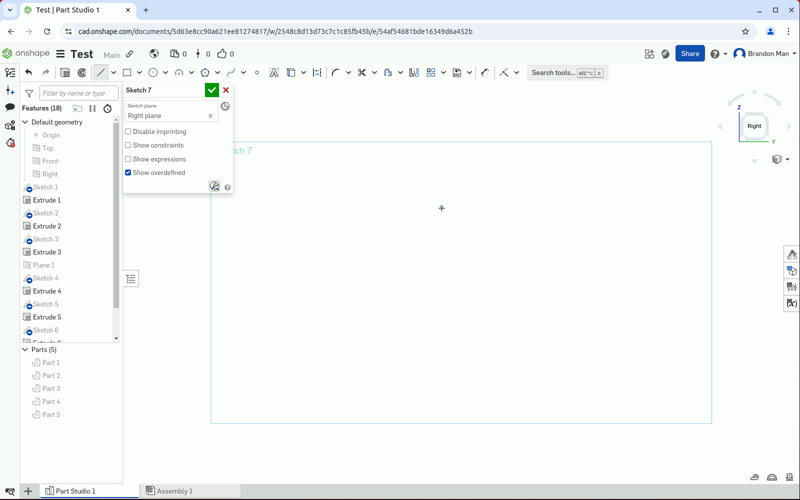
mouse_move(471, 207)
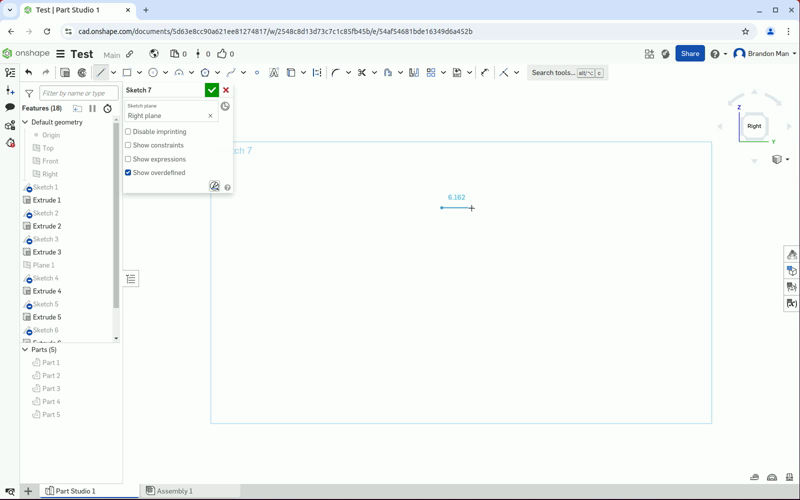
mouse_move(461, 227)
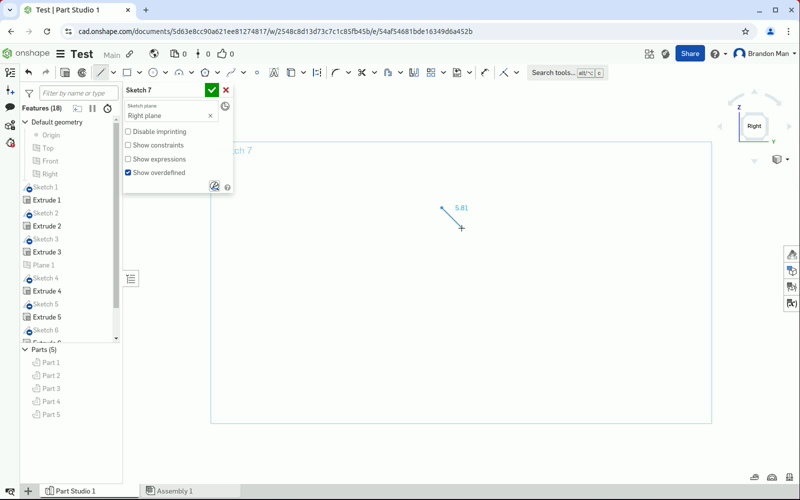
click(461, 227)
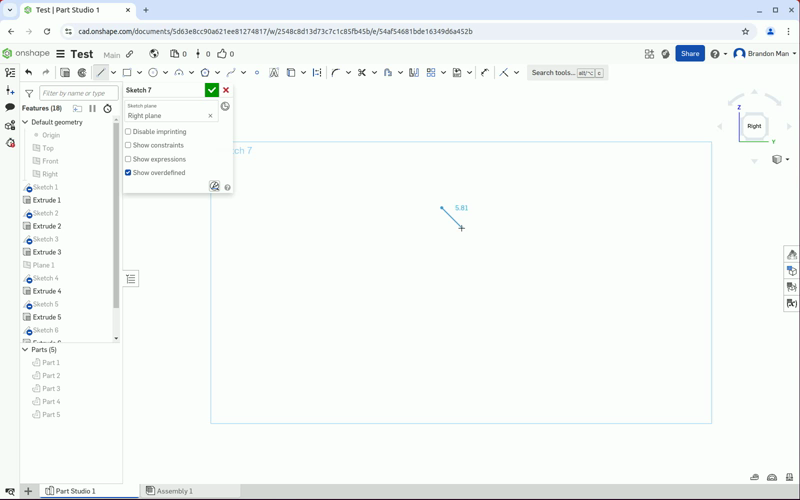
key_up(shift)
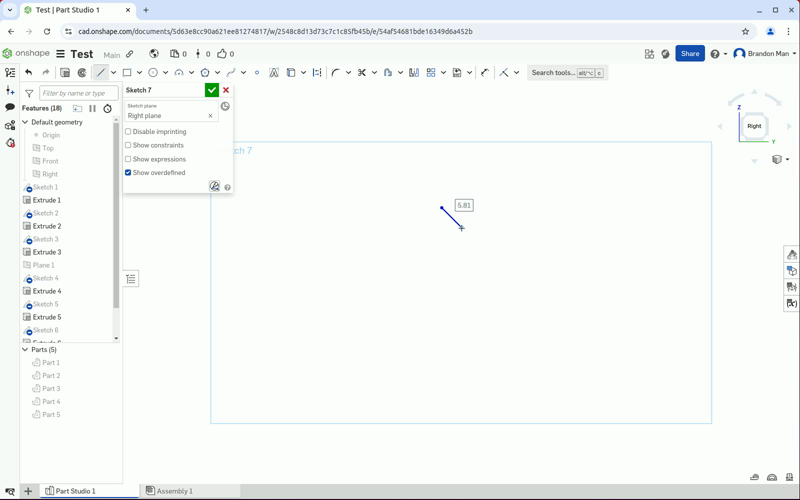
key_down(shift)
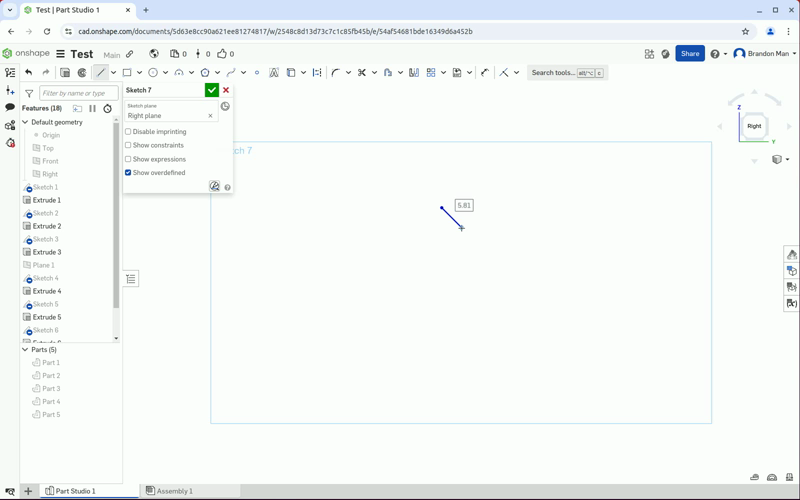
mouse_move(491, 227)
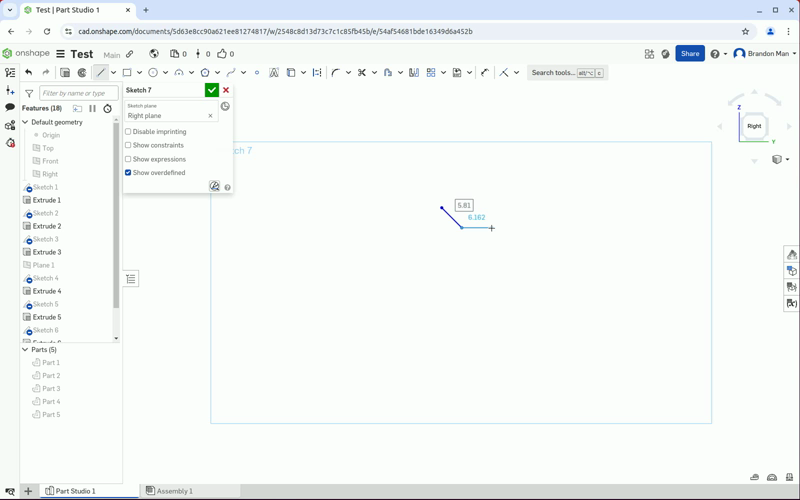
mouse_move(461, 207)
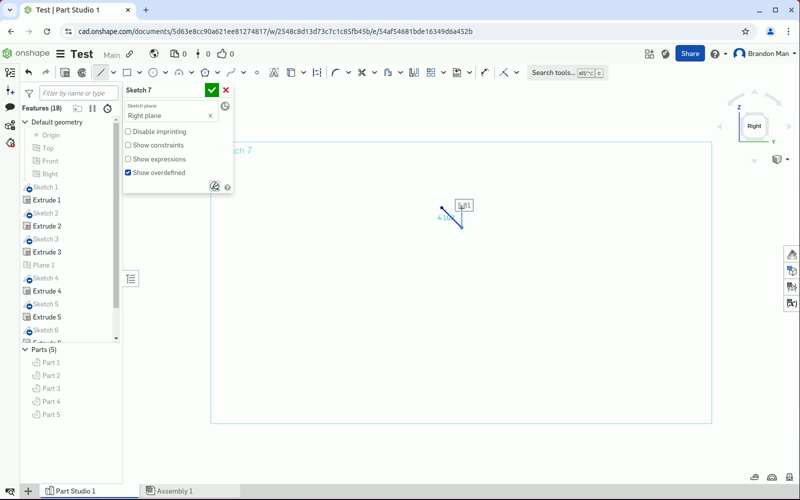
click(461, 207)
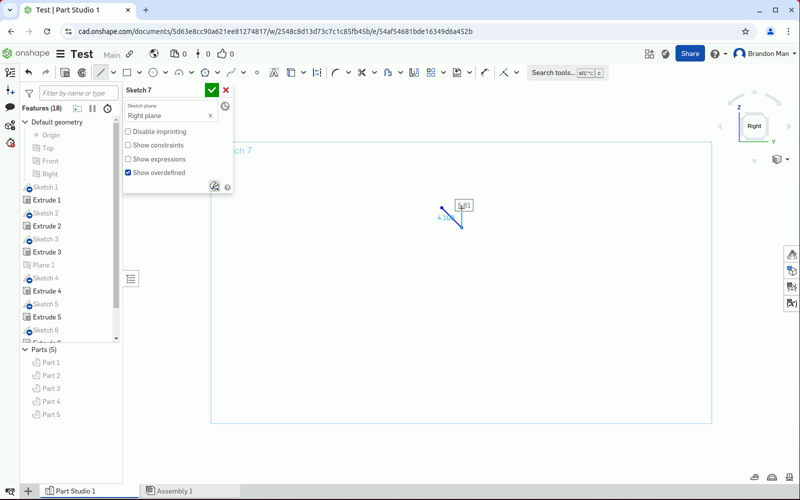
key_up(shift)
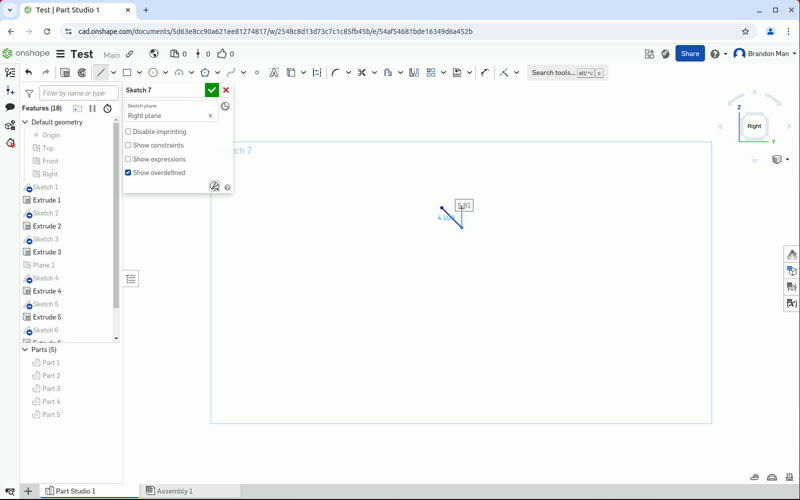
mouse_move(491, 207)
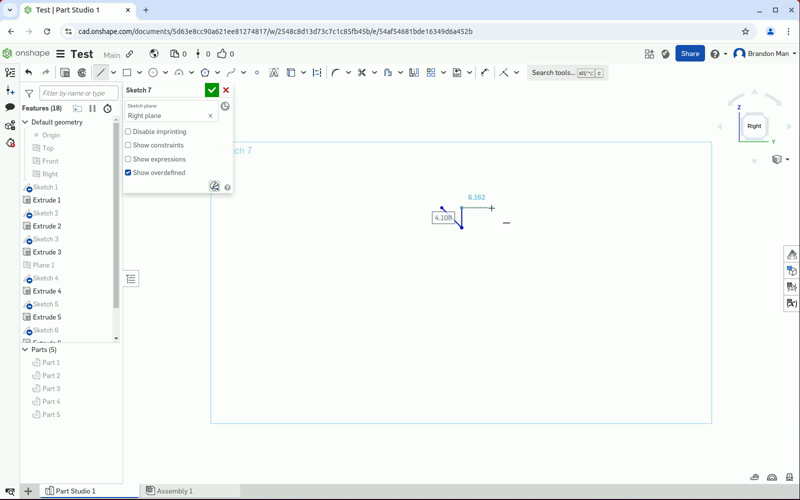
key_down(shift)
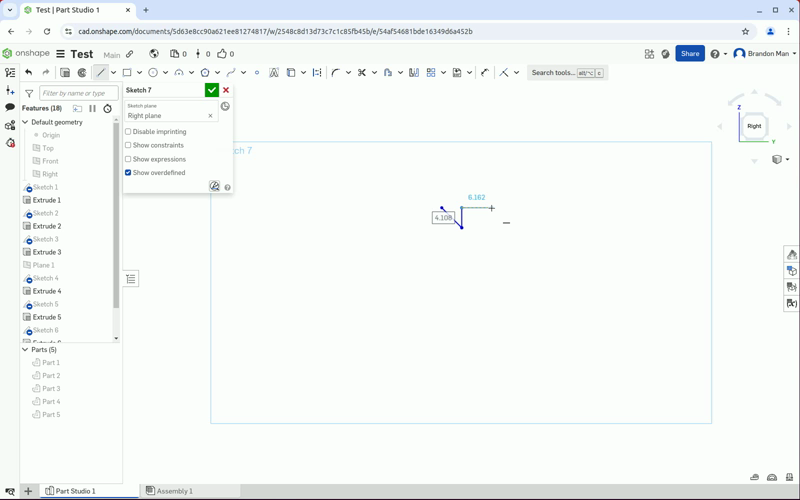
mouse_move(441, 207)
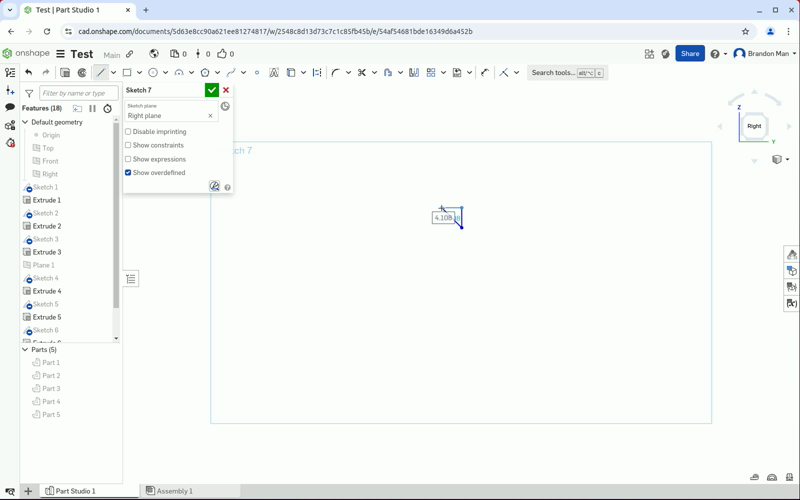
key_up(shift)
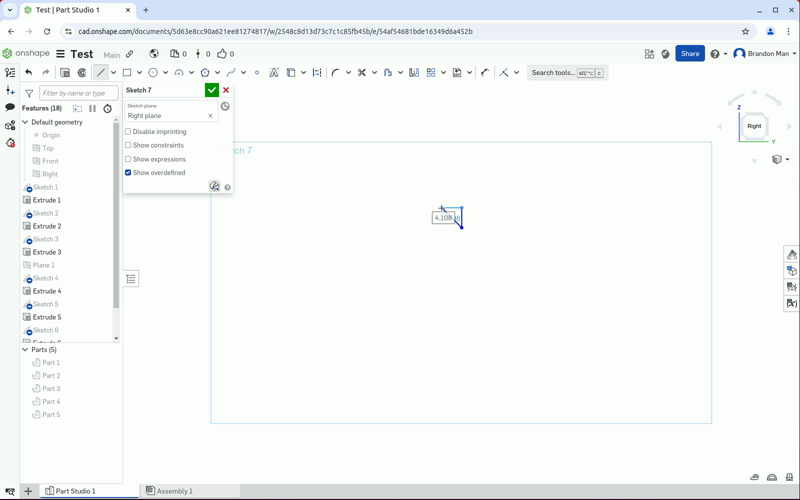
click(441, 207)
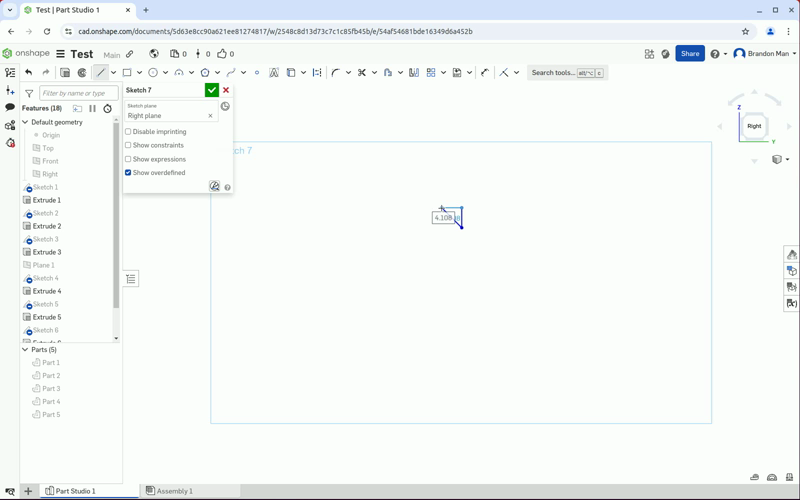
key(esc)
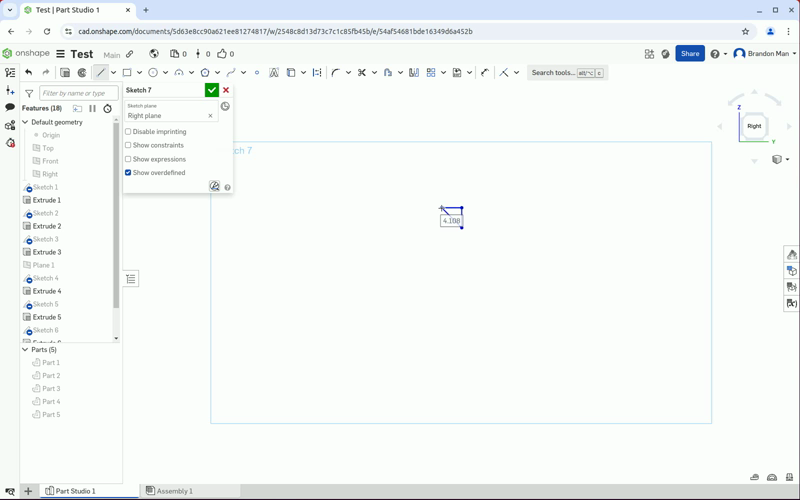
mouse_move(461, 225)
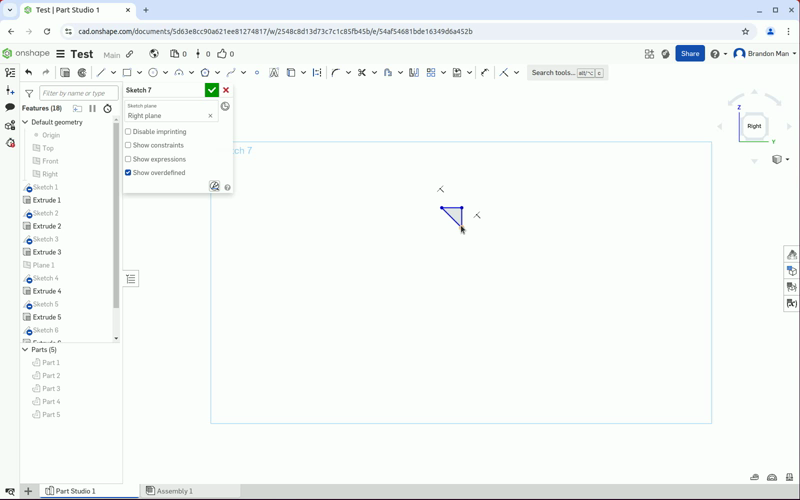
scroll(6)
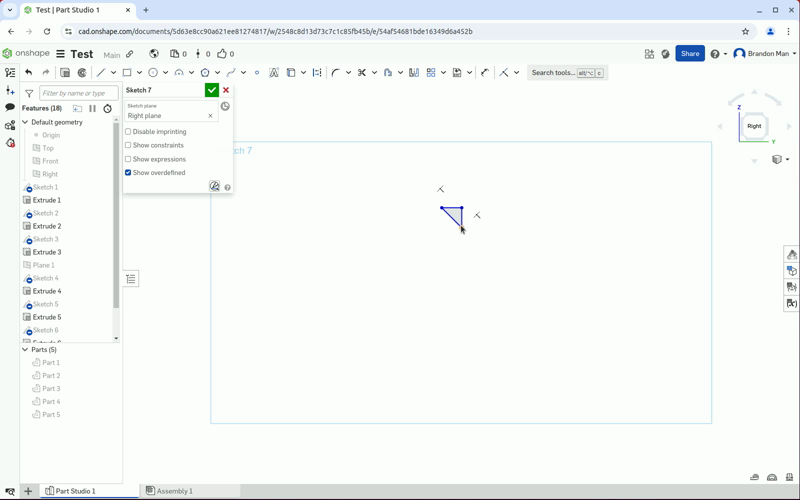
scroll(6)
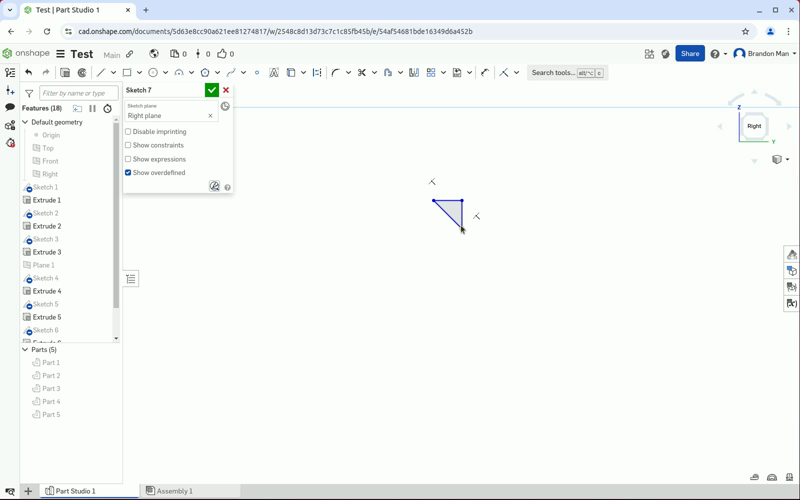
scroll(6)
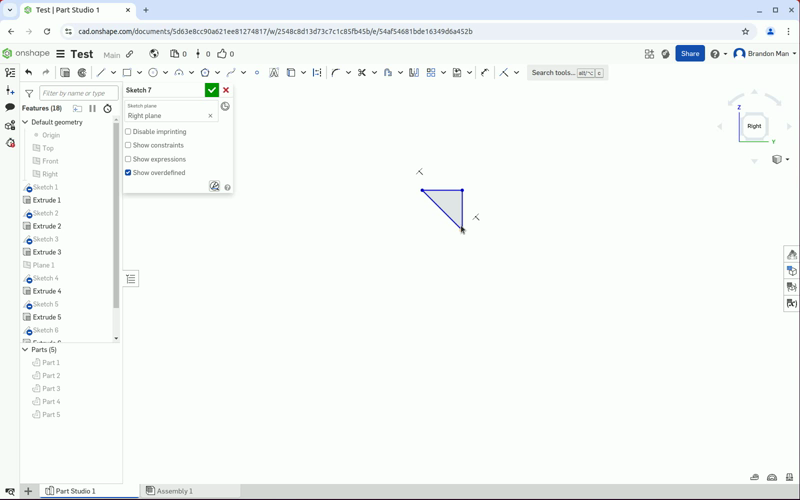
scroll(6)
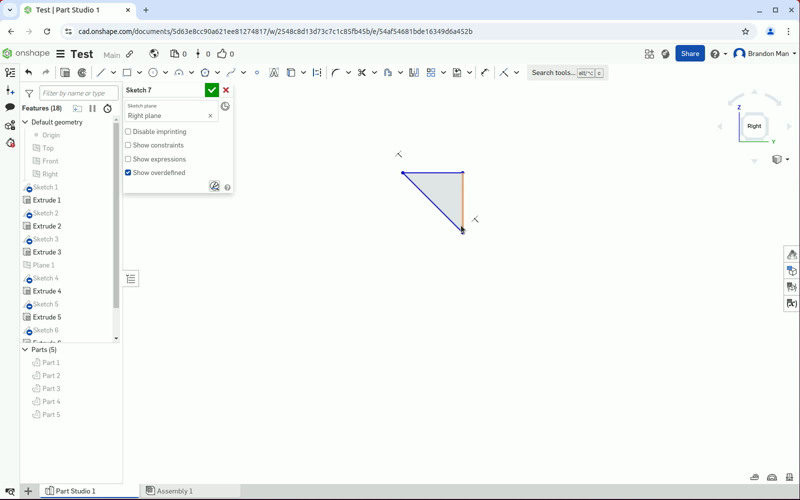
scroll(6)
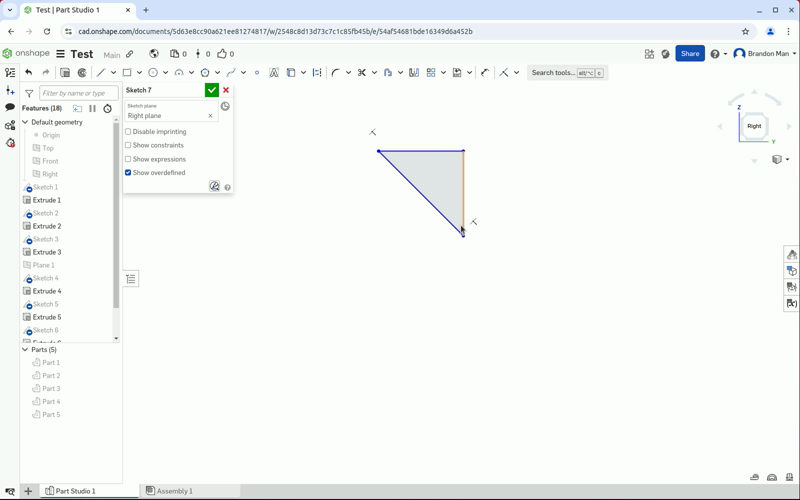
scroll(6)
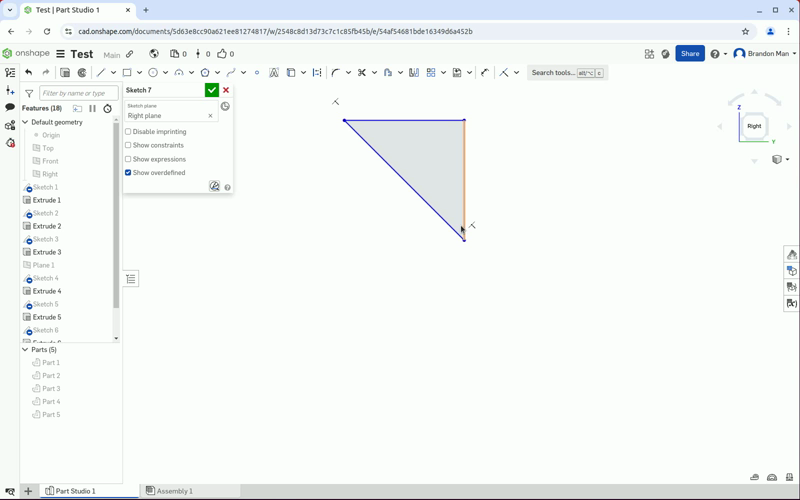
scroll(6)
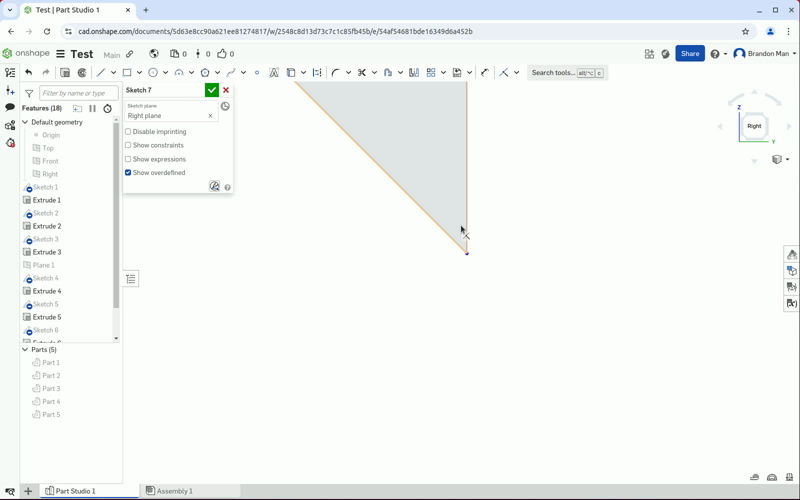
click(461, 225)
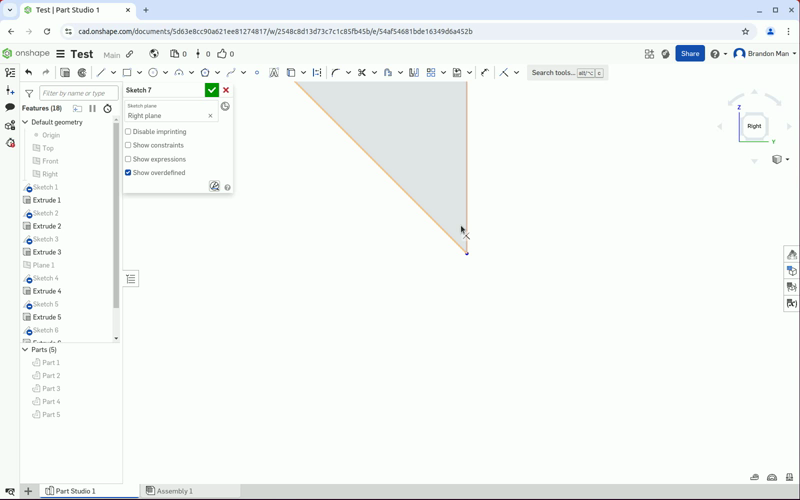
scroll(-6)
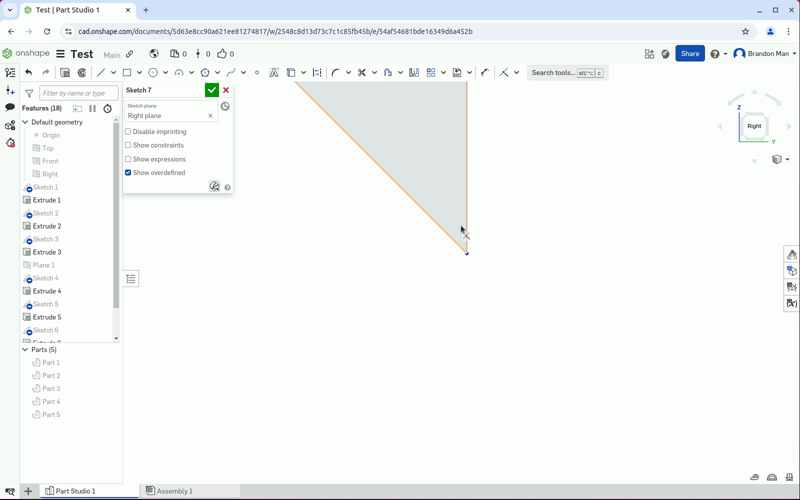
scroll(-6)
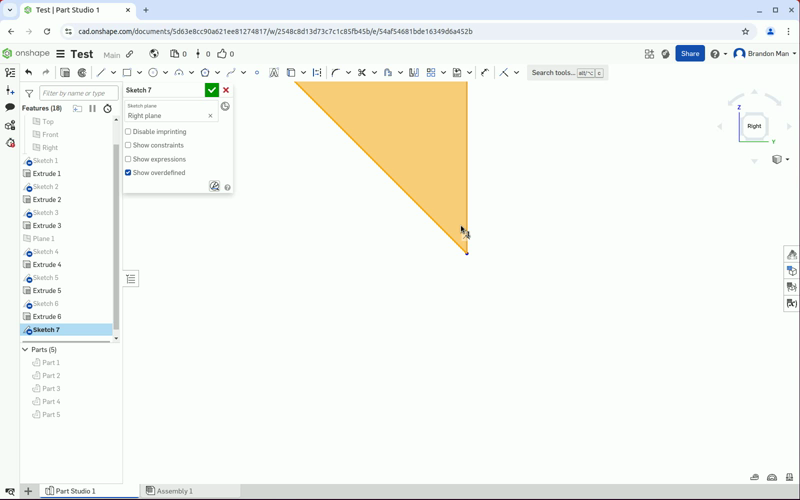
scroll(-6)
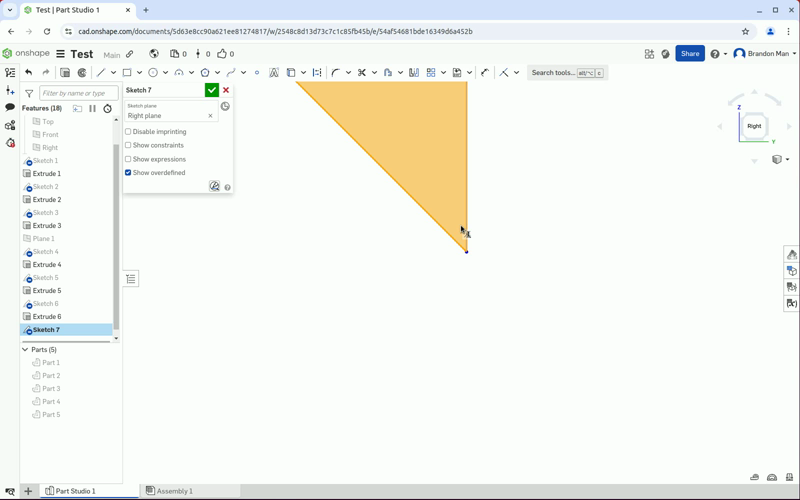
scroll(-6)
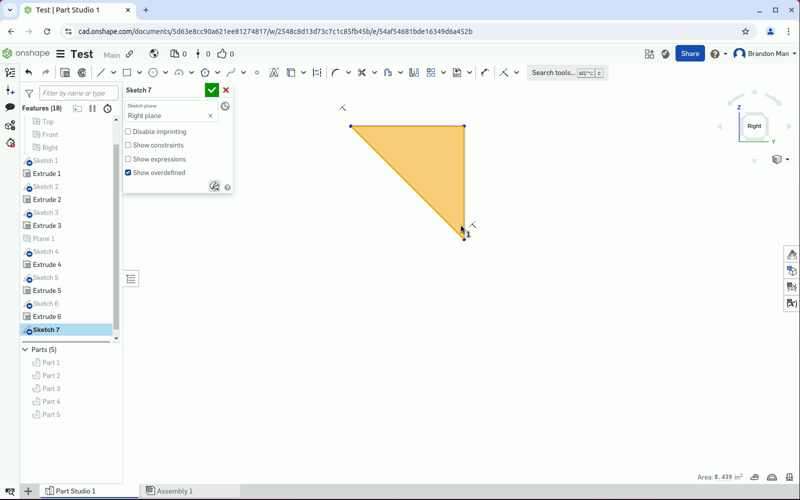
scroll(-6)
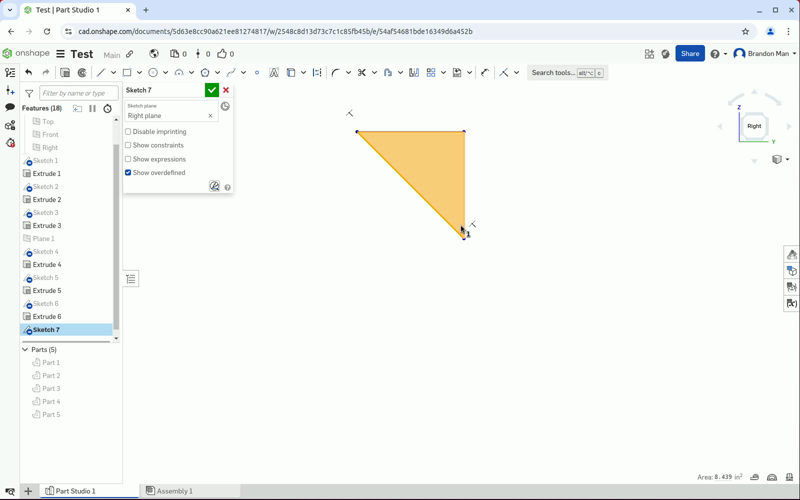
scroll(-6)
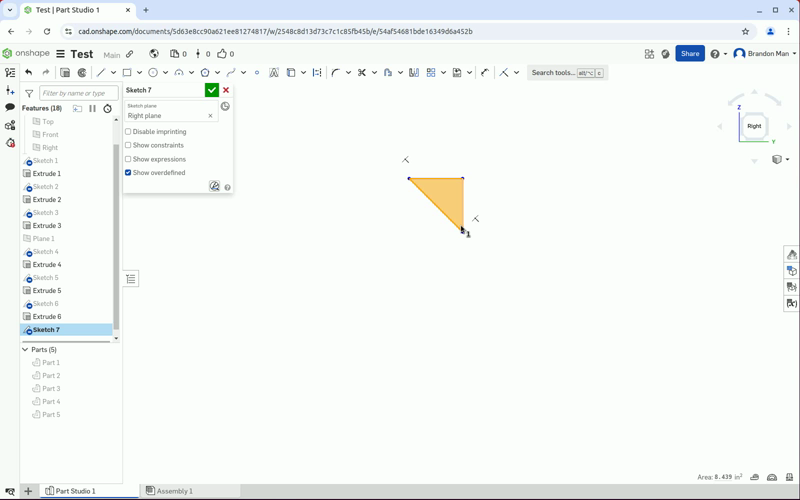
scroll(-6)
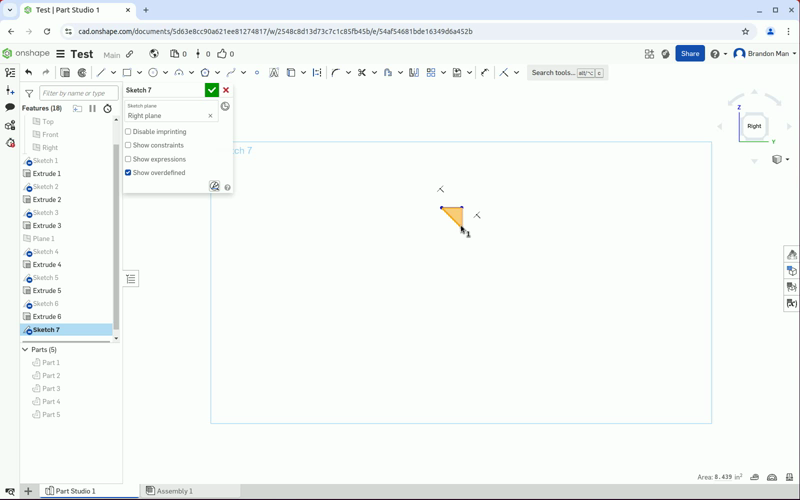
mouse_move(73, 352)
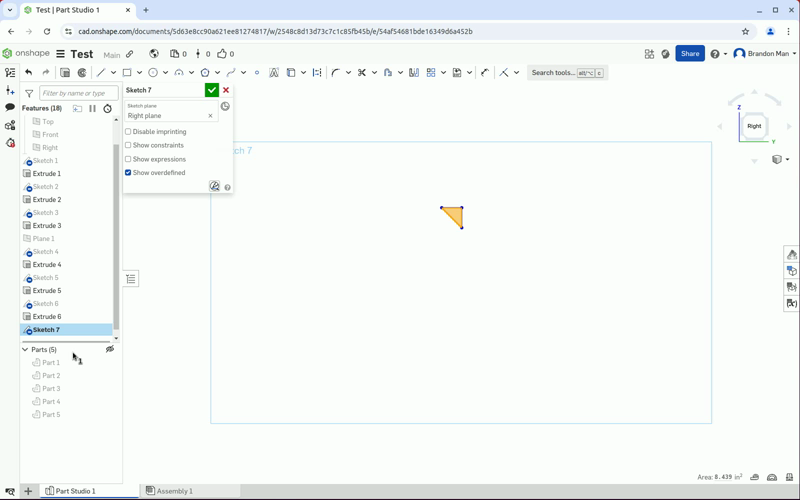
key(shift+y)
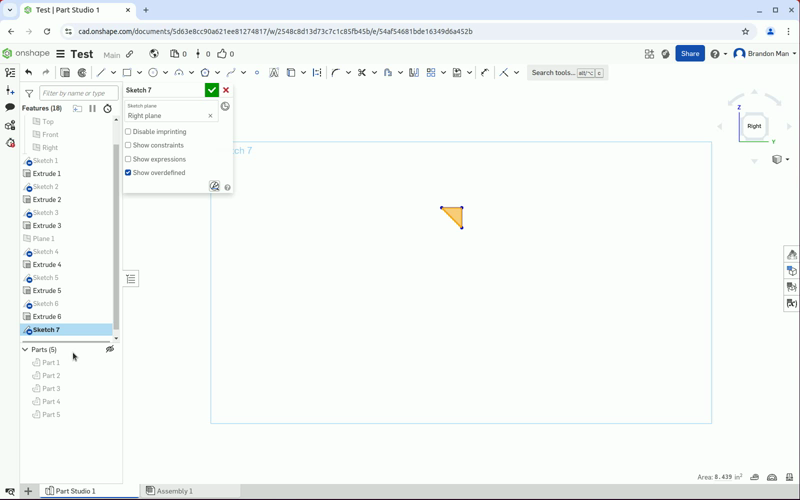
key(shift+e)
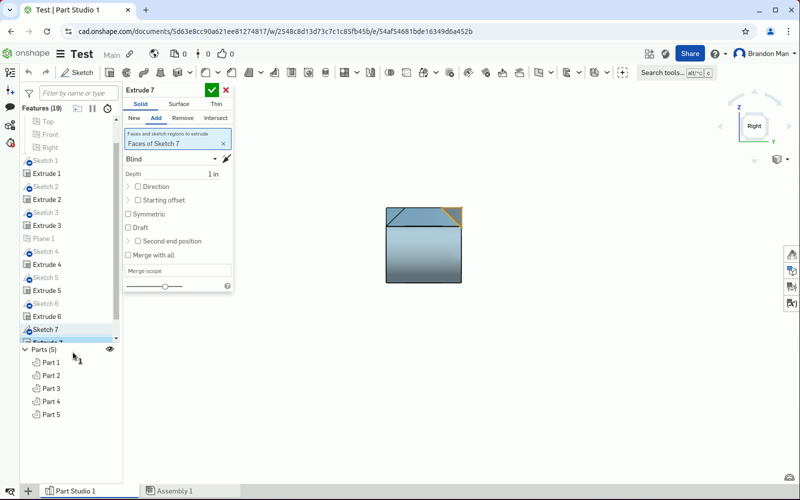
mouse_move(143, 106)
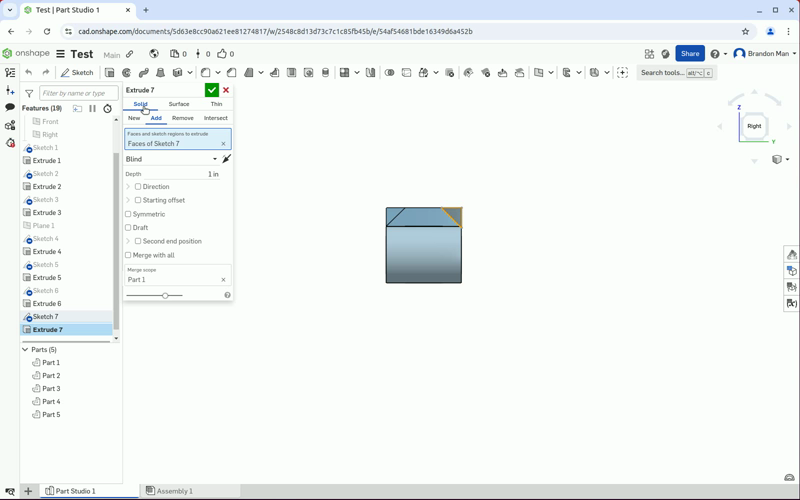
click(143, 106)
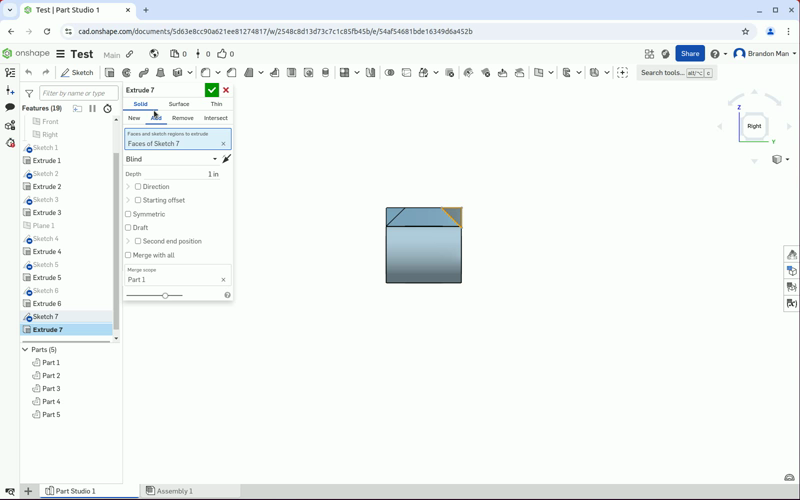
mouse_move(186, 120)
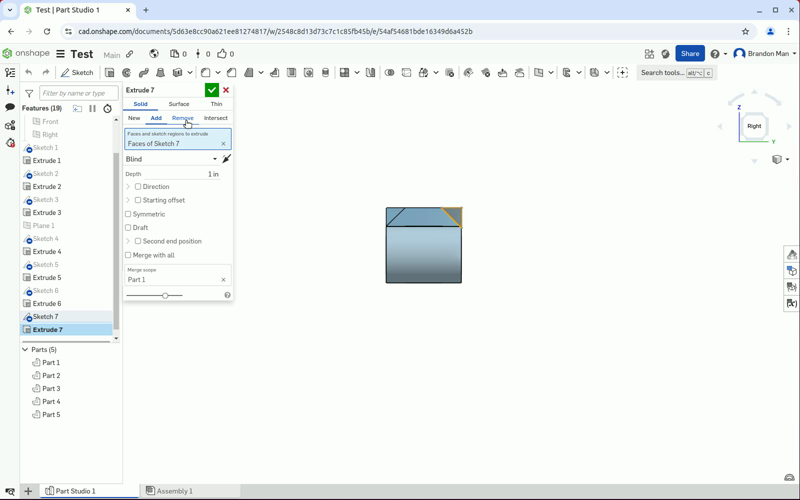
click(186, 120)
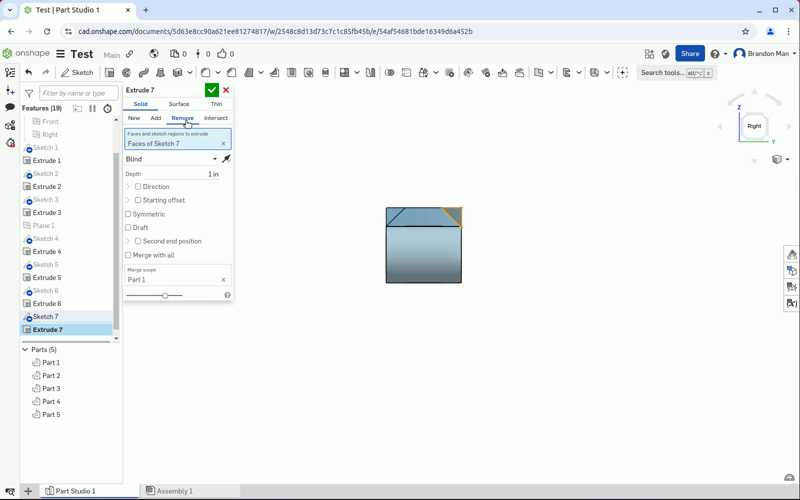
key(tab, 4)
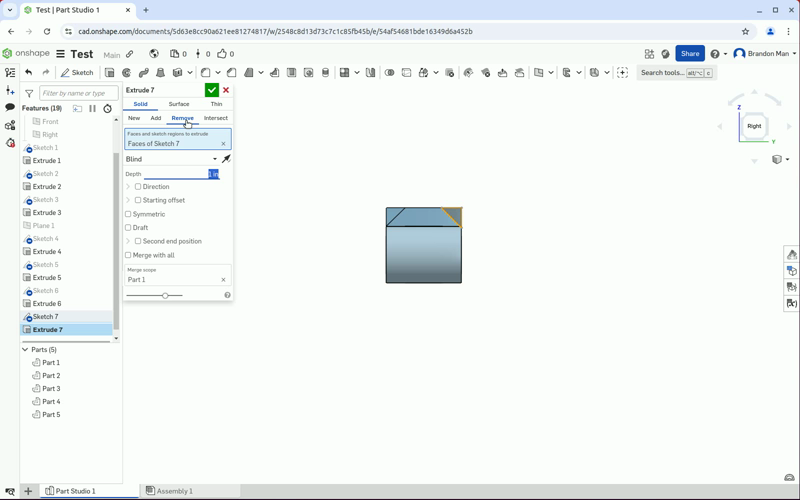
text(-15.405)
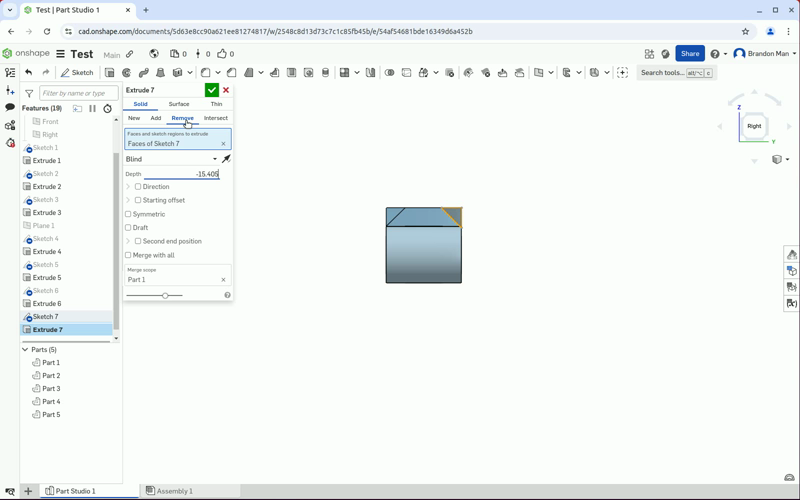
key(tab, 6)
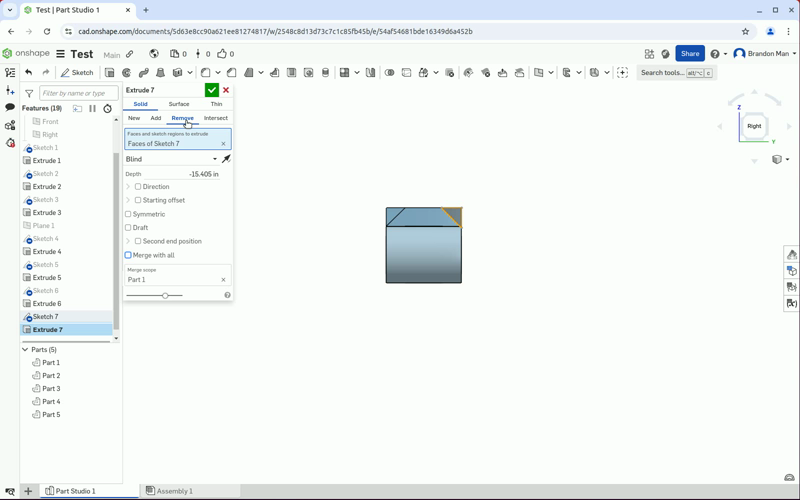
key(space)
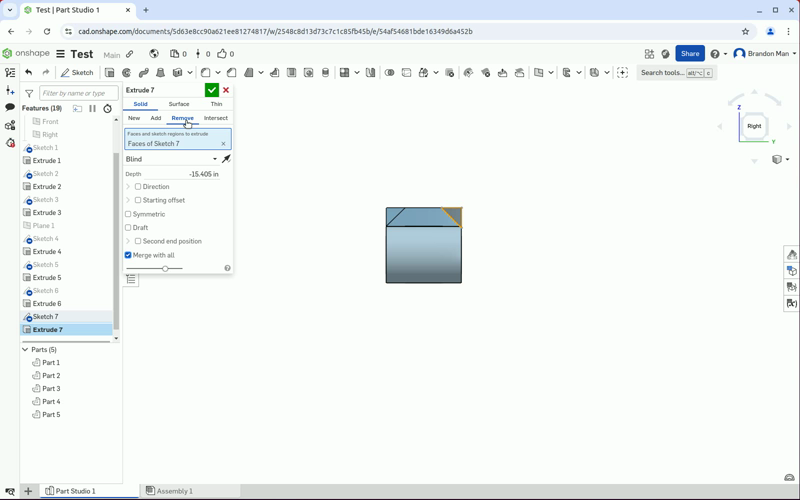
key(enter)
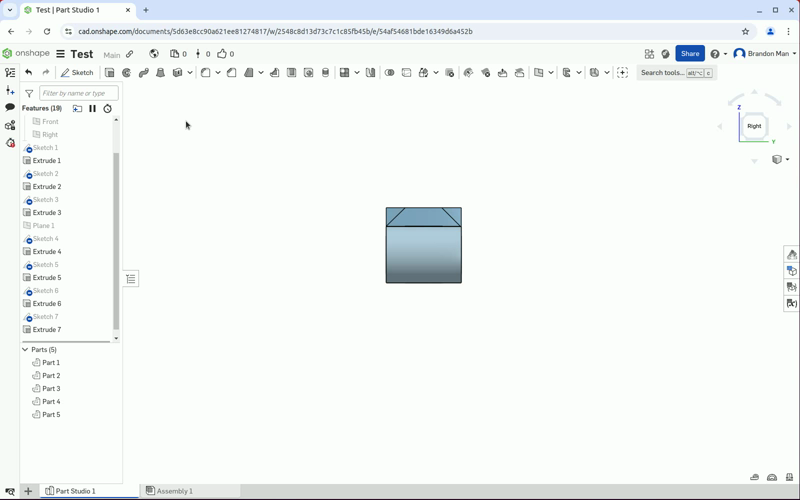
key(shift+h)
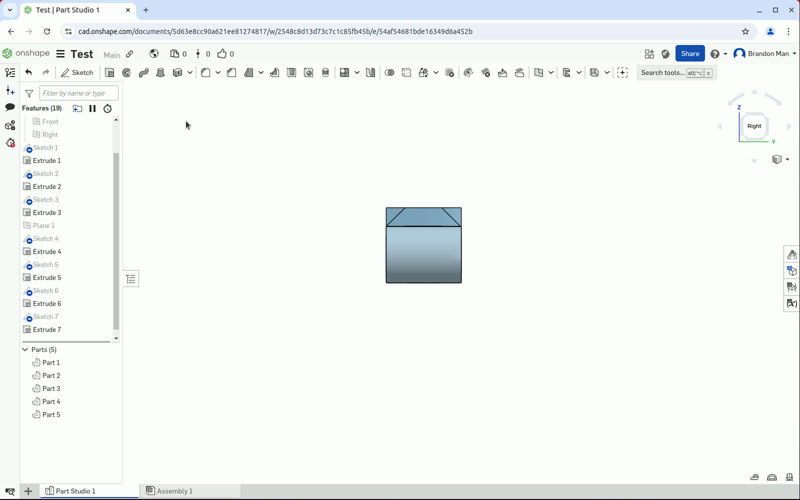
key(shift+h)
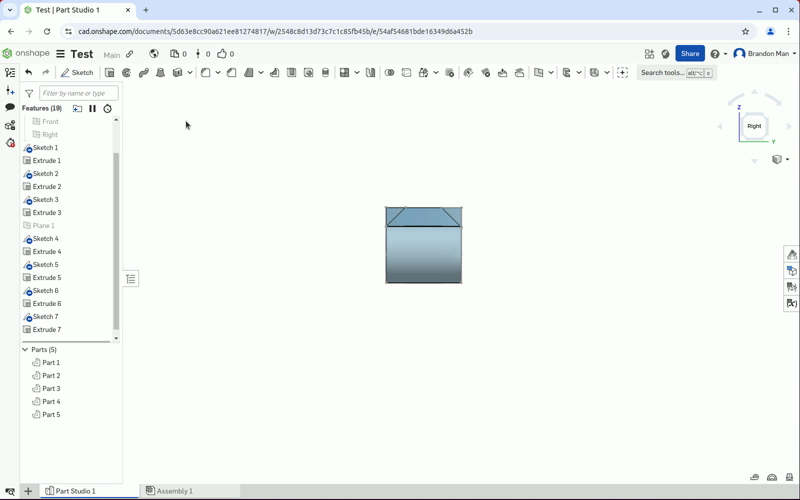
key(shift+7)
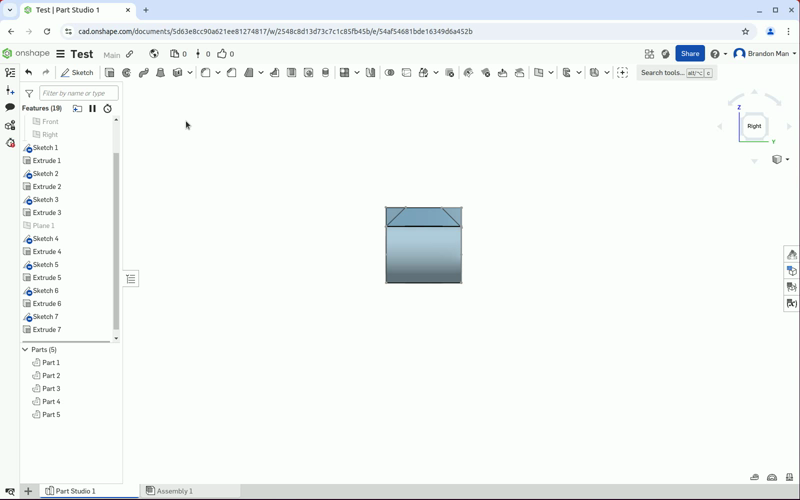
key(right, 2)
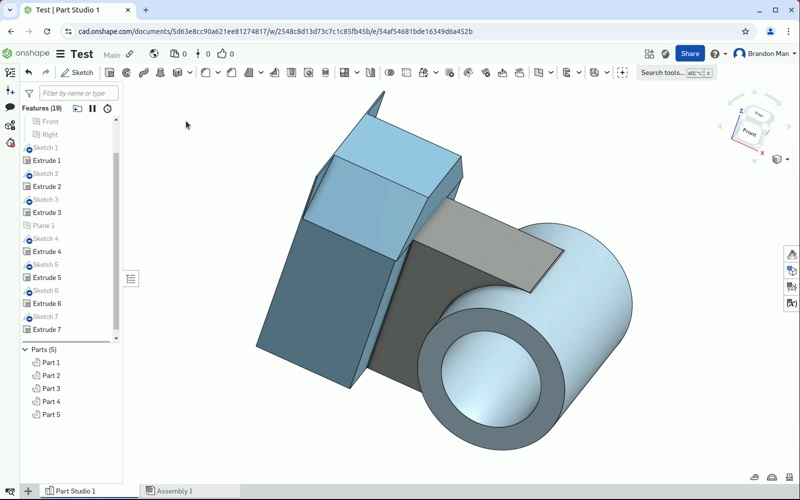
key(down, 2)
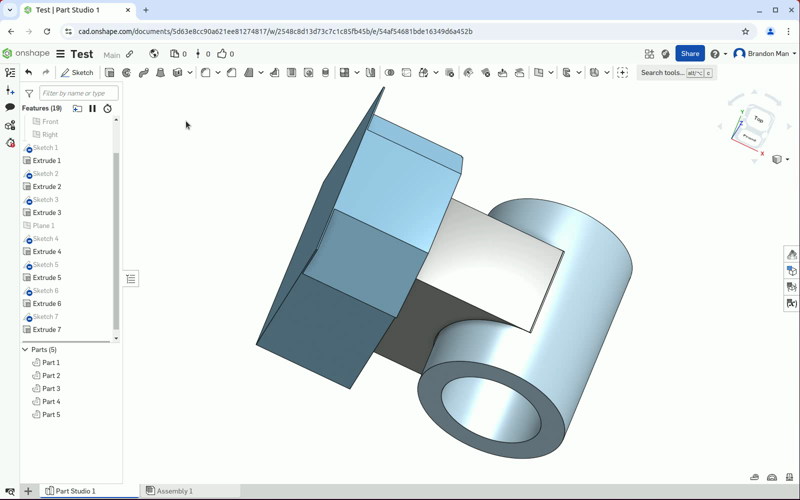
key(up, 2)
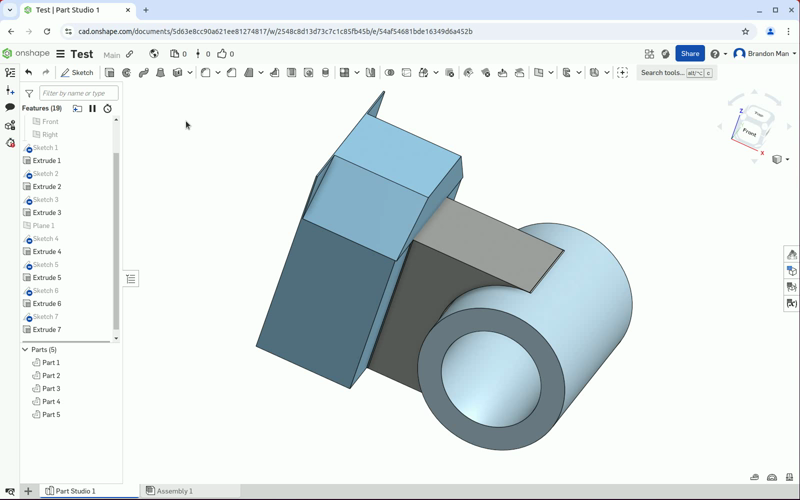
key(left, 2)
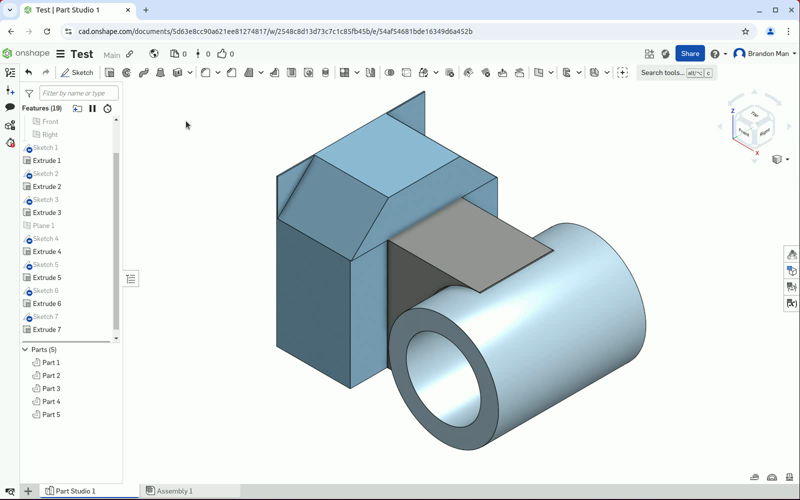
mouse_move(69, 150)
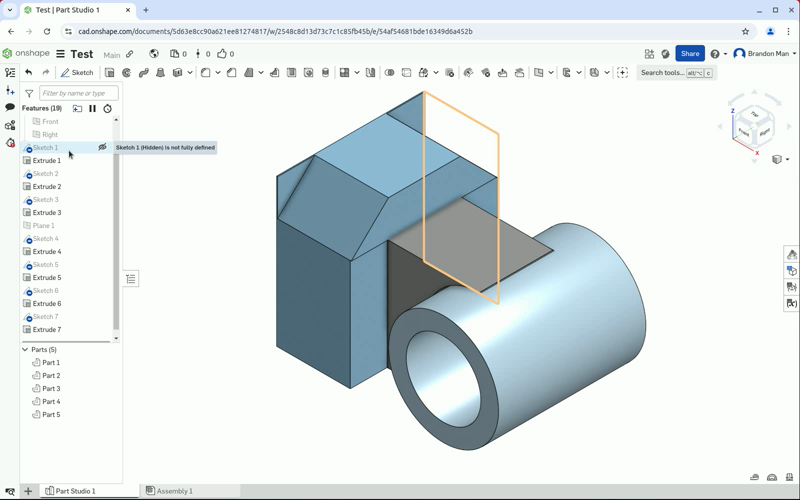
click(69, 150)